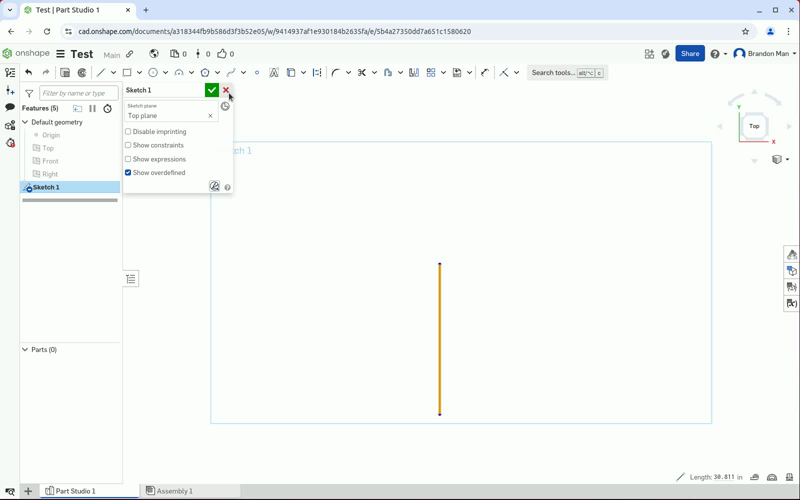
key(shift+h)
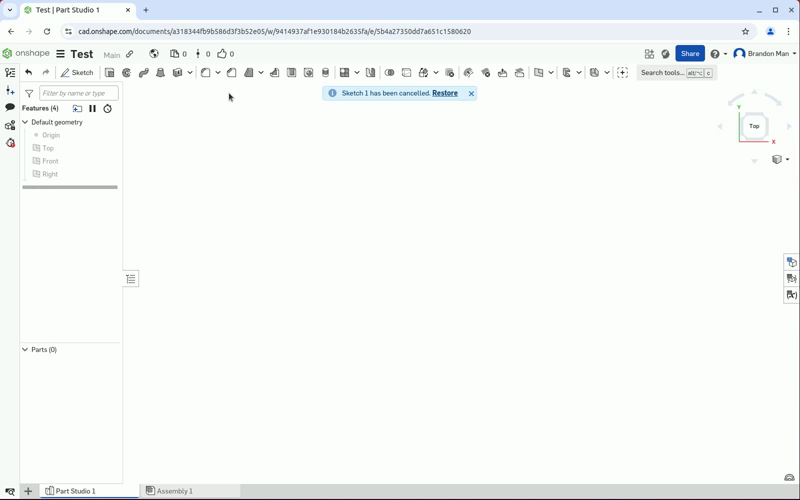
mouse_move(73, 352)
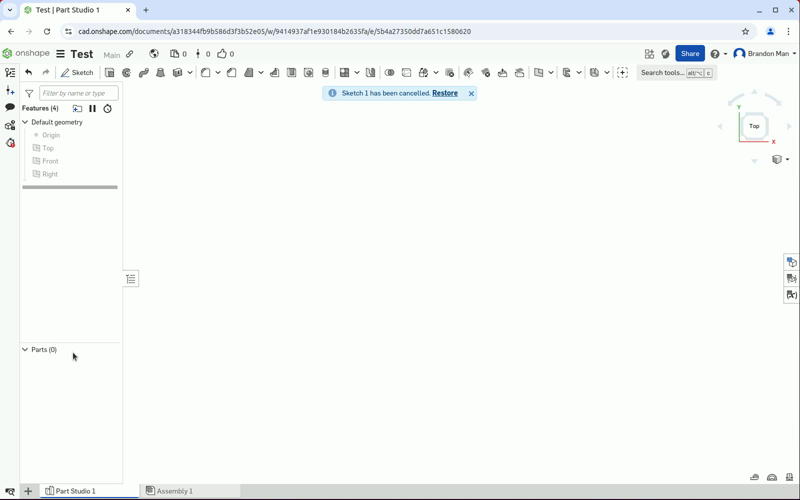
key(y)
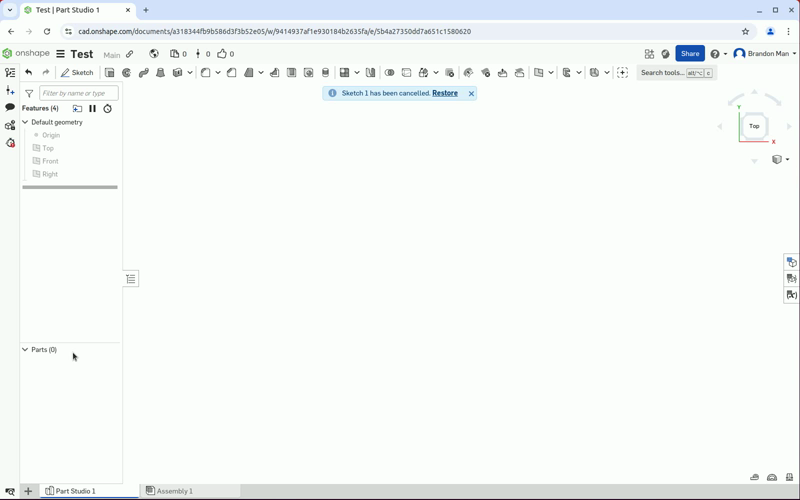
key(shift+p)
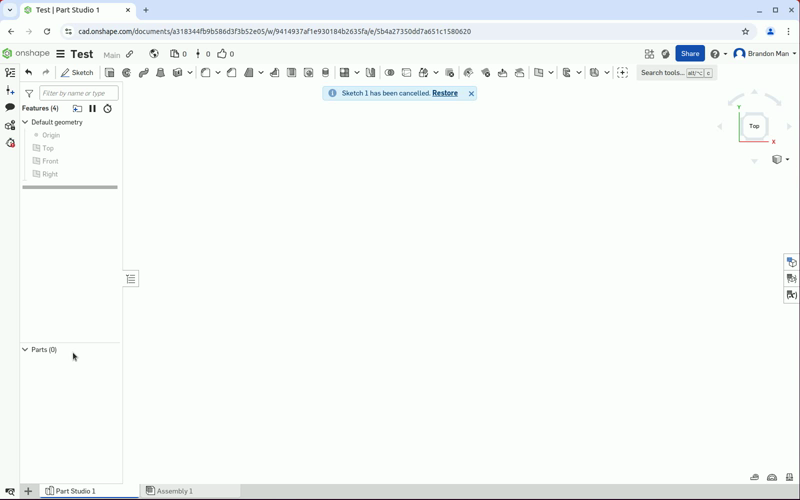
key(space)
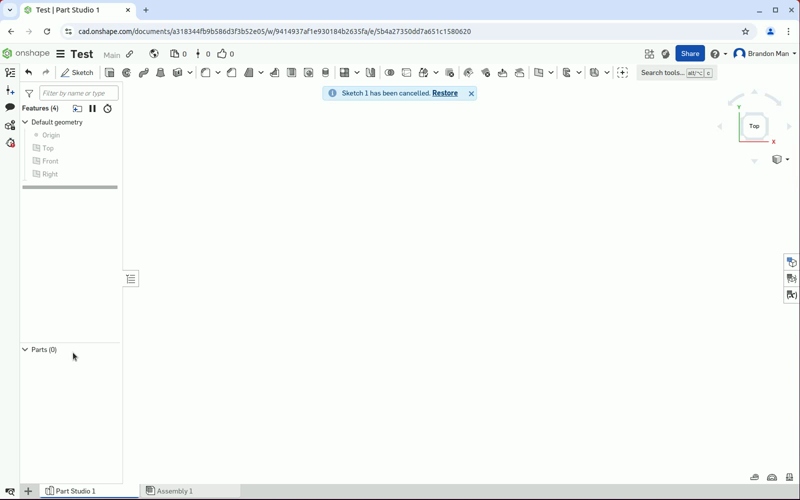
key_down(shift)
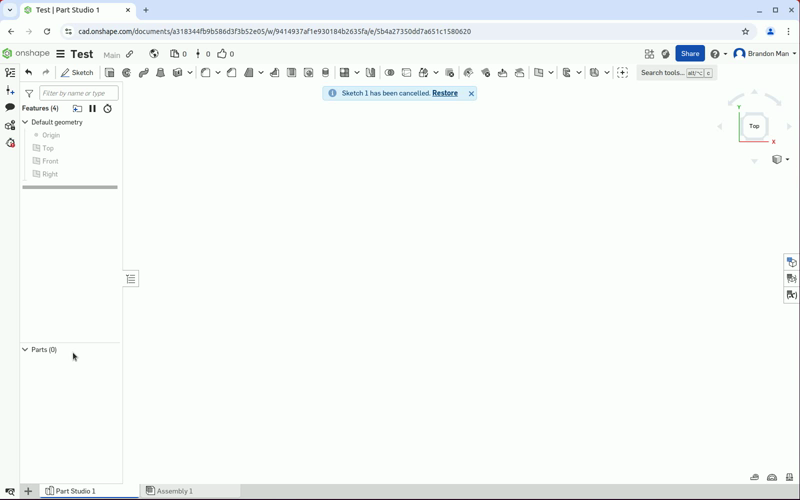
key(up)
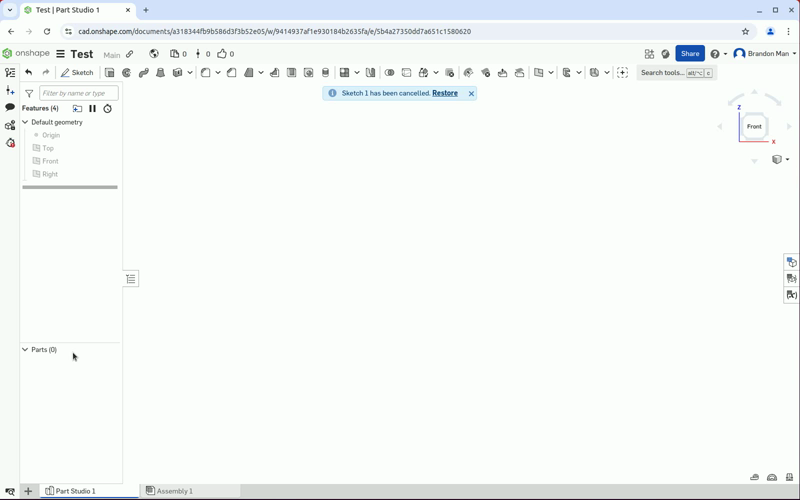
key_up(shift)
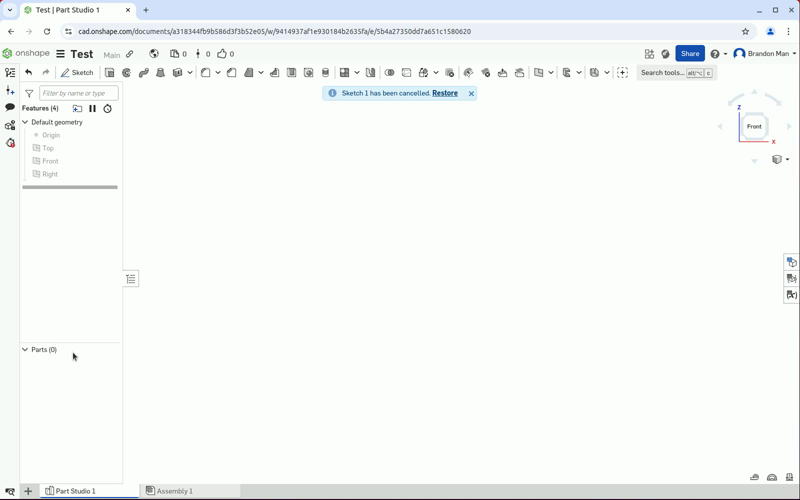
mouse_move(73, 352)
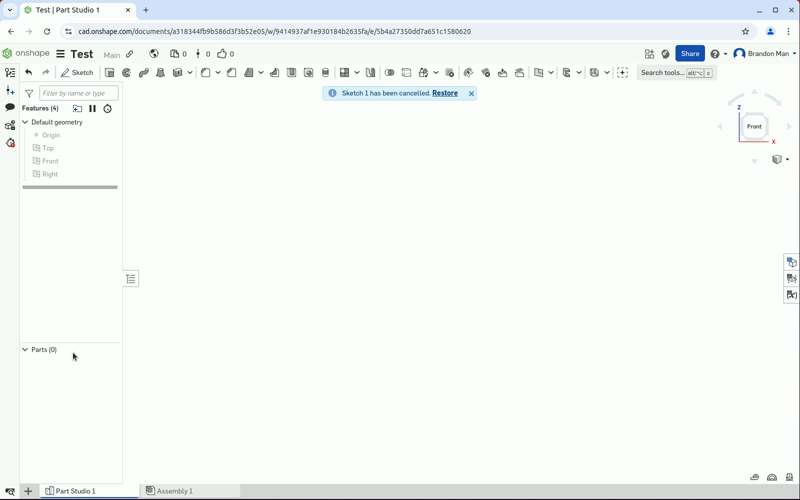
key(shift+y)
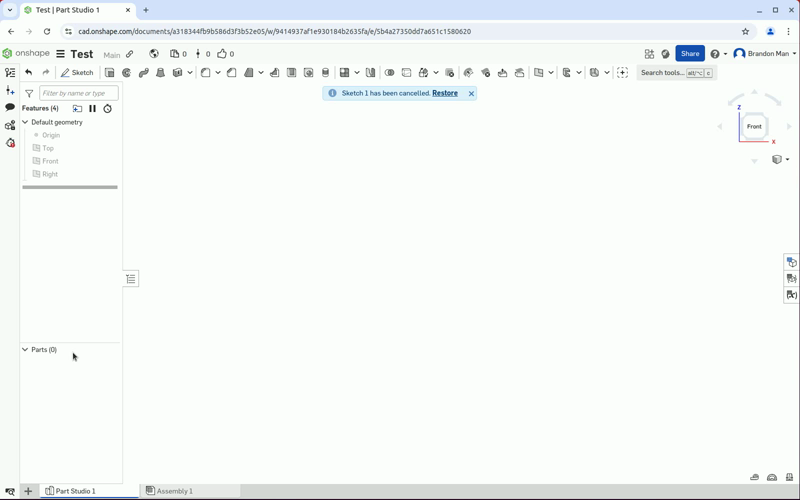
key(shift+s)
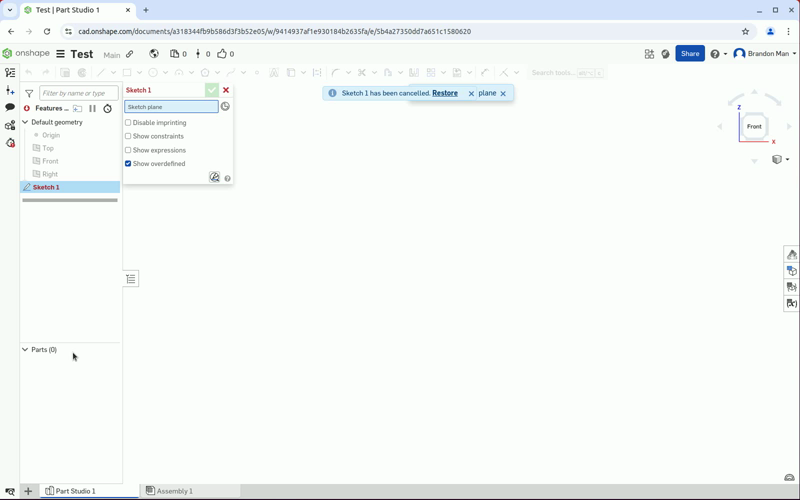
mouse_move(73, 163)
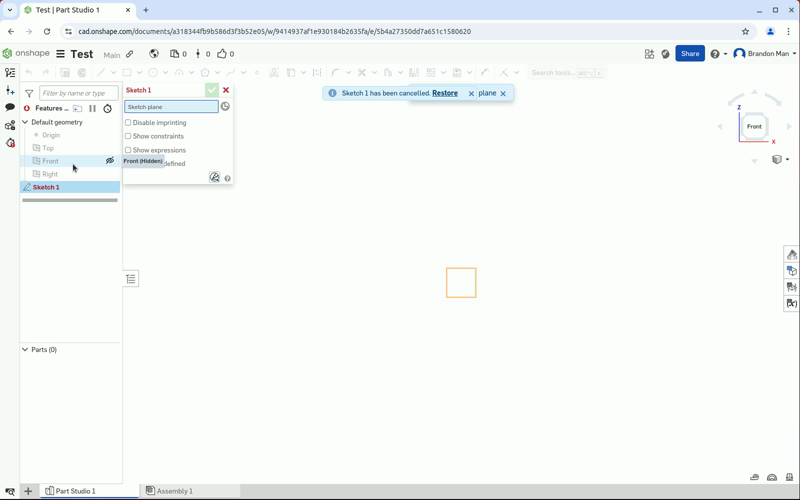
click(73, 163)
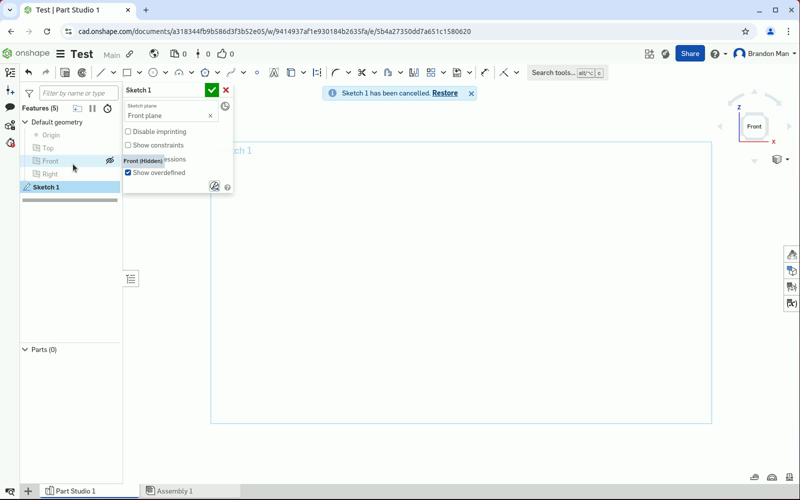
mouse_move(73, 352)
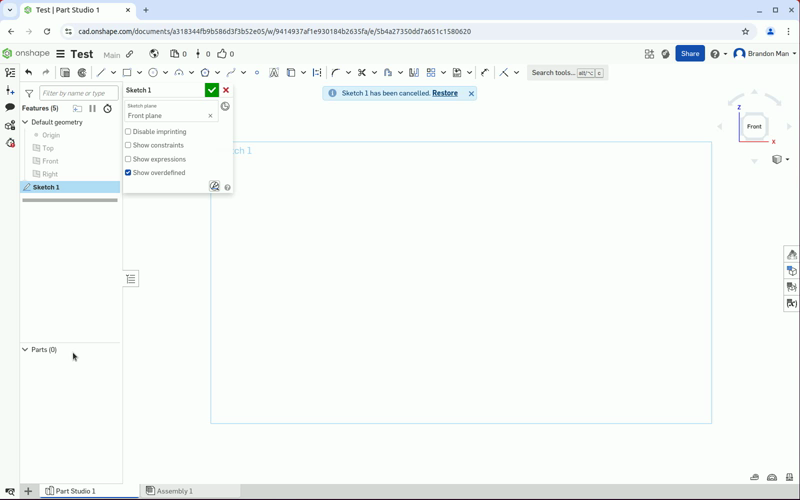
key(y)
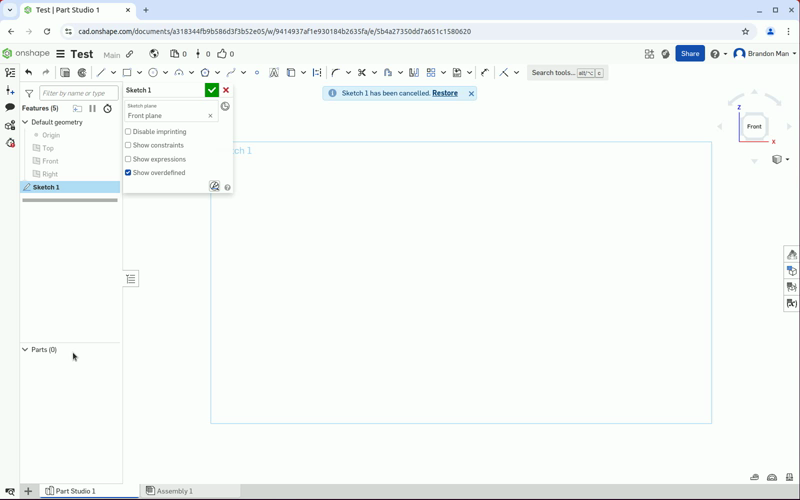
key(l)
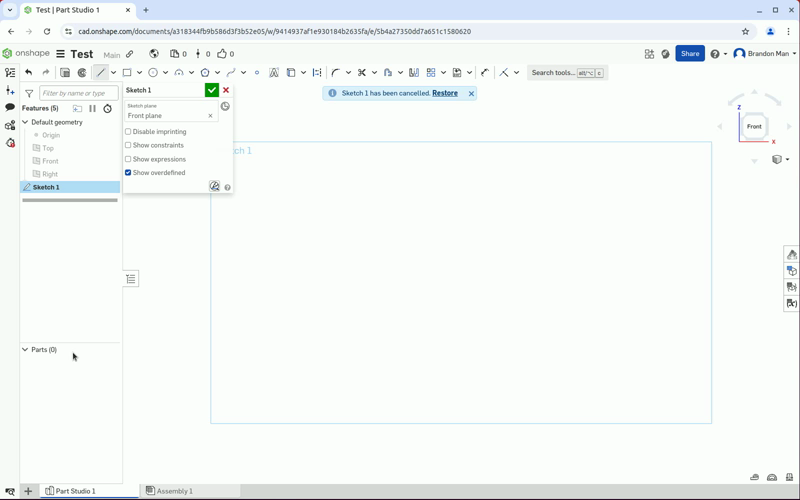
key_down(shift)
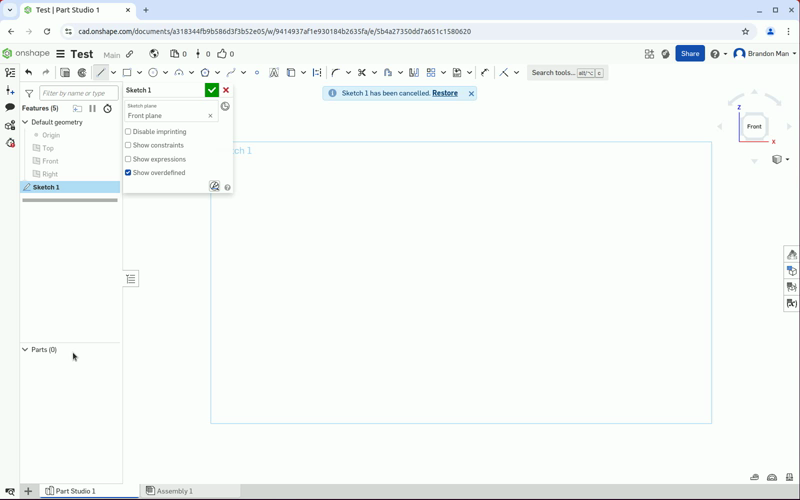
mouse_move(348, 306)
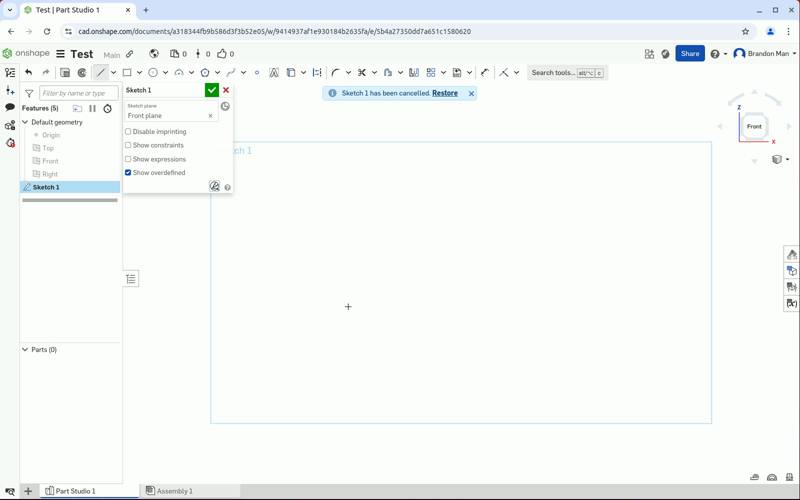
click(348, 306)
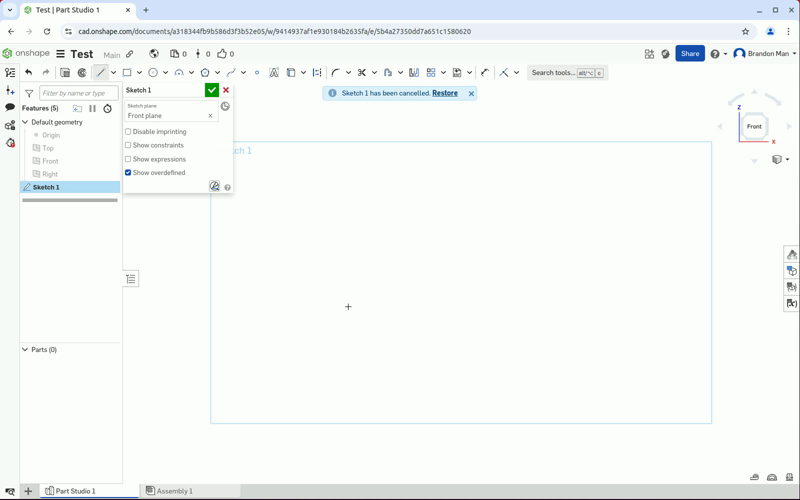
key_up(shift)
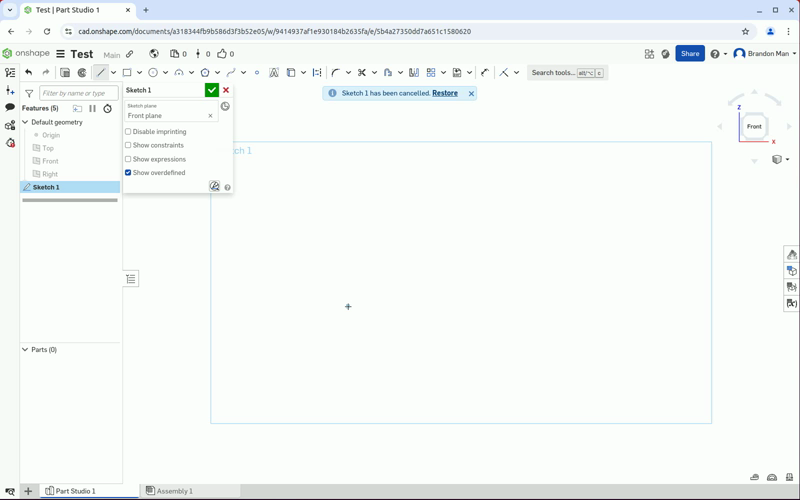
key_down(shift)
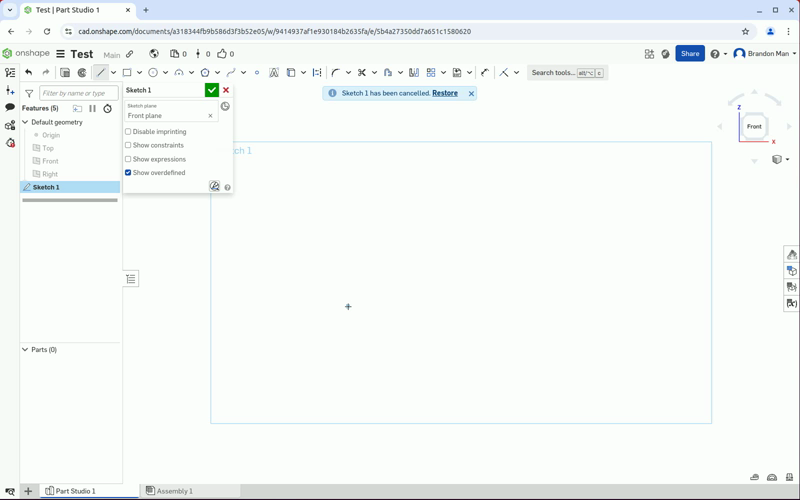
mouse_move(572, 306)
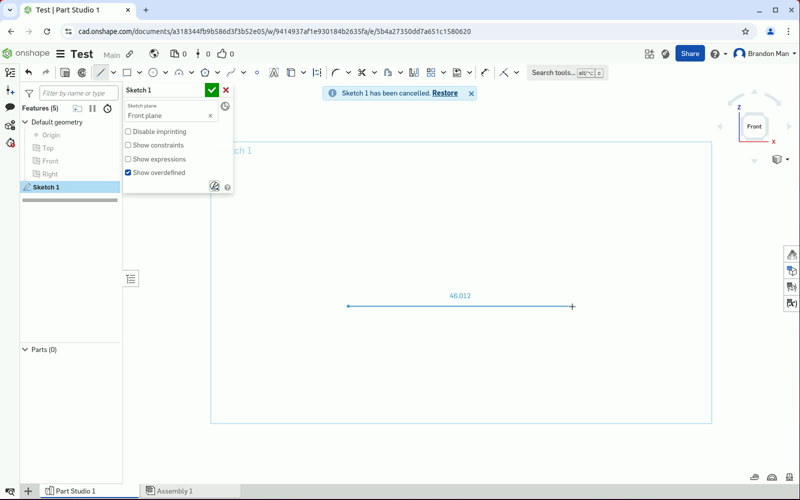
click(572, 306)
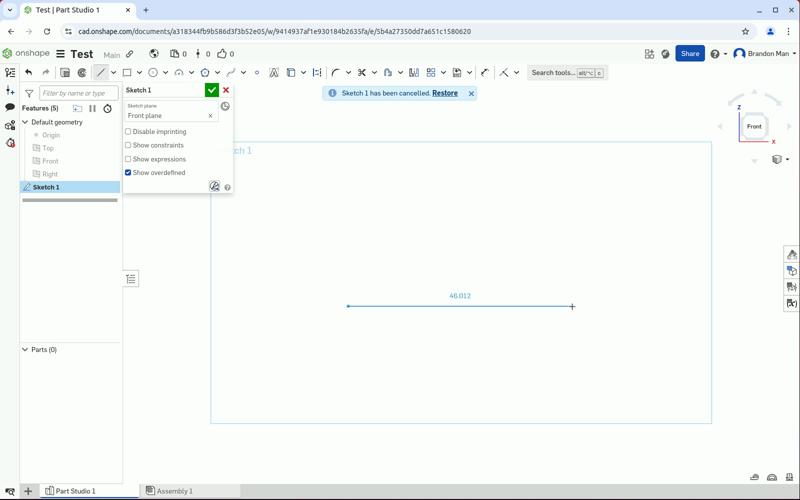
key_up(shift)
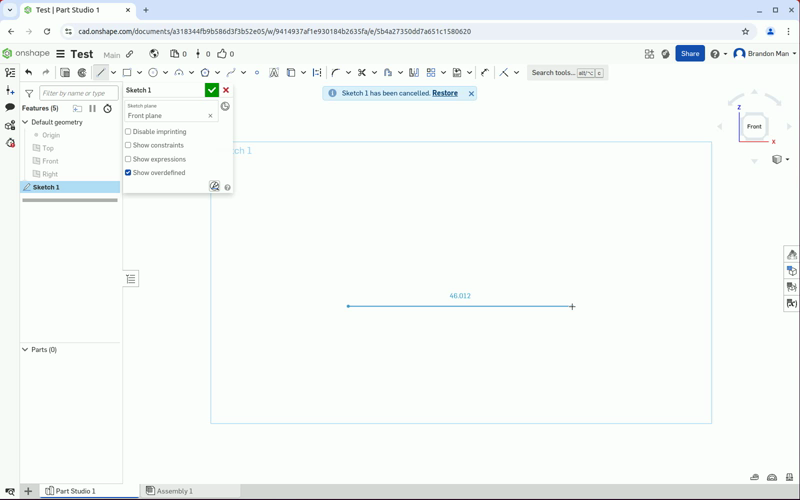
key_down(shift)
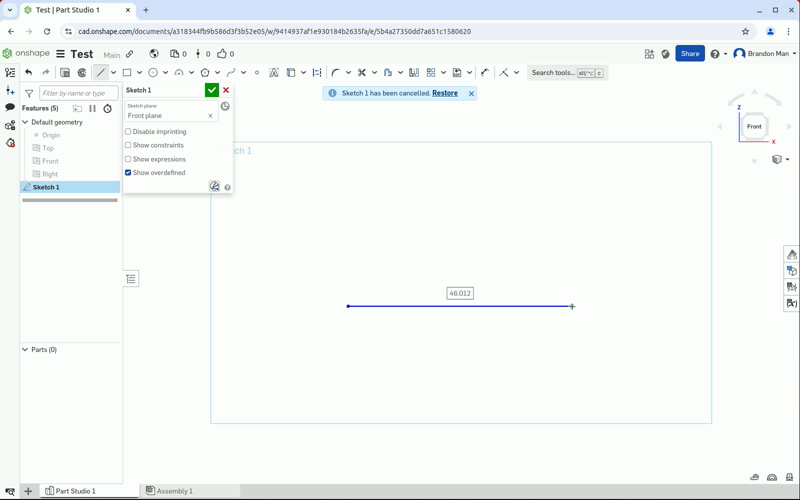
mouse_move(589, 306)
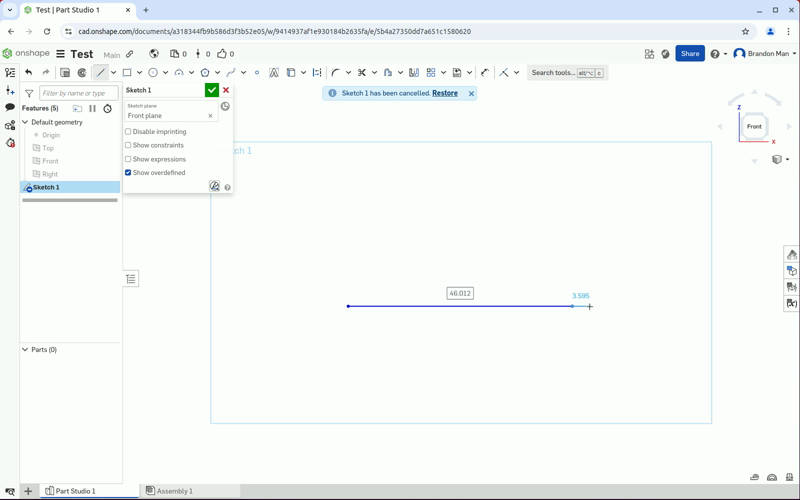
mouse_move(572, 261)
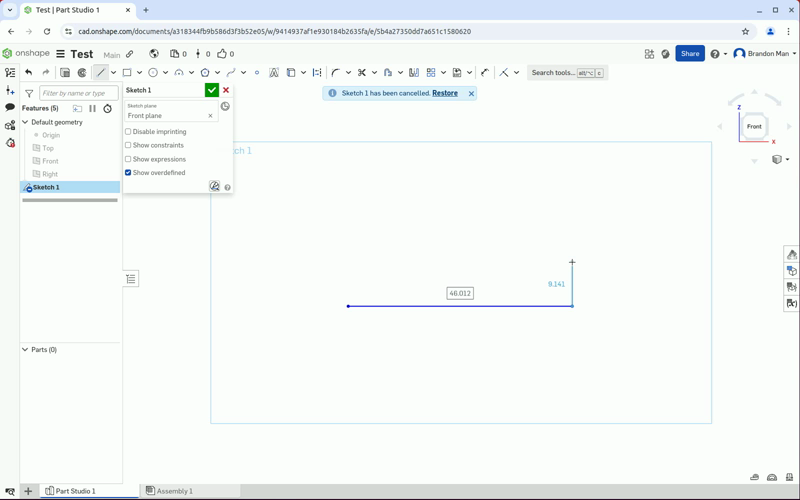
click(572, 261)
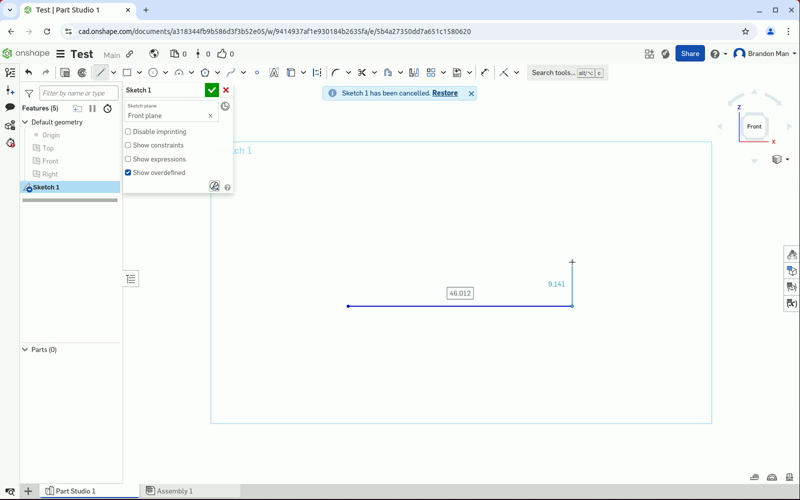
key_up(shift)
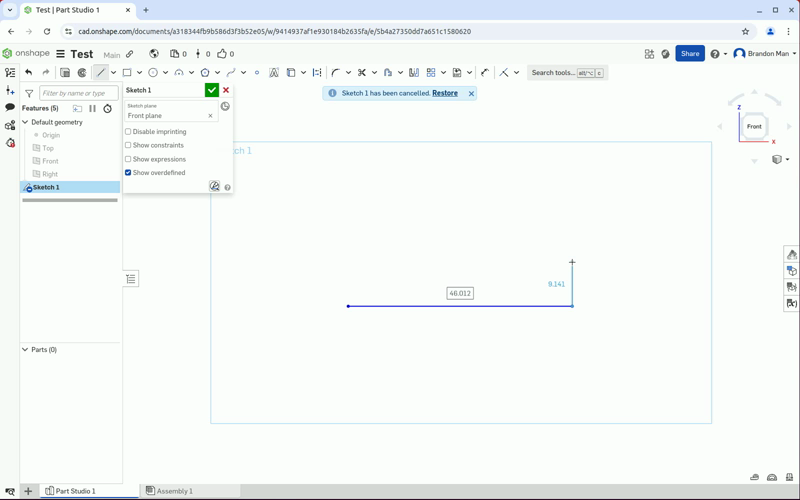
key_down(shift)
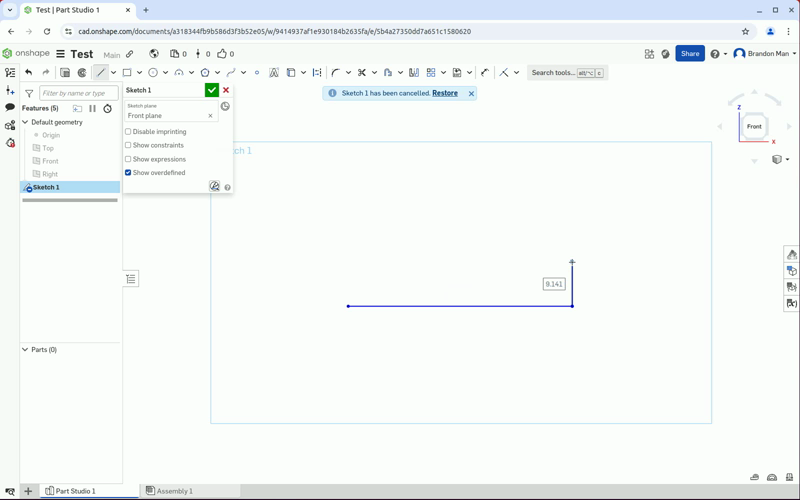
mouse_move(348, 261)
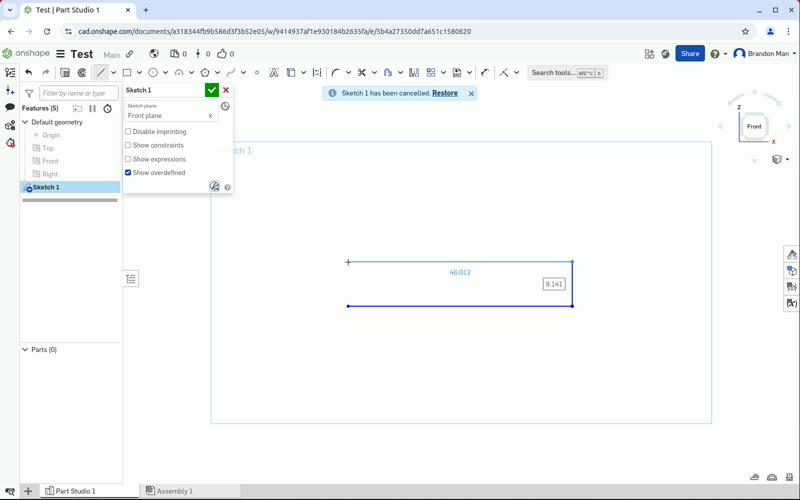
click(348, 261)
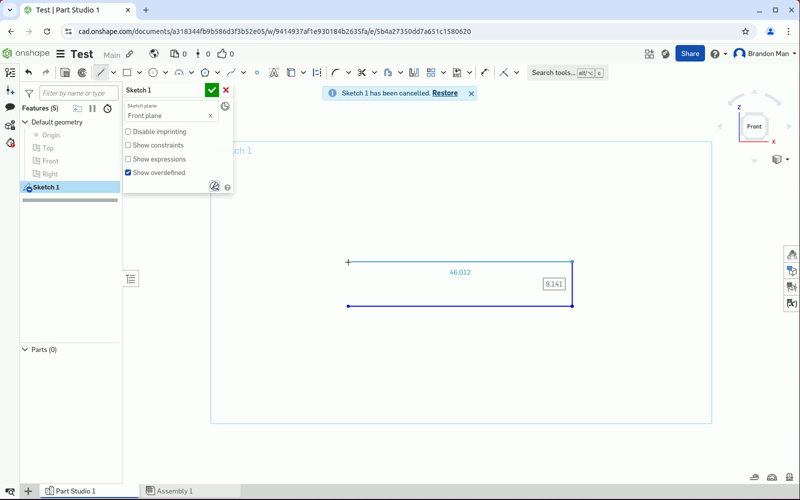
key_up(shift)
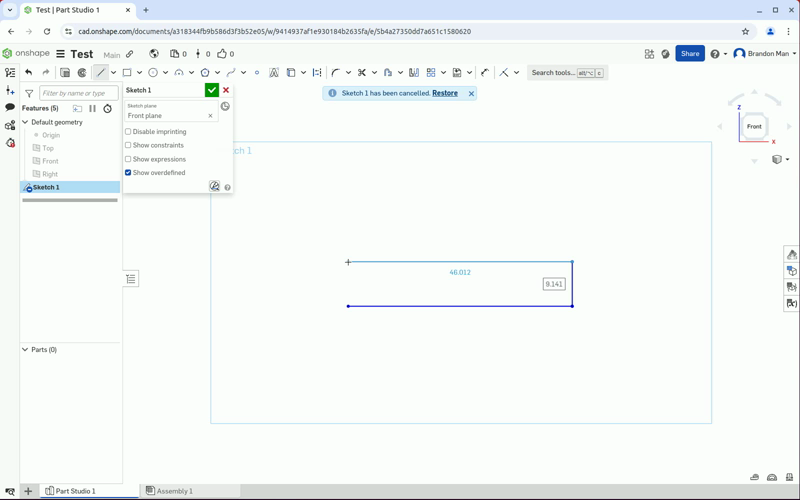
mouse_move(378, 261)
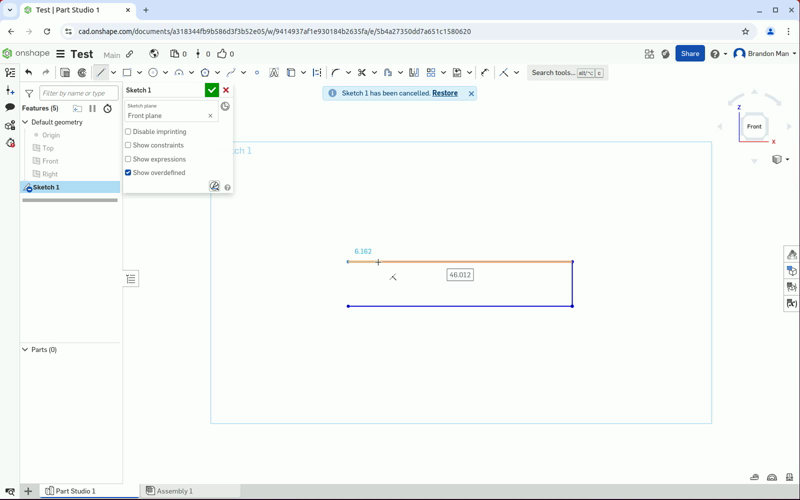
key_down(shift)
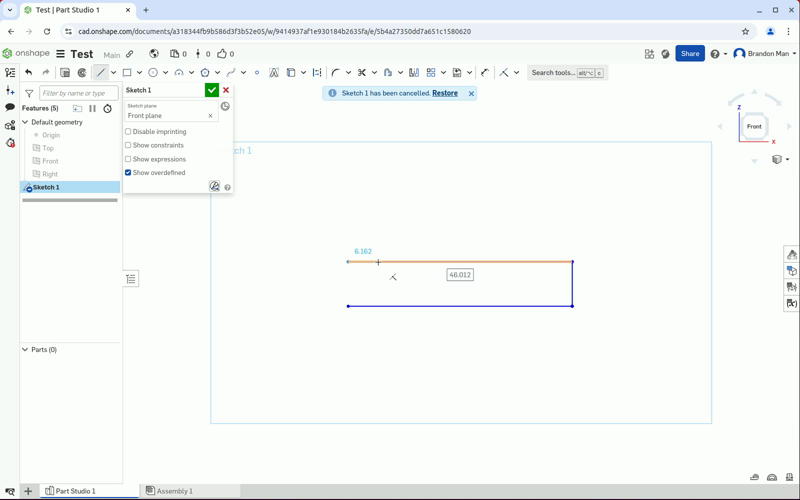
mouse_move(348, 306)
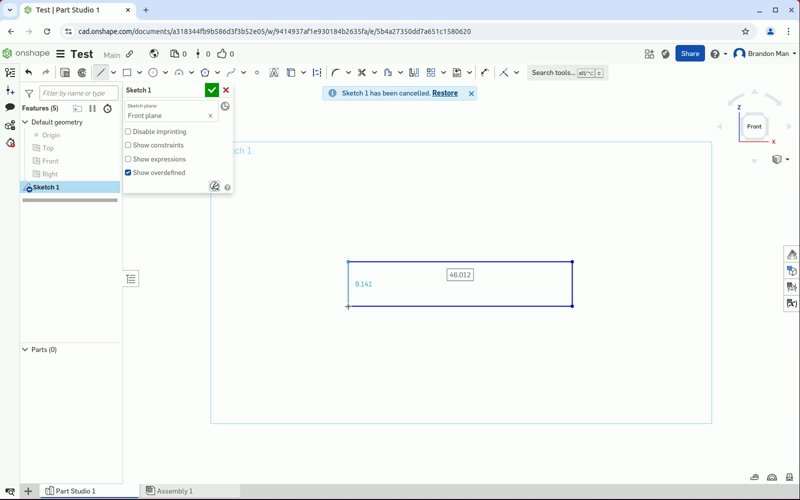
key_up(shift)
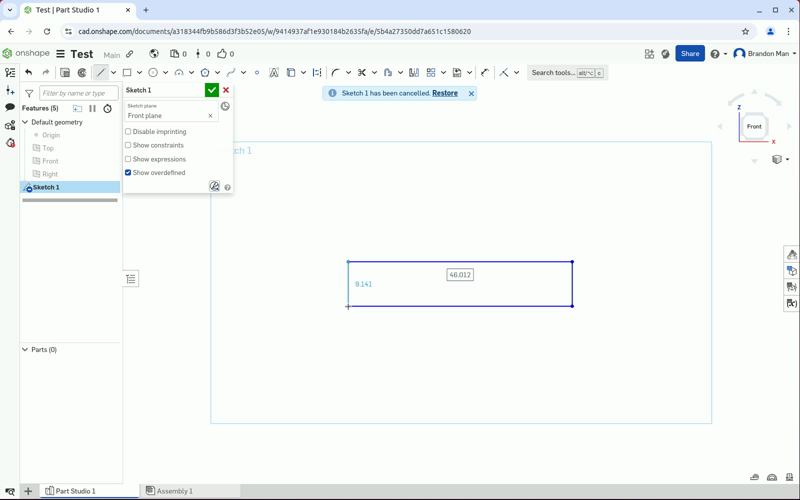
click(348, 306)
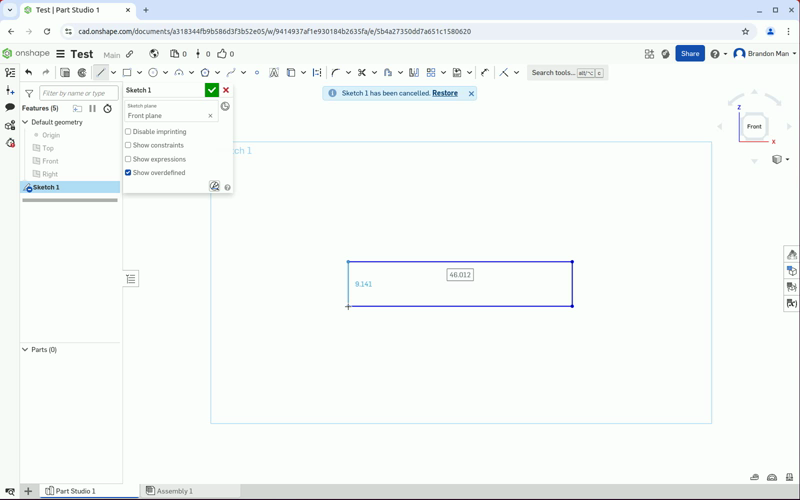
key(esc)
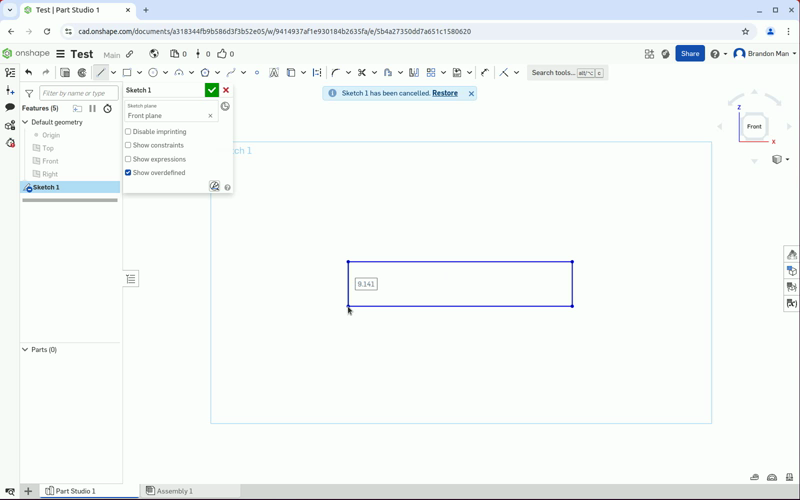
key(c)
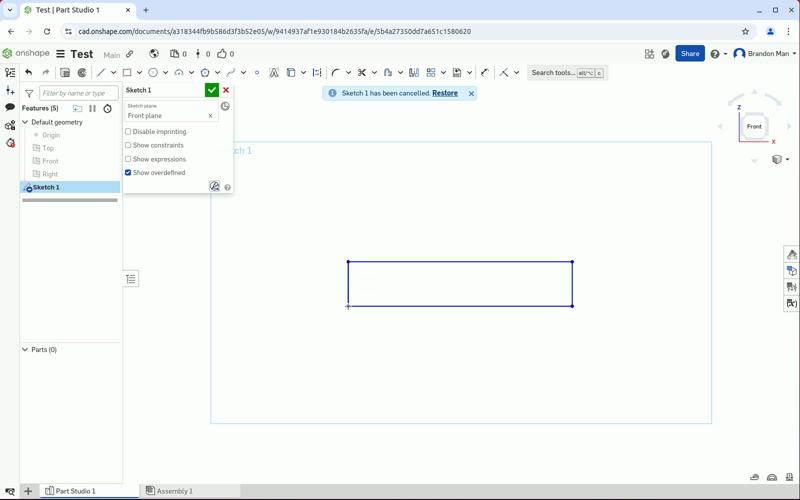
key_down(shift)
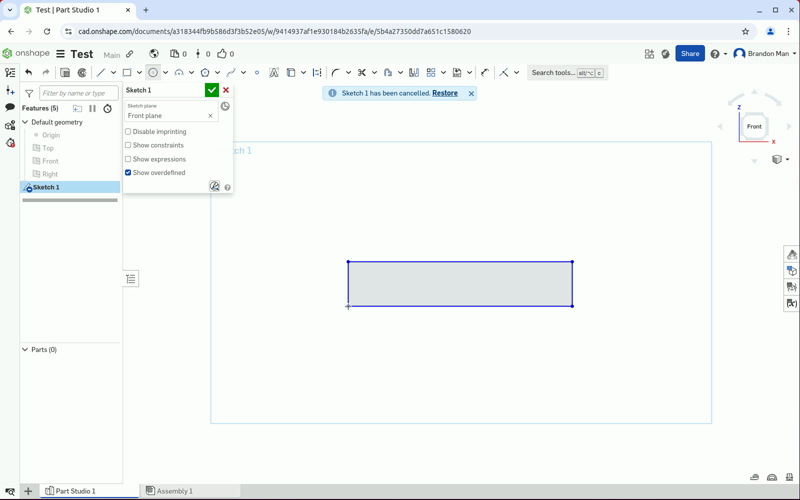
mouse_move(353, 266)
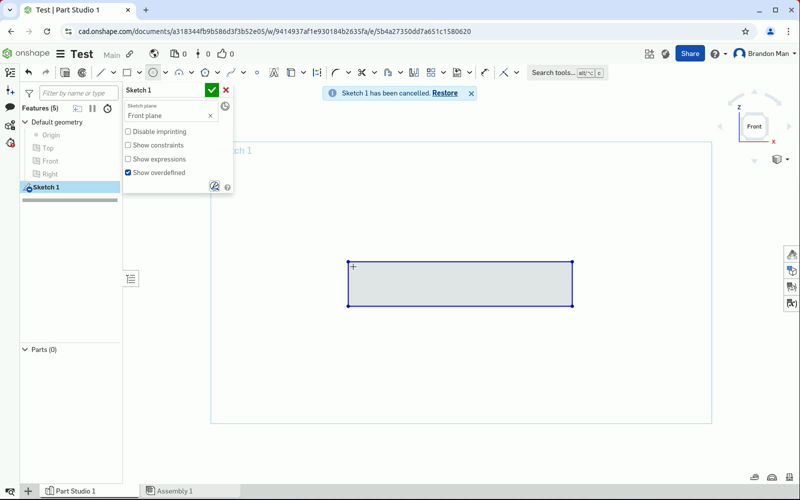
click(353, 266)
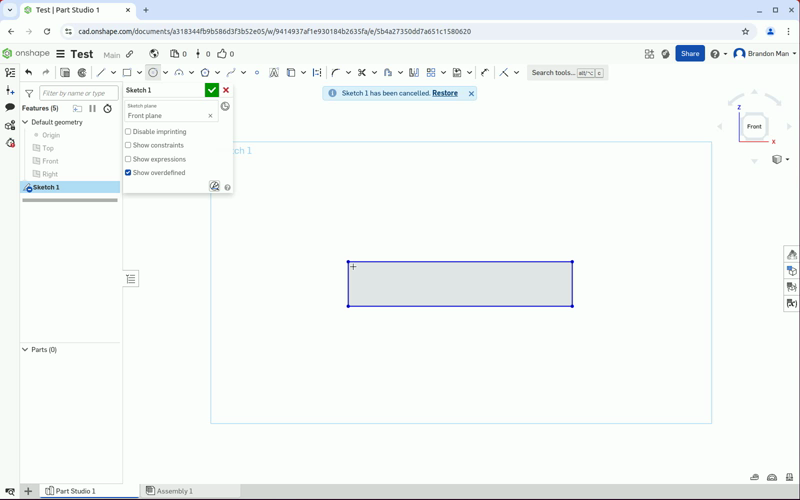
key_up(shift)
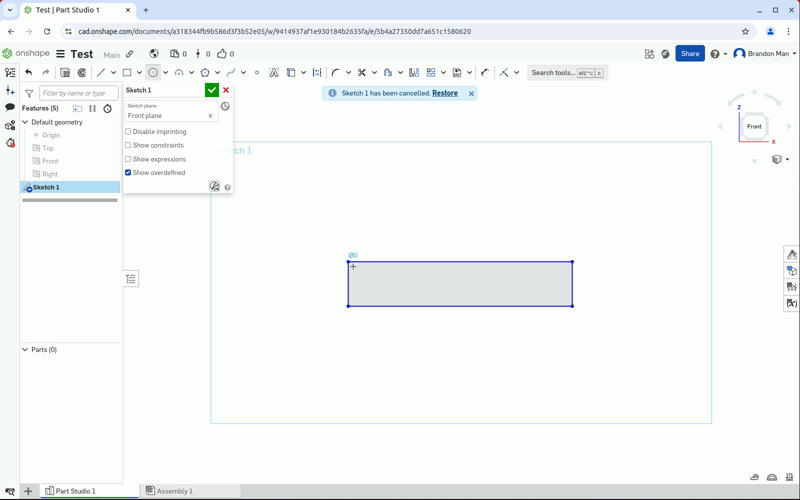
mouse_move(355, 266)
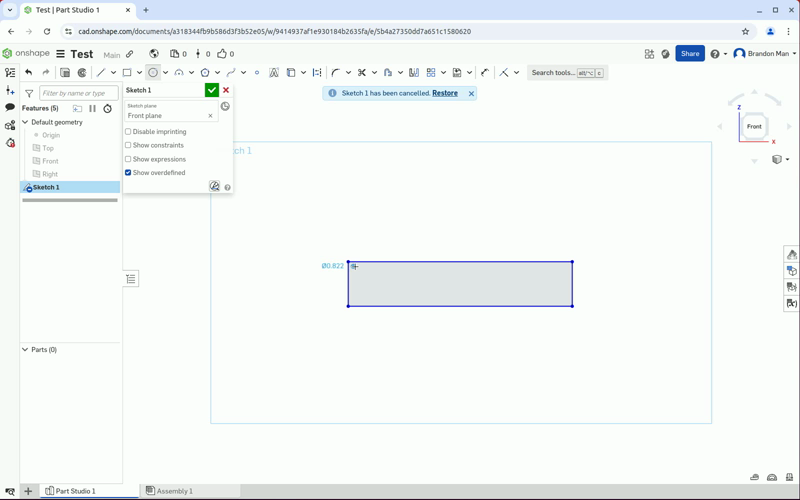
scroll(6)
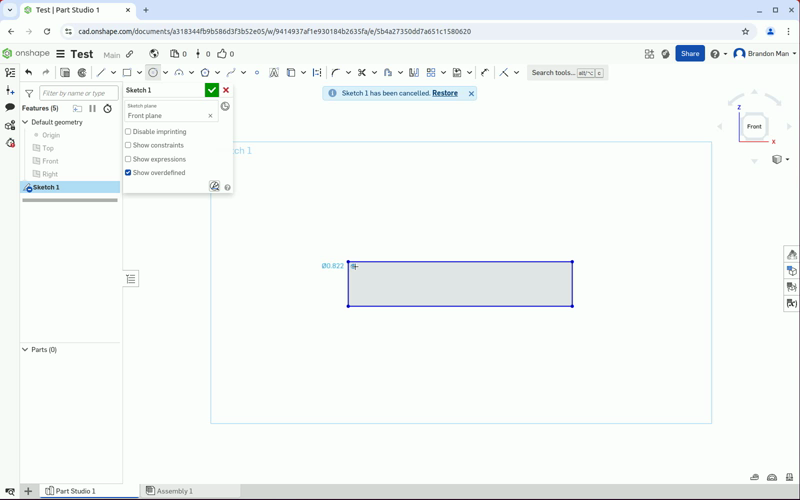
scroll(6)
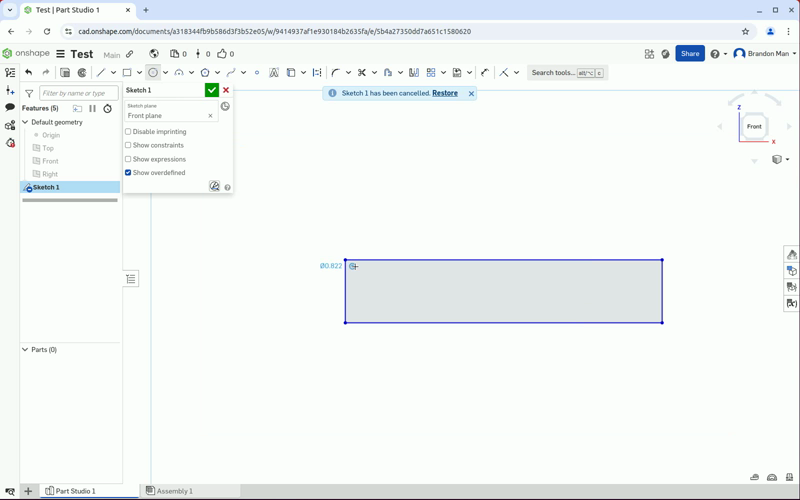
scroll(6)
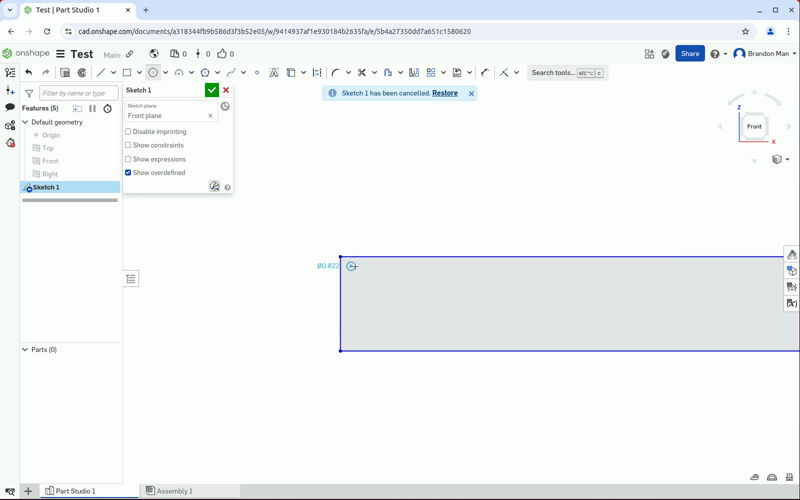
scroll(6)
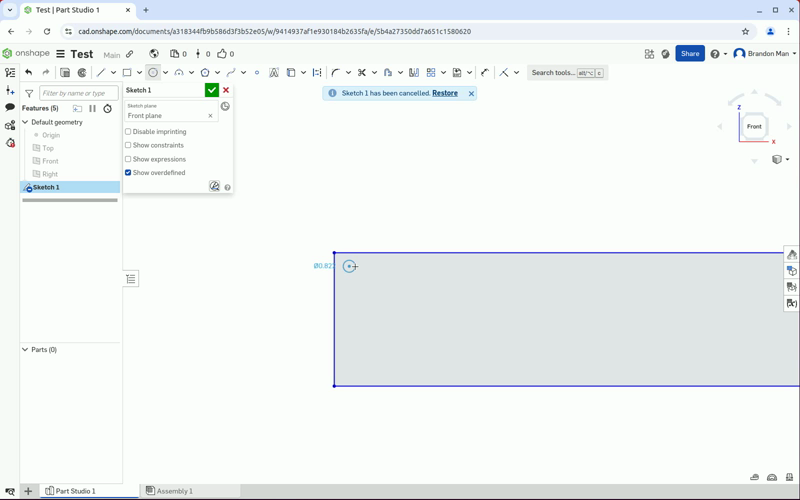
scroll(6)
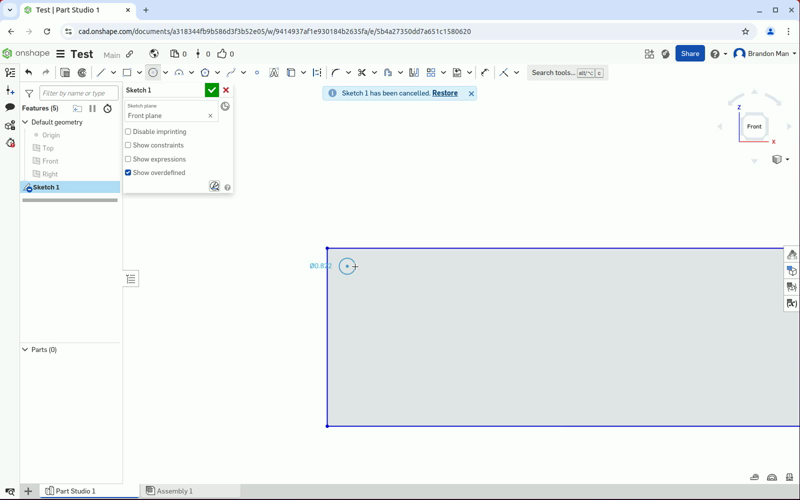
scroll(6)
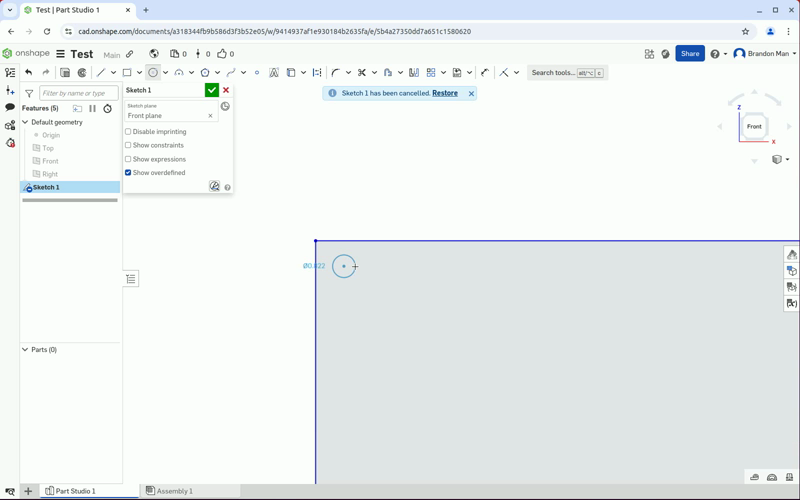
scroll(6)
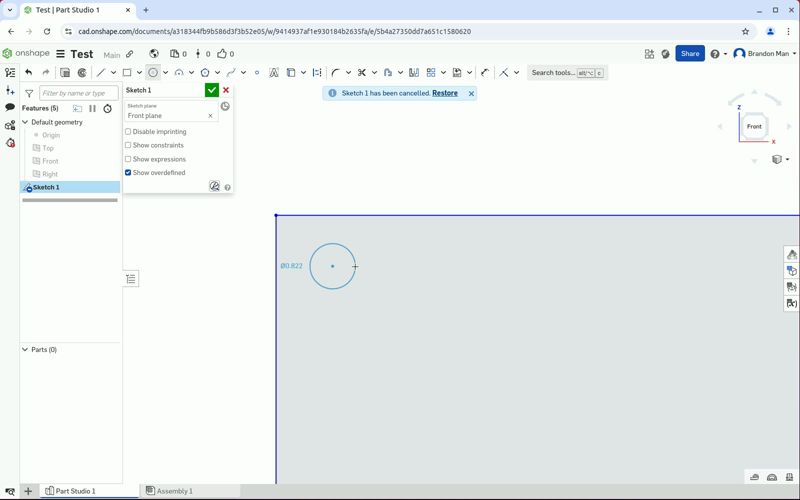
click(355, 266)
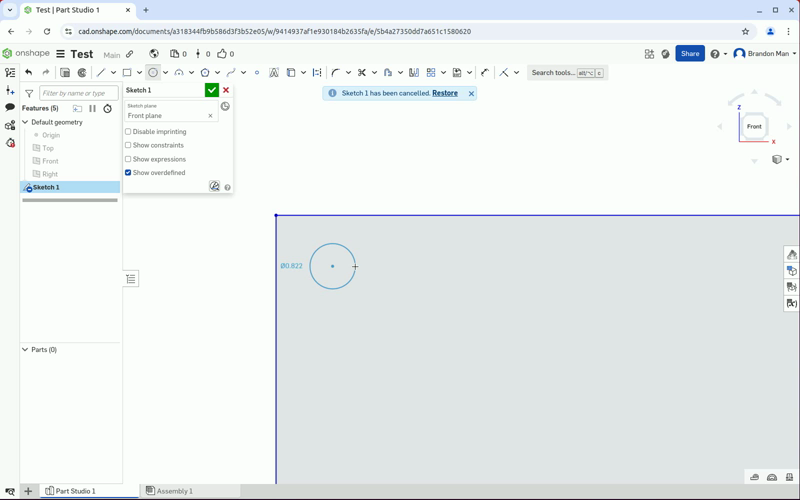
scroll(-6)
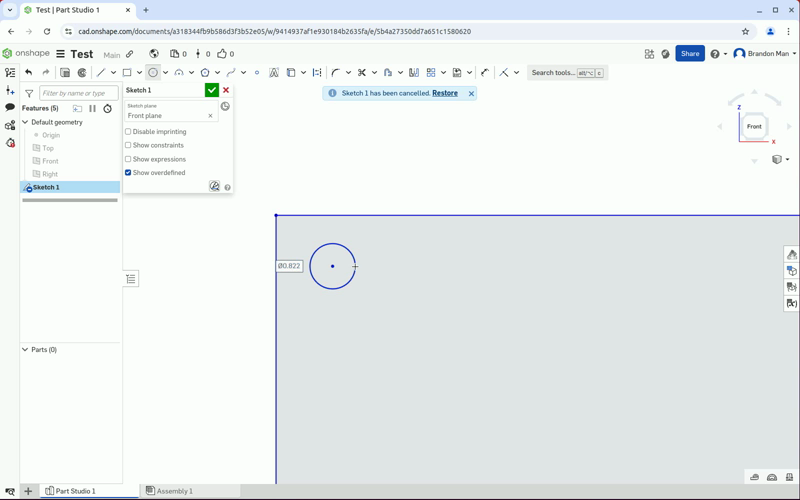
scroll(-6)
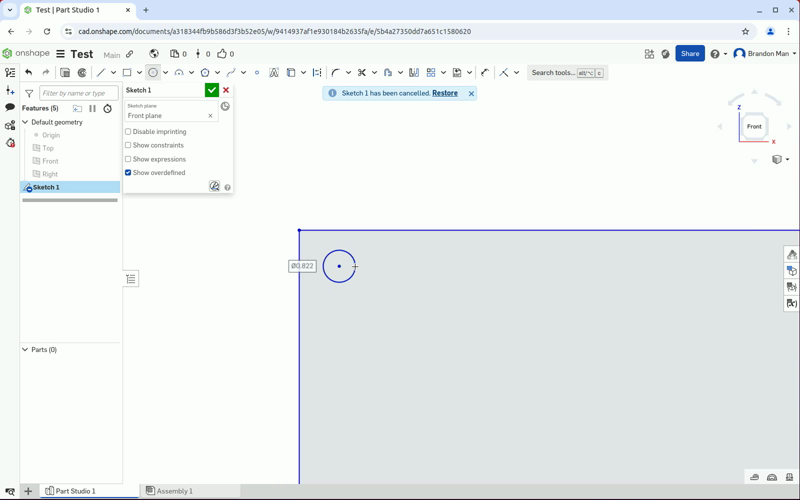
scroll(-6)
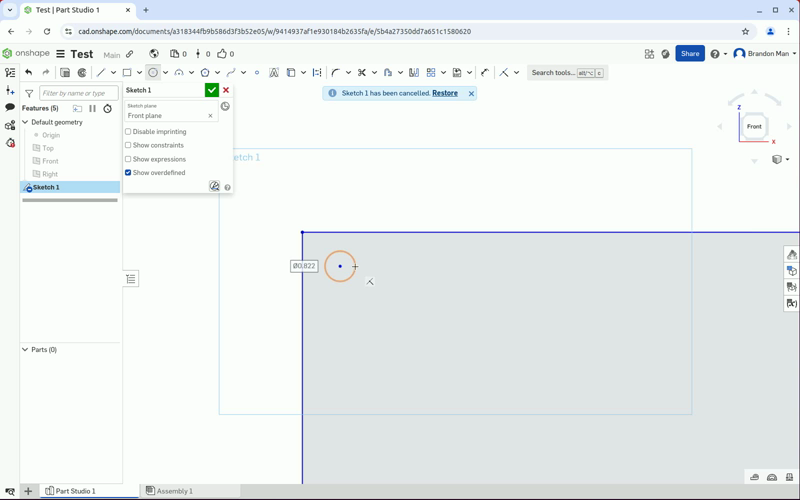
scroll(-6)
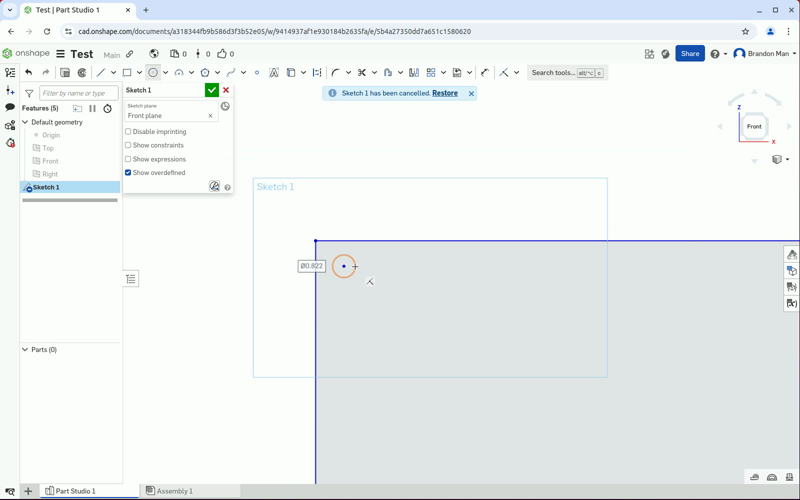
scroll(-6)
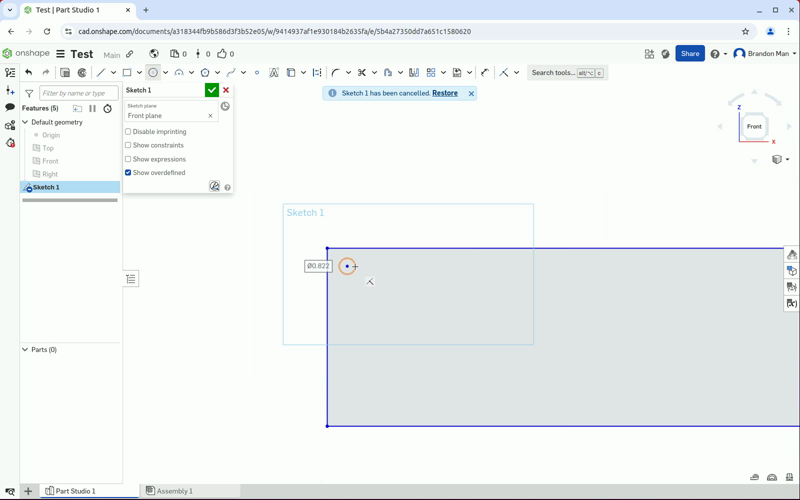
scroll(-6)
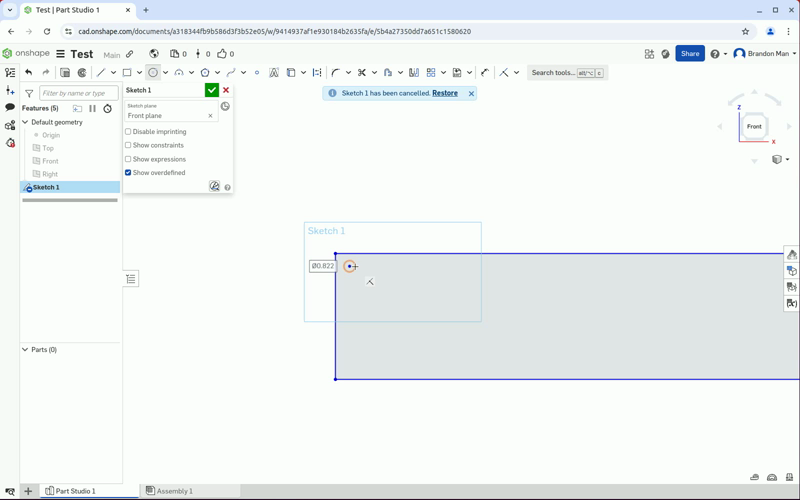
scroll(-6)
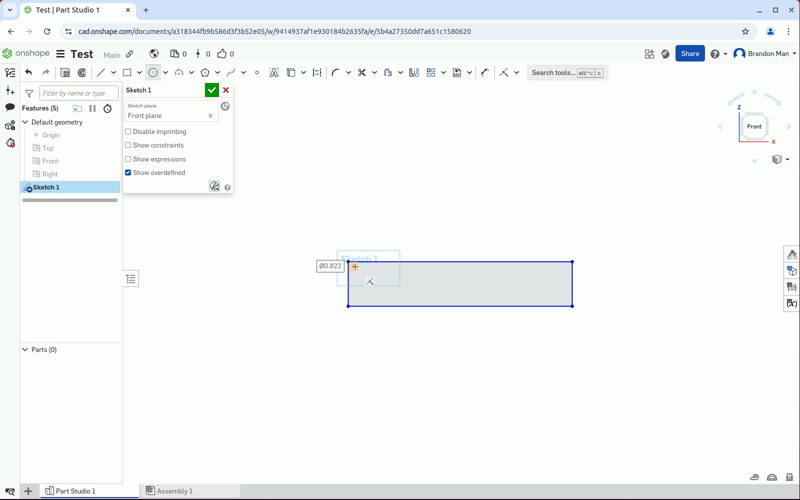
key(esc)
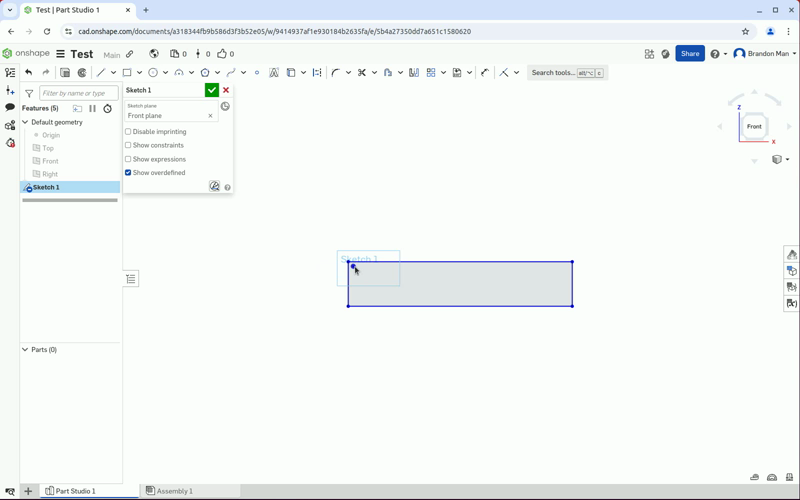
key(c)
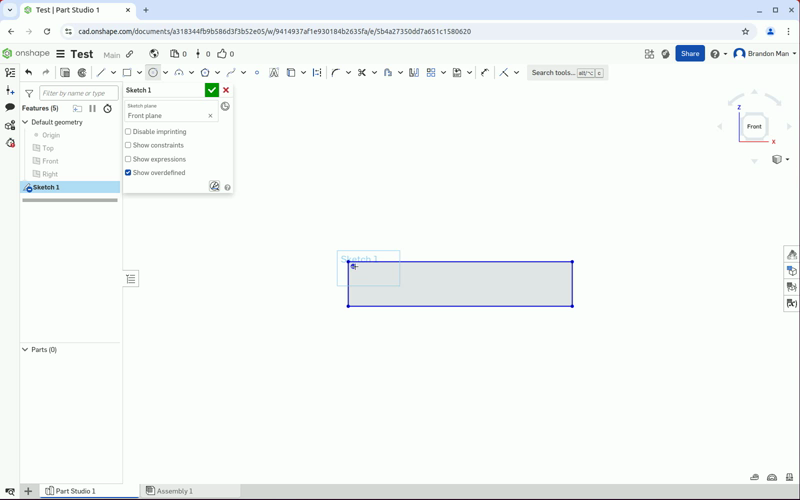
key_down(shift)
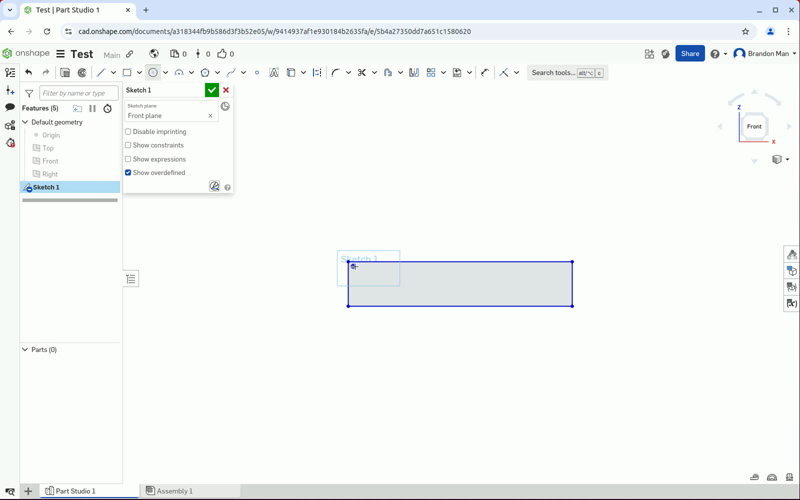
mouse_move(567, 301)
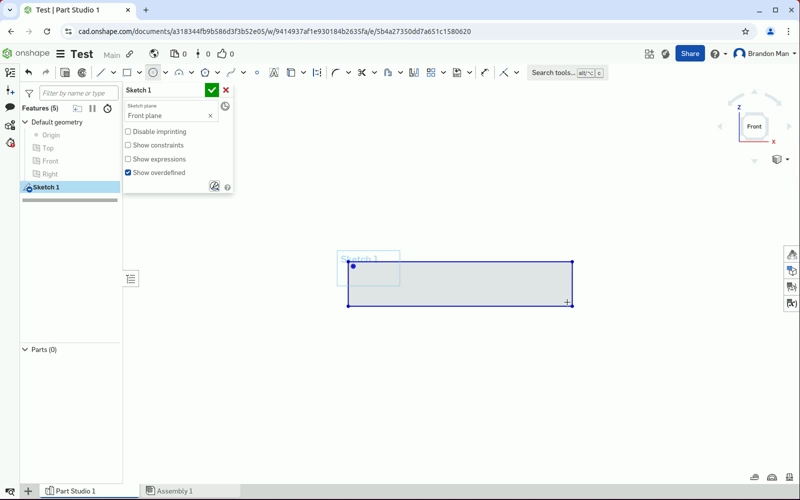
click(567, 301)
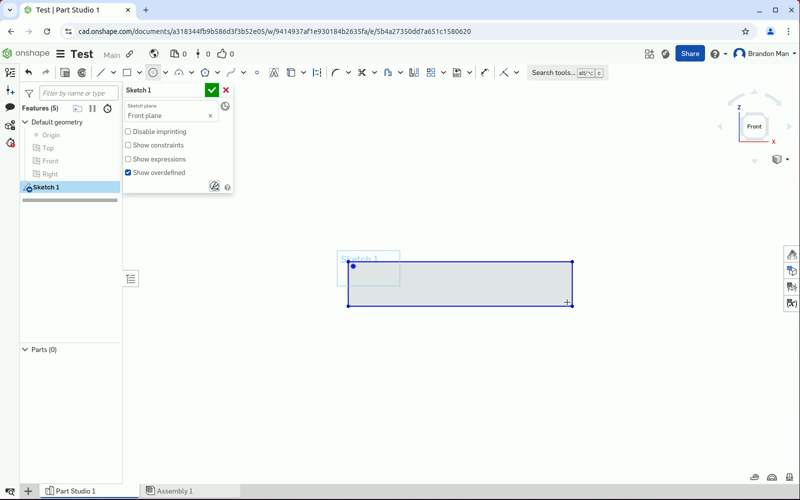
key_up(shift)
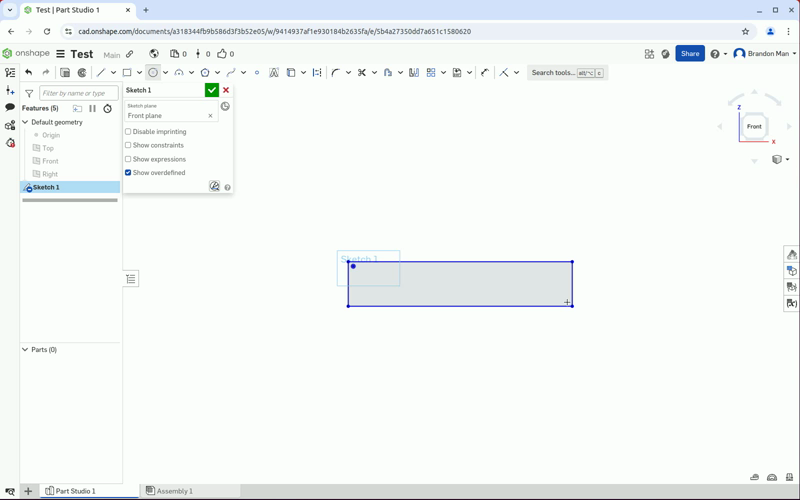
mouse_move(569, 301)
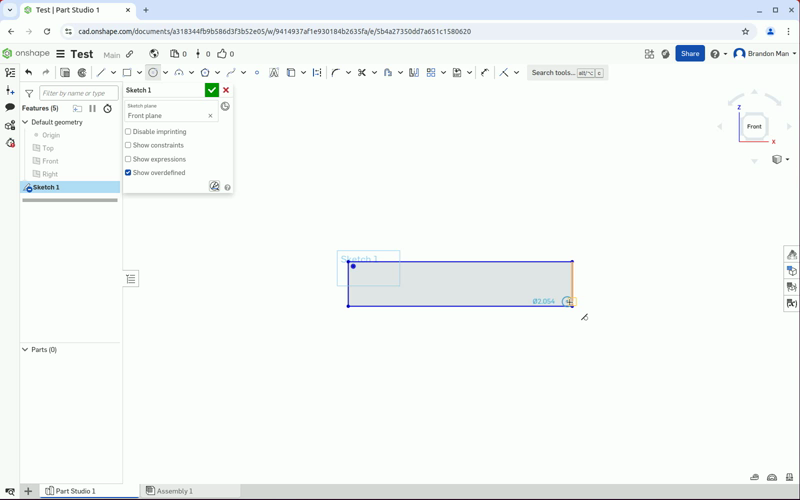
scroll(6)
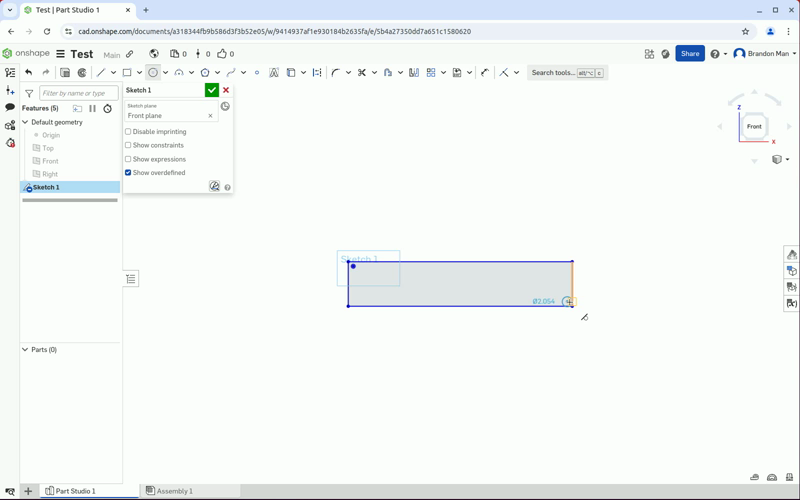
scroll(6)
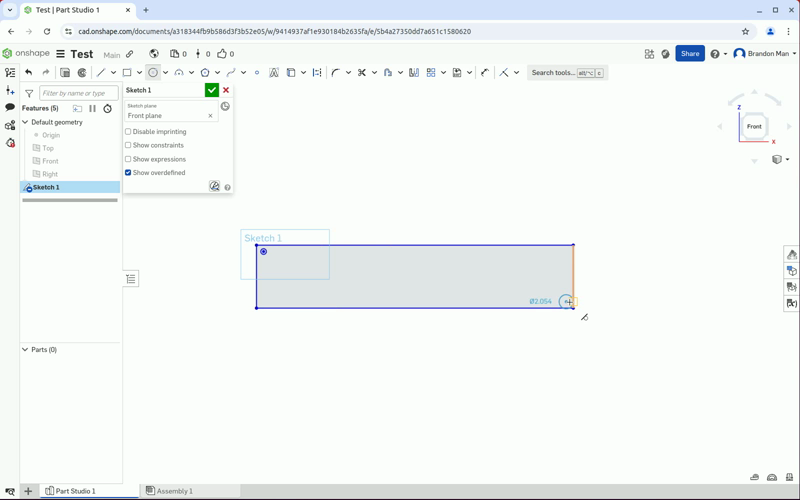
scroll(6)
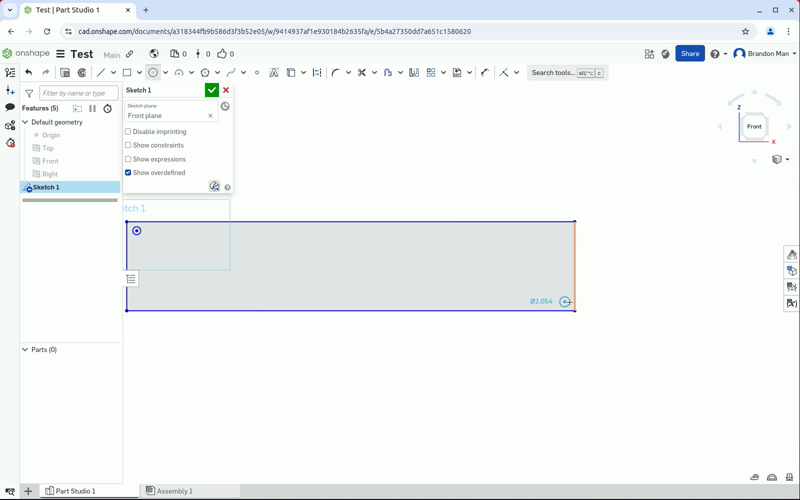
scroll(6)
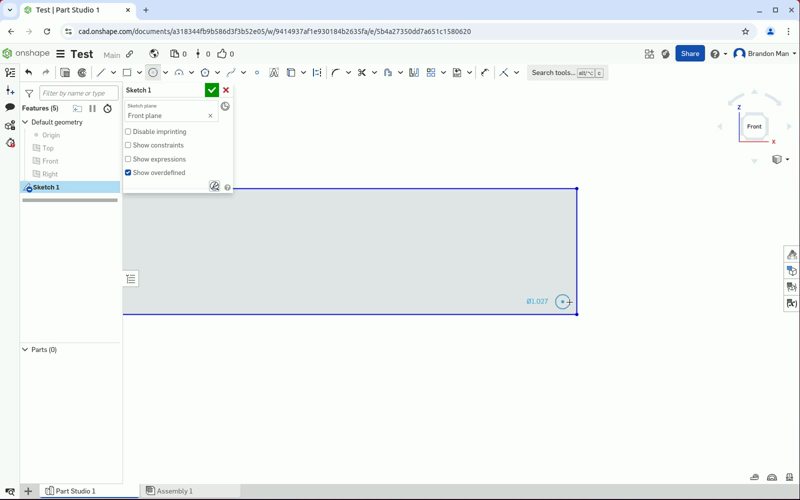
scroll(6)
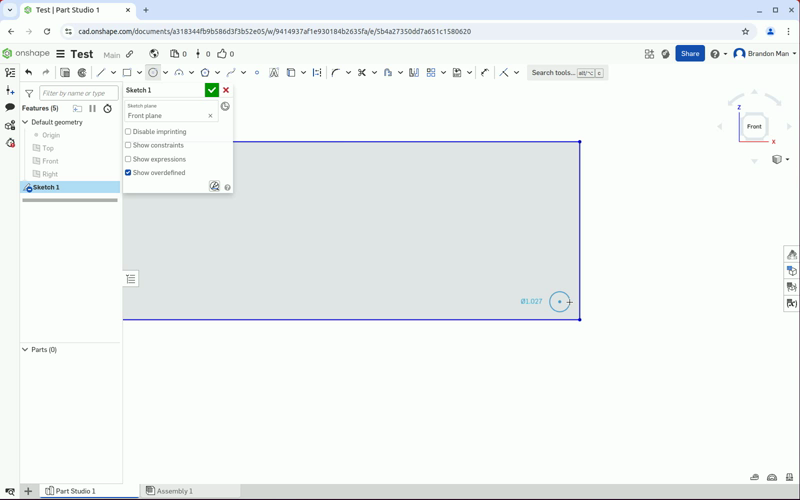
scroll(6)
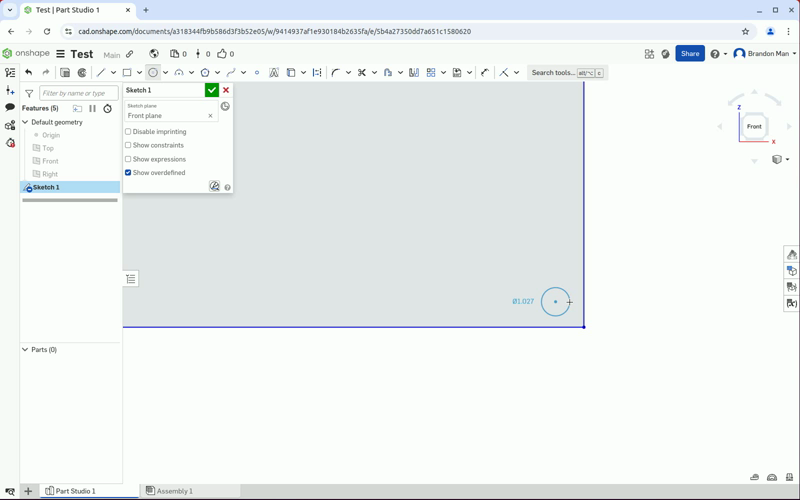
scroll(6)
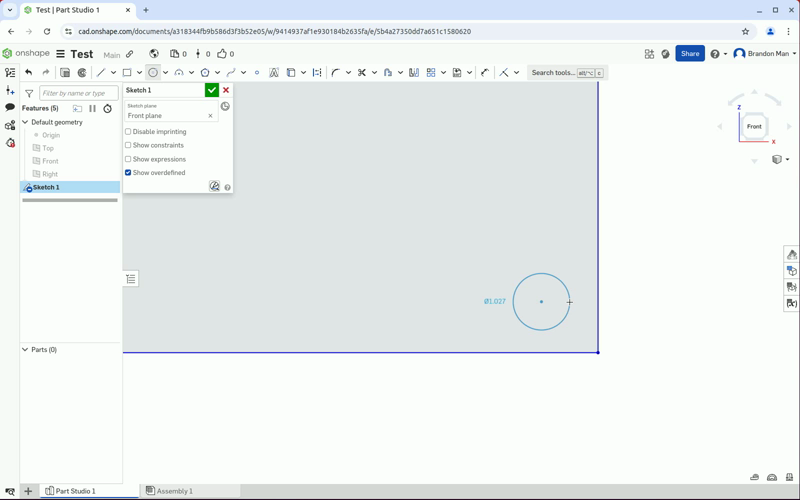
click(569, 301)
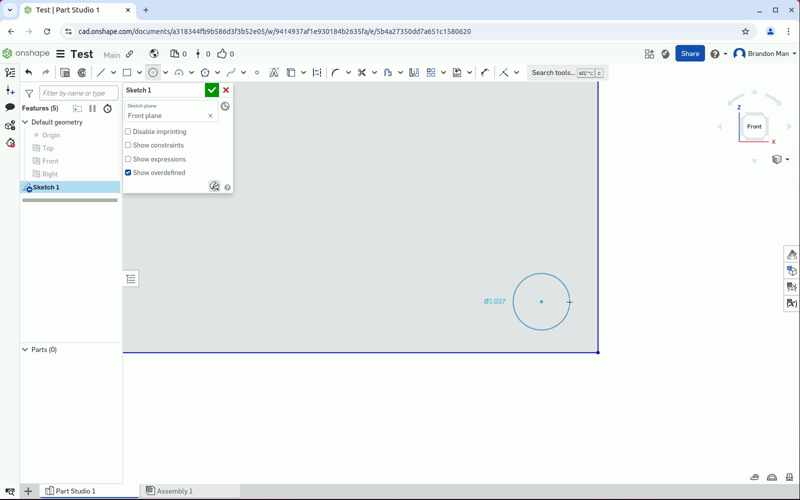
scroll(-6)
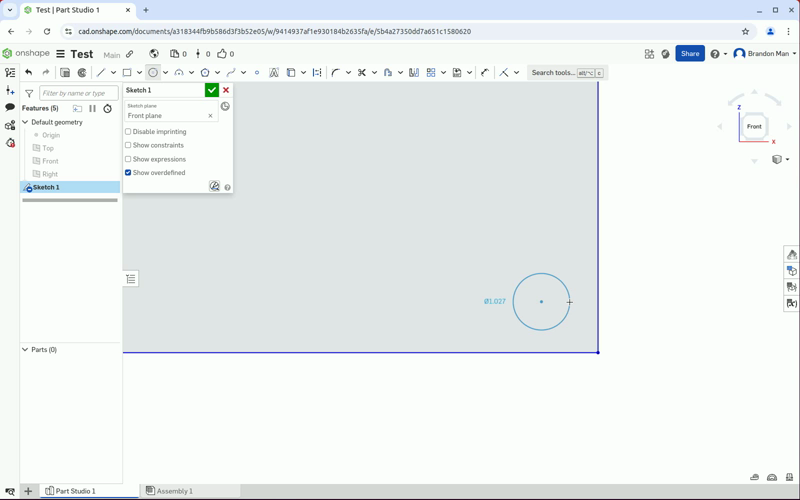
scroll(-6)
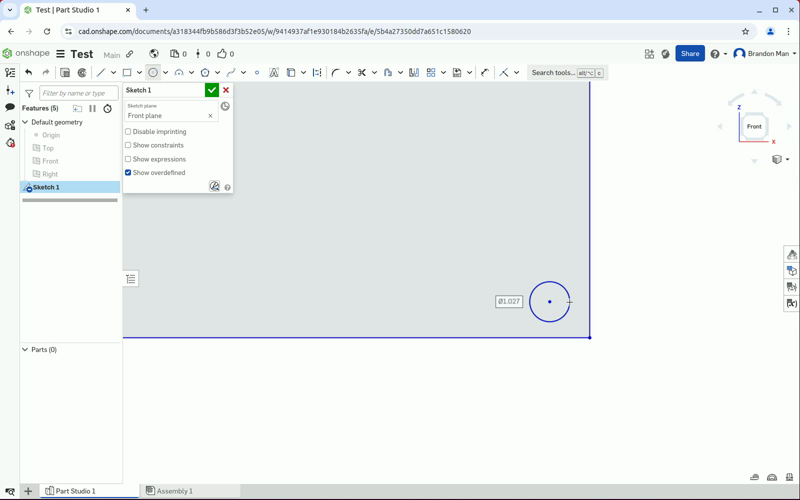
scroll(-6)
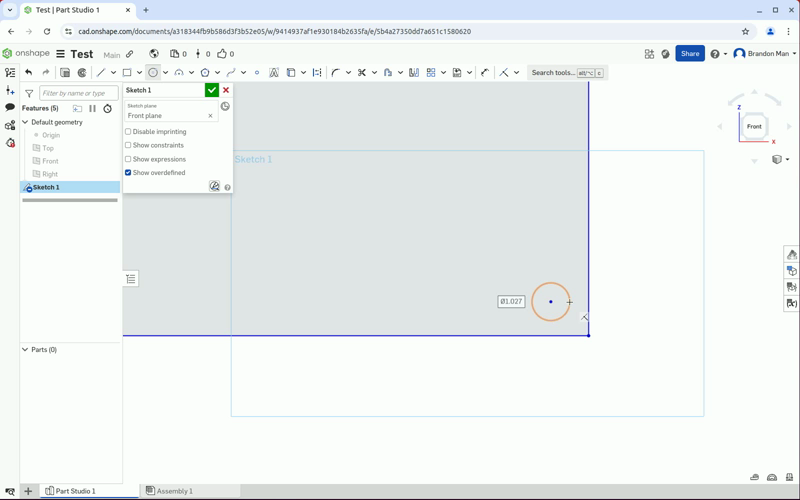
scroll(-6)
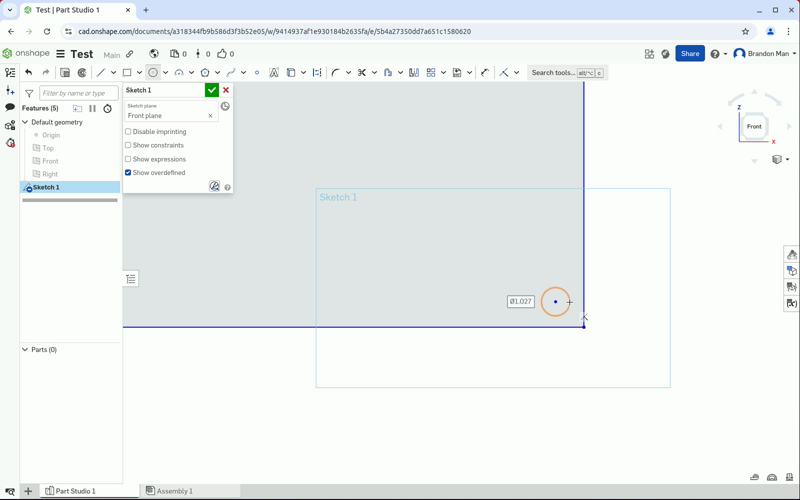
scroll(-6)
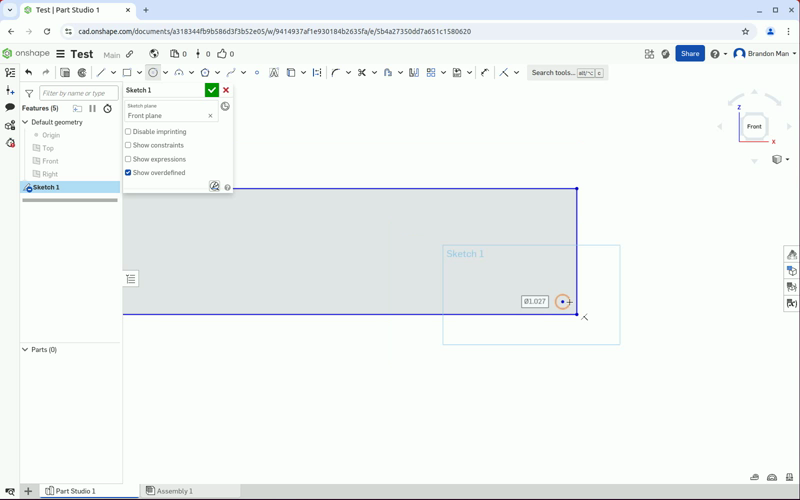
scroll(-6)
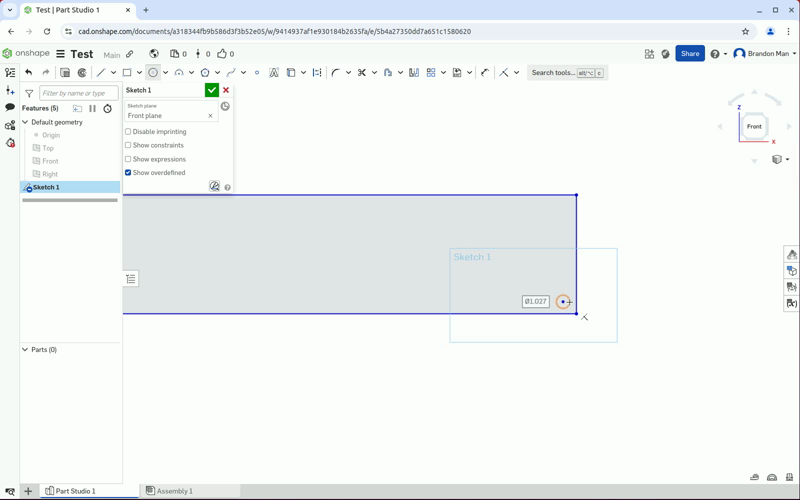
scroll(-6)
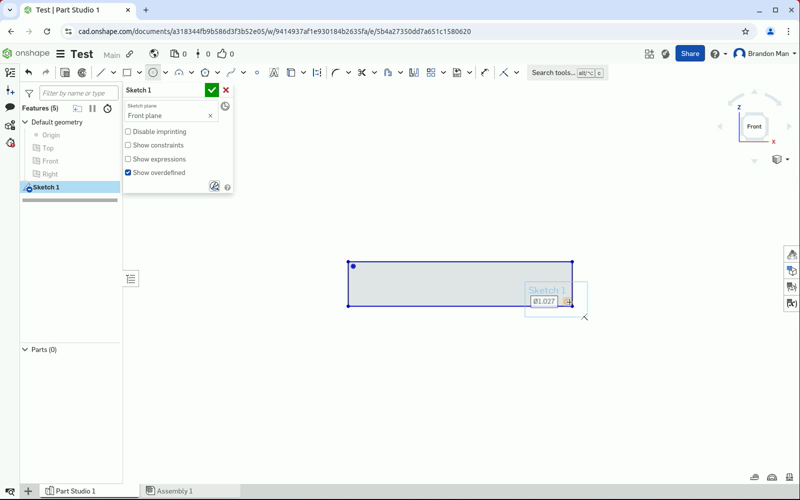
key(esc)
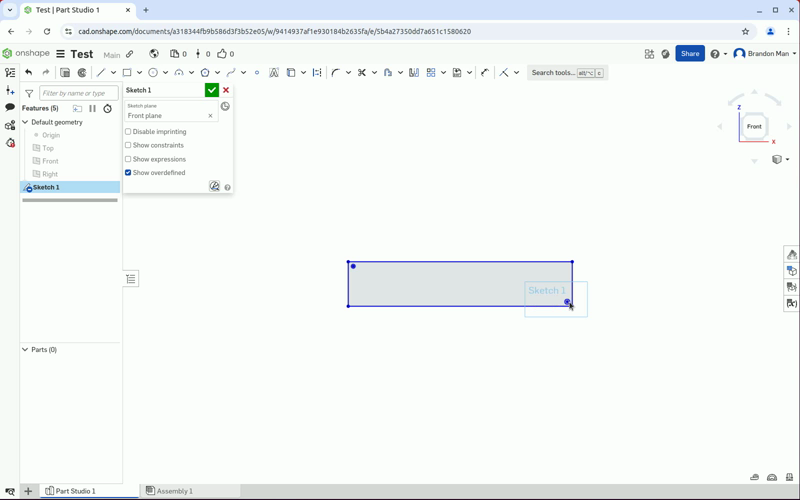
mouse_move(382, 281)
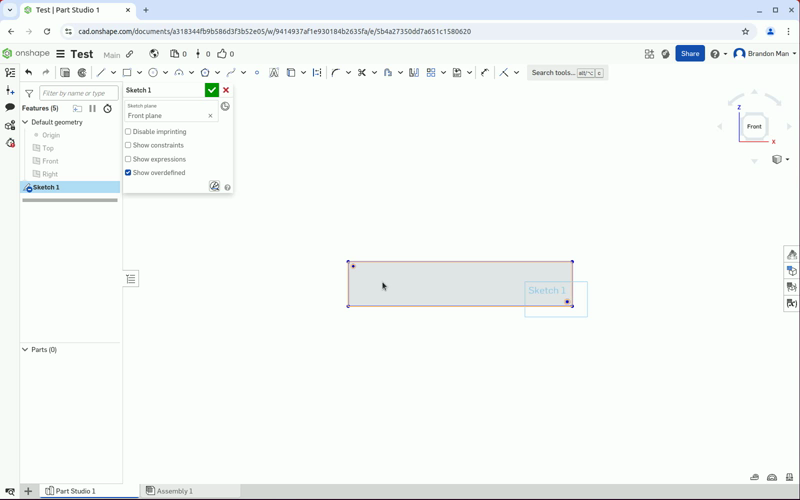
click(382, 281)
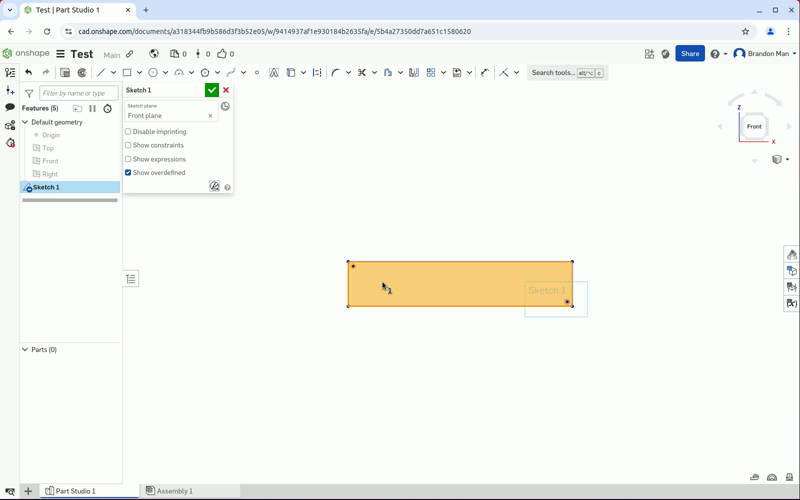
mouse_move(73, 352)
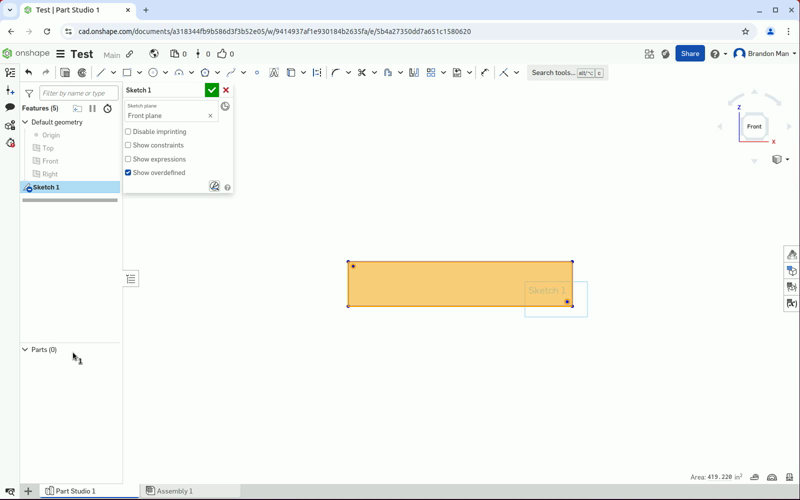
key(shift+y)
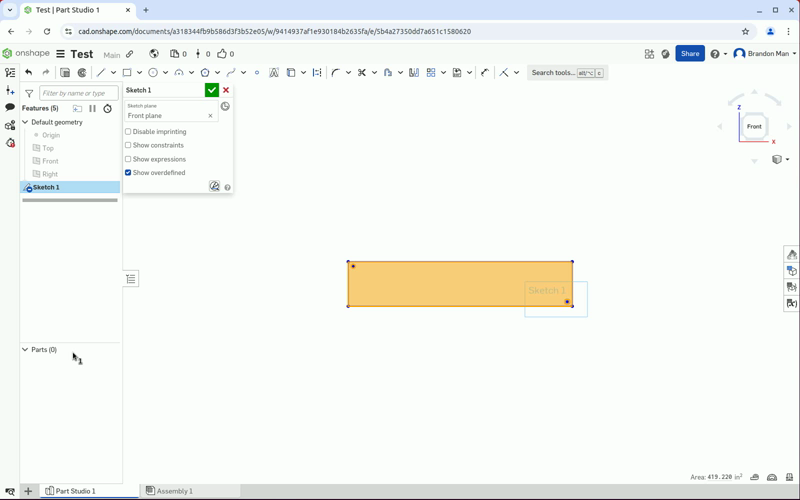
key(shift+e)
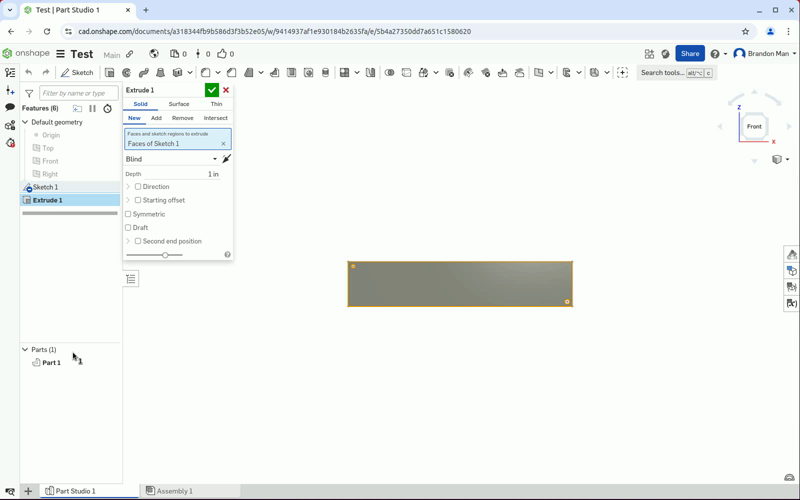
mouse_move(143, 106)
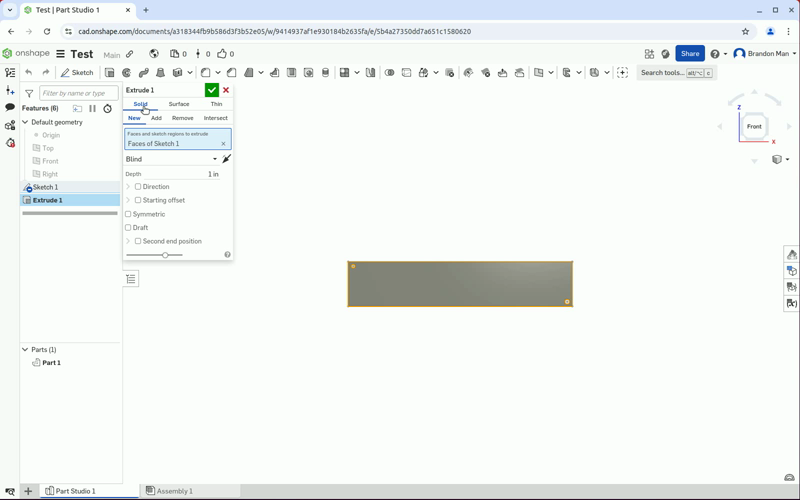
click(143, 106)
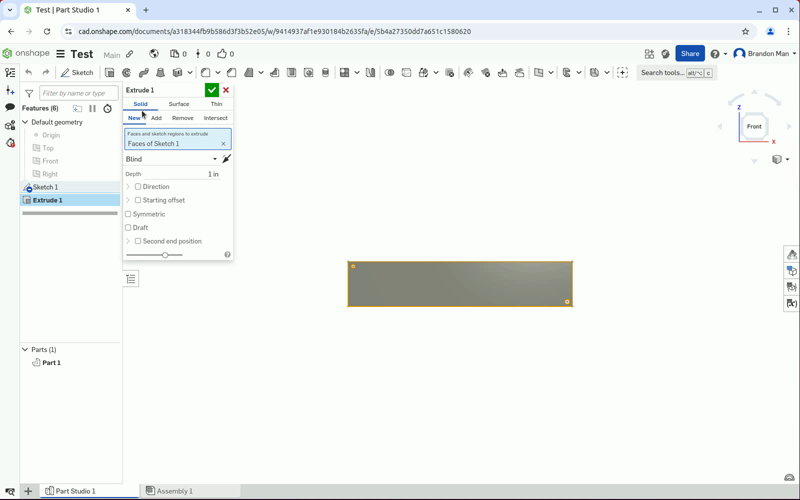
mouse_move(137, 120)
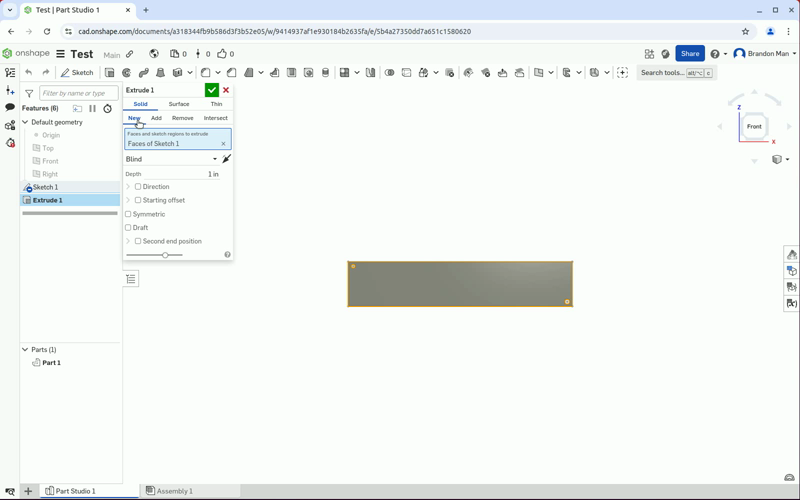
click(137, 120)
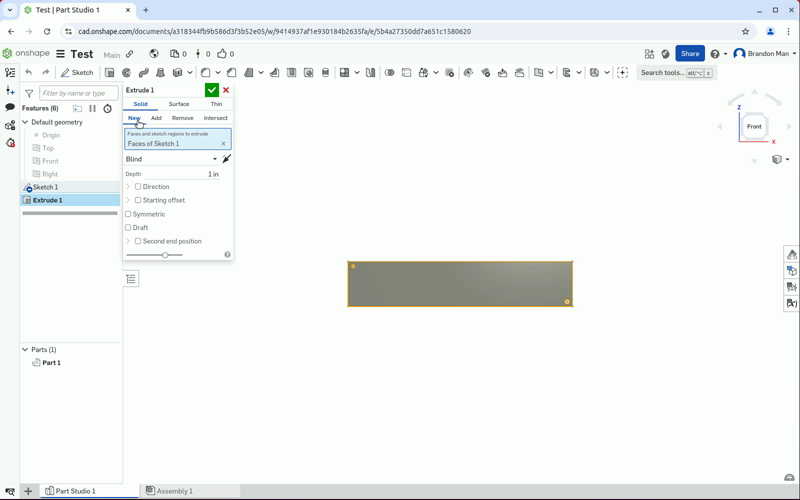
key(tab, 4)
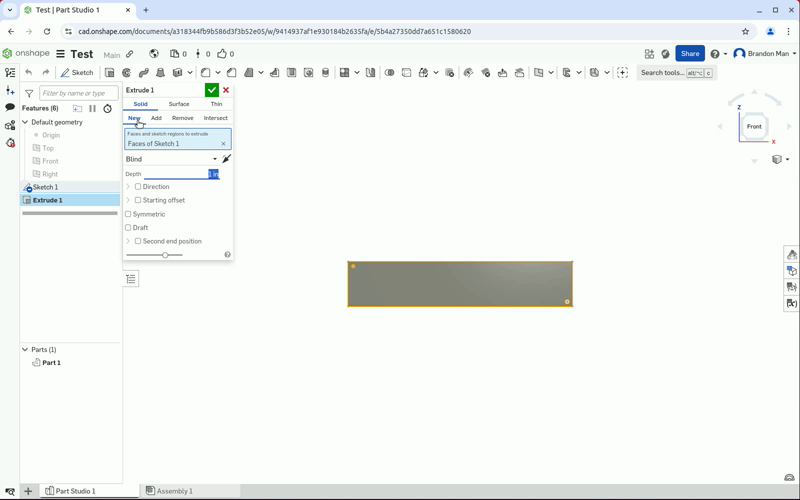
text(-0.722)
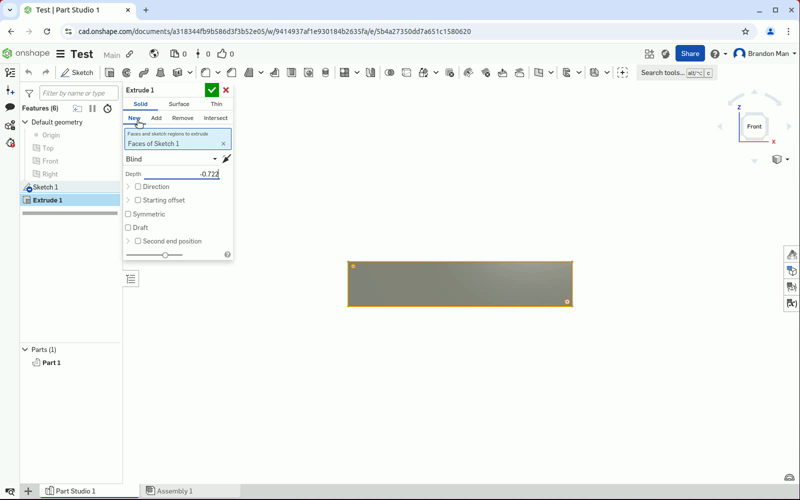
key(enter)
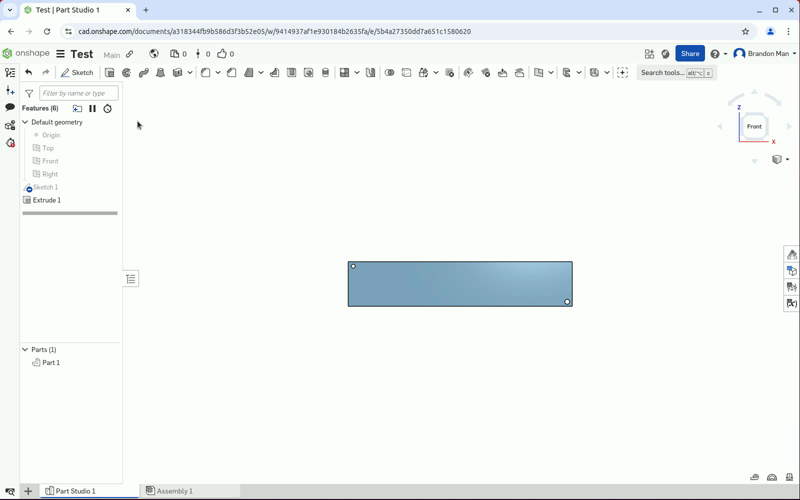
key(shift+h)
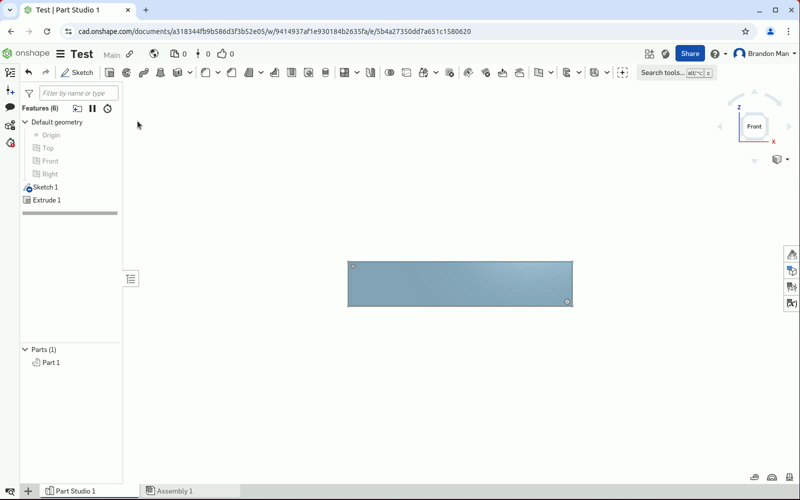
key(shift+h)
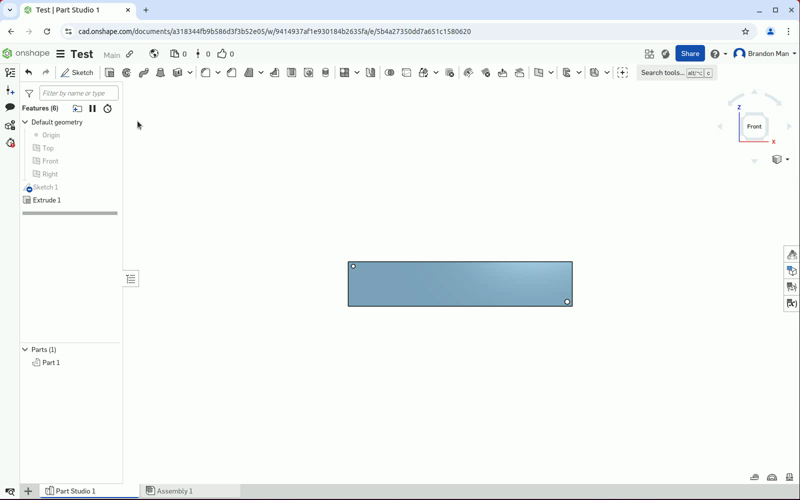
mouse_move(73, 189)
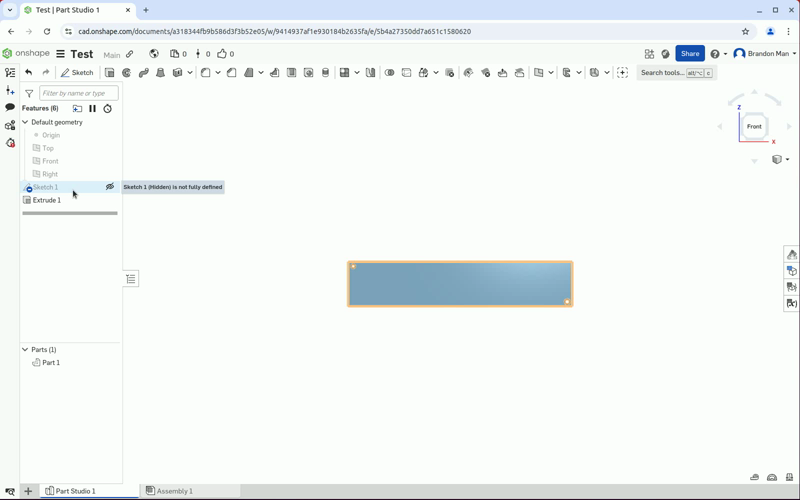
click(73, 189)
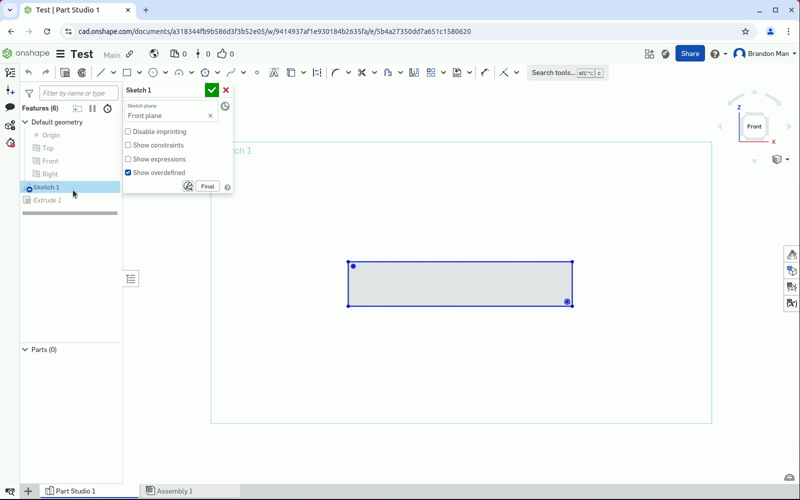
mouse_move(229, 92)
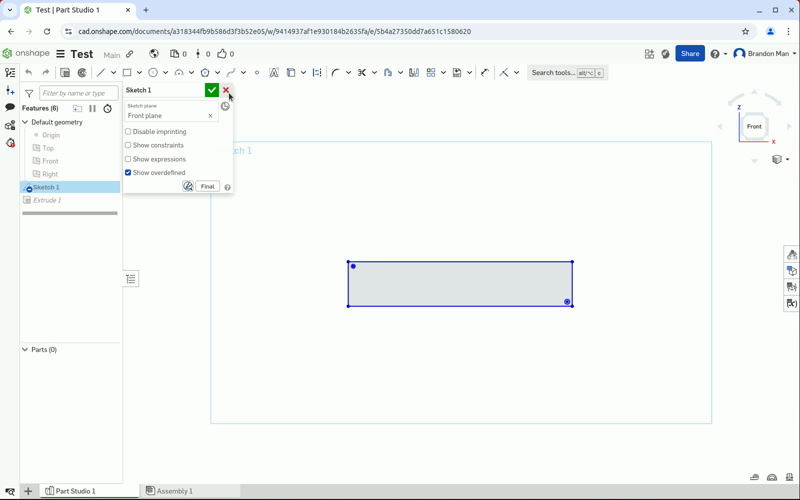
click(229, 92)
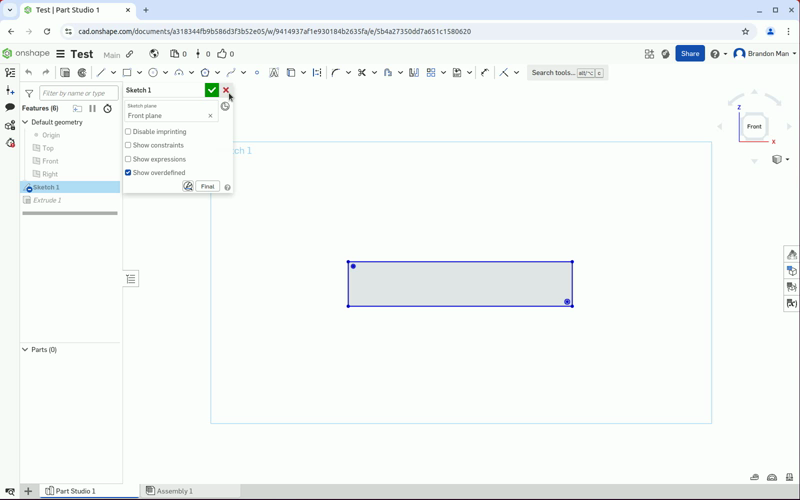
key(shift+s)
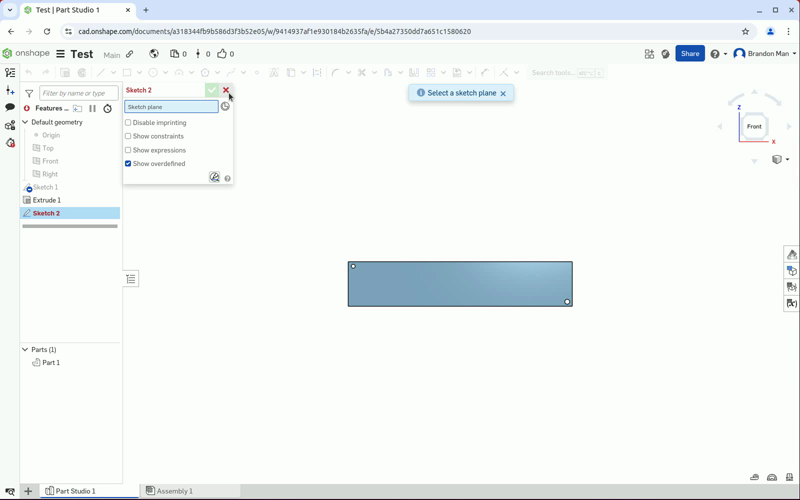
mouse_move(73, 163)
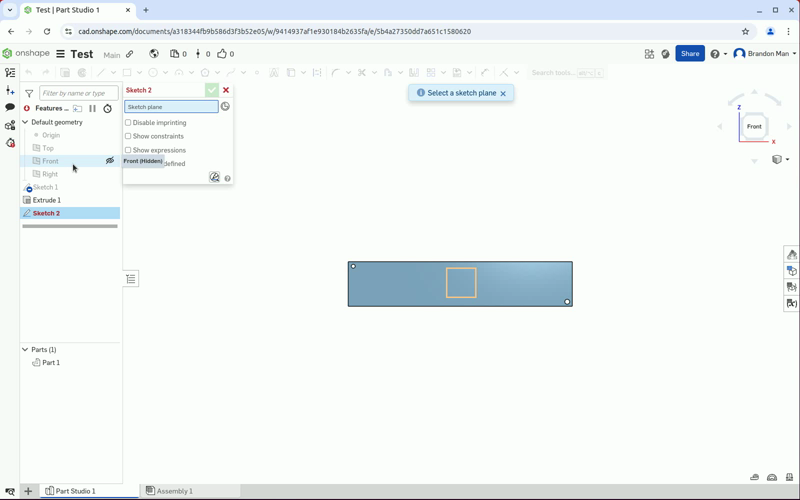
click(73, 163)
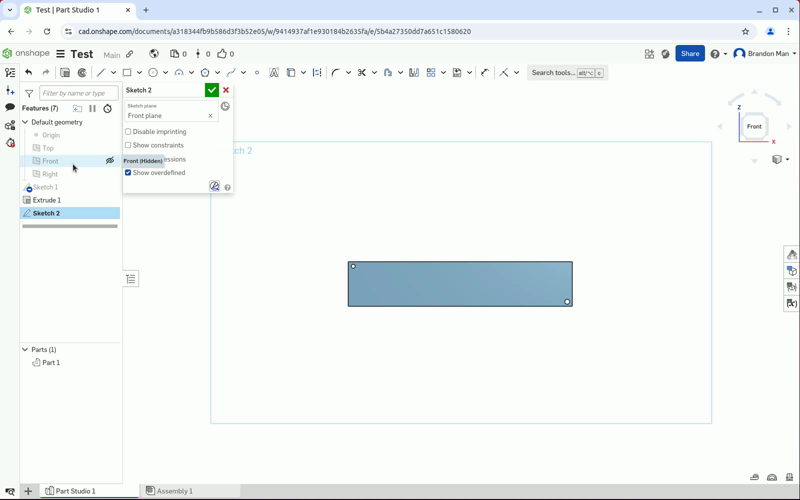
mouse_move(73, 352)
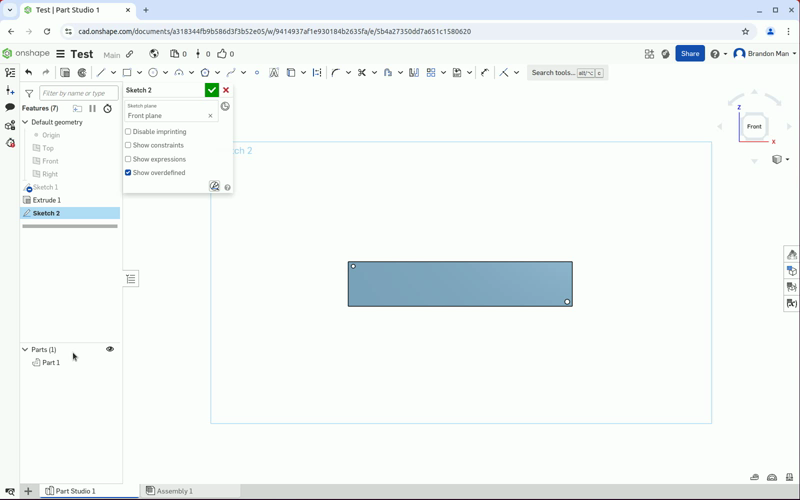
key(y)
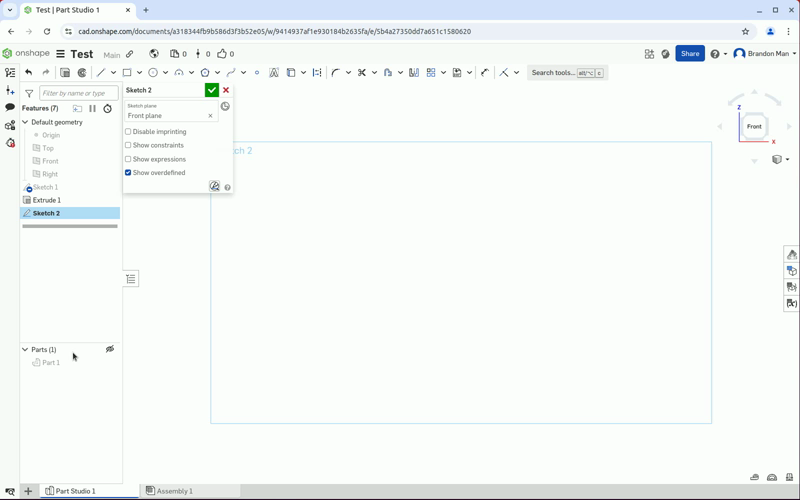
key(l)
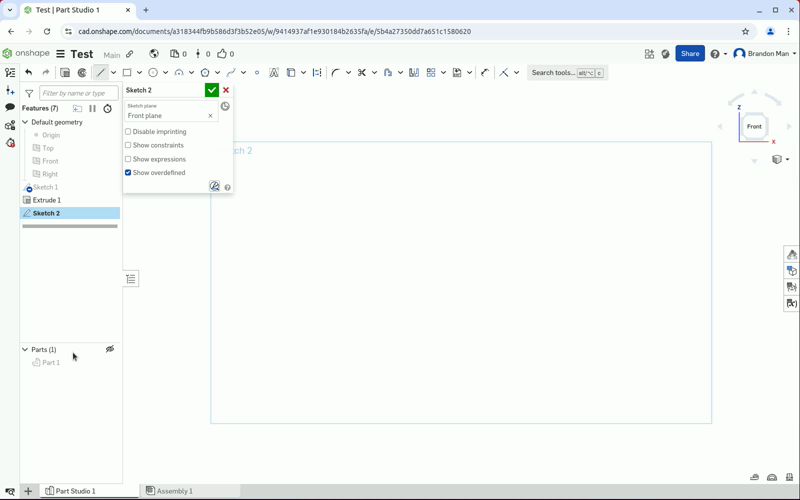
key_down(shift)
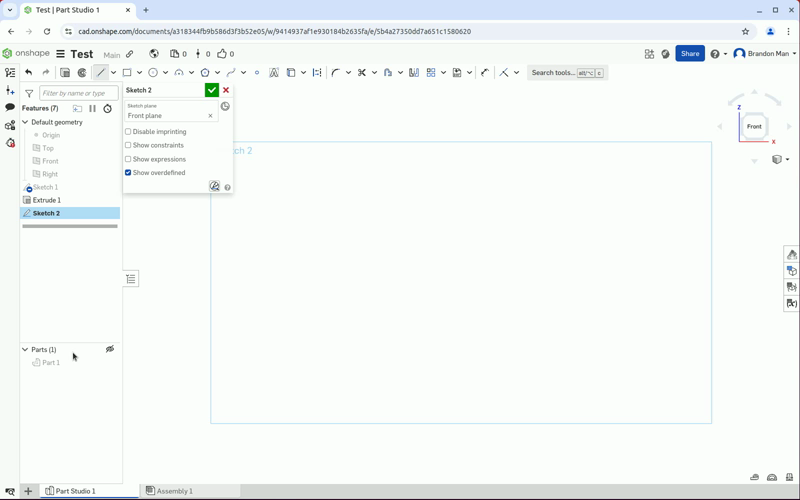
mouse_move(487, 305)
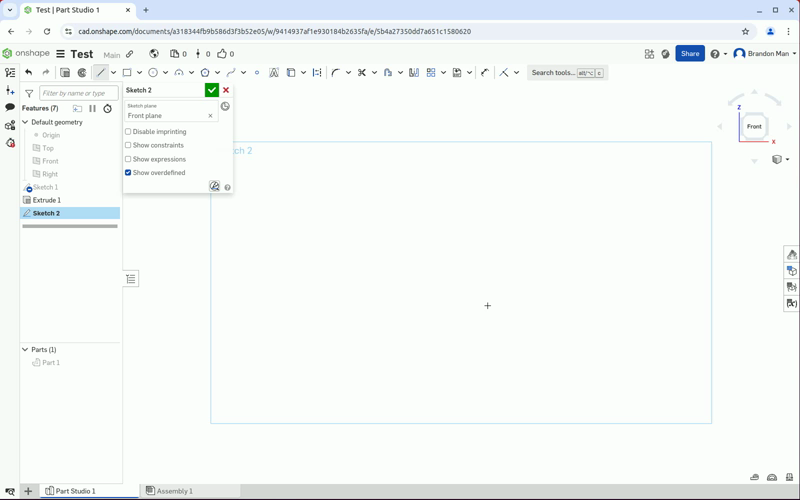
click(487, 305)
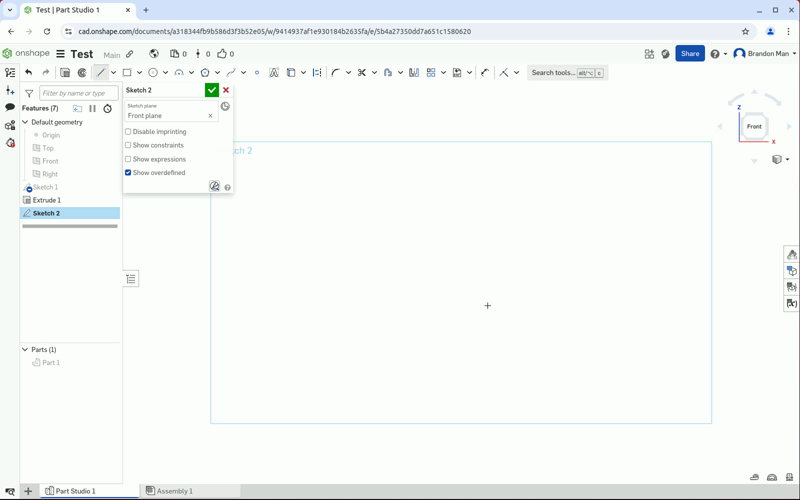
key_up(shift)
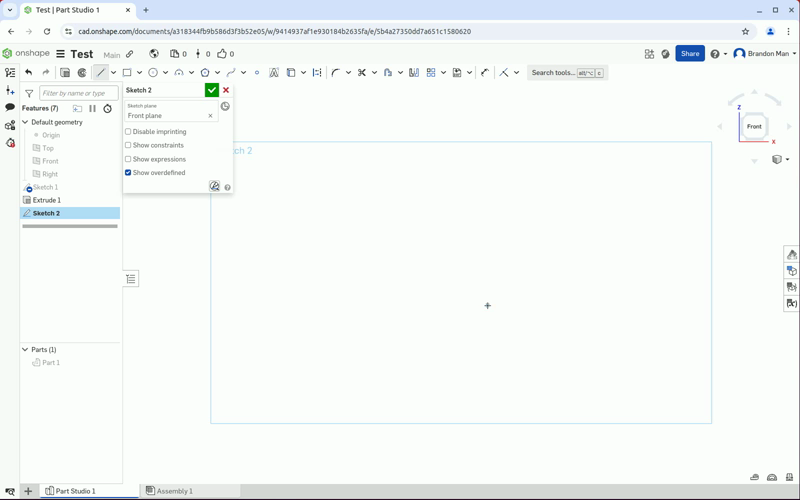
key_down(shift)
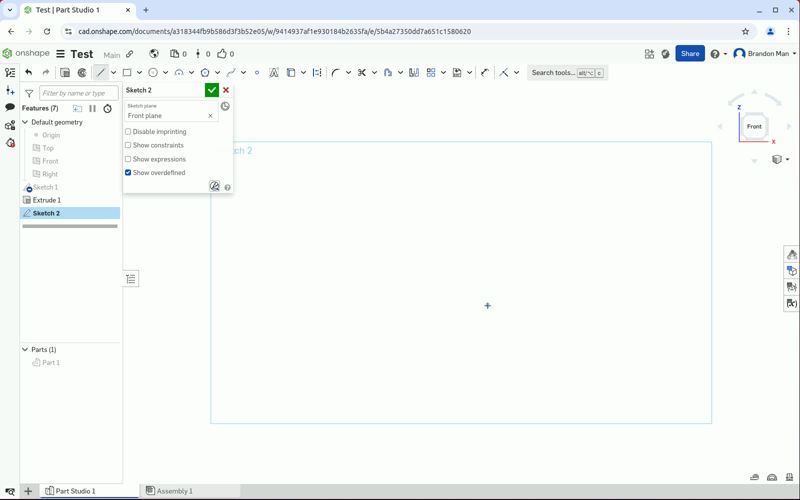
mouse_move(517, 305)
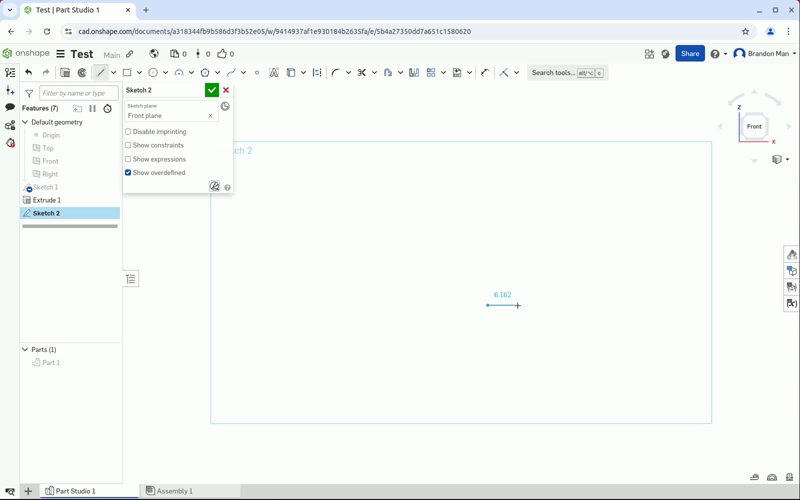
mouse_move(499, 305)
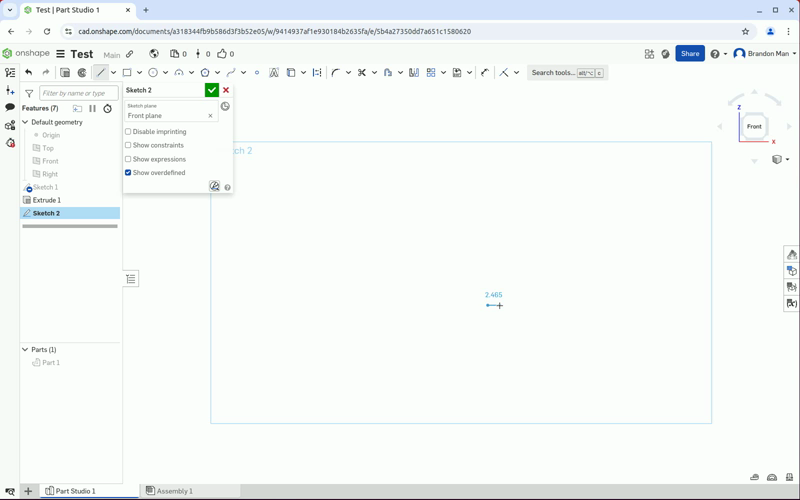
click(499, 305)
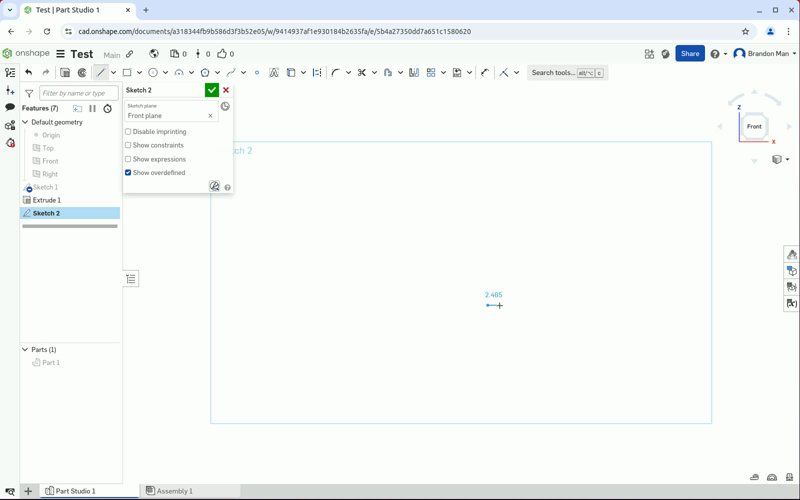
key_up(shift)
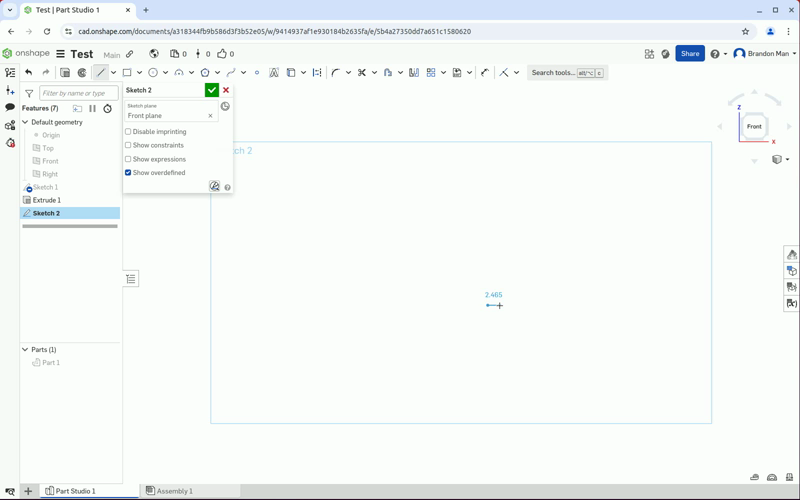
key_down(shift)
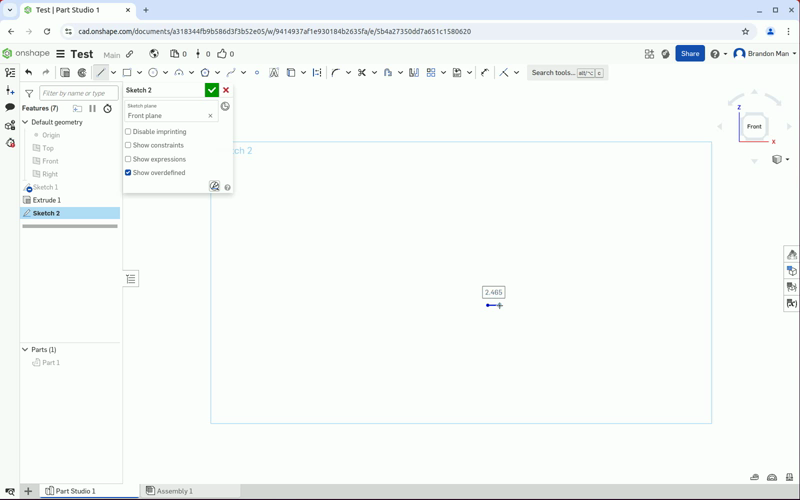
mouse_move(529, 305)
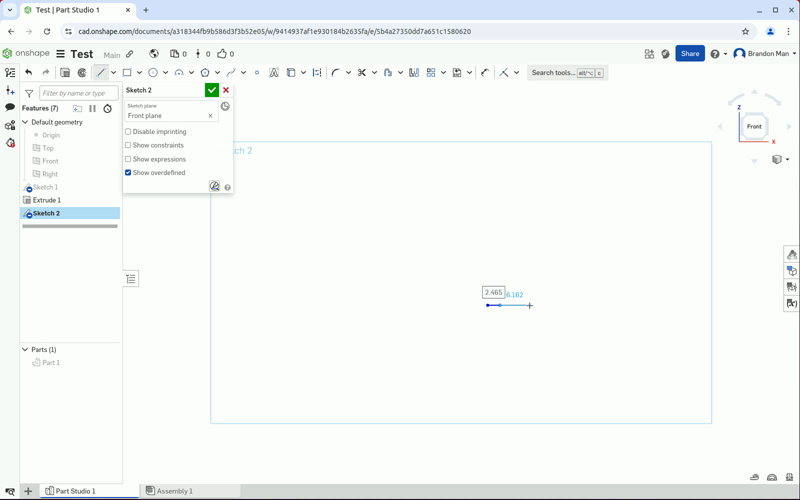
mouse_move(499, 291)
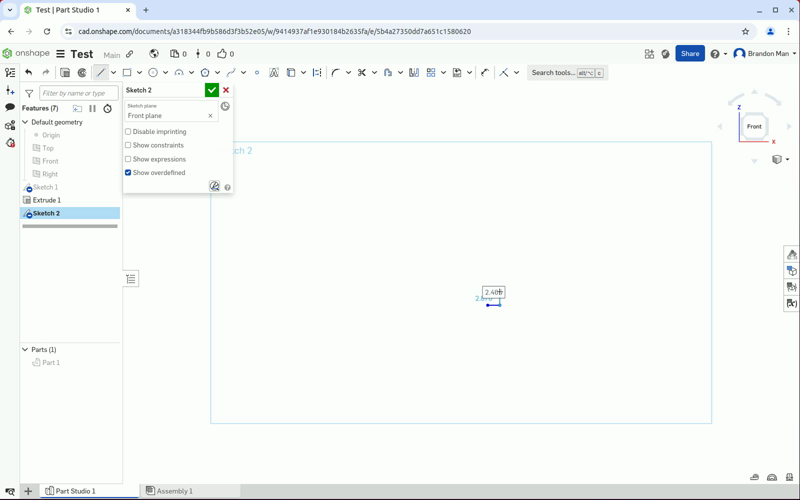
click(499, 291)
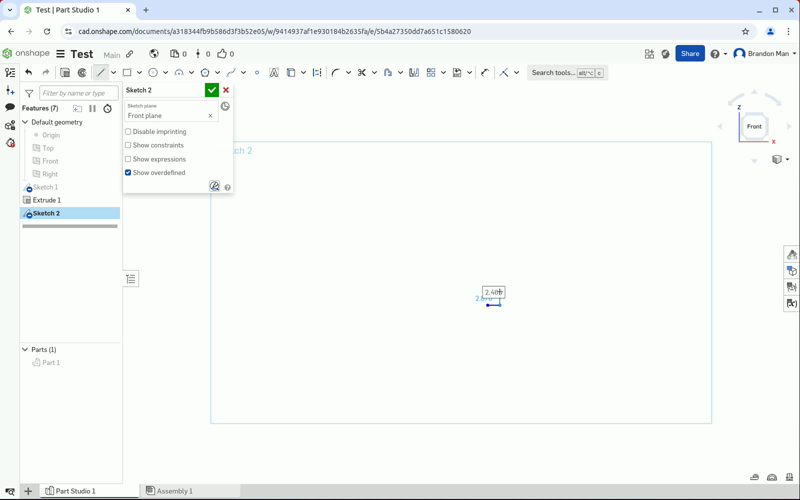
key_up(shift)
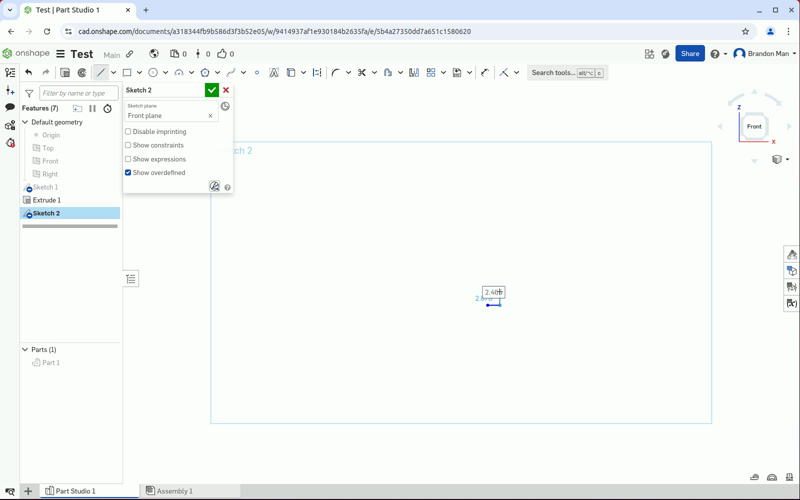
key_down(shift)
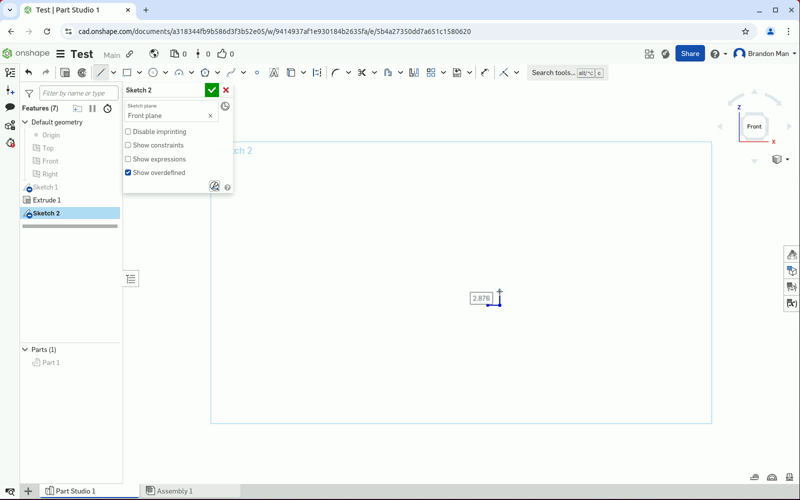
mouse_move(529, 291)
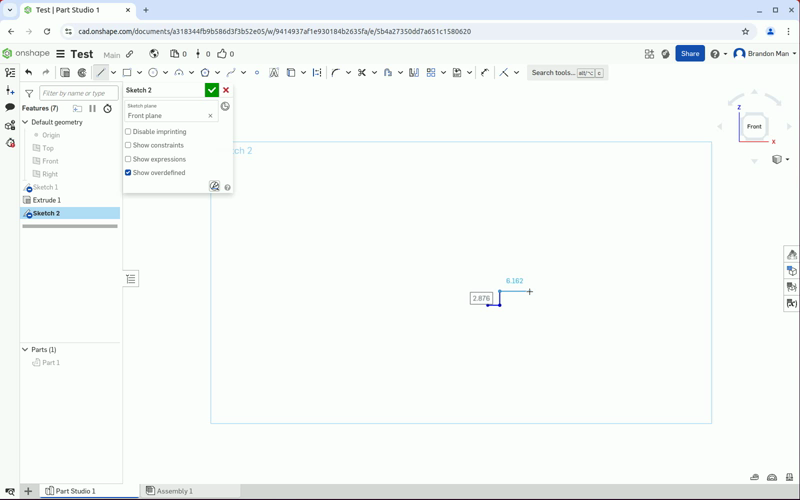
mouse_move(487, 291)
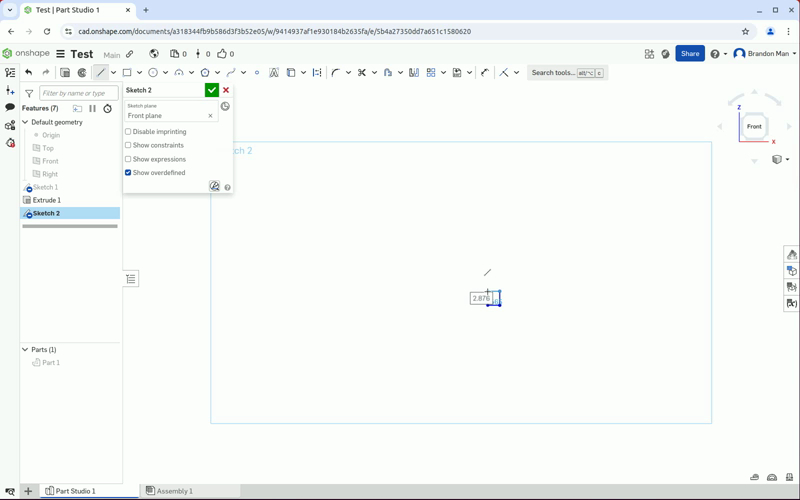
click(487, 291)
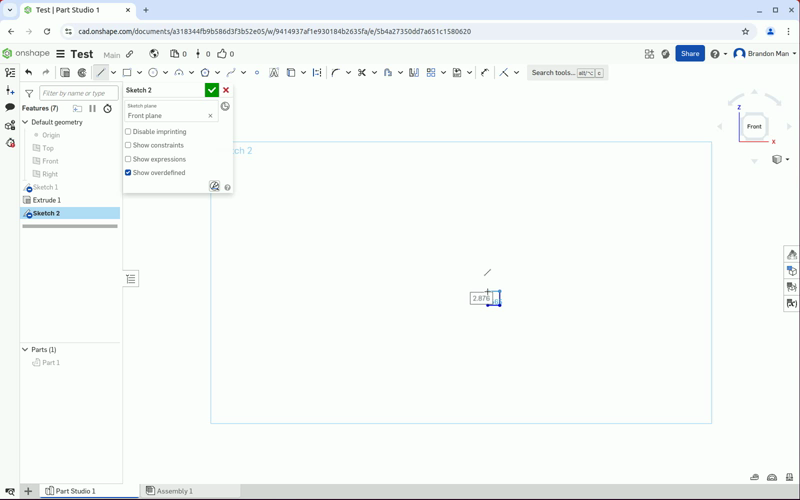
key_up(shift)
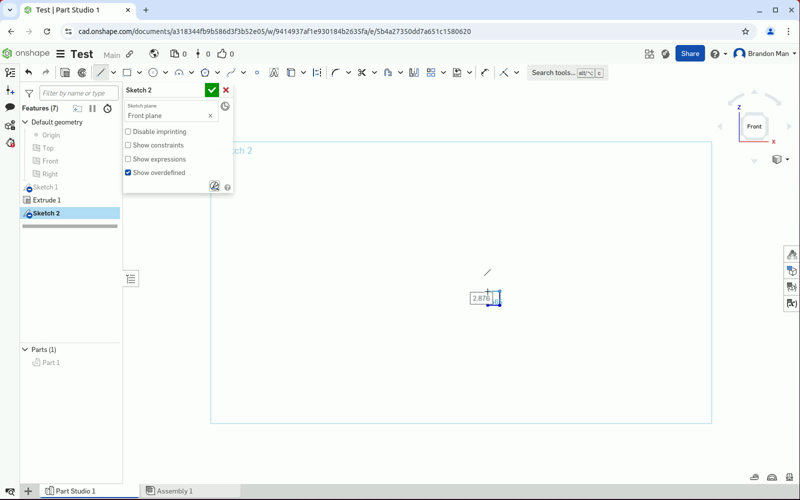
mouse_move(517, 291)
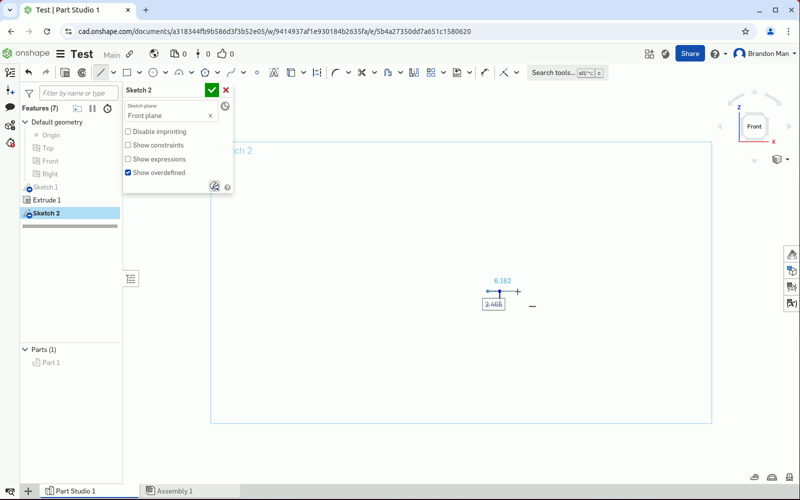
key_down(shift)
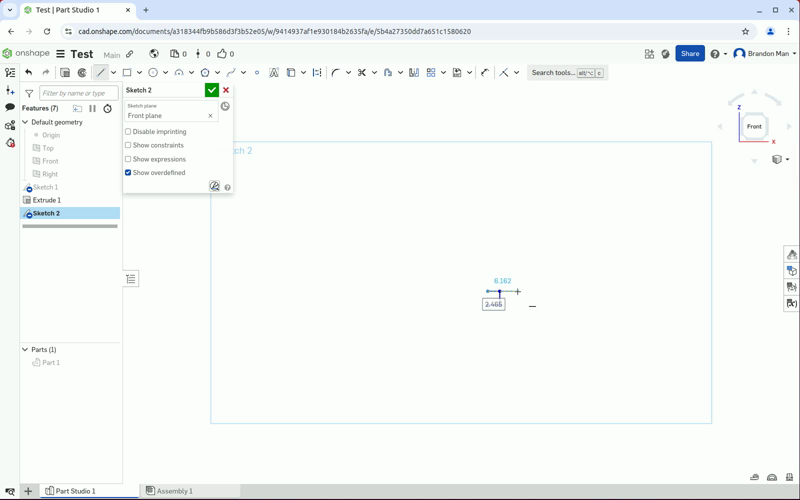
mouse_move(487, 305)
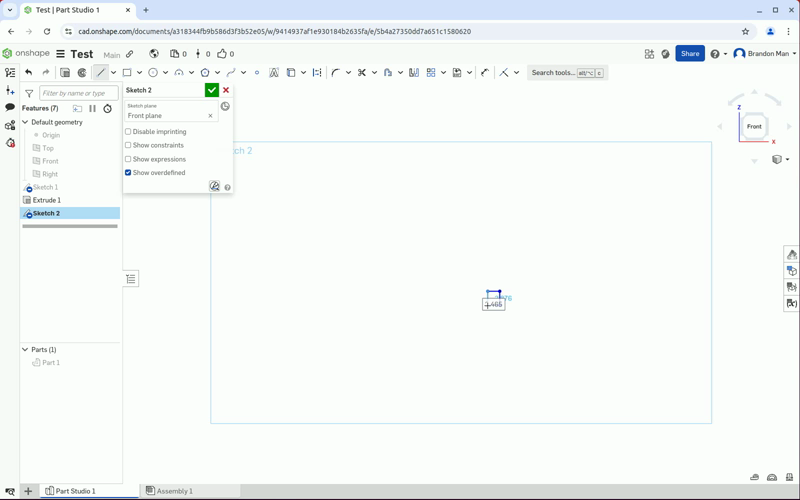
key_up(shift)
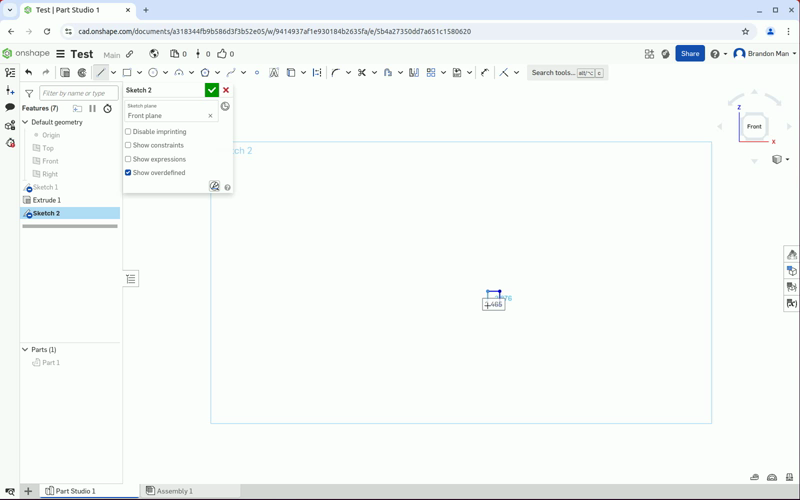
click(487, 305)
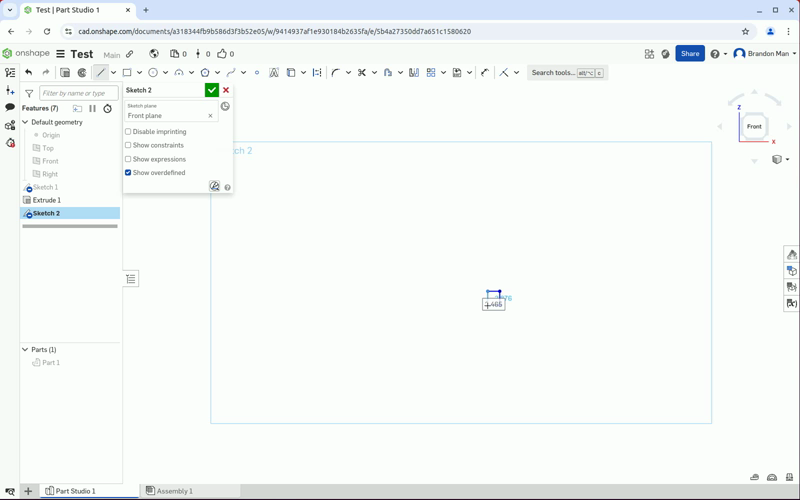
key(esc)
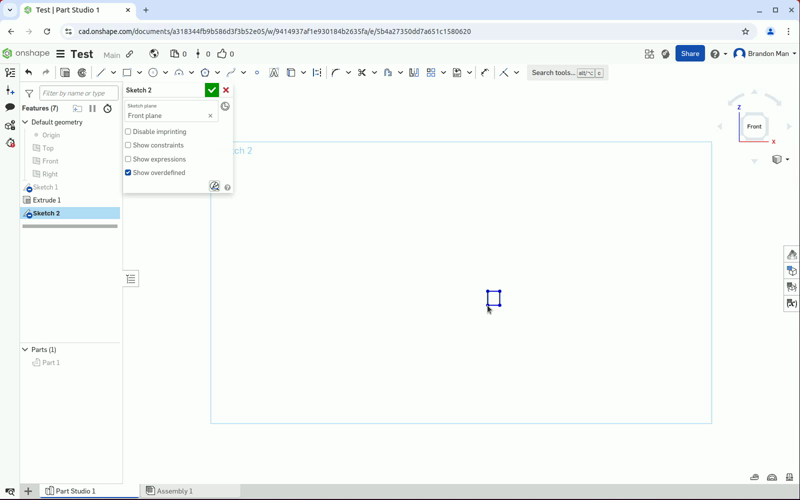
mouse_move(489, 293)
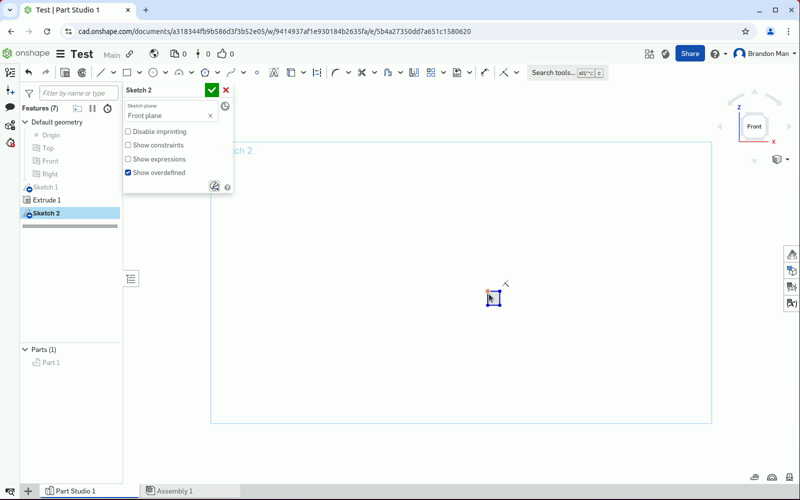
scroll(6)
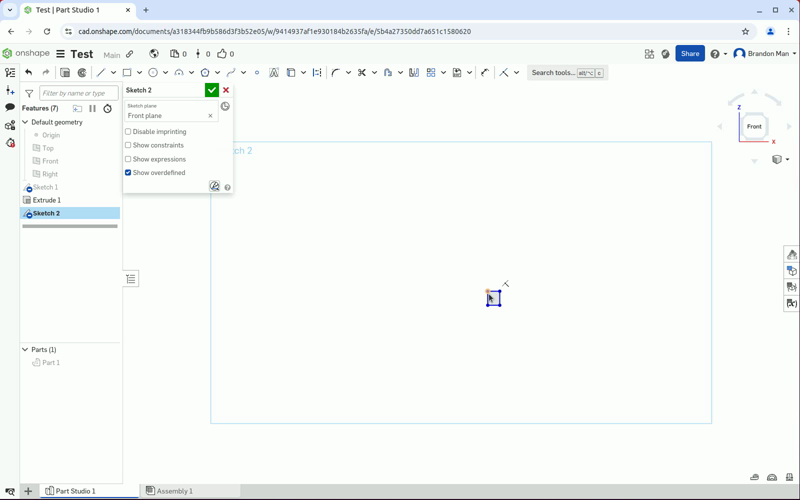
scroll(6)
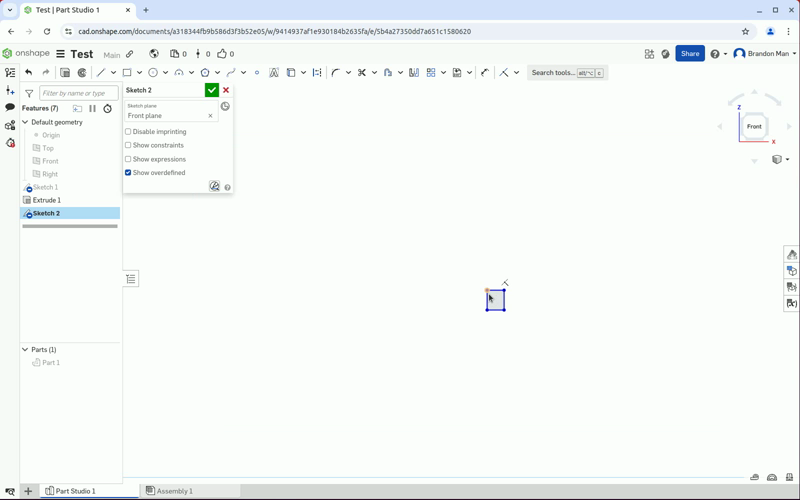
scroll(6)
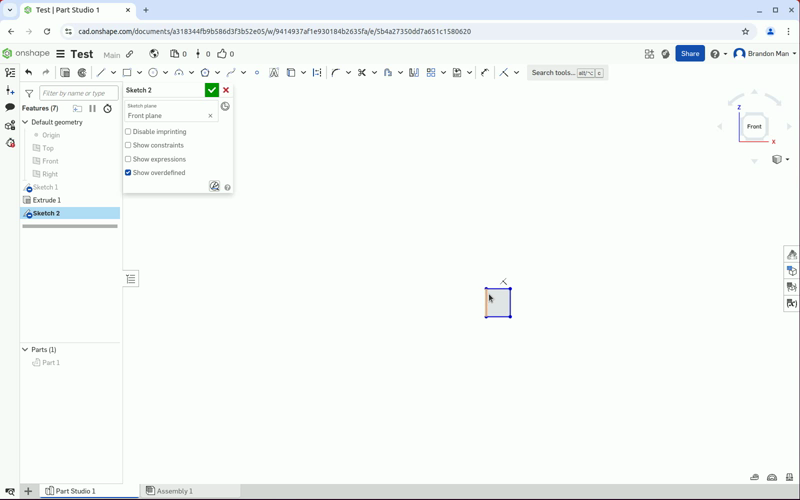
scroll(6)
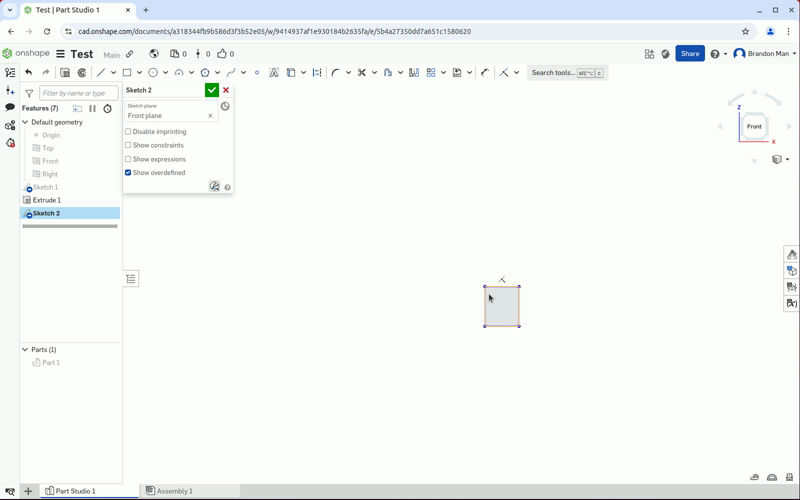
scroll(6)
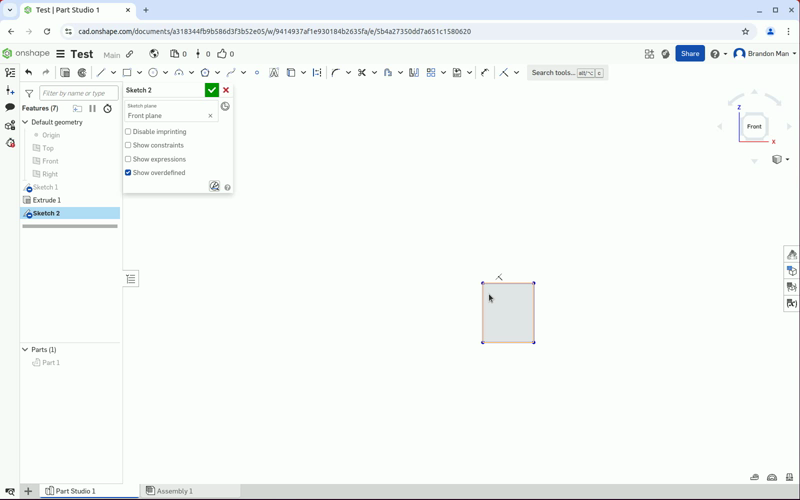
scroll(6)
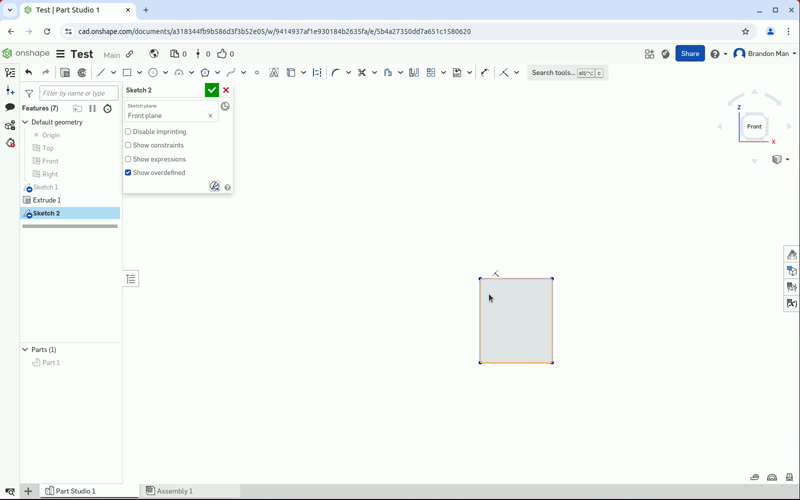
scroll(6)
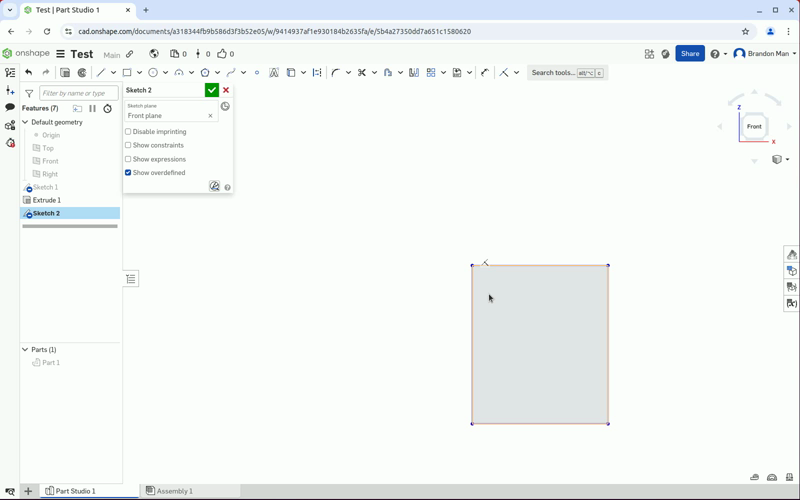
click(489, 293)
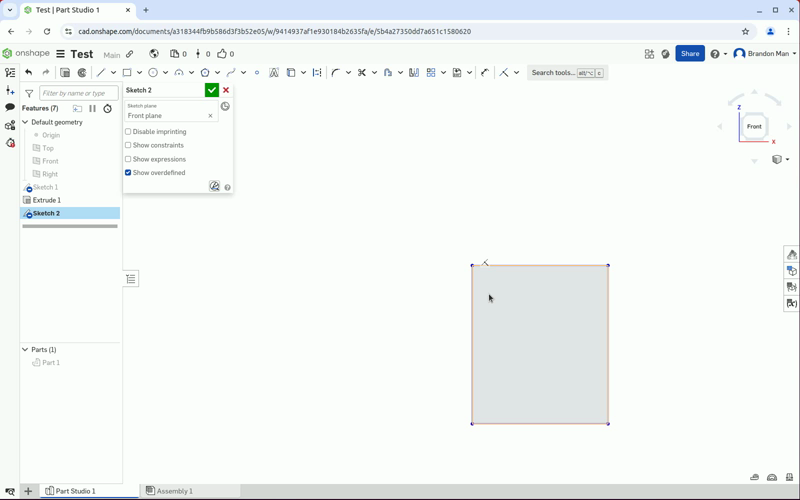
scroll(-6)
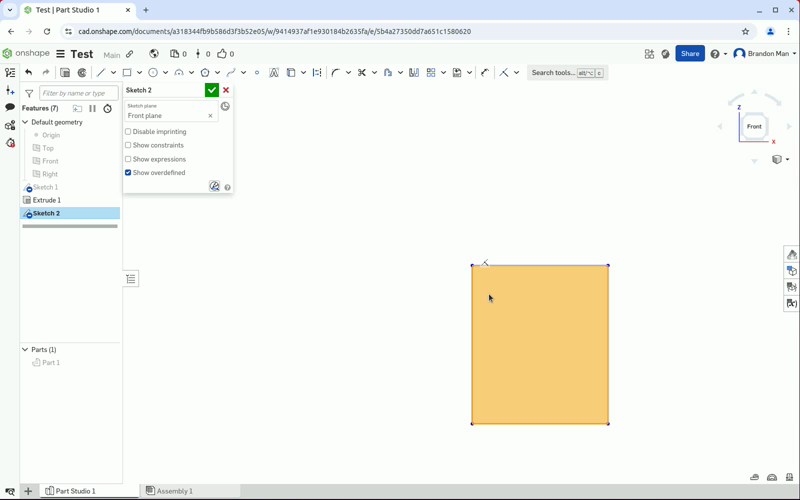
scroll(-6)
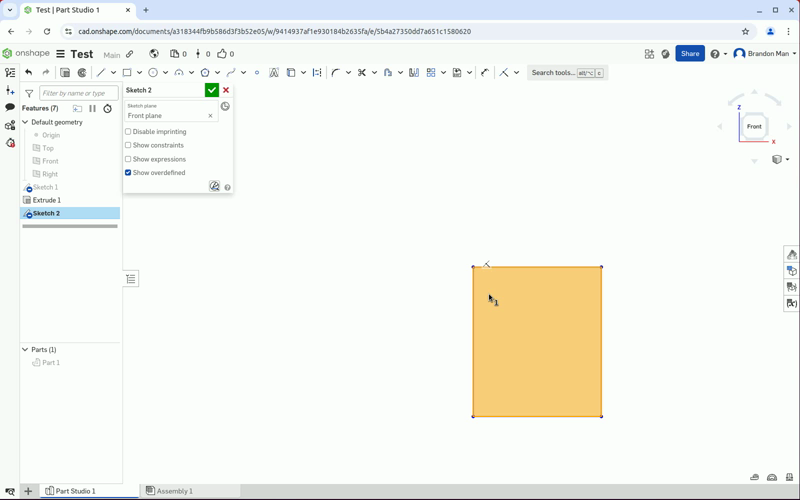
scroll(-6)
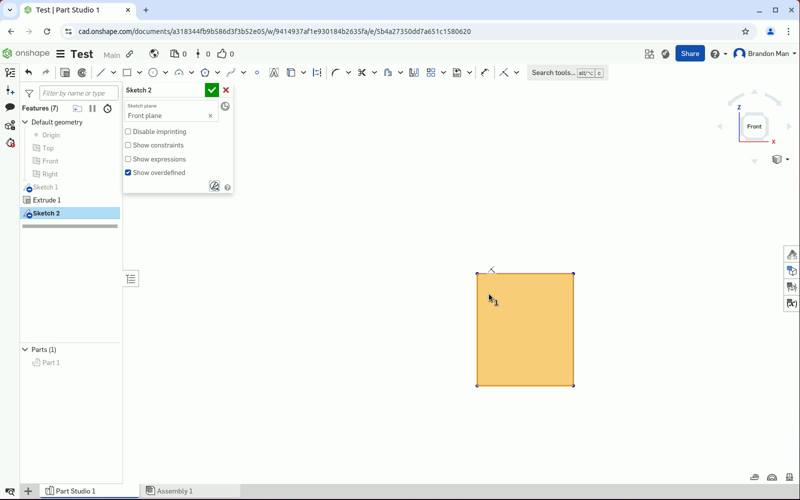
scroll(-6)
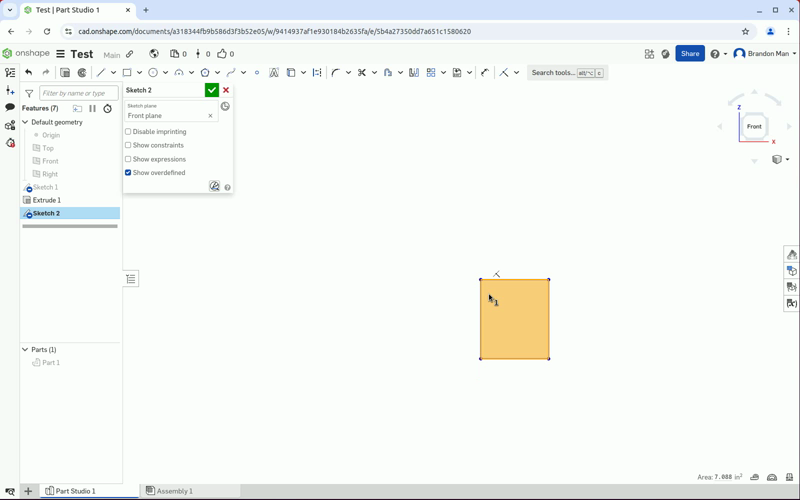
scroll(-6)
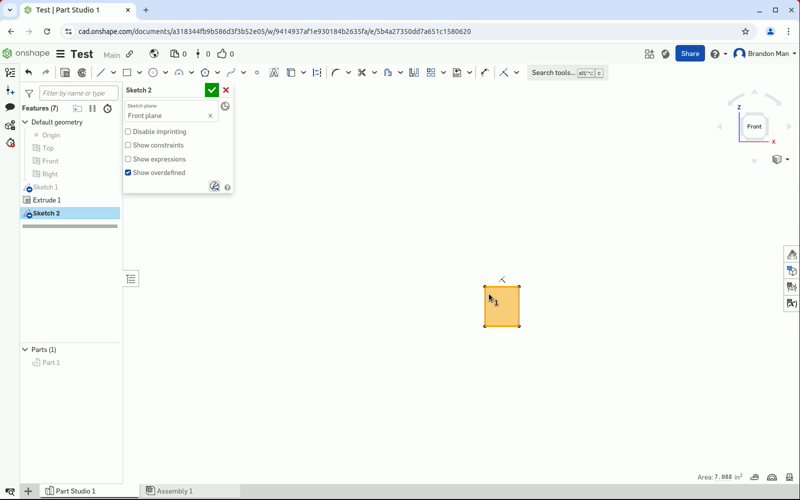
scroll(-6)
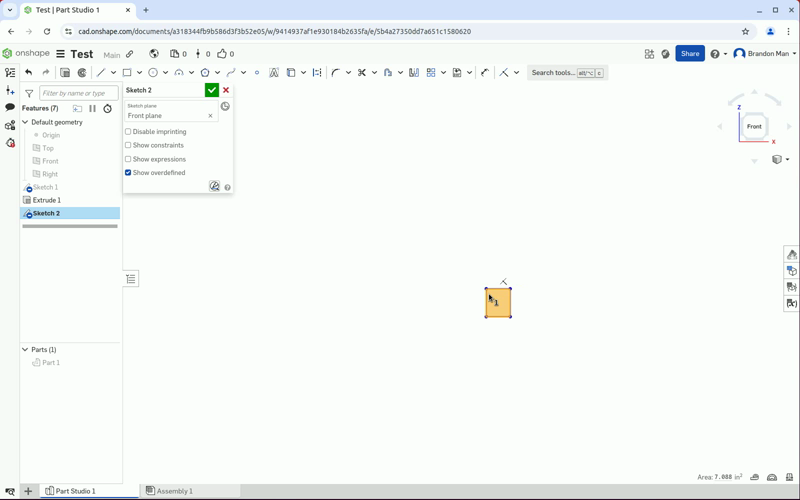
scroll(-6)
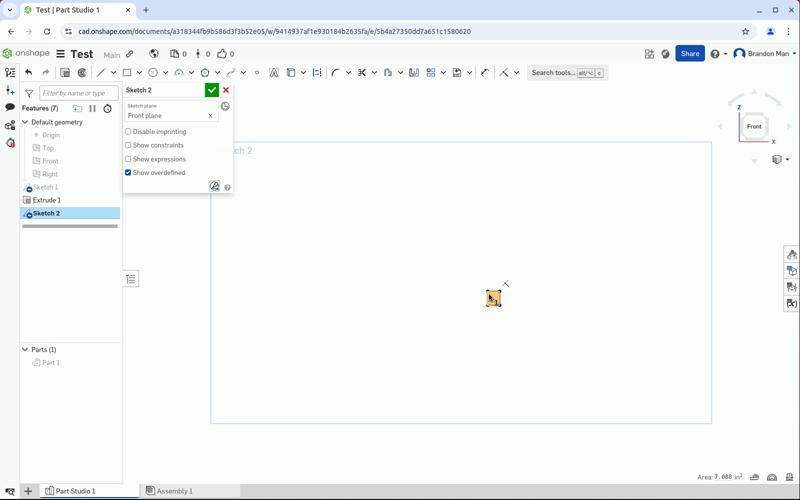
mouse_move(73, 352)
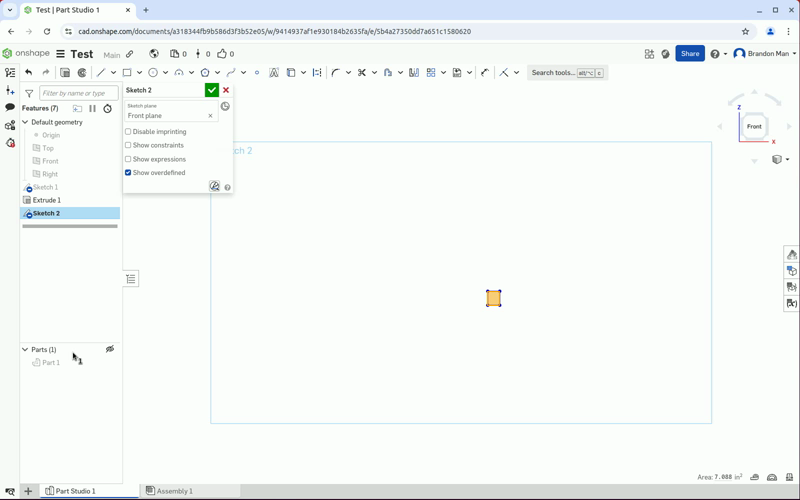
key(shift+y)
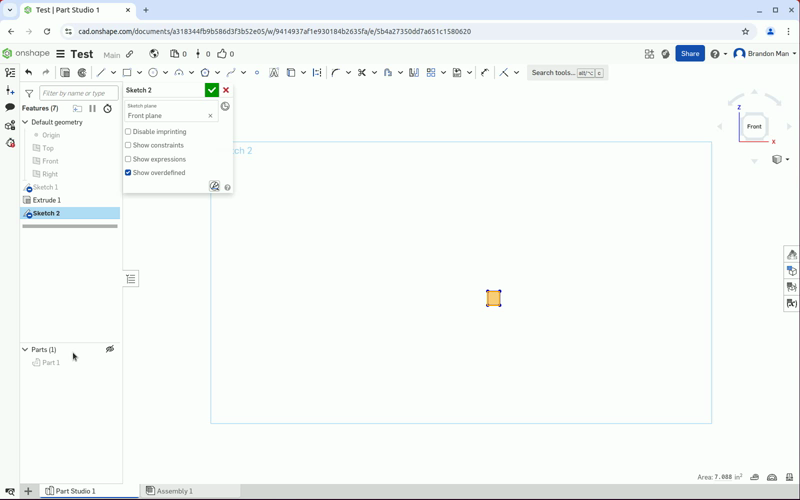
key(shift+e)
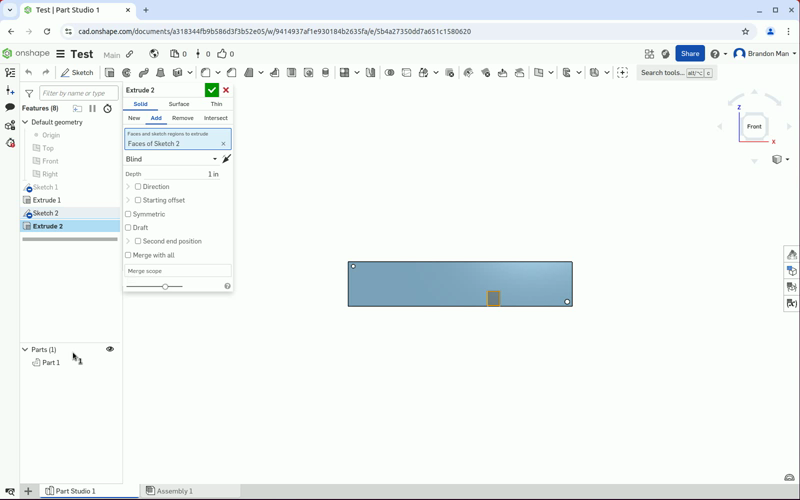
mouse_move(143, 106)
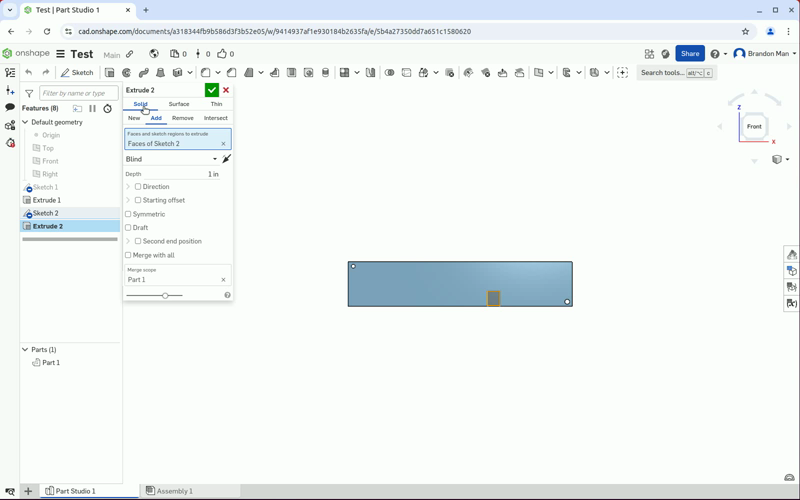
click(143, 106)
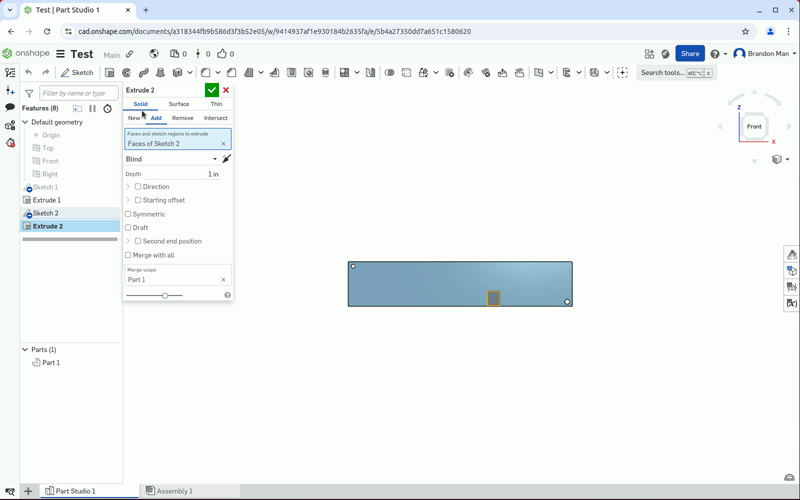
mouse_move(137, 120)
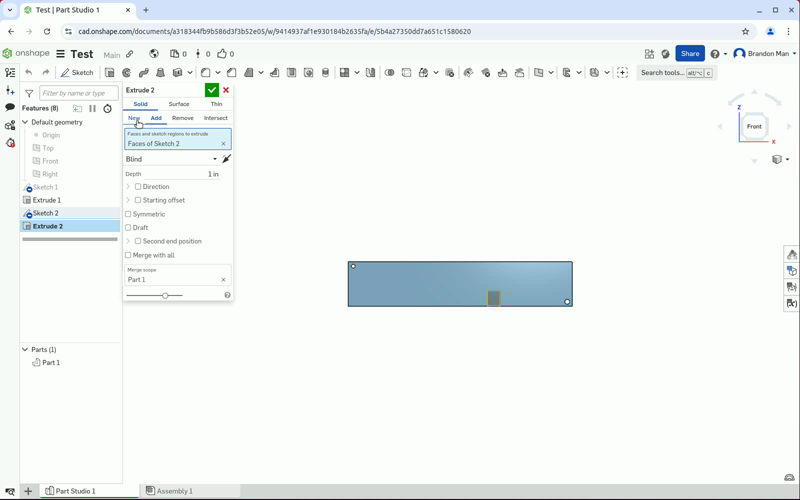
click(137, 120)
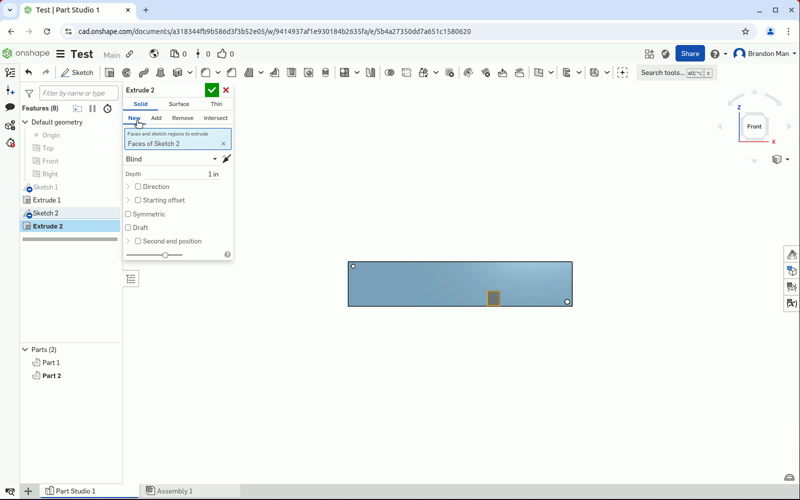
key(tab, 4)
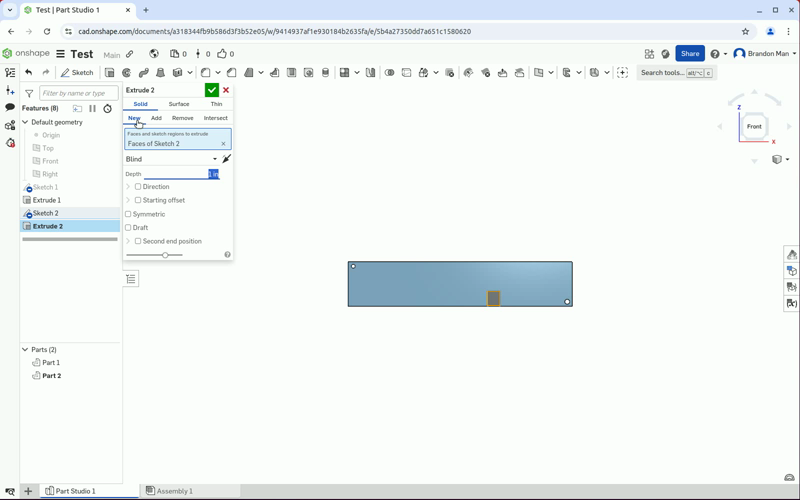
text(0.722)
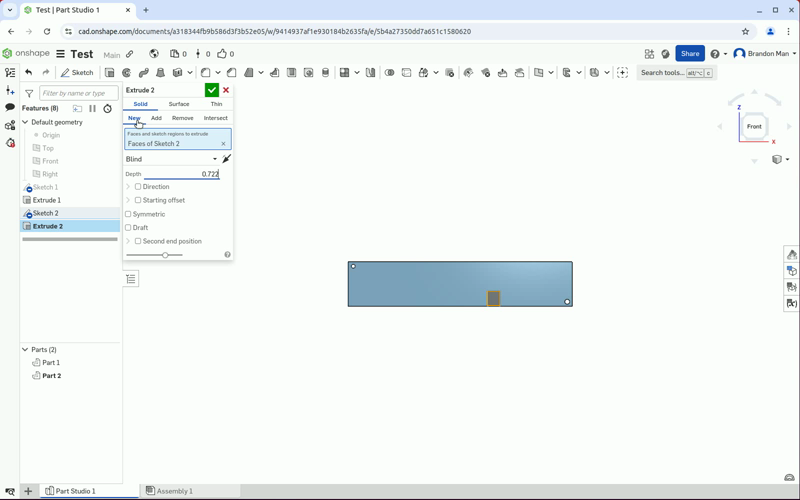
key(enter)
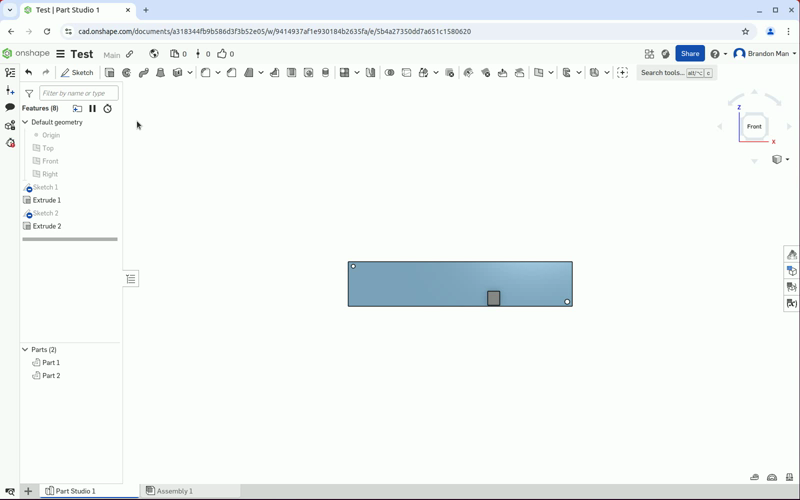
key(shift+h)
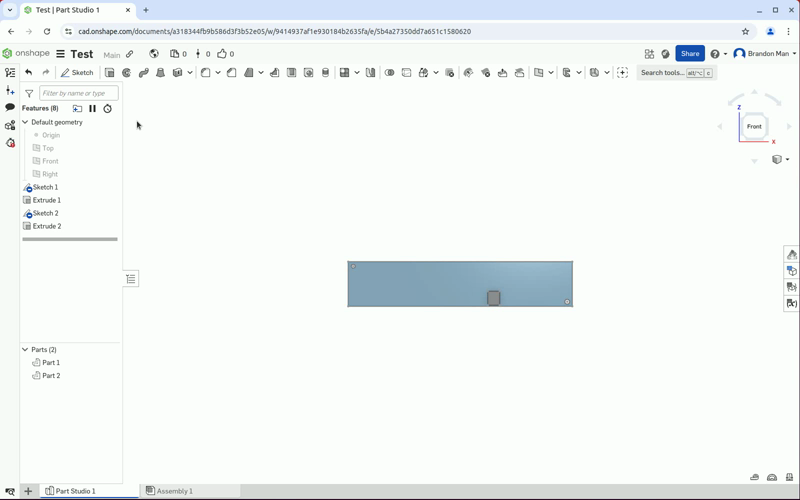
key(shift+h)
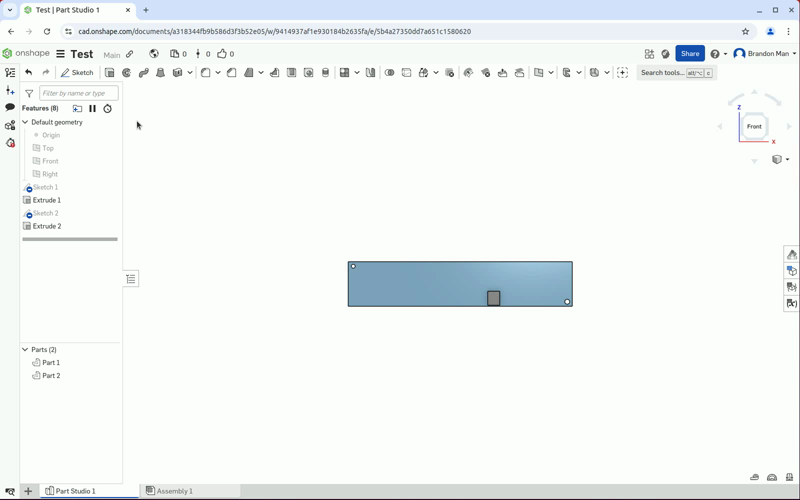
mouse_move(73, 189)
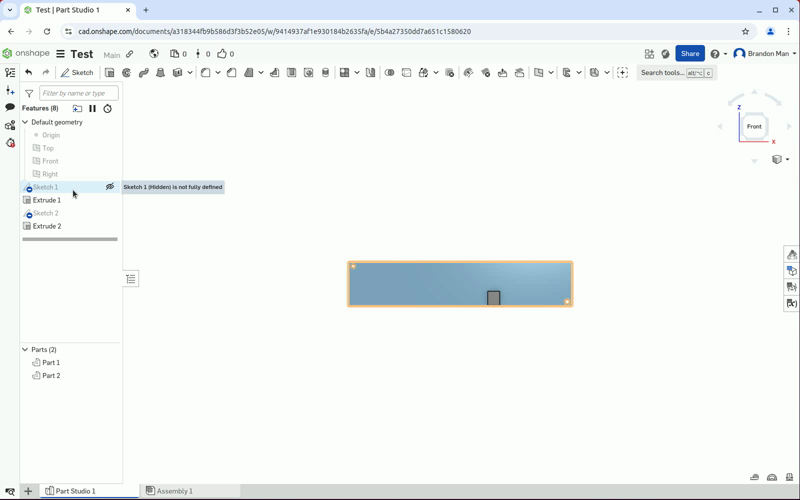
click(73, 189)
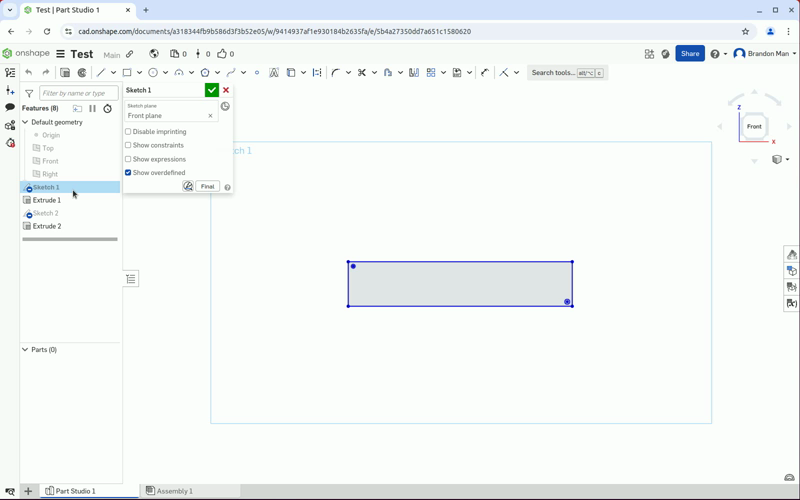
mouse_move(229, 92)
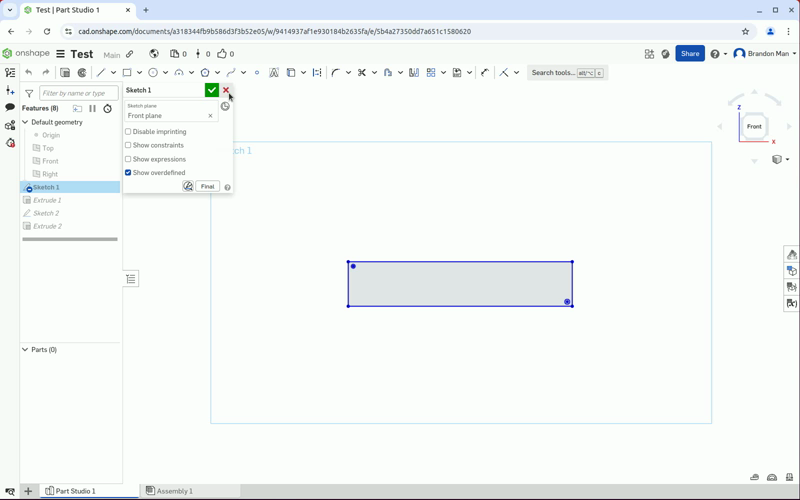
click(229, 92)
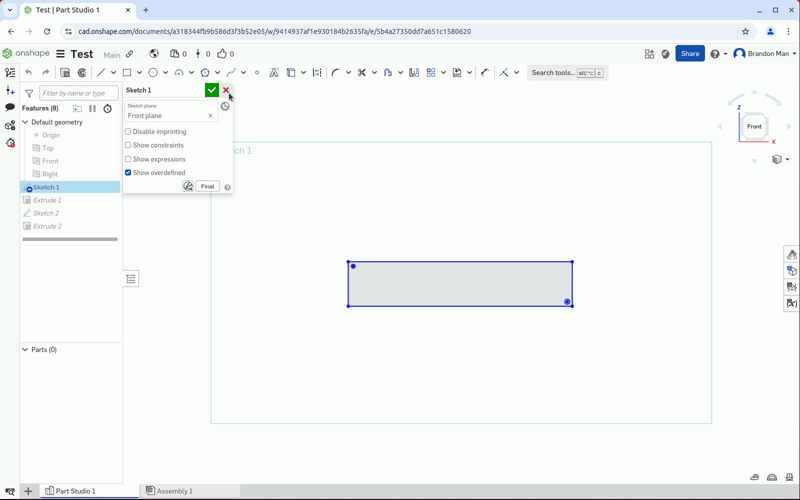
key(shift+s)
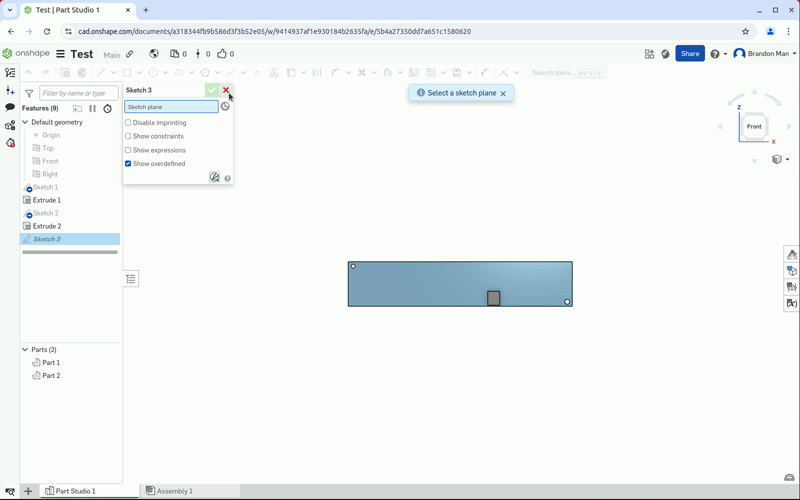
mouse_move(73, 163)
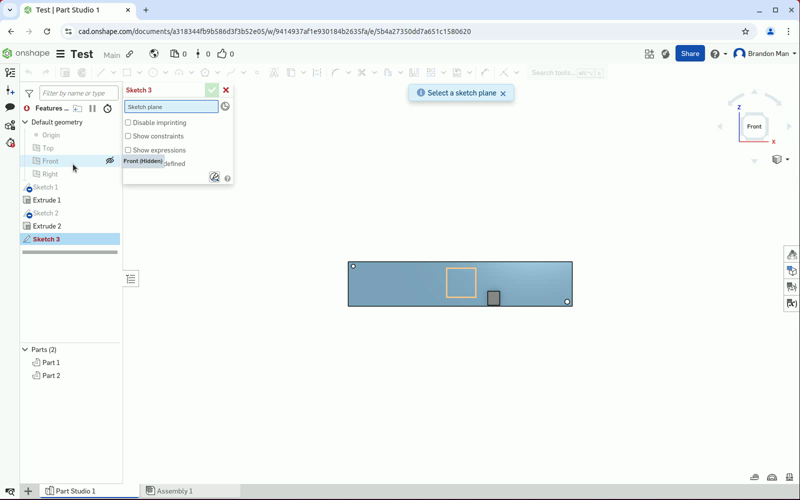
click(73, 163)
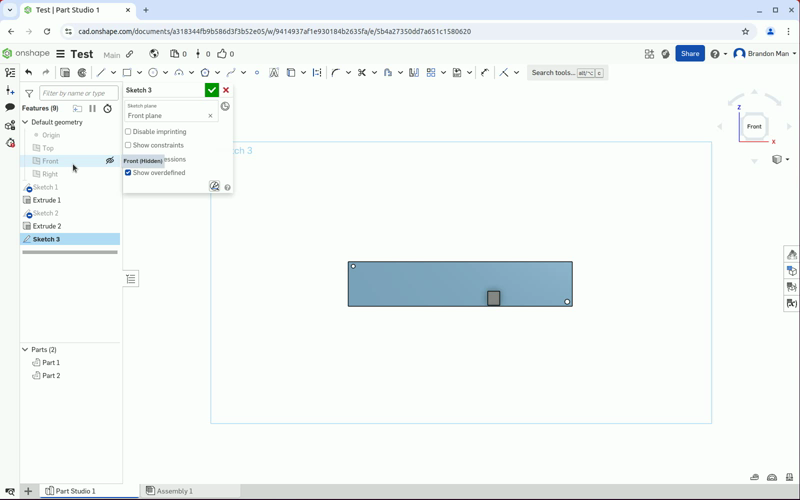
mouse_move(73, 352)
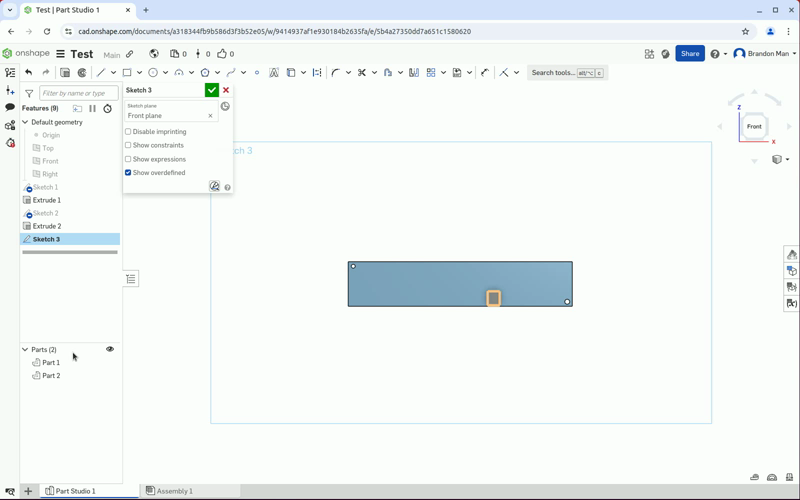
key(y)
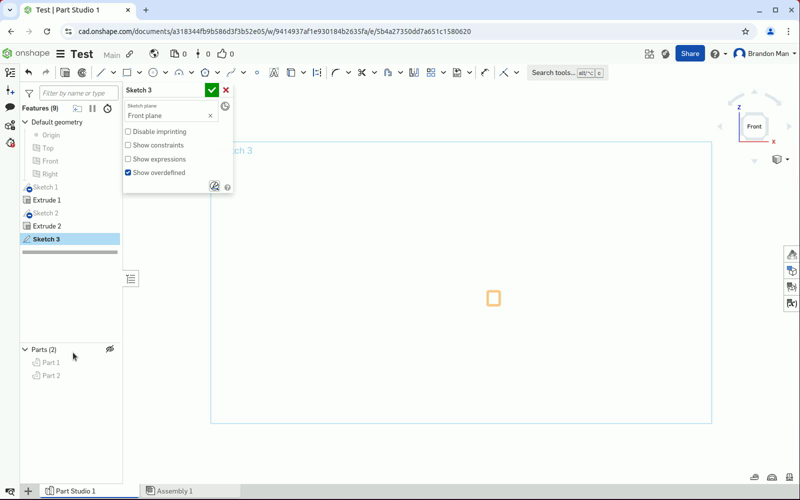
key(l)
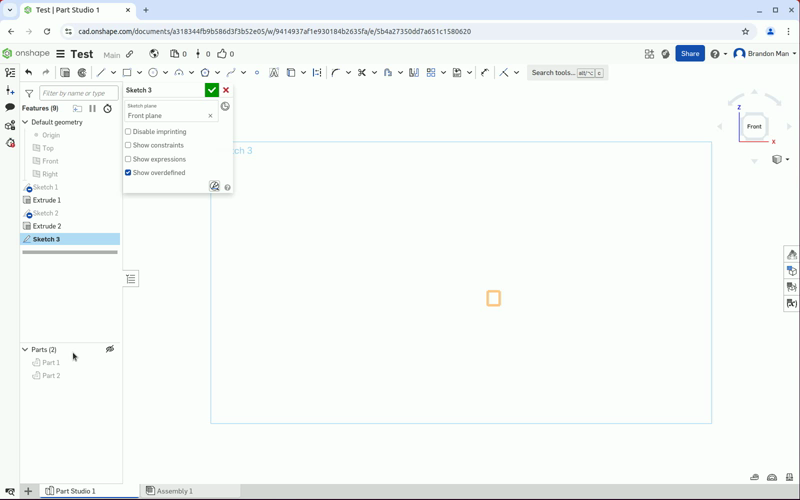
key_down(shift)
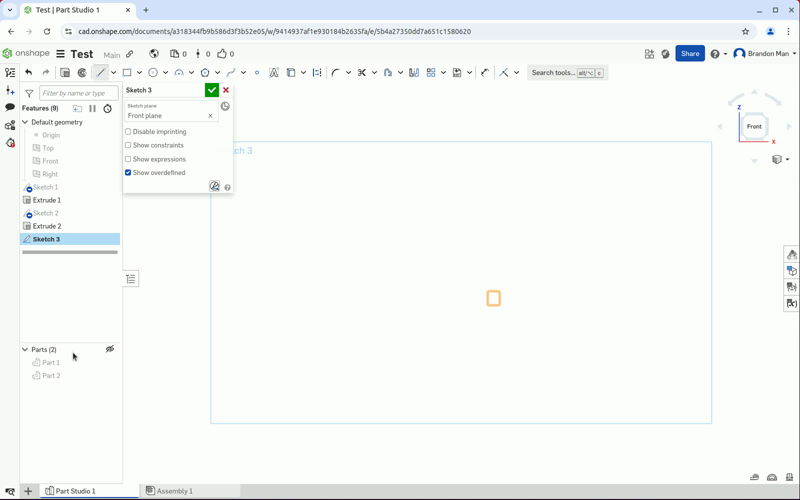
mouse_move(386, 273)
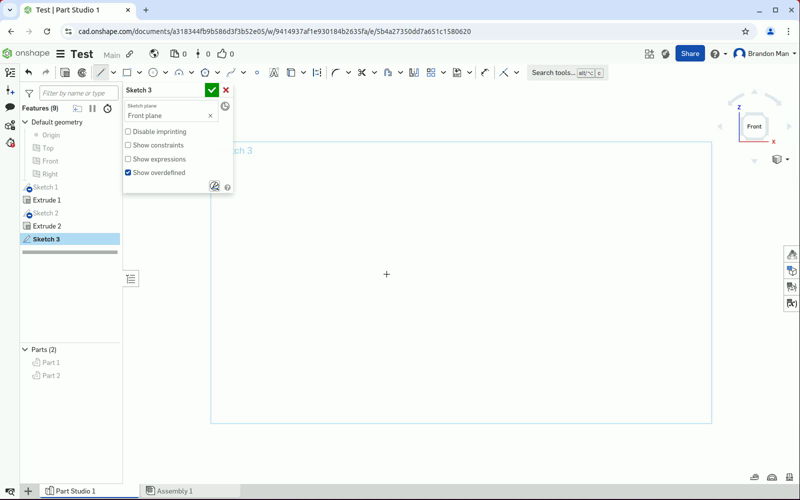
click(386, 273)
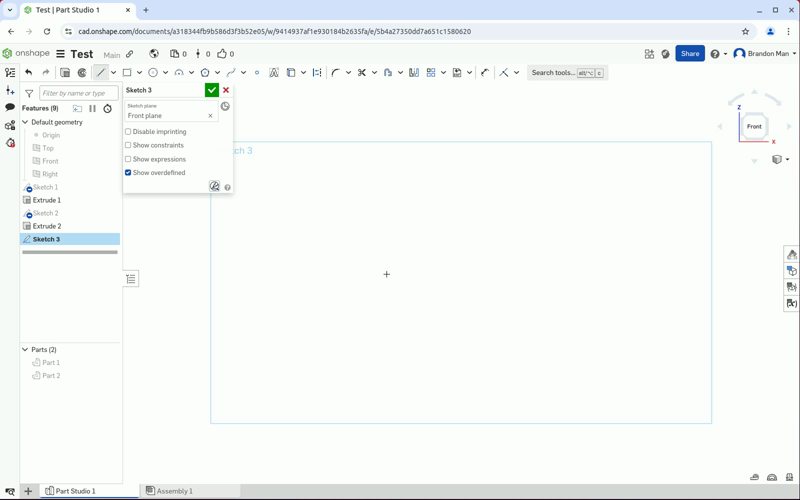
key_up(shift)
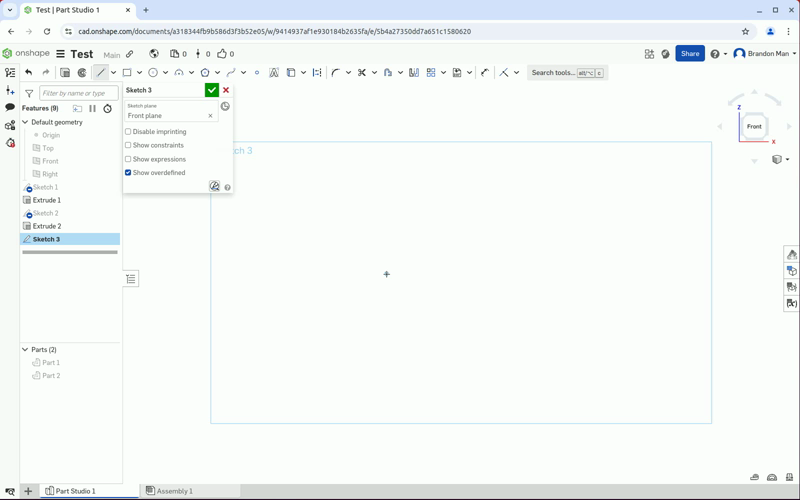
key_down(shift)
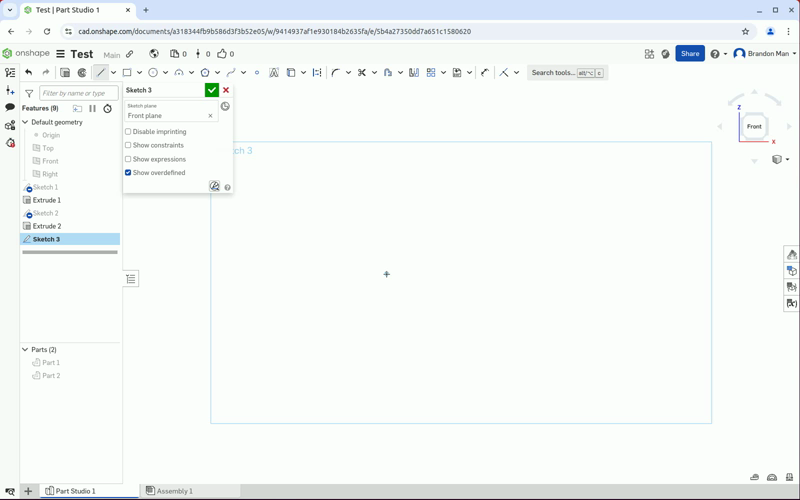
mouse_move(417, 273)
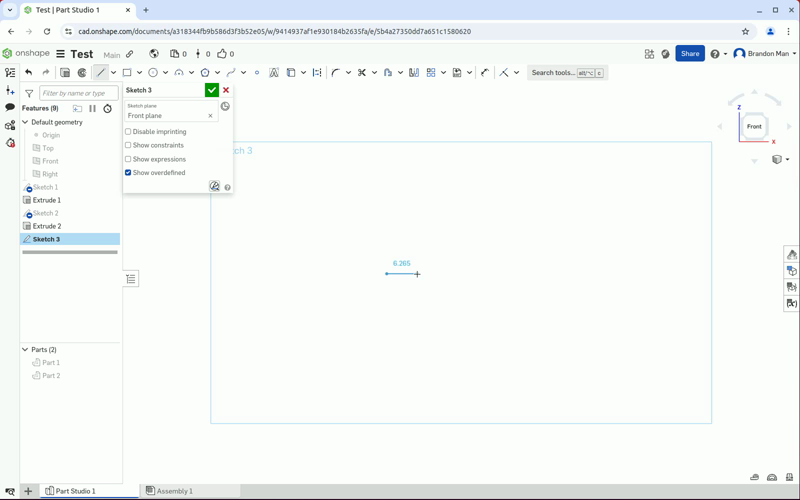
mouse_move(398, 273)
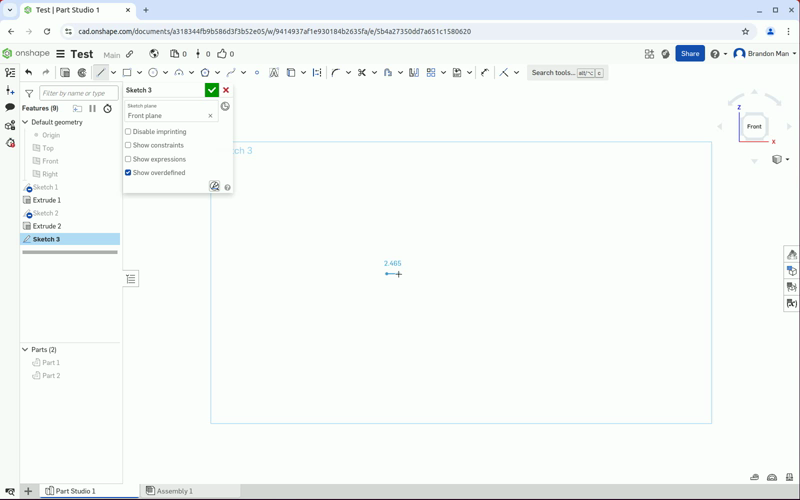
click(398, 273)
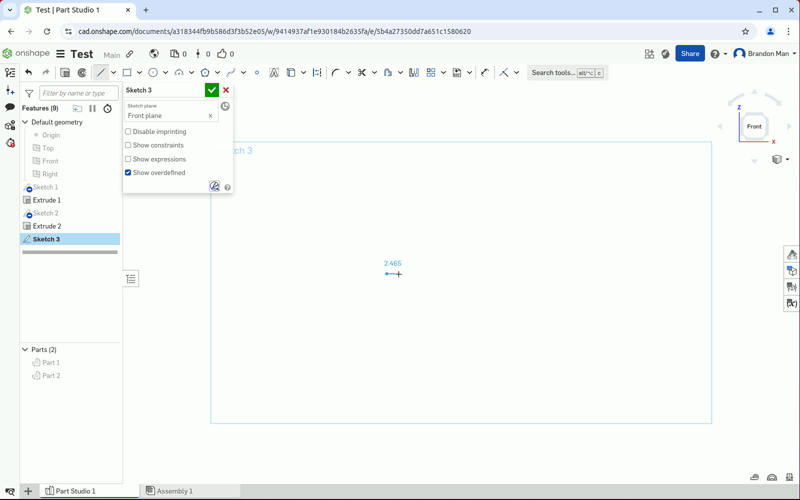
key_up(shift)
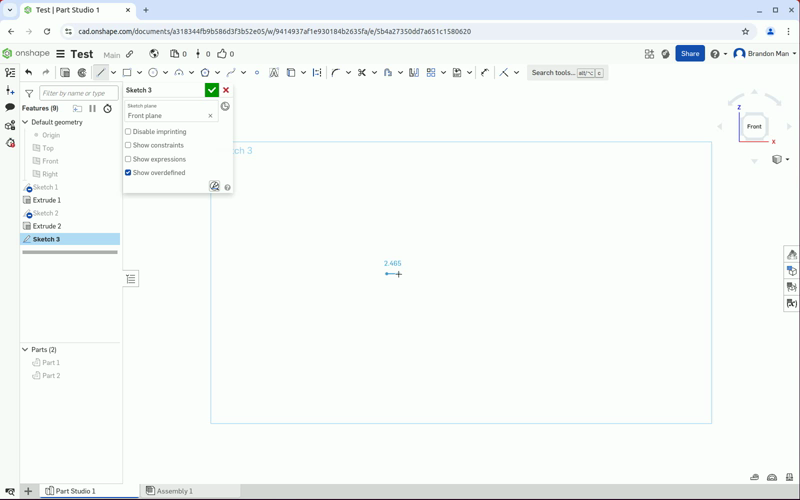
key_down(shift)
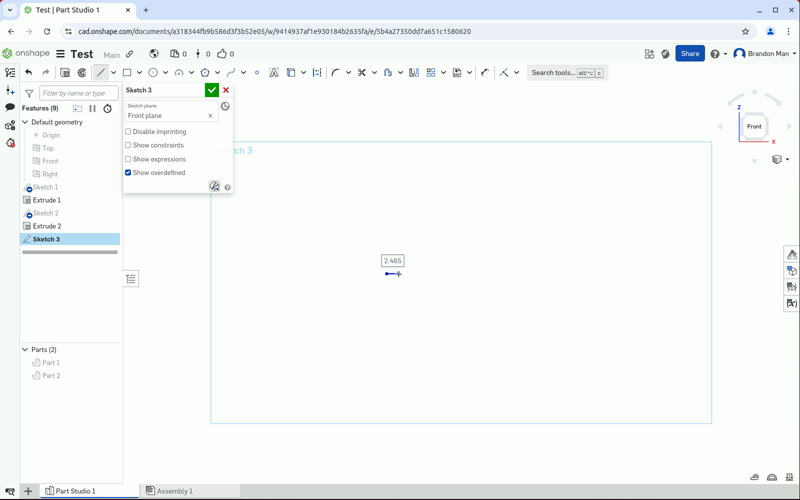
mouse_move(428, 273)
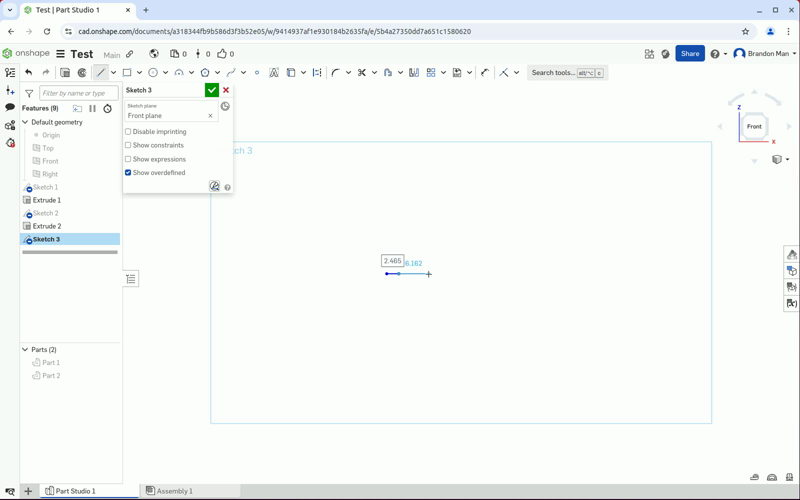
mouse_move(398, 259)
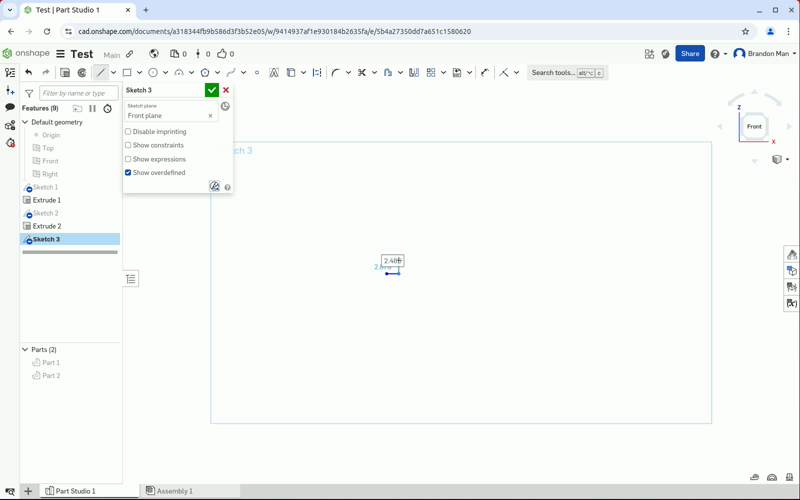
click(398, 259)
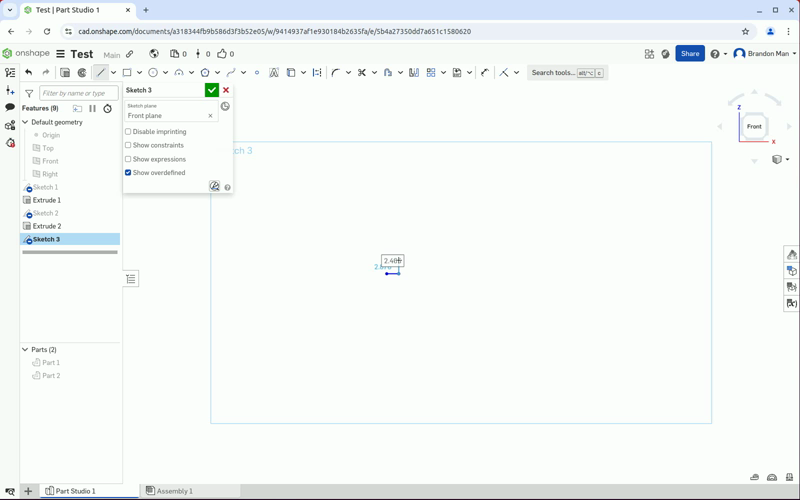
key_up(shift)
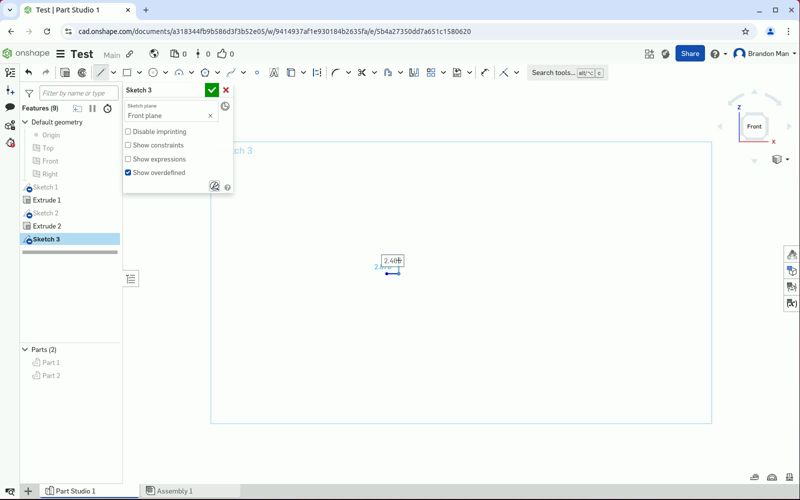
key_down(shift)
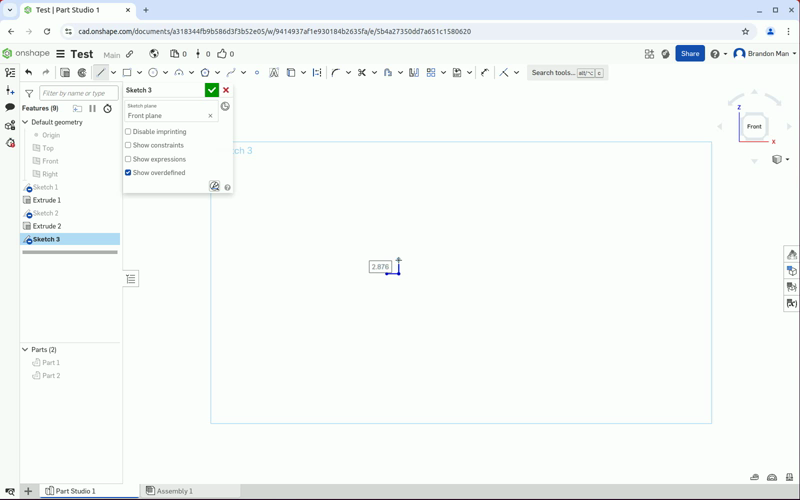
mouse_move(428, 259)
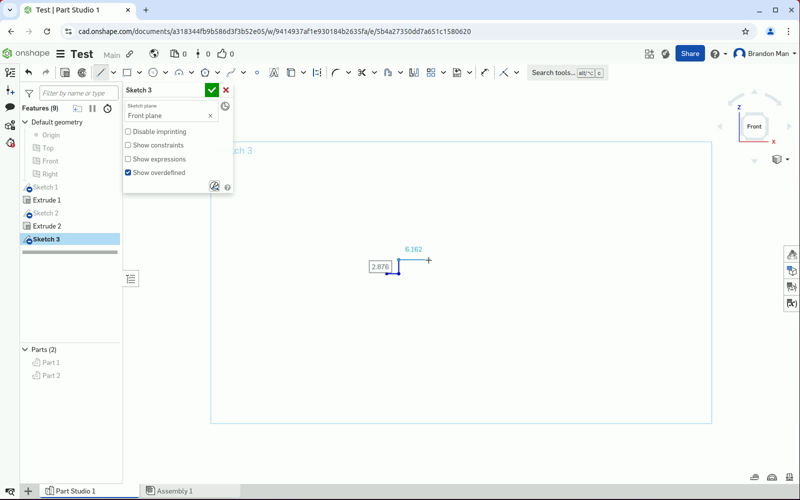
mouse_move(386, 259)
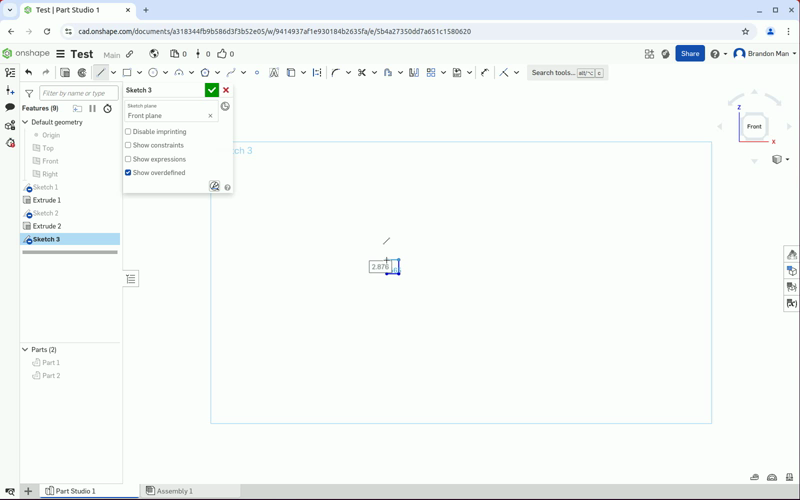
click(386, 259)
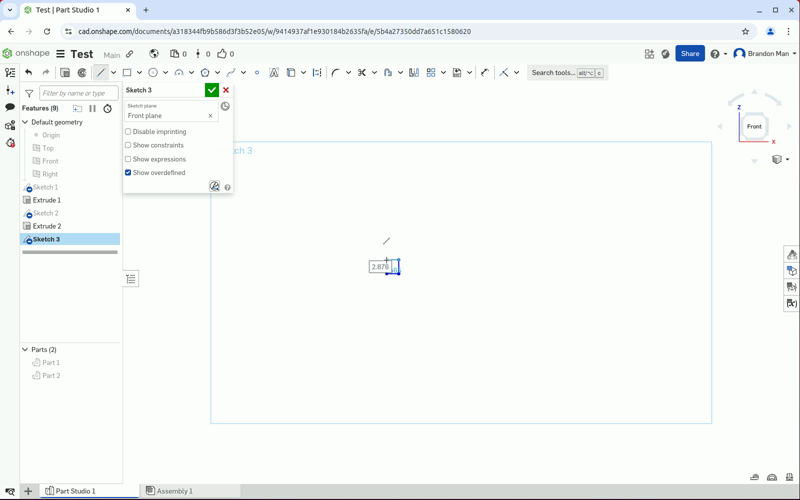
key_up(shift)
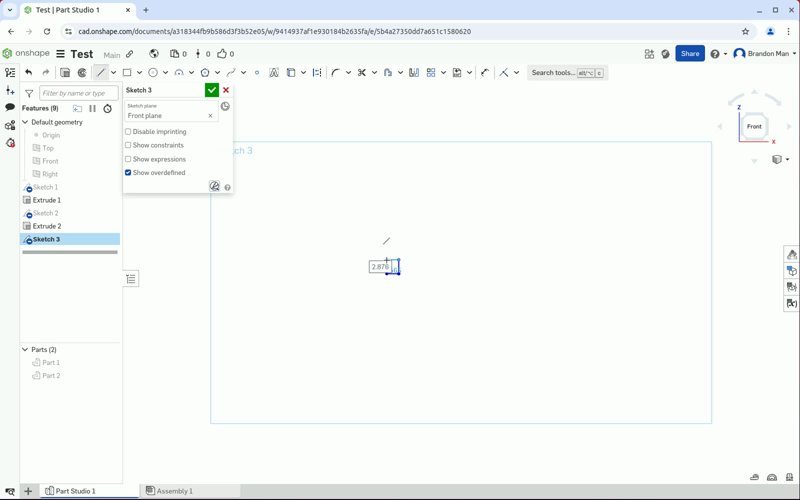
mouse_move(417, 259)
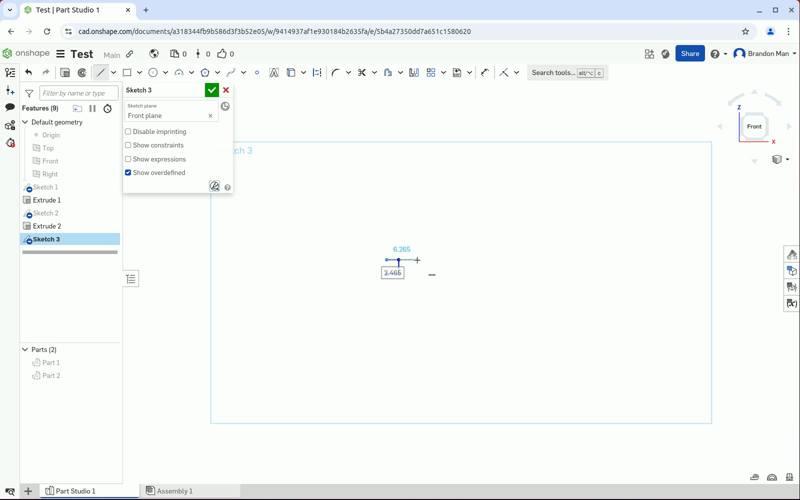
key_down(shift)
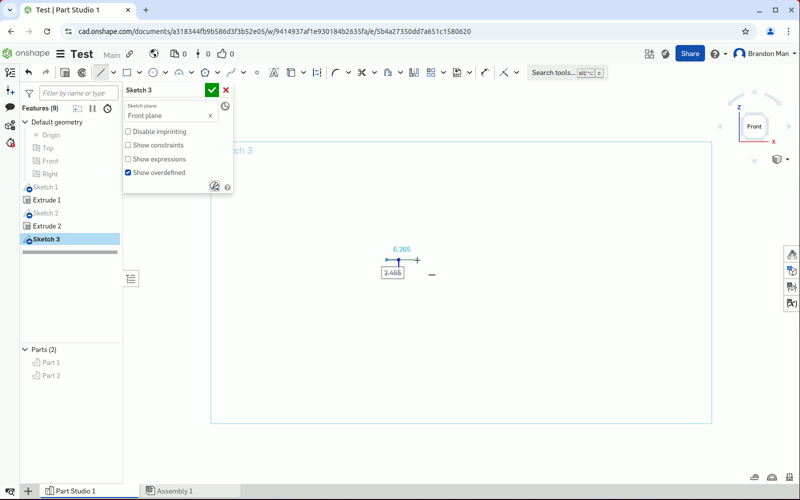
mouse_move(386, 273)
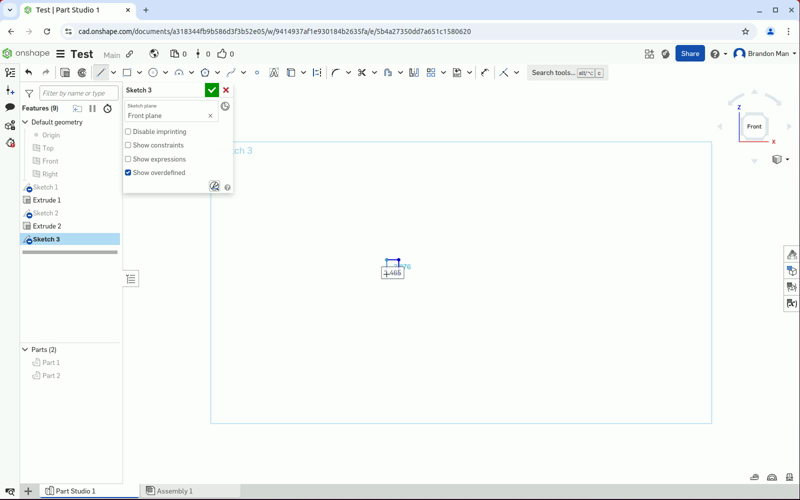
key_up(shift)
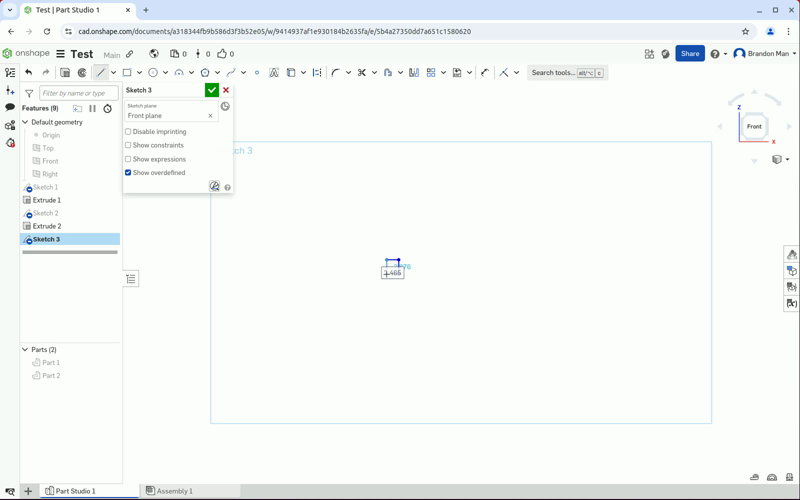
click(386, 273)
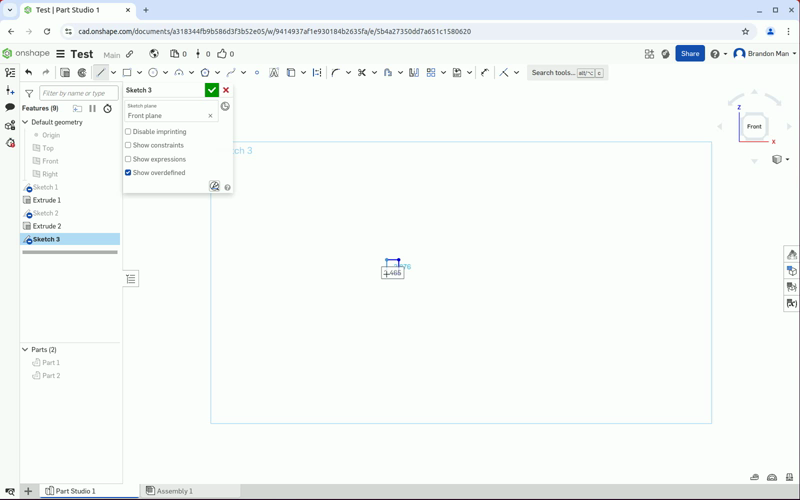
key(esc)
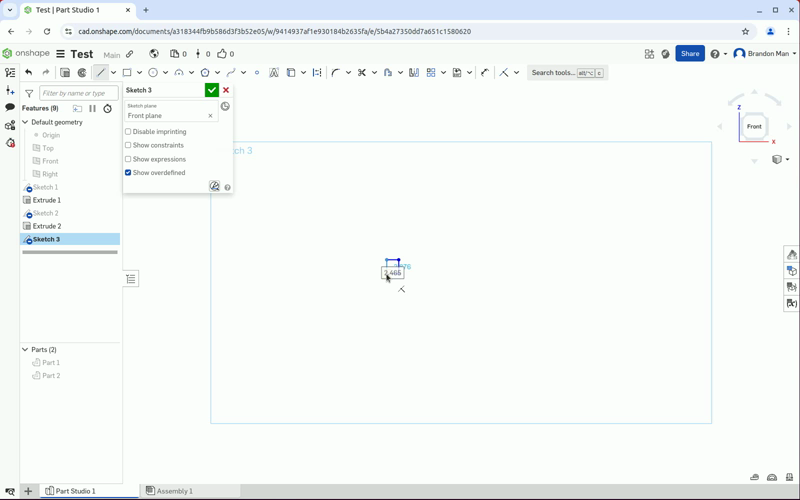
mouse_move(391, 263)
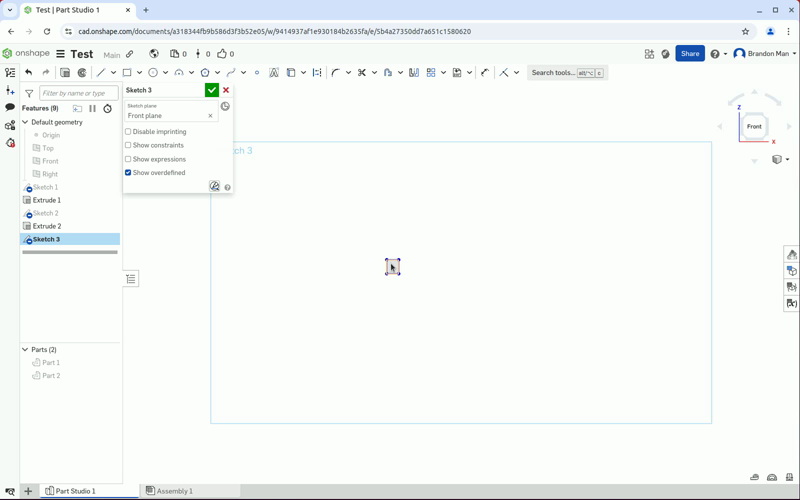
scroll(6)
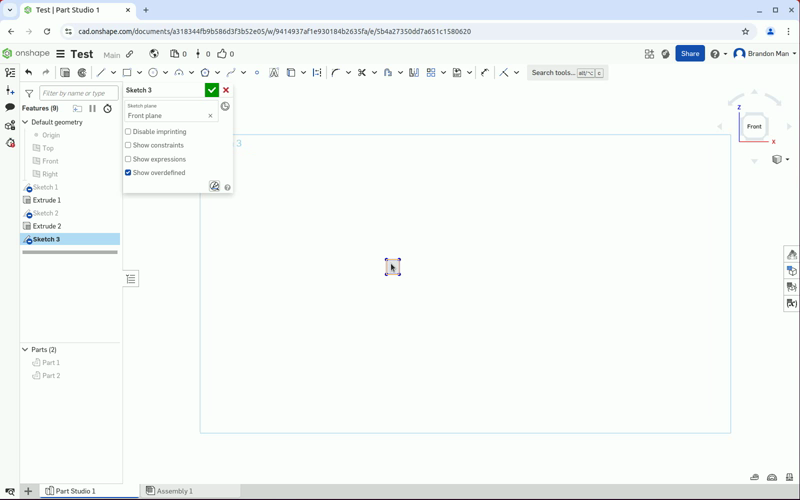
scroll(6)
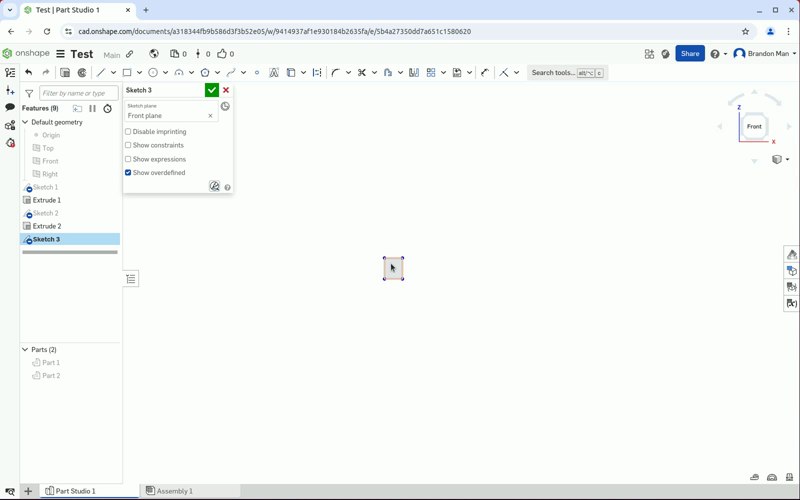
scroll(6)
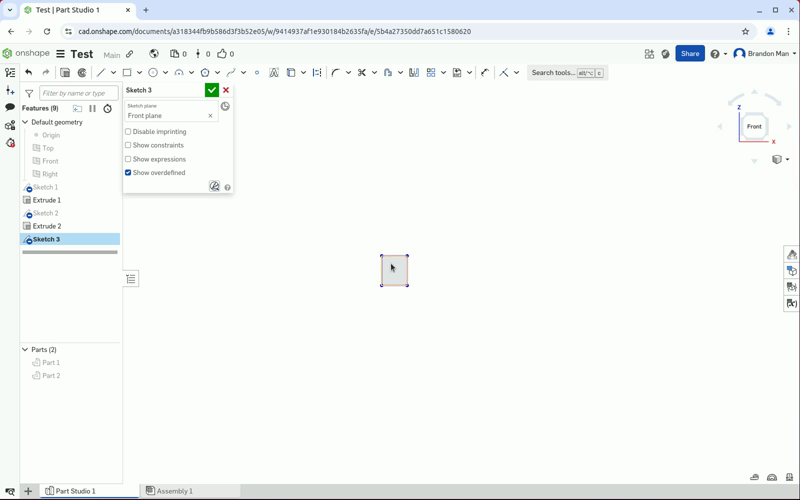
scroll(6)
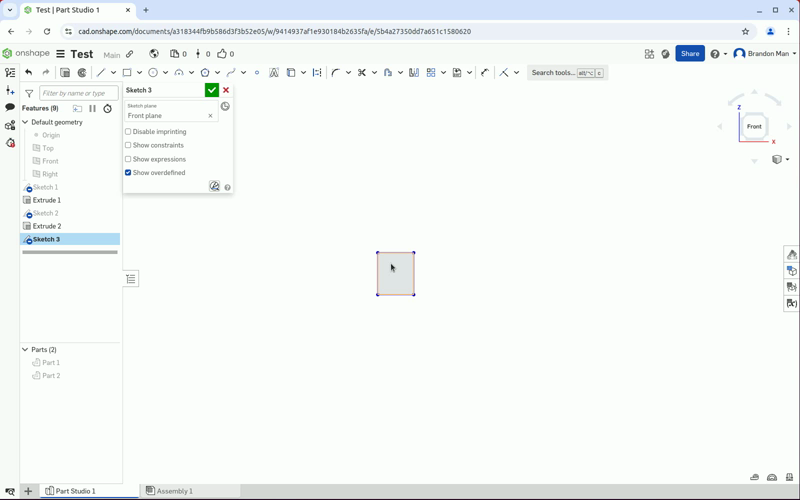
scroll(6)
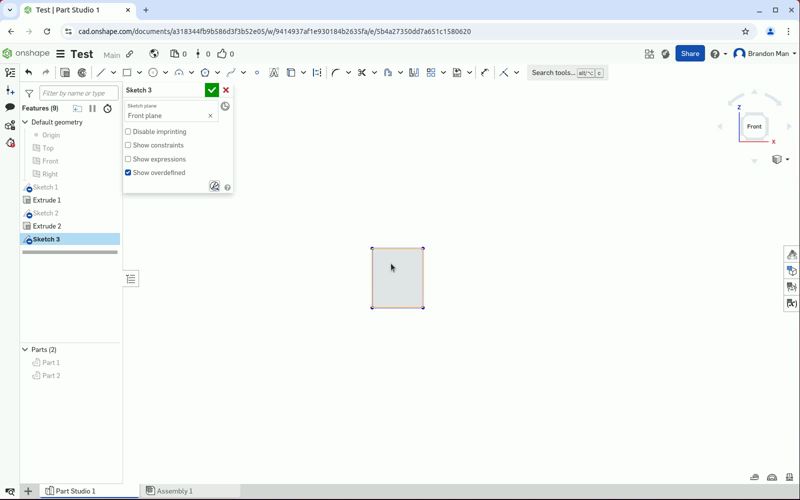
scroll(6)
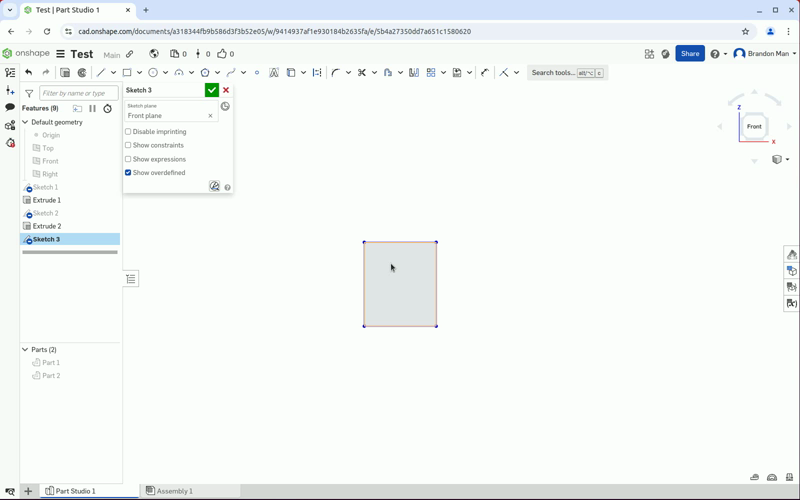
scroll(6)
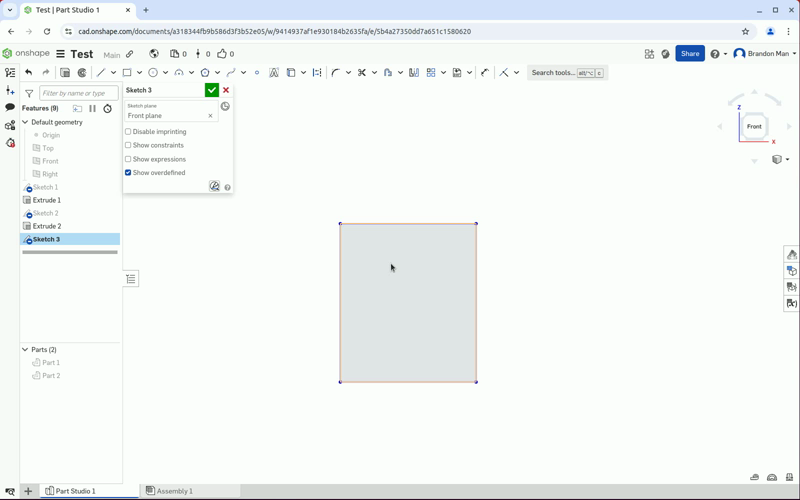
click(391, 263)
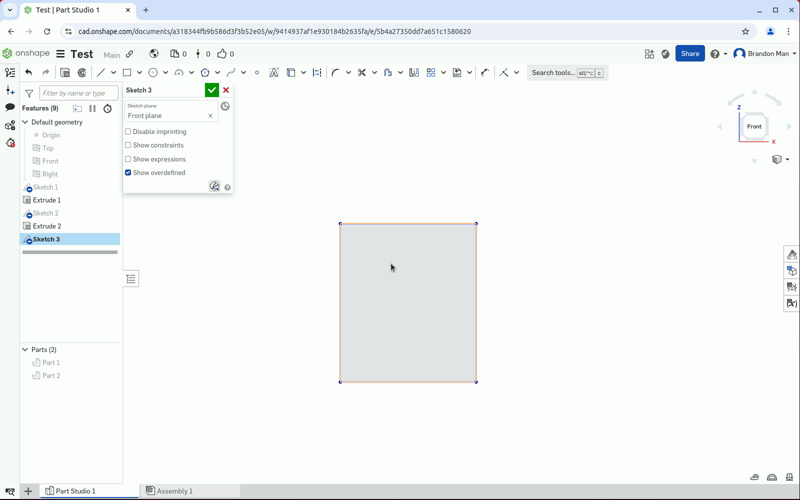
scroll(-6)
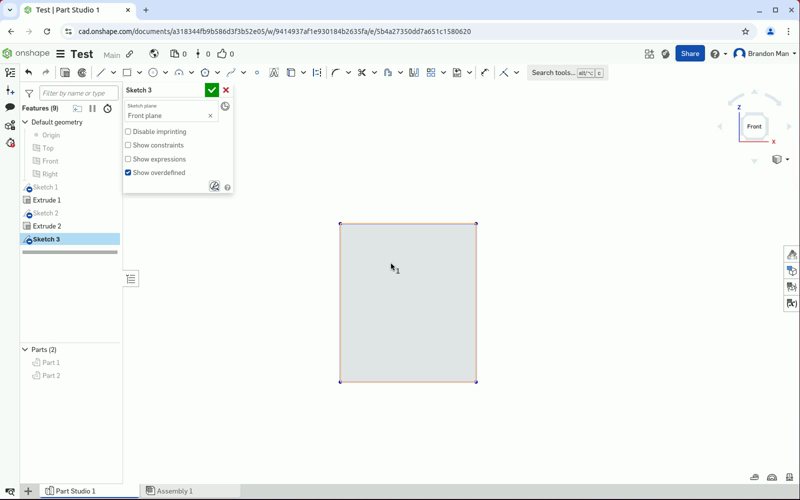
scroll(-6)
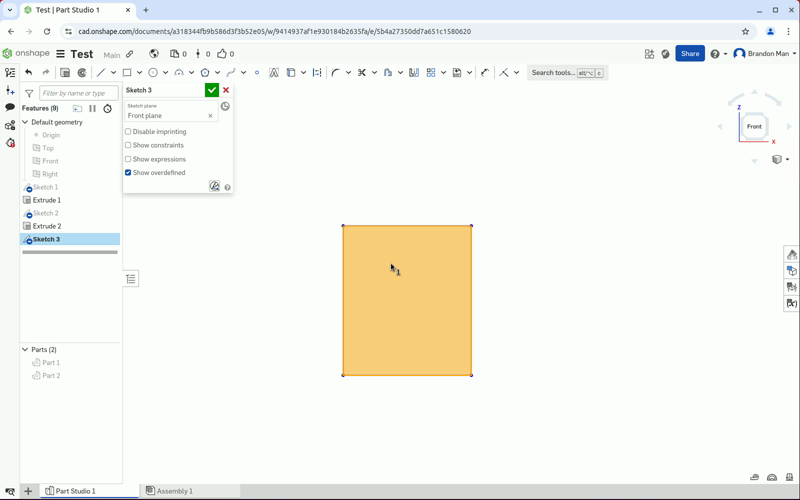
scroll(-6)
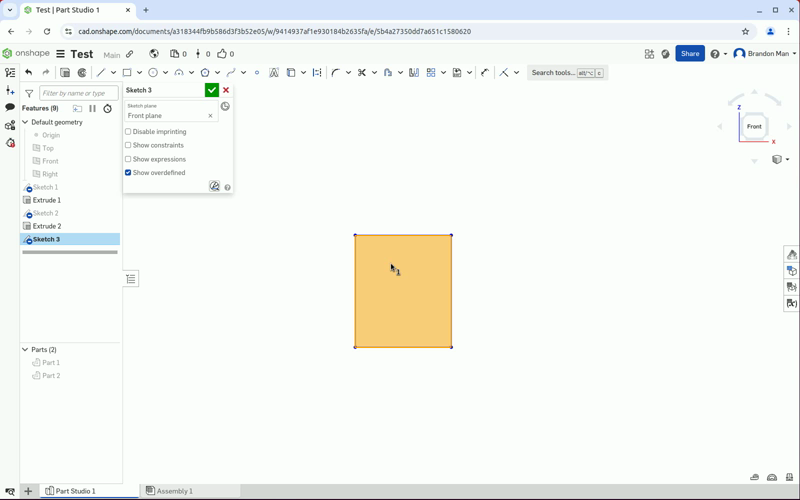
scroll(-6)
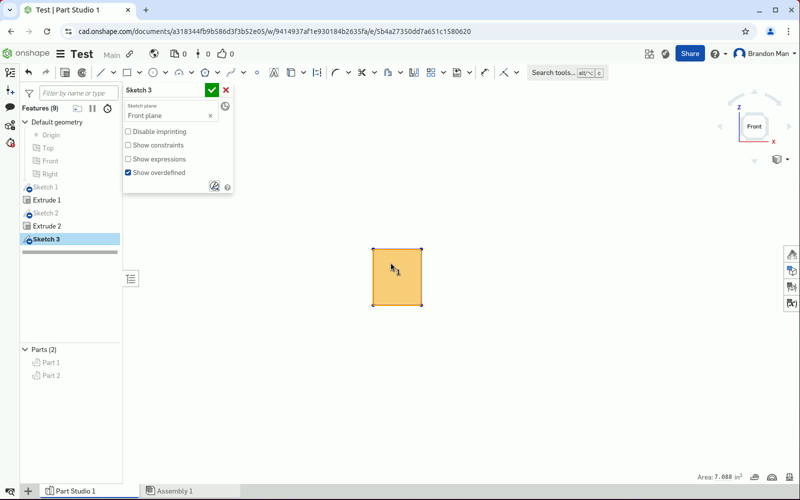
scroll(-6)
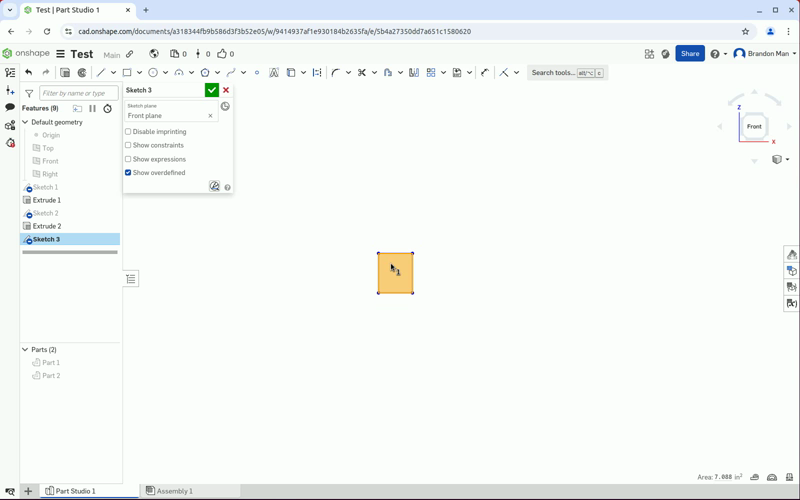
scroll(-6)
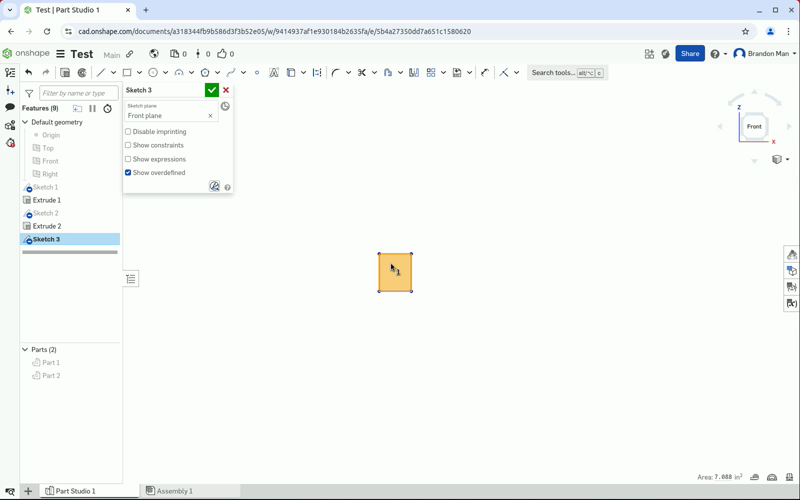
scroll(-6)
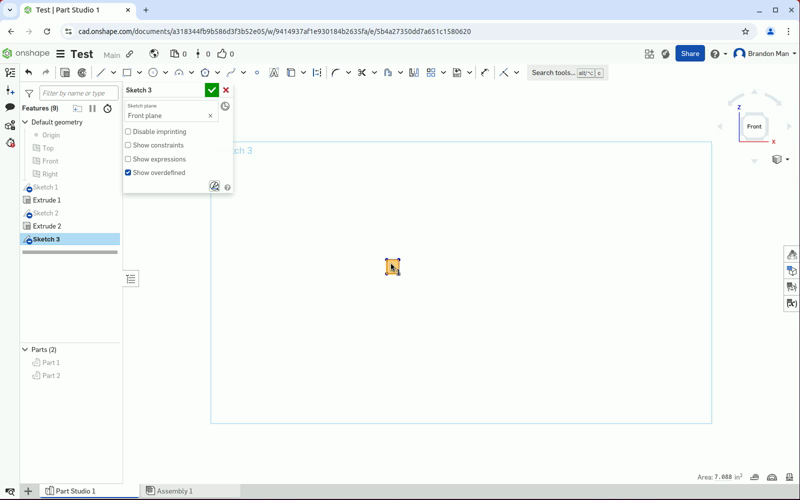
mouse_move(73, 352)
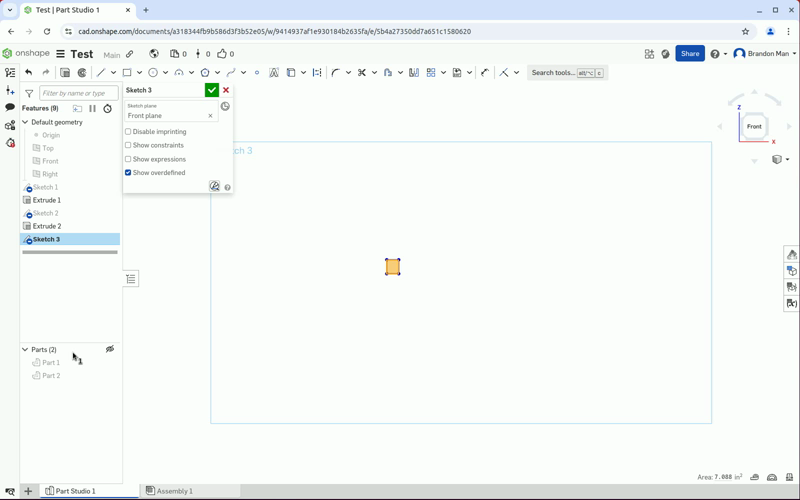
key(shift+y)
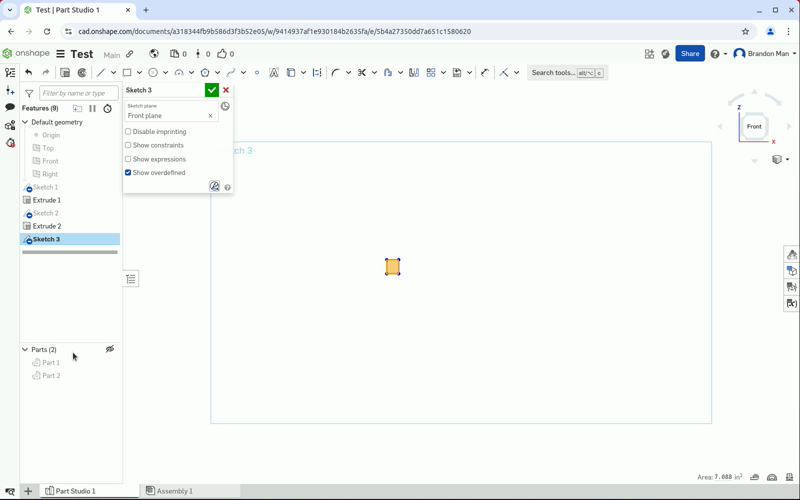
key(shift+e)
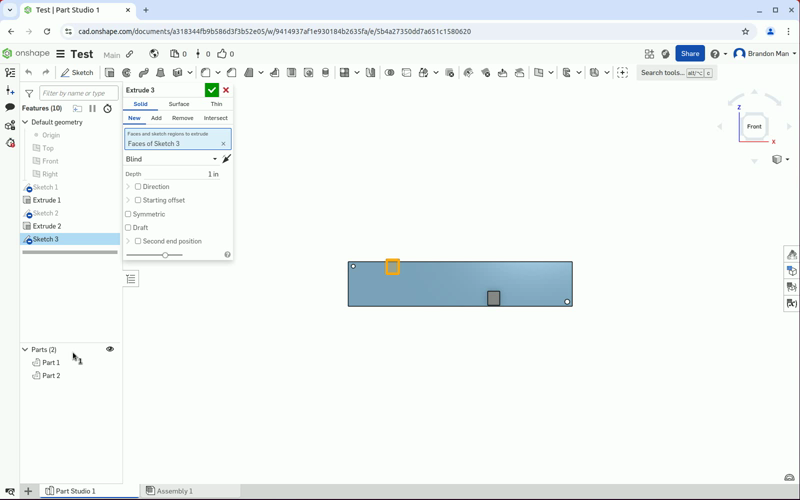
mouse_move(143, 106)
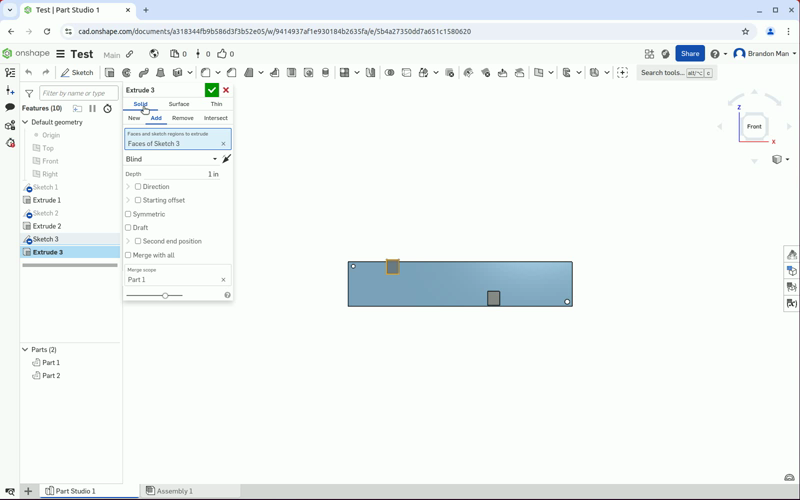
click(143, 106)
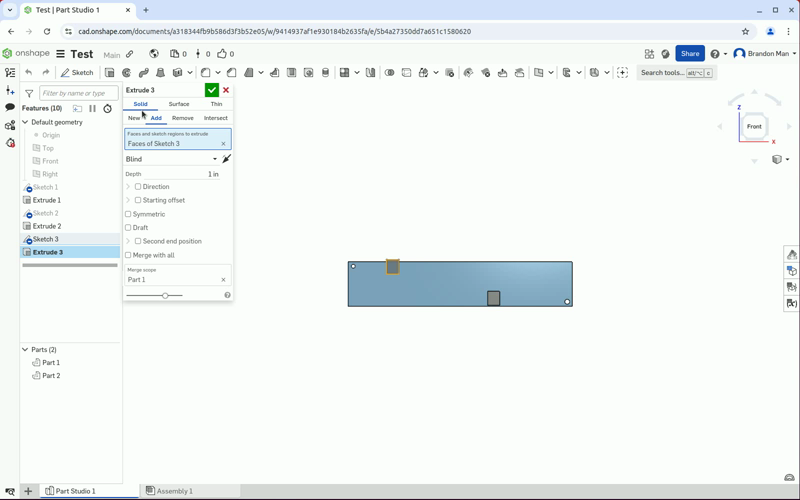
mouse_move(137, 120)
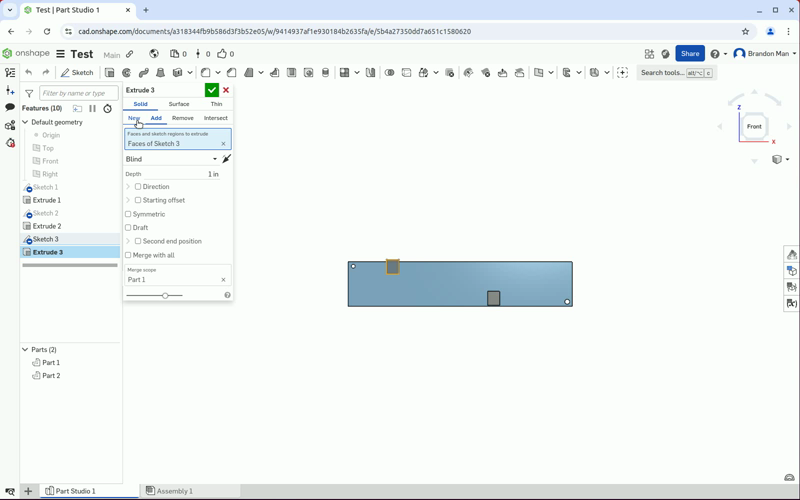
click(137, 120)
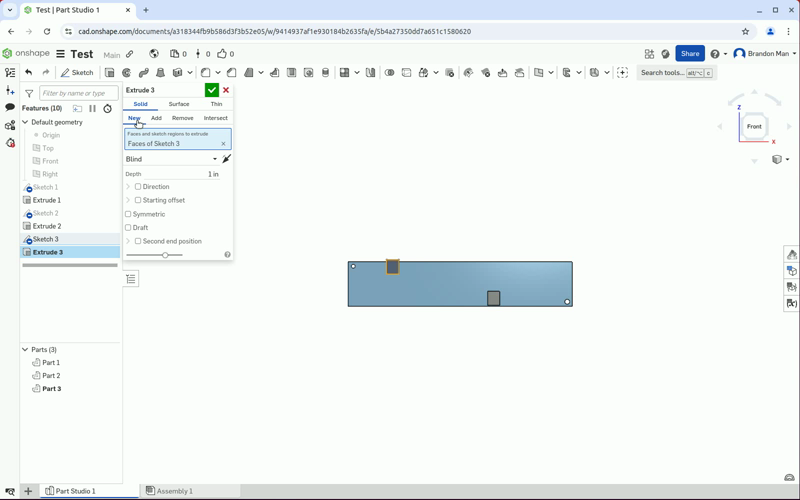
key(tab, 4)
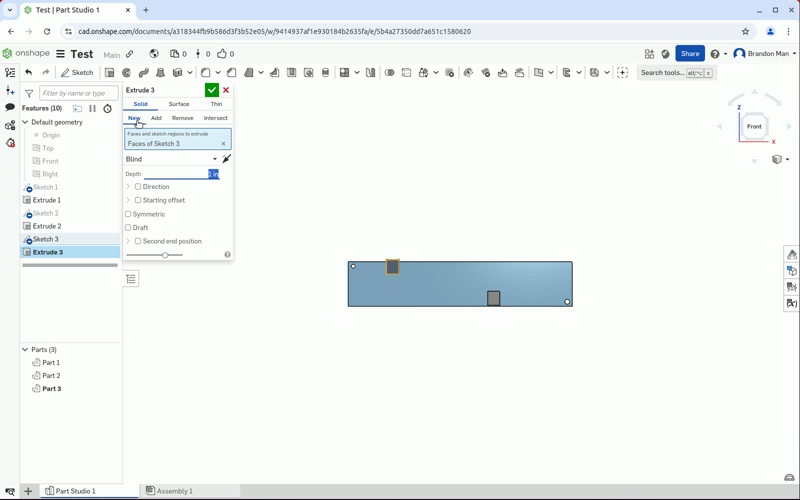
text(0.722)
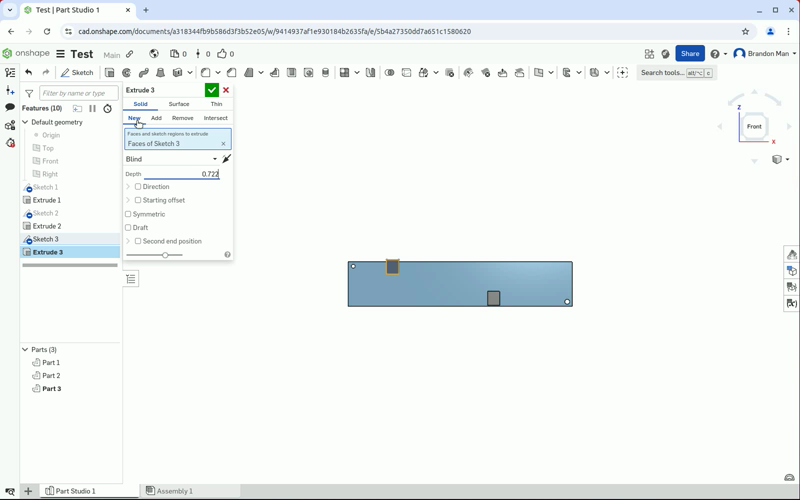
key(enter)
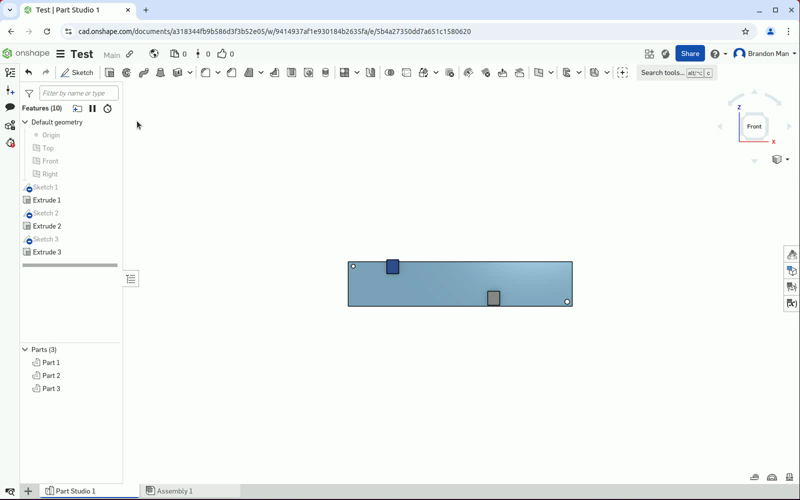
key(shift+h)
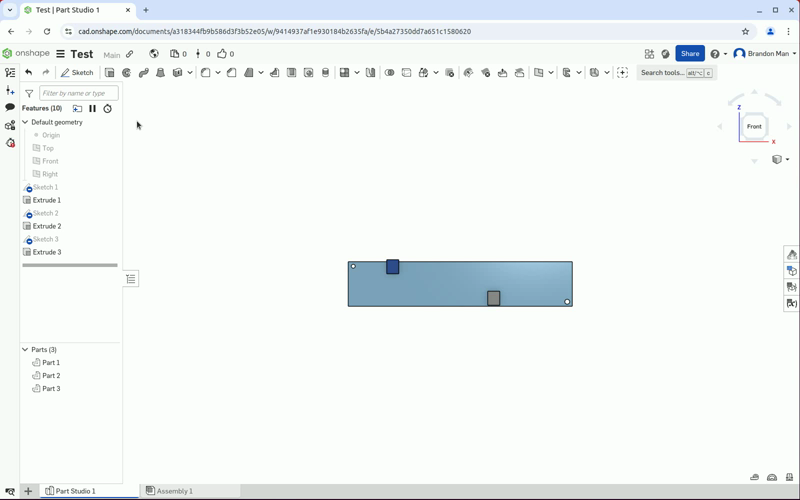
key(shift+h)
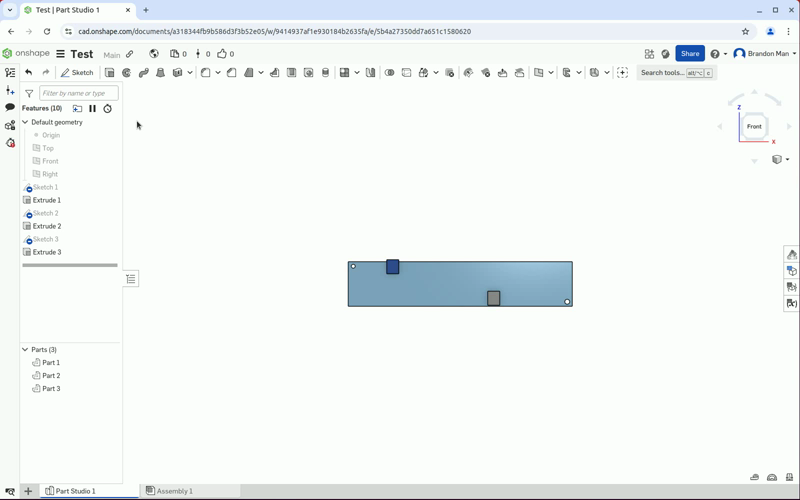
mouse_move(73, 189)
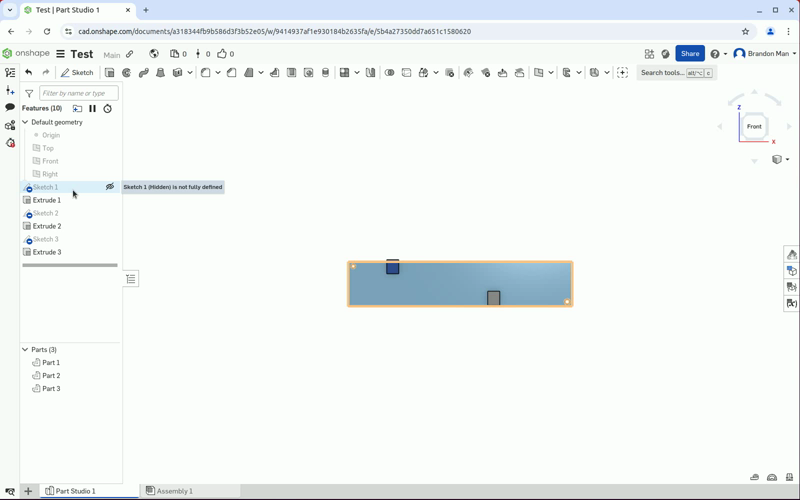
click(73, 189)
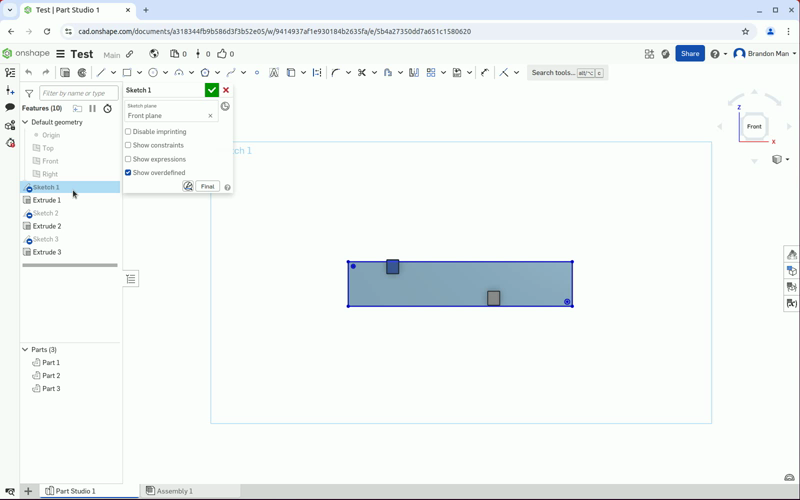
mouse_move(229, 92)
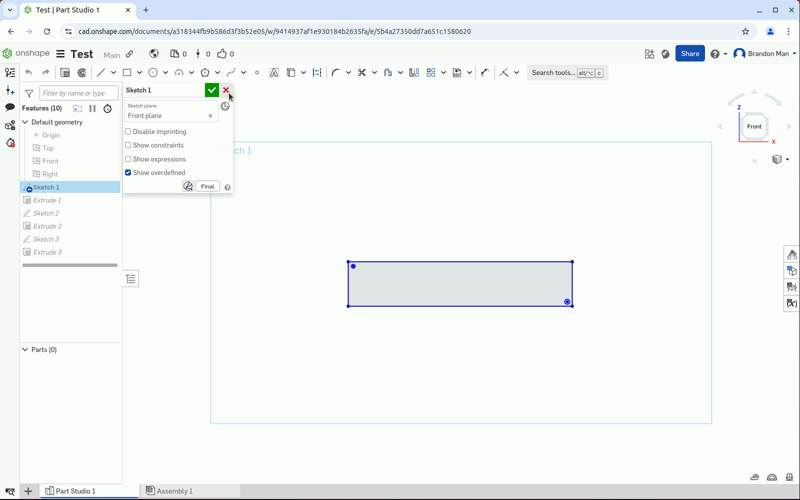
click(229, 92)
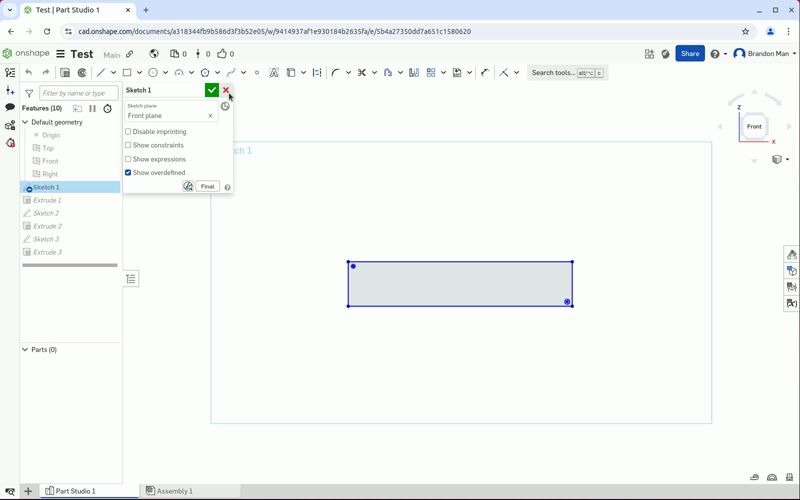
key(shift+s)
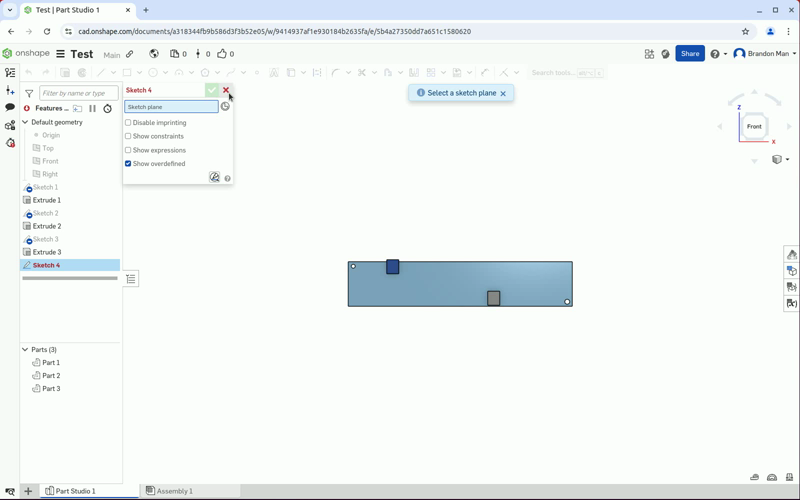
mouse_move(73, 163)
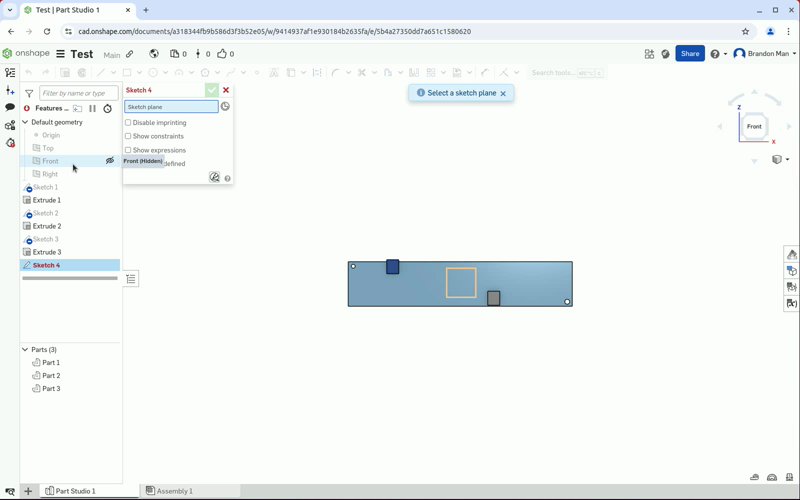
click(73, 163)
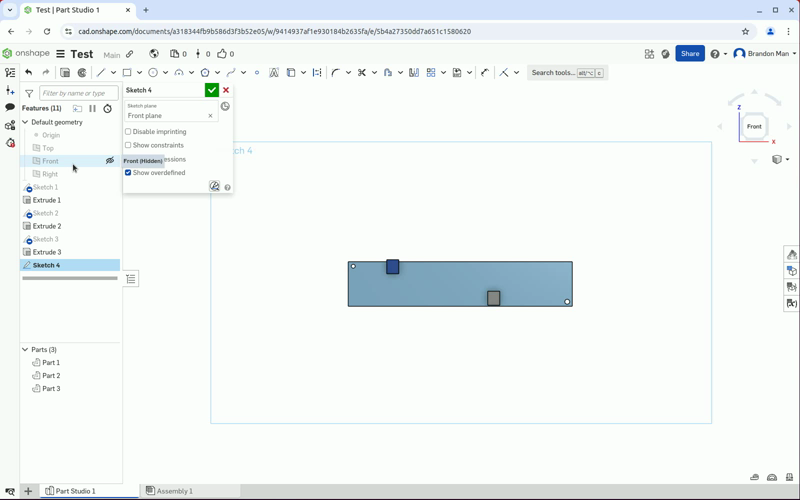
mouse_move(73, 352)
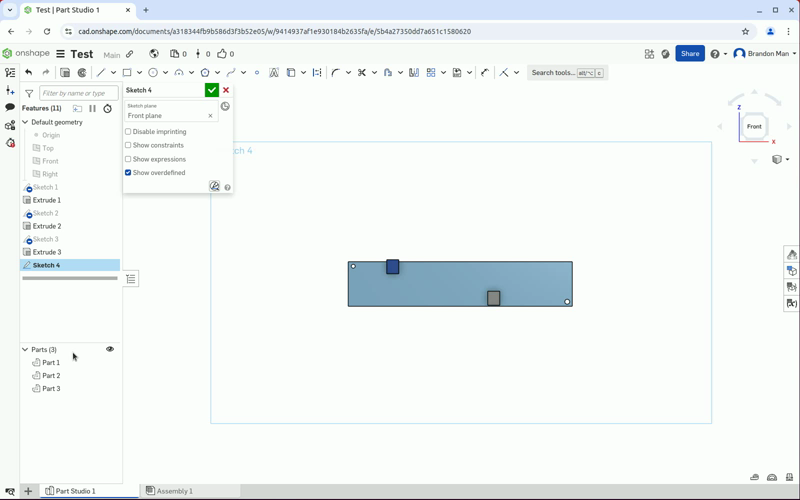
key(y)
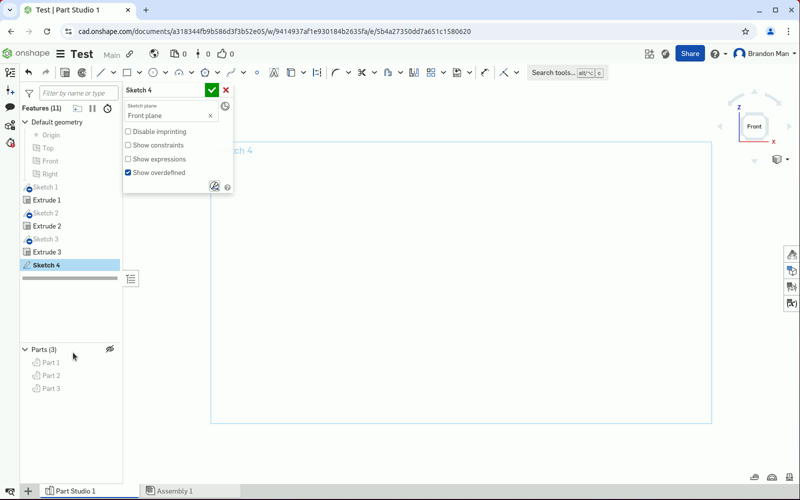
key(l)
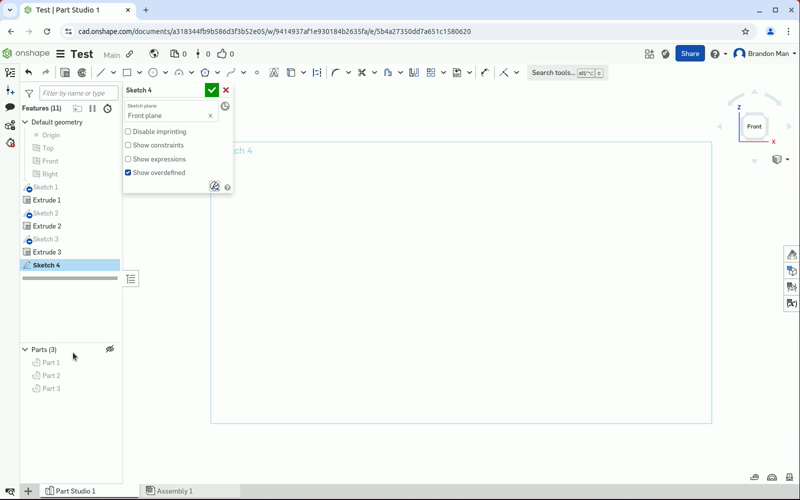
key_down(shift)
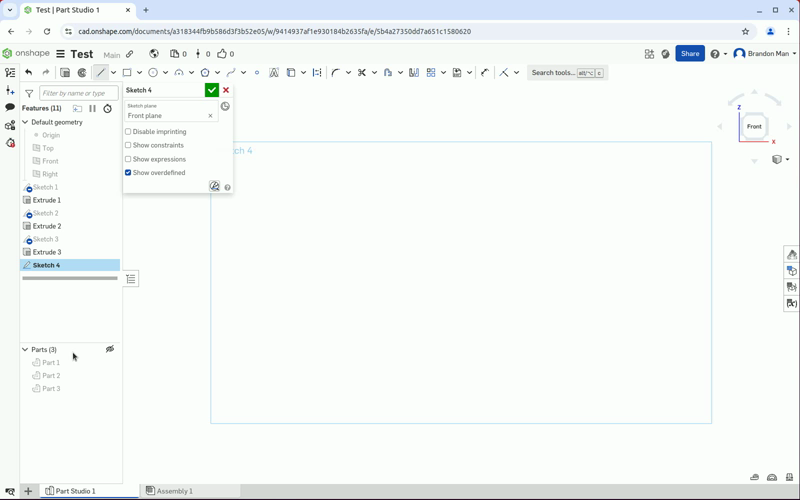
mouse_move(516, 305)
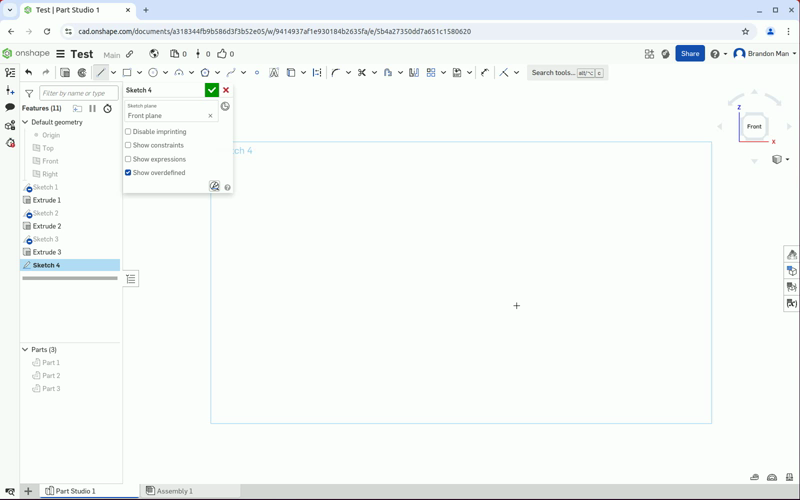
click(516, 305)
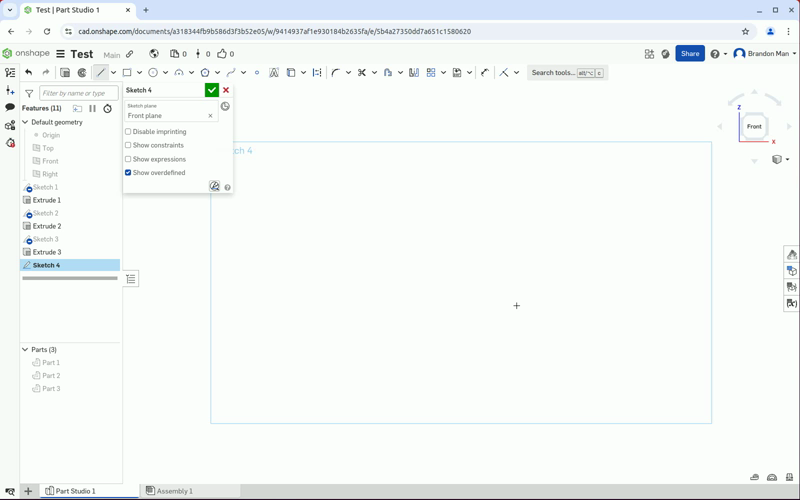
key_up(shift)
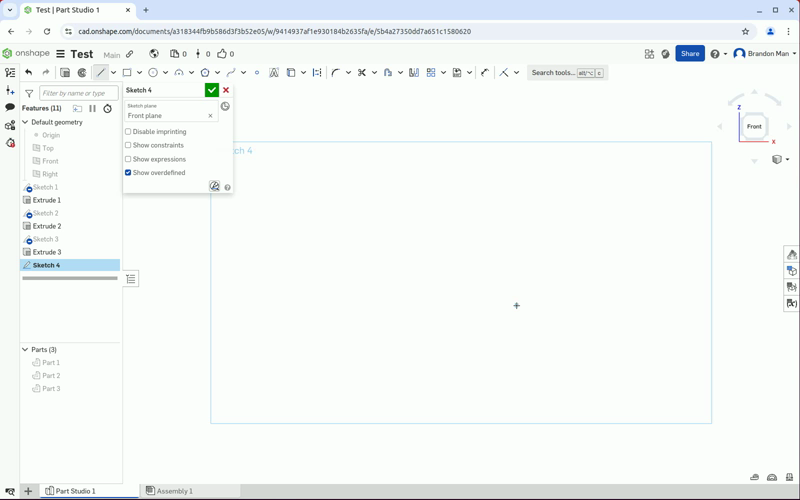
key_down(shift)
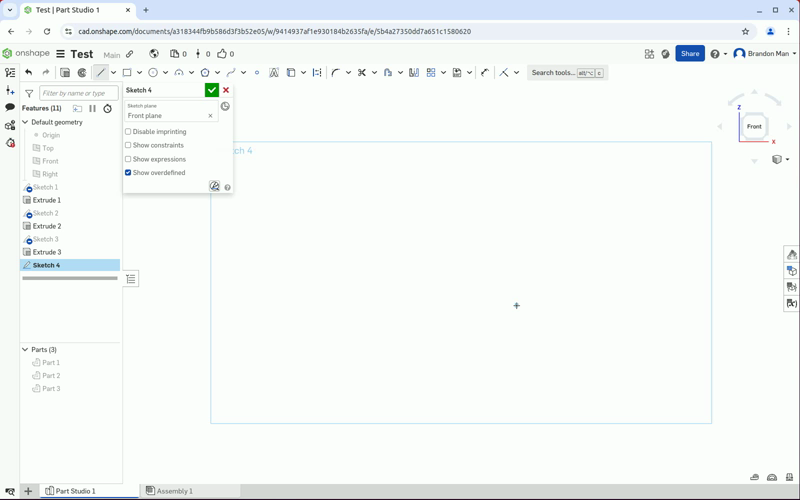
mouse_move(546, 305)
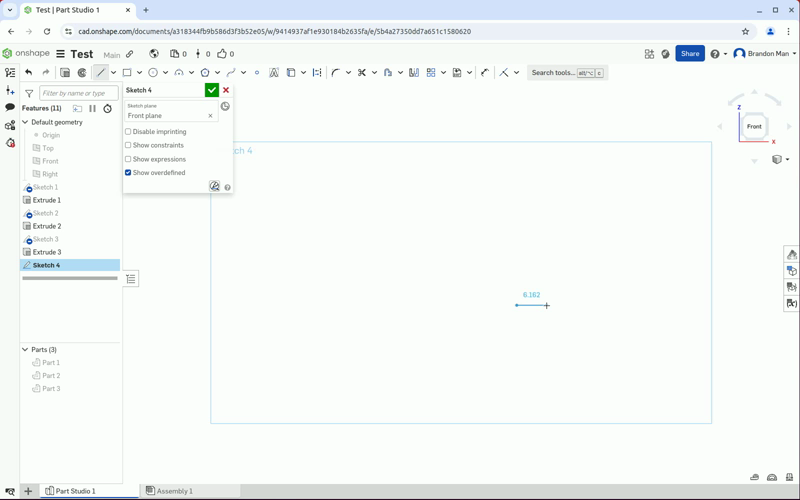
mouse_move(529, 305)
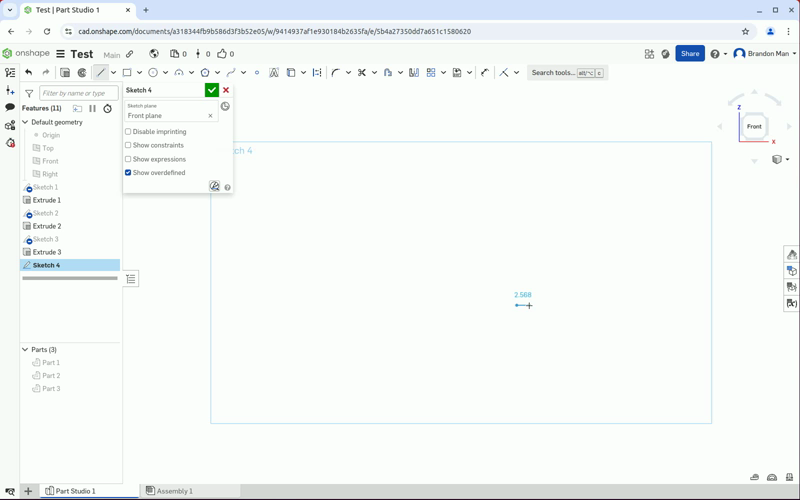
click(529, 305)
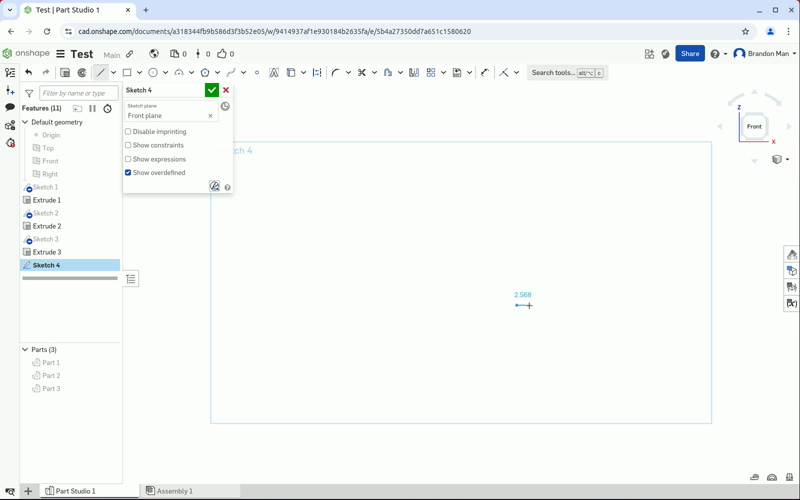
key_up(shift)
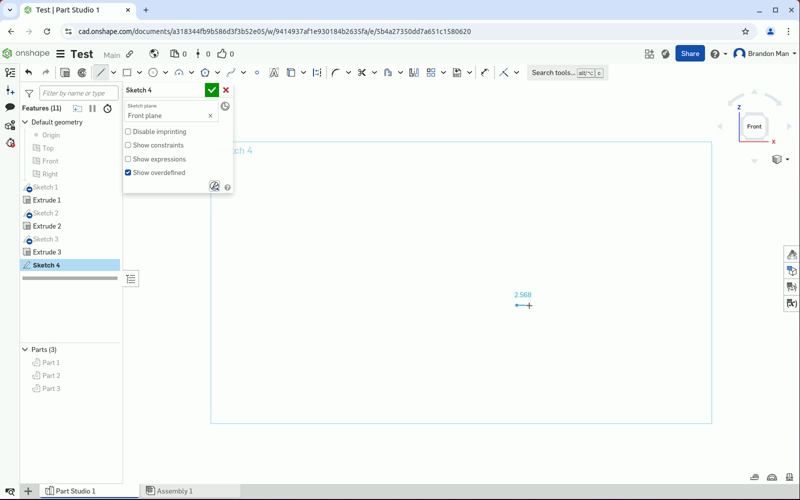
key_down(shift)
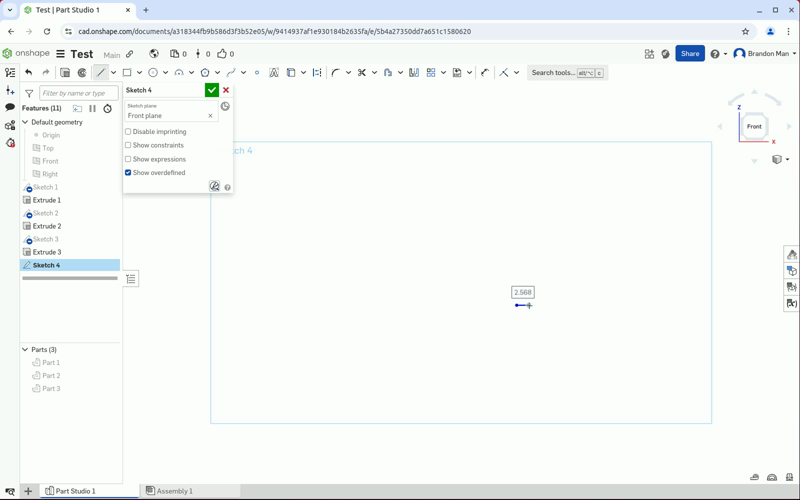
mouse_move(559, 305)
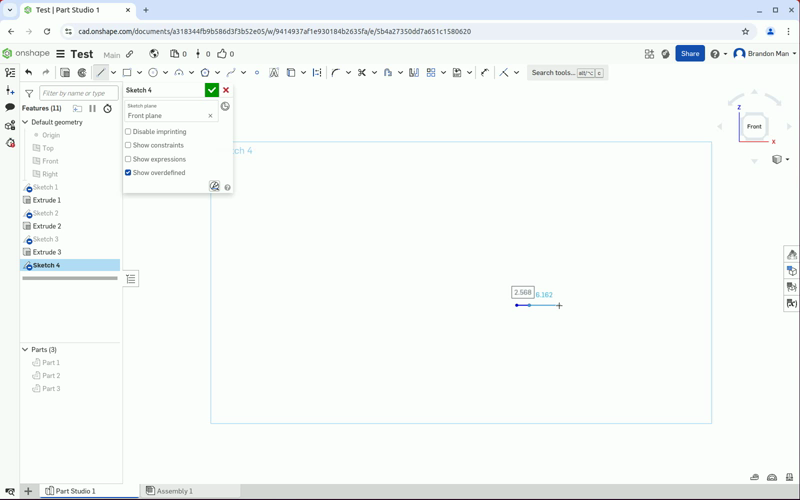
mouse_move(529, 291)
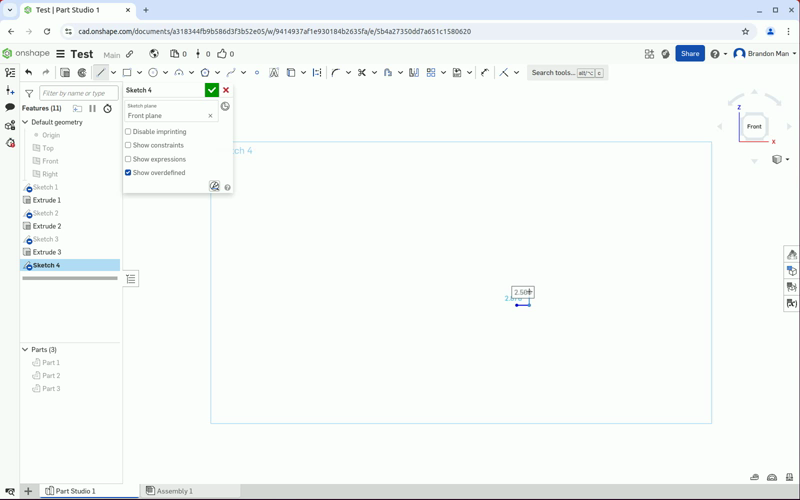
click(529, 291)
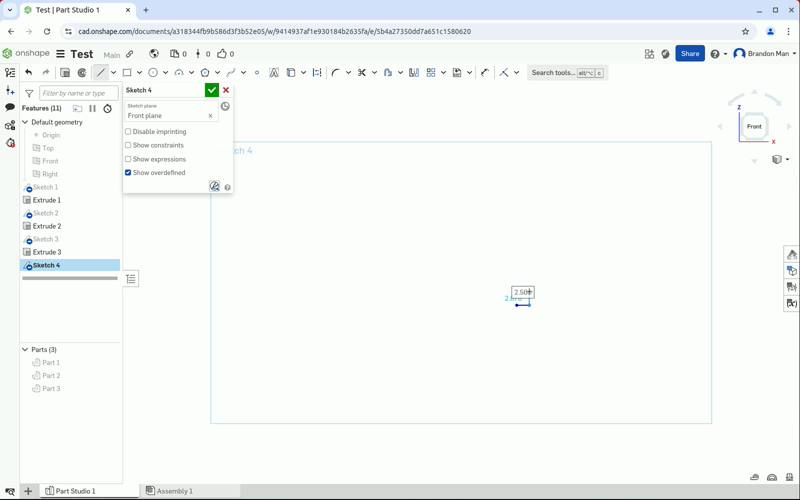
key_up(shift)
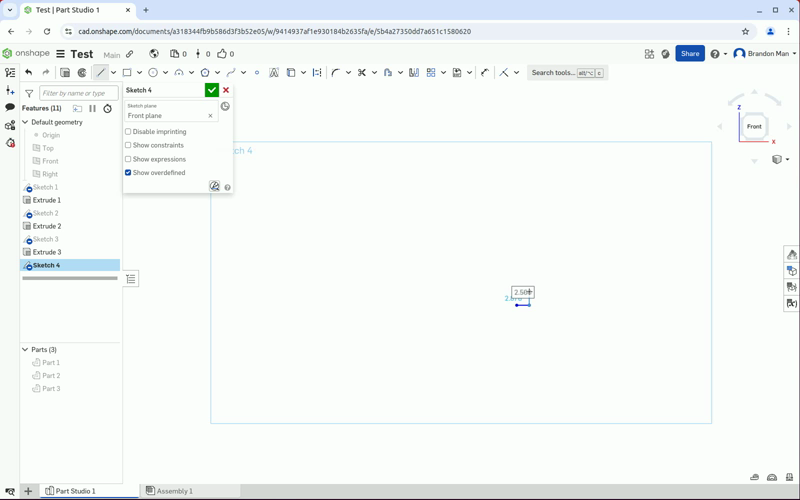
key_down(shift)
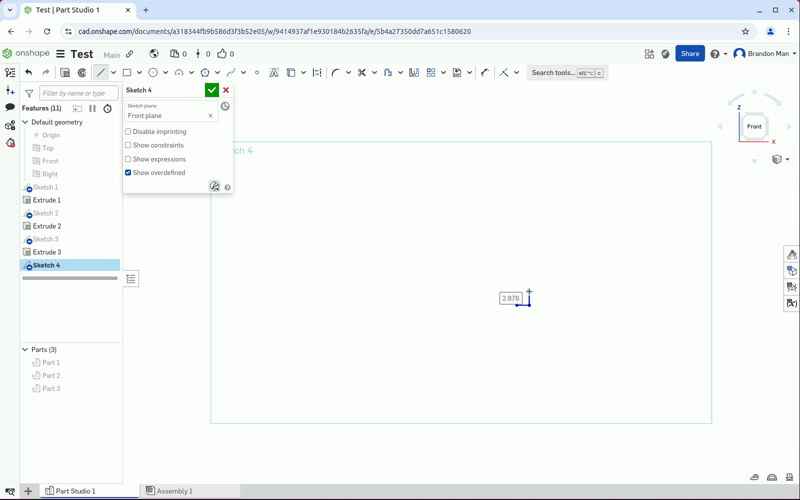
mouse_move(559, 291)
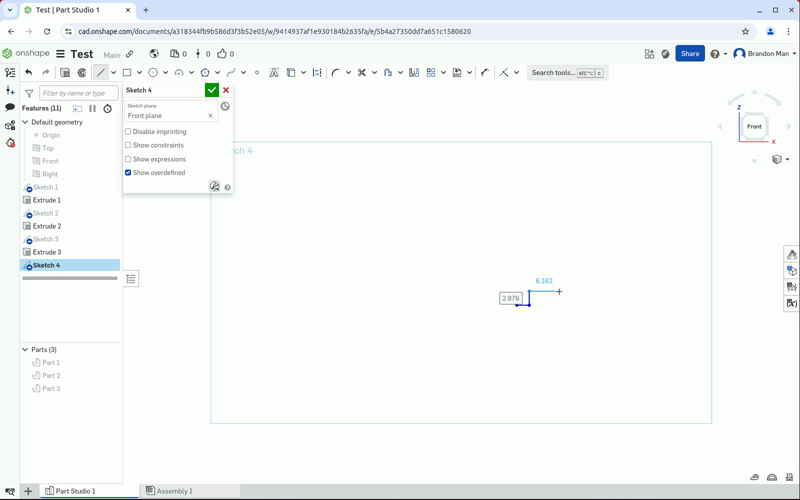
mouse_move(516, 291)
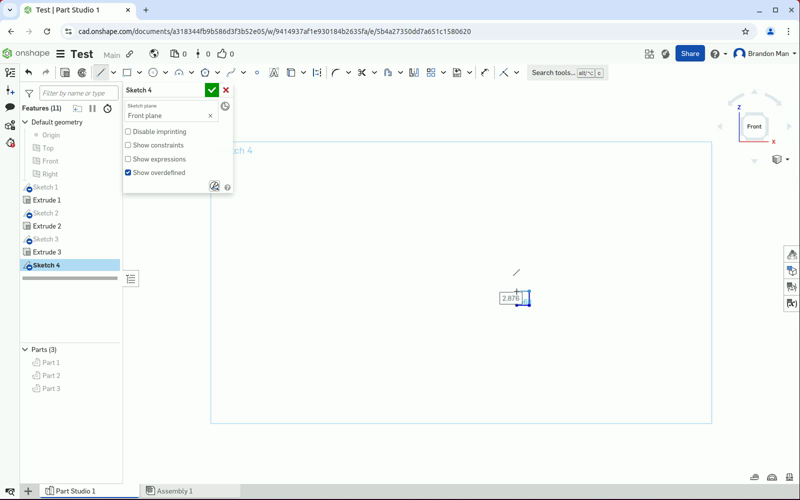
click(516, 291)
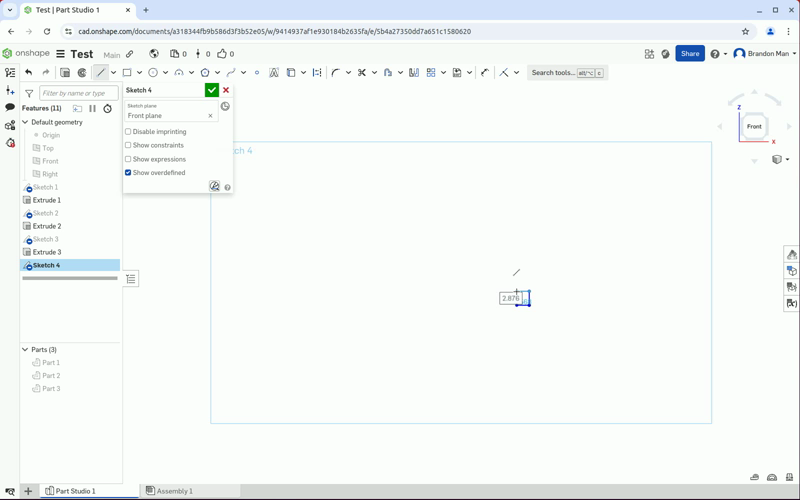
key_up(shift)
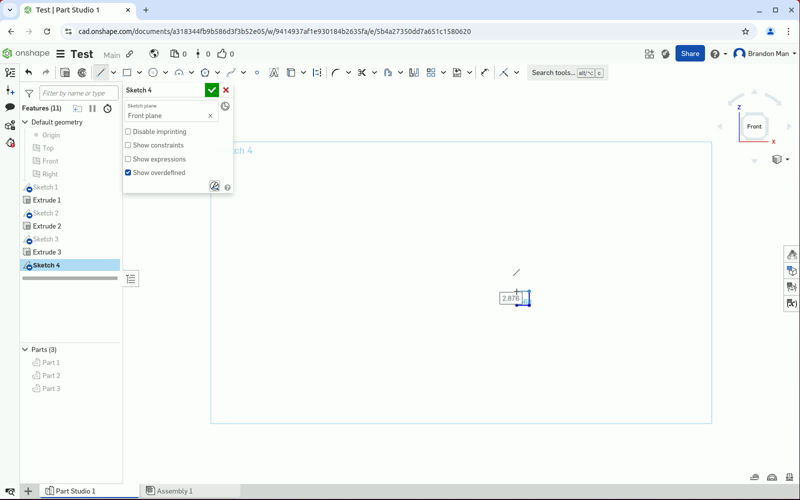
mouse_move(546, 291)
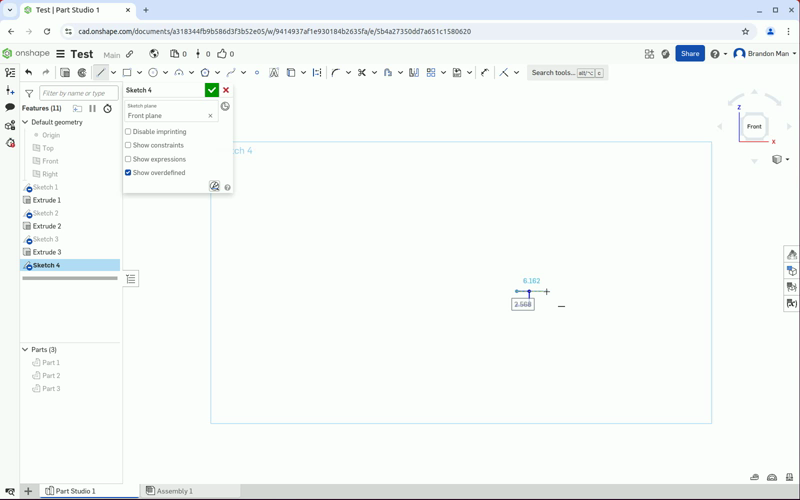
key_down(shift)
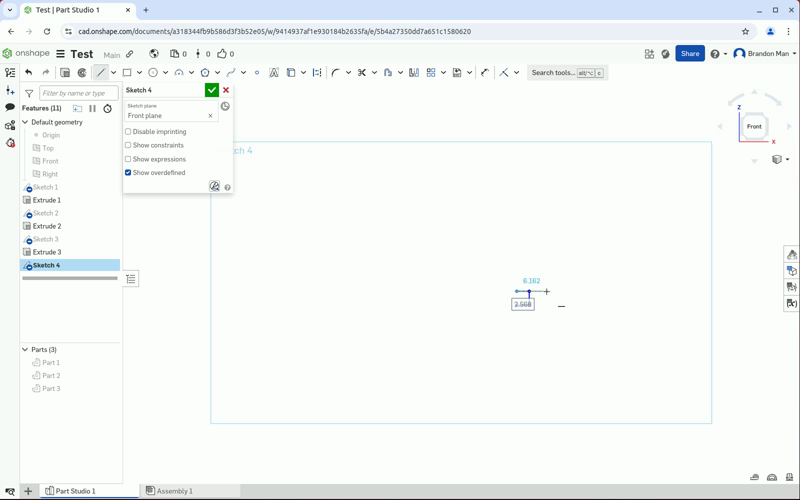
mouse_move(516, 305)
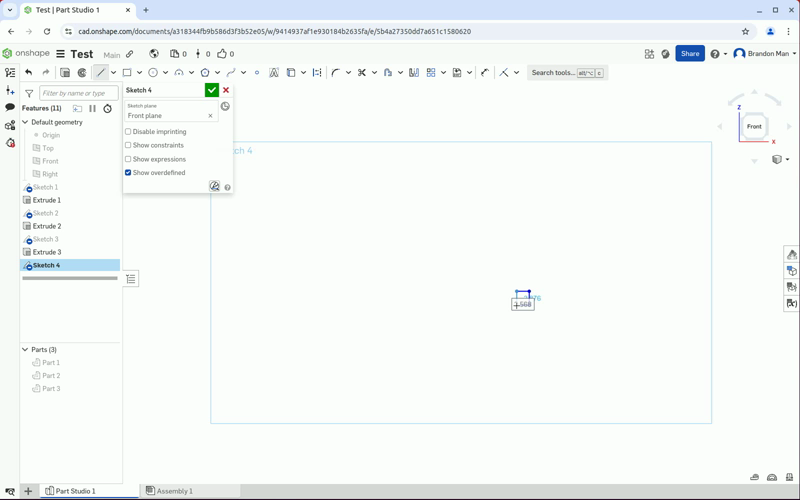
key_up(shift)
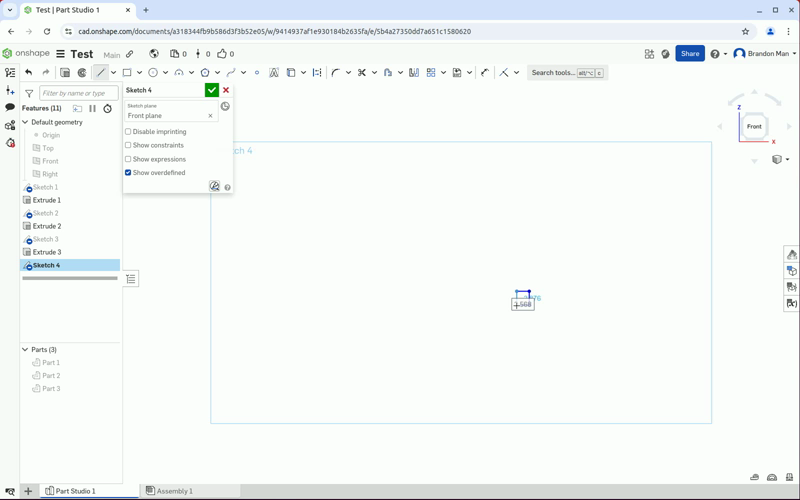
click(516, 305)
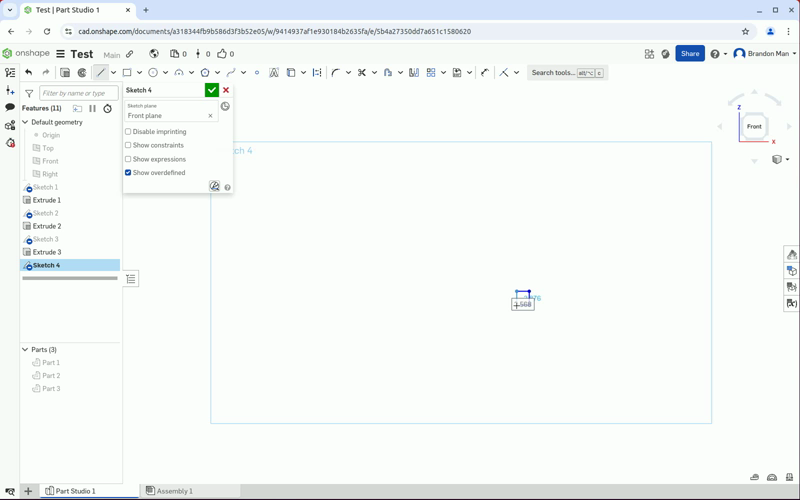
key(esc)
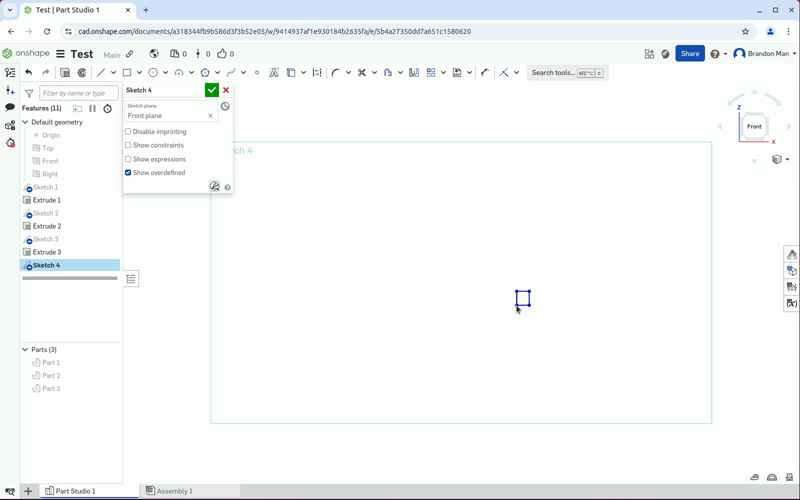
mouse_move(526, 303)
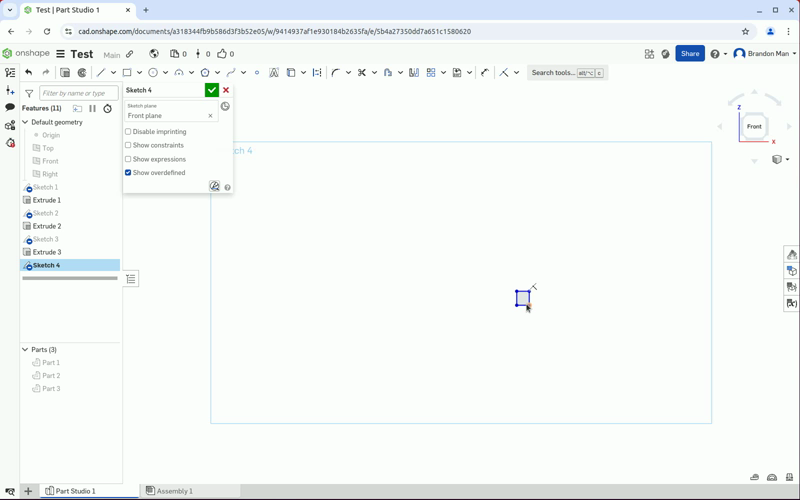
scroll(6)
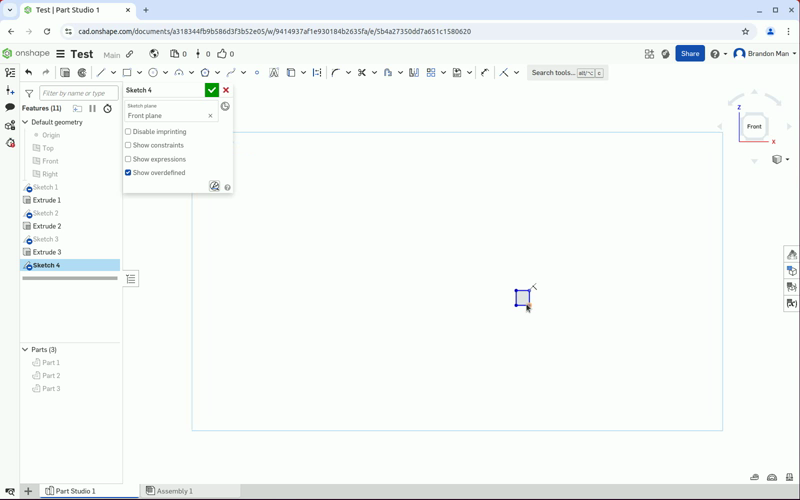
scroll(6)
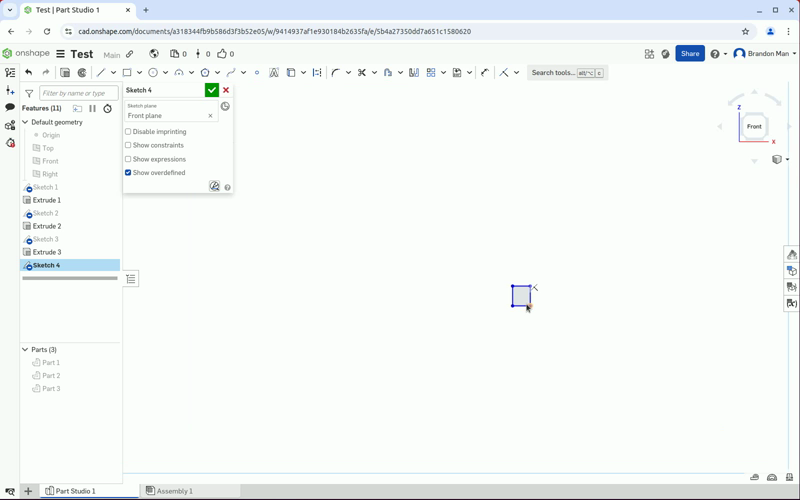
scroll(6)
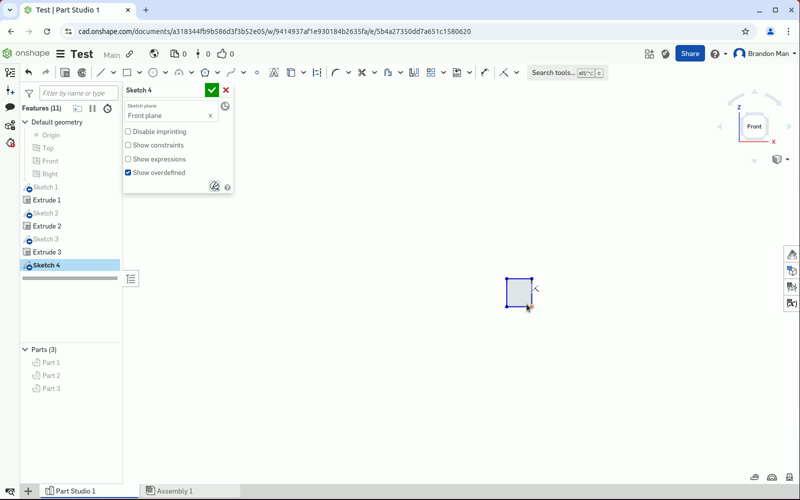
scroll(6)
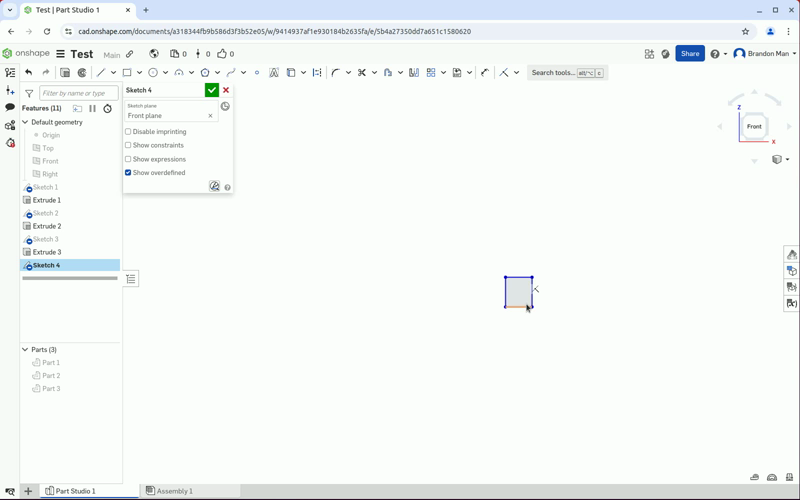
scroll(6)
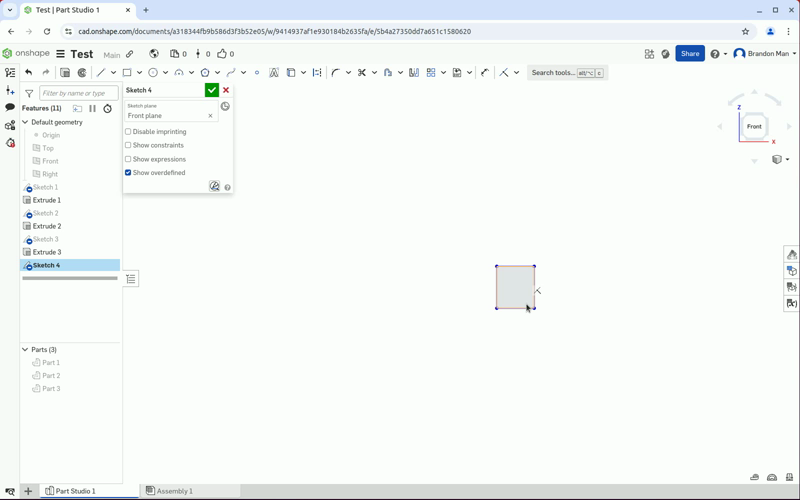
scroll(6)
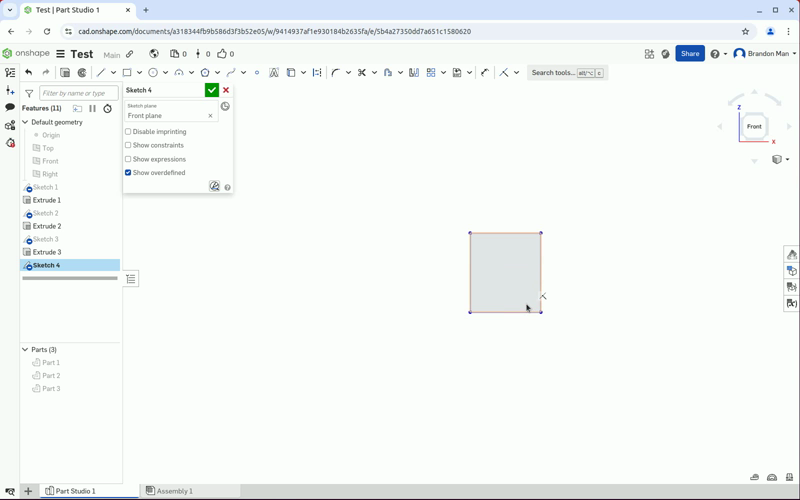
scroll(6)
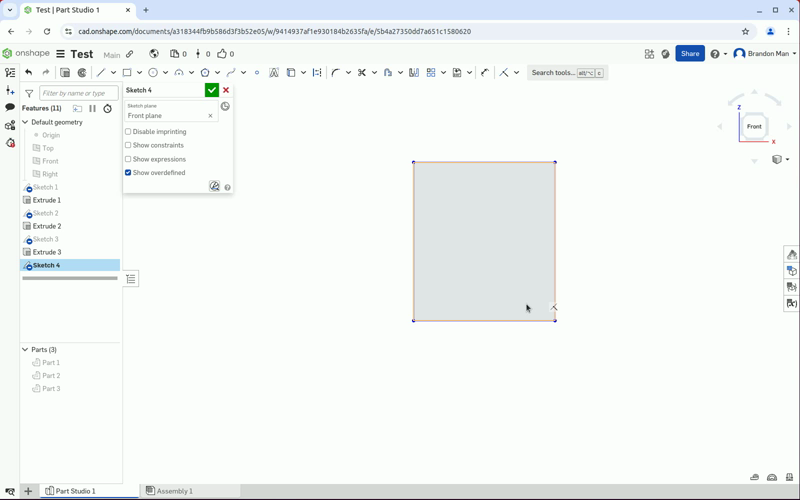
click(526, 303)
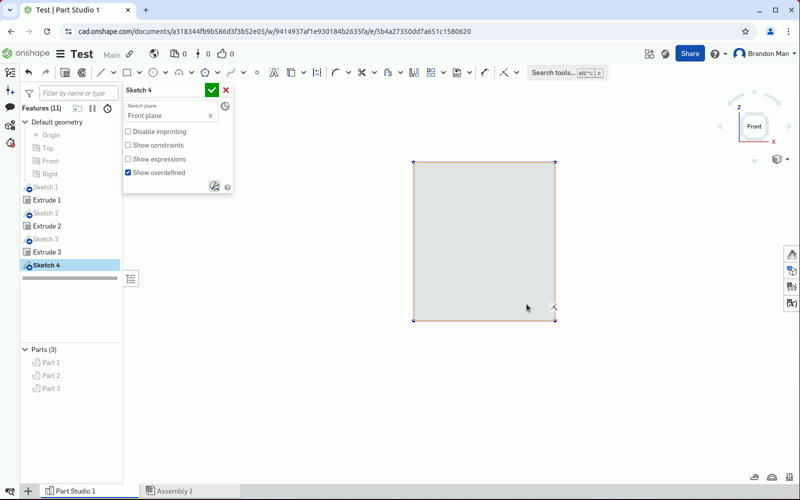
scroll(-6)
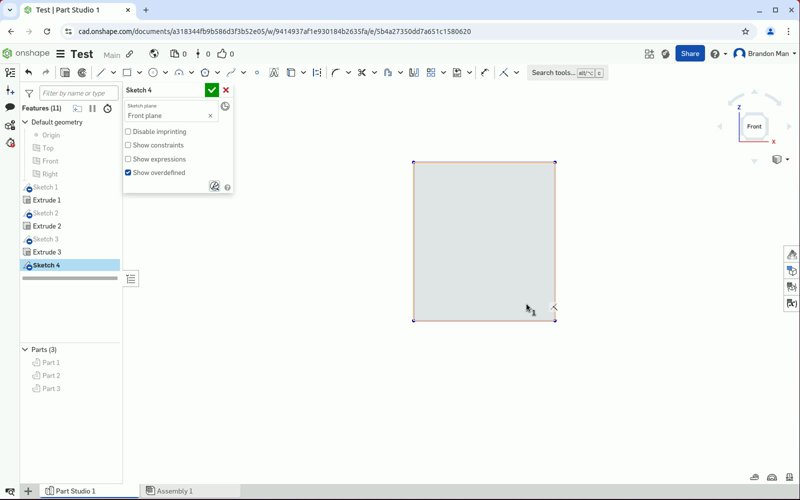
scroll(-6)
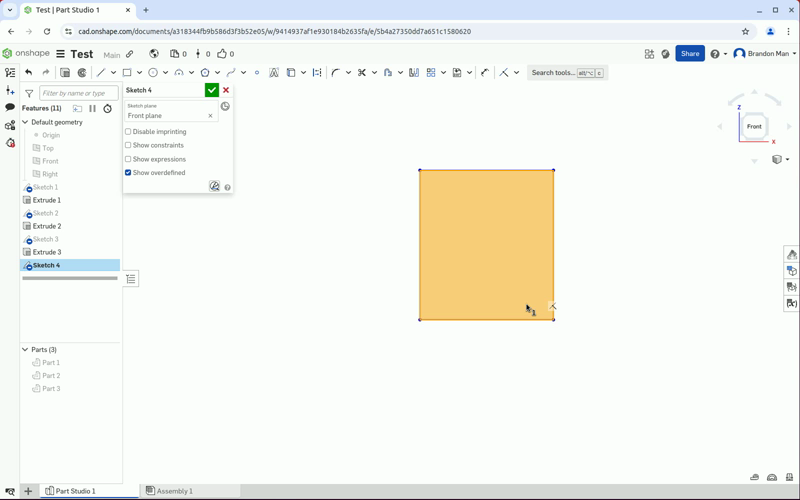
scroll(-6)
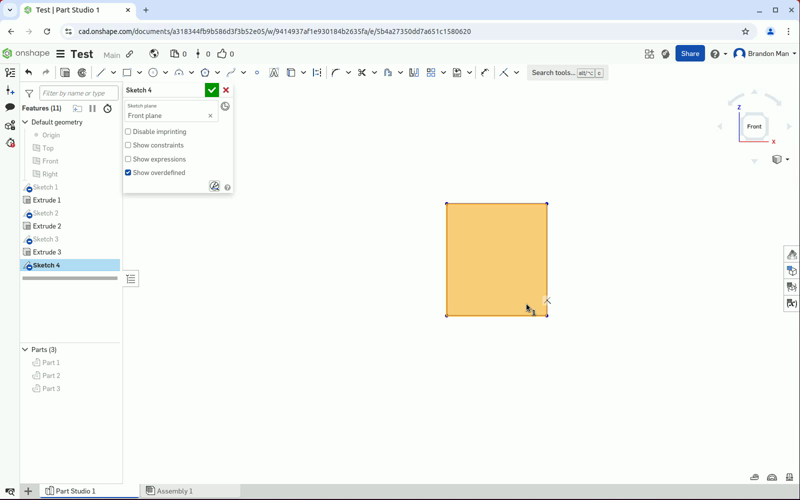
scroll(-6)
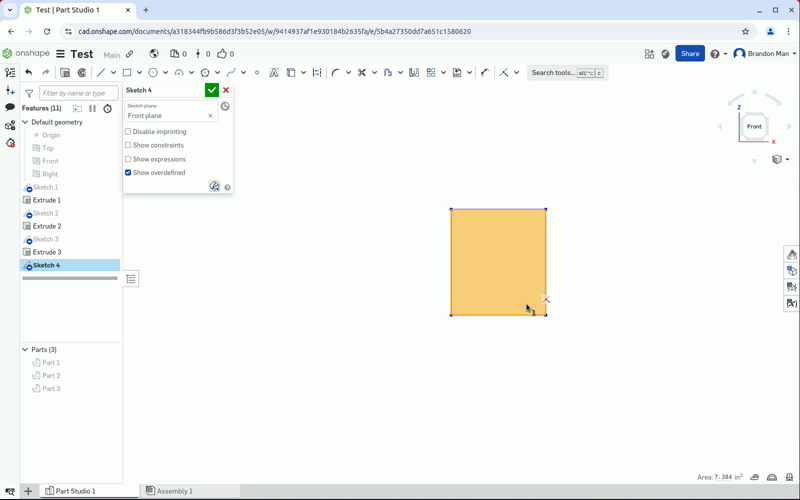
scroll(-6)
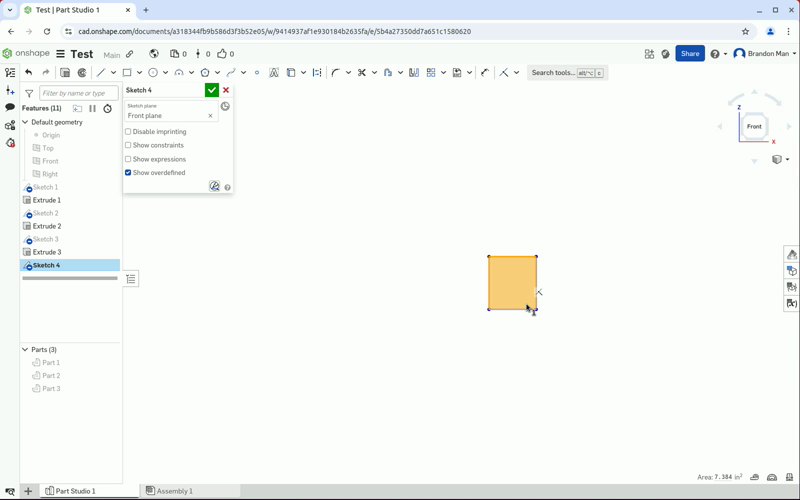
scroll(-6)
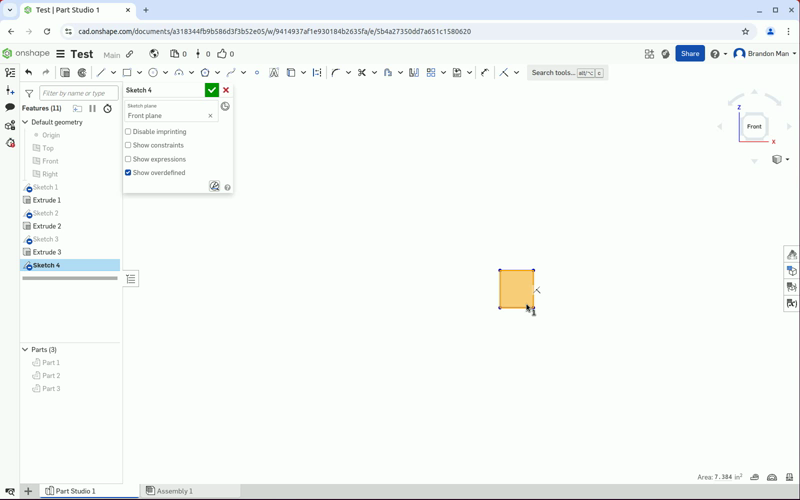
scroll(-6)
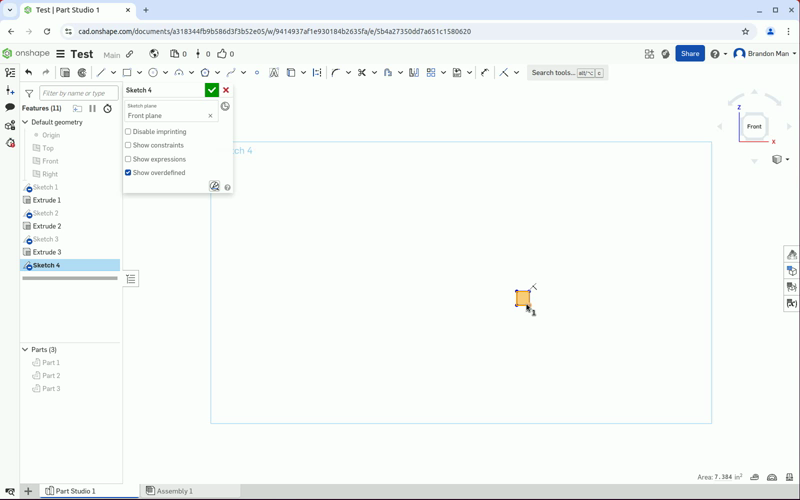
mouse_move(73, 352)
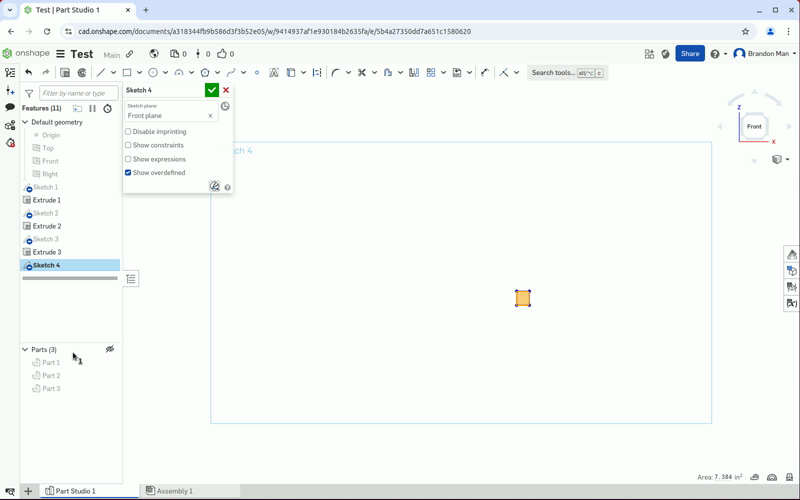
key(shift+y)
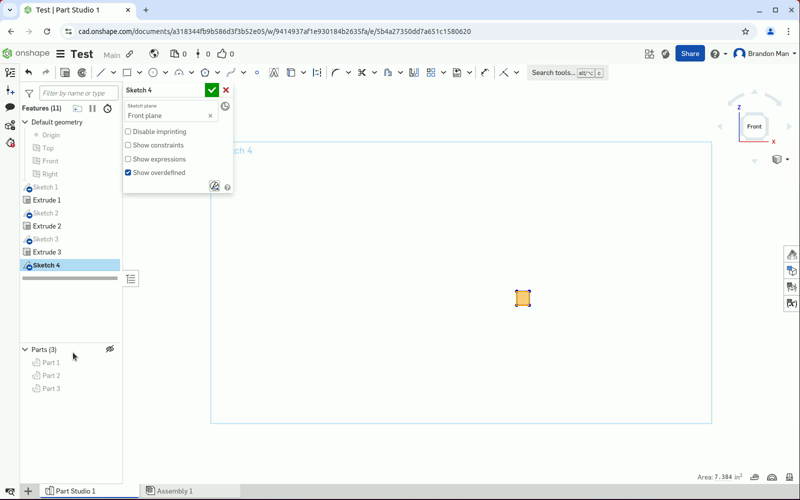
key(shift+e)
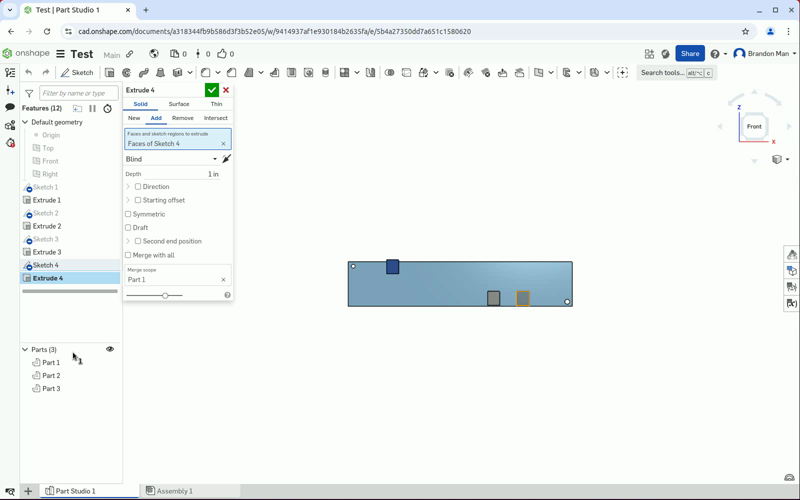
mouse_move(143, 106)
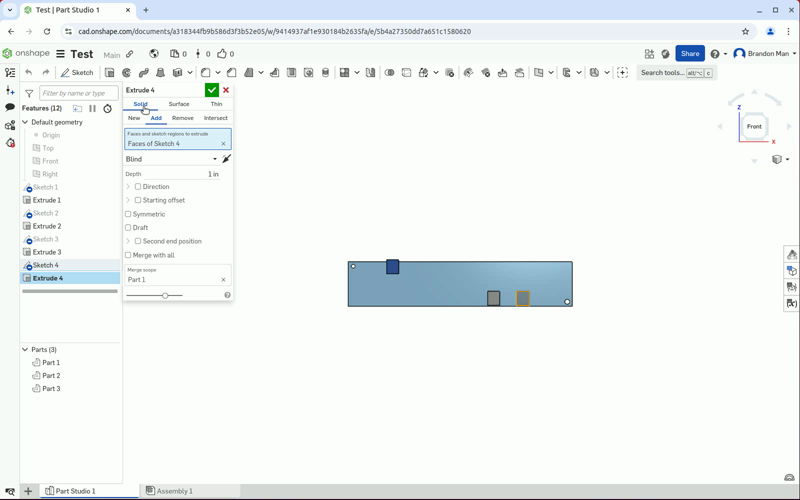
click(143, 106)
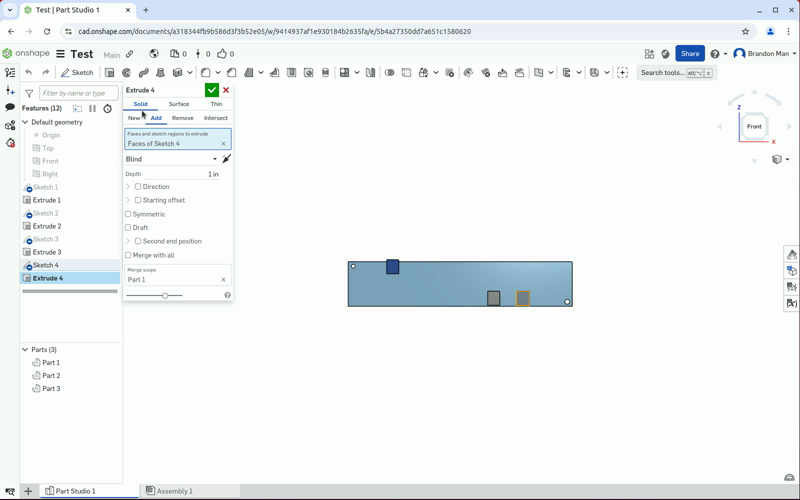
mouse_move(137, 120)
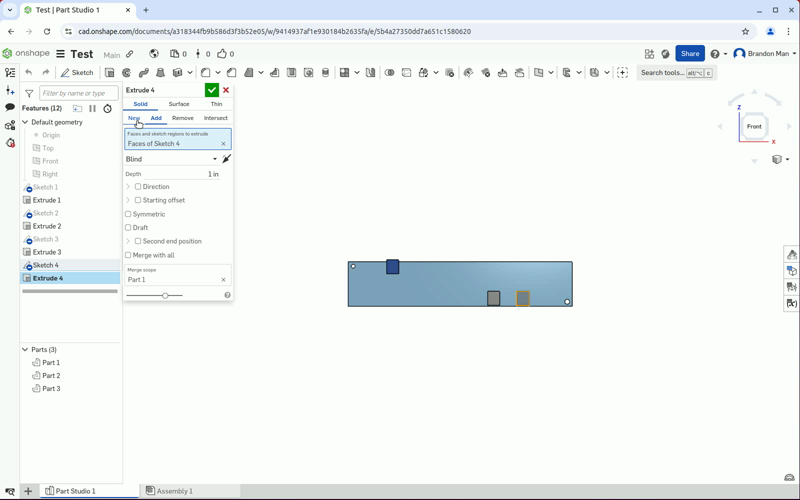
click(137, 120)
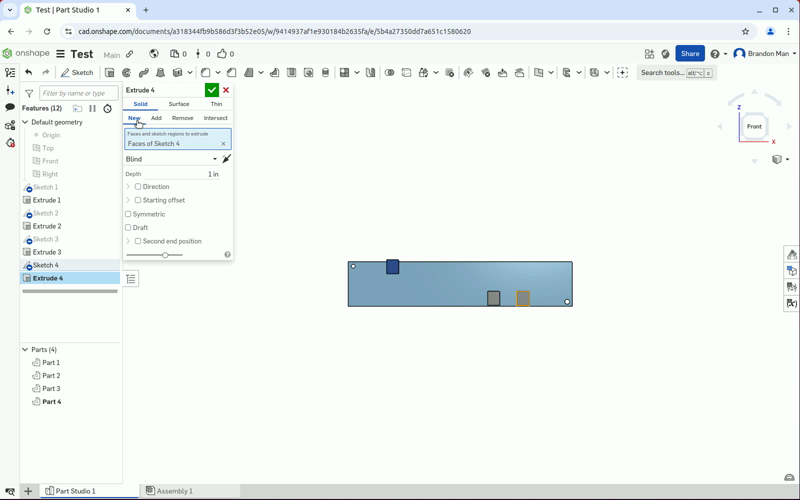
key(tab, 4)
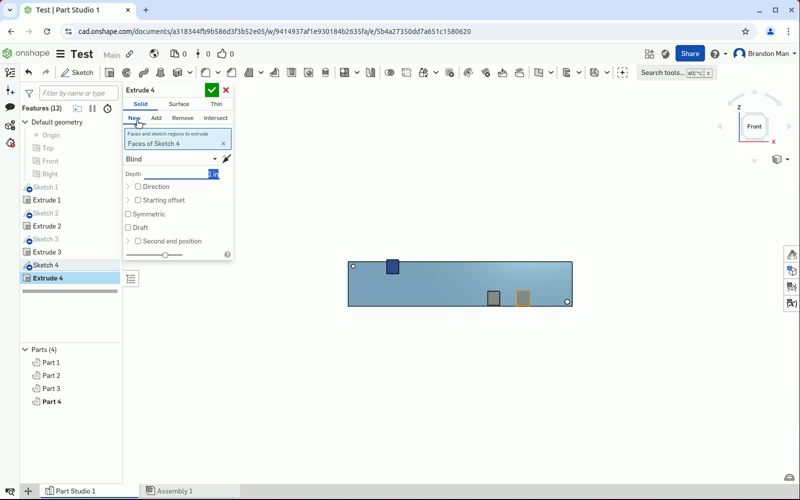
text(0.722)
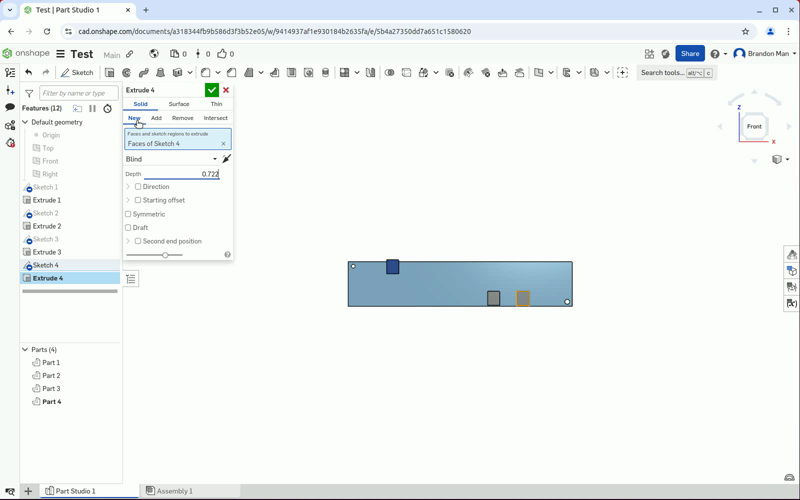
key(enter)
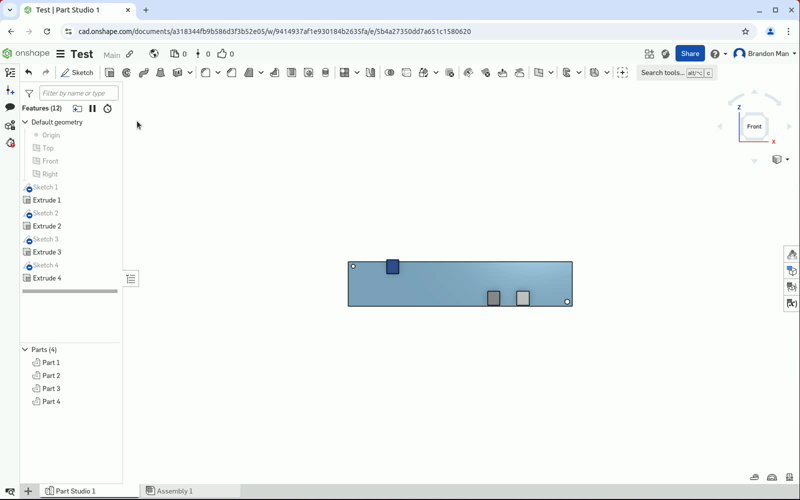
key(shift+h)
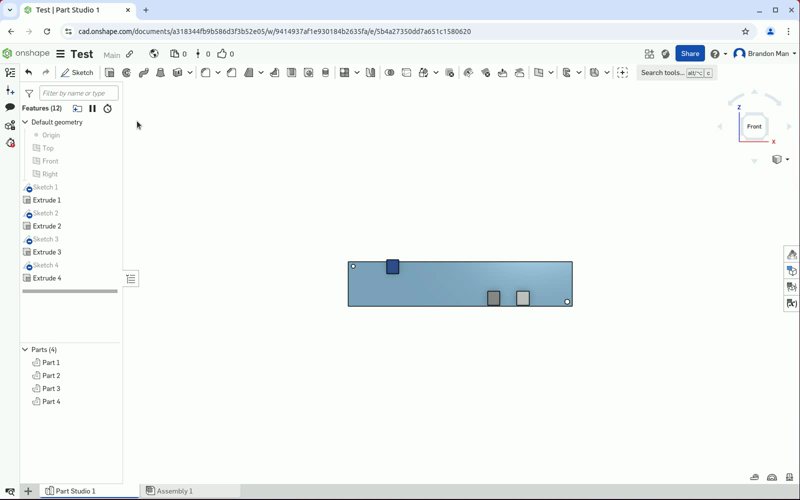
key(shift+h)
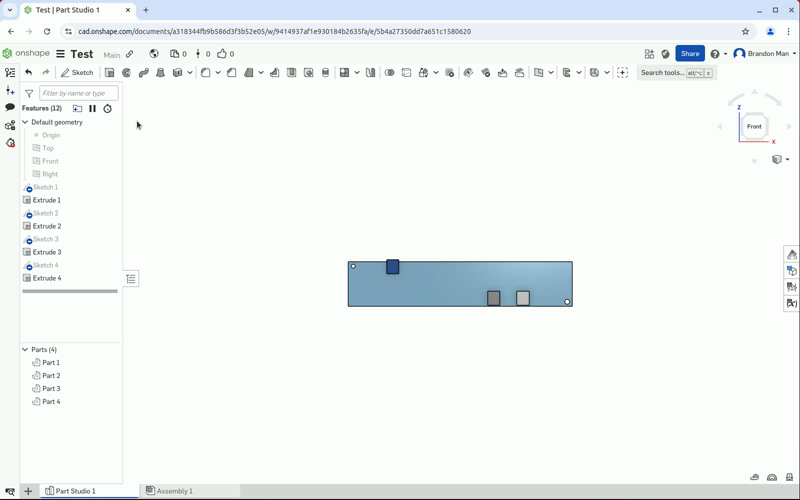
mouse_move(73, 189)
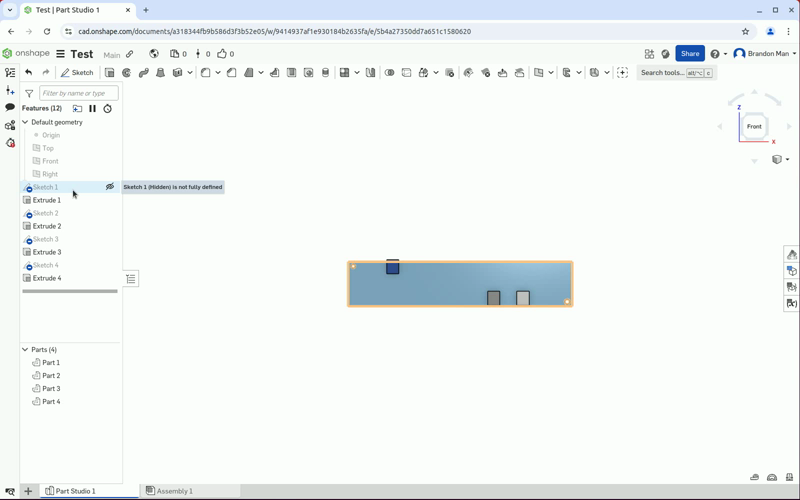
click(73, 189)
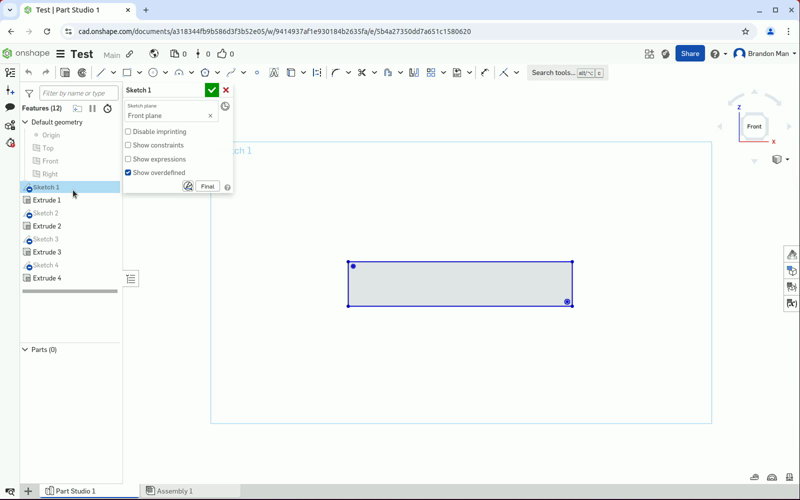
mouse_move(229, 92)
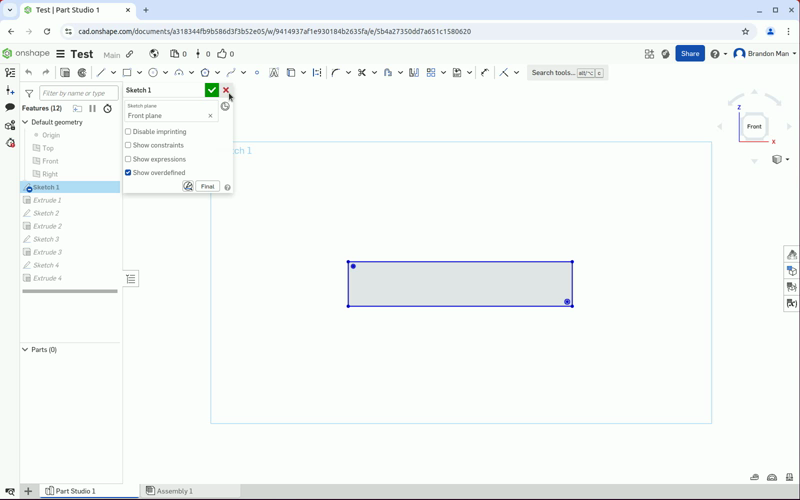
click(229, 92)
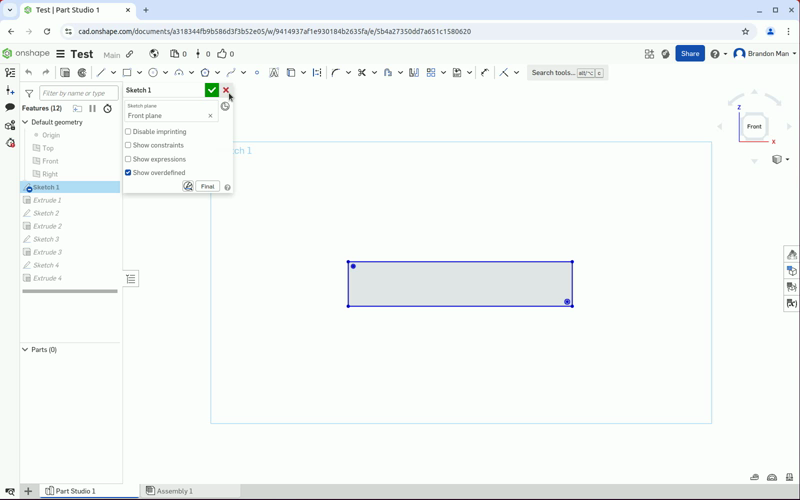
key(shift+s)
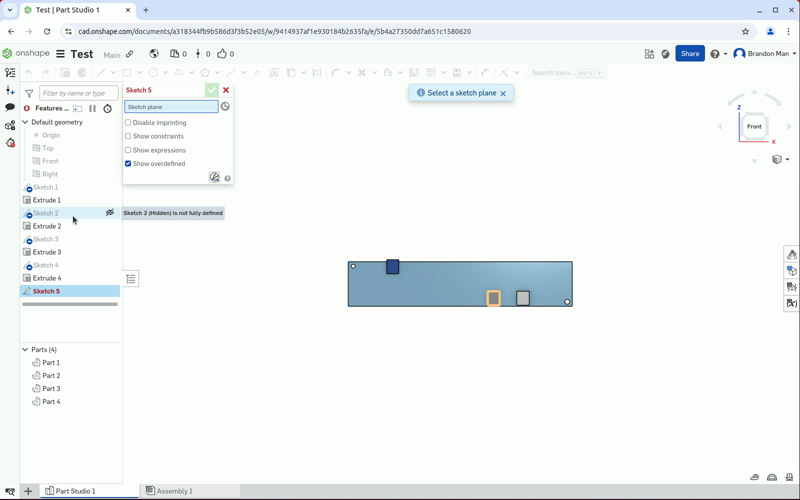
scroll(3)
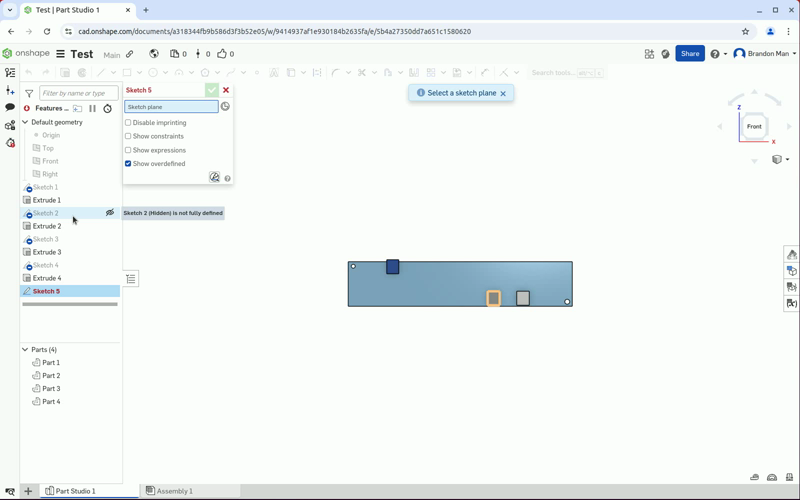
mouse_move(73, 163)
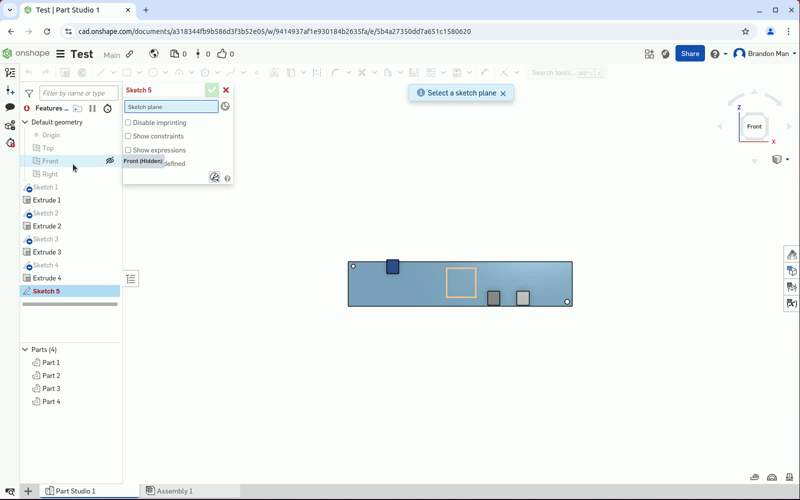
click(73, 163)
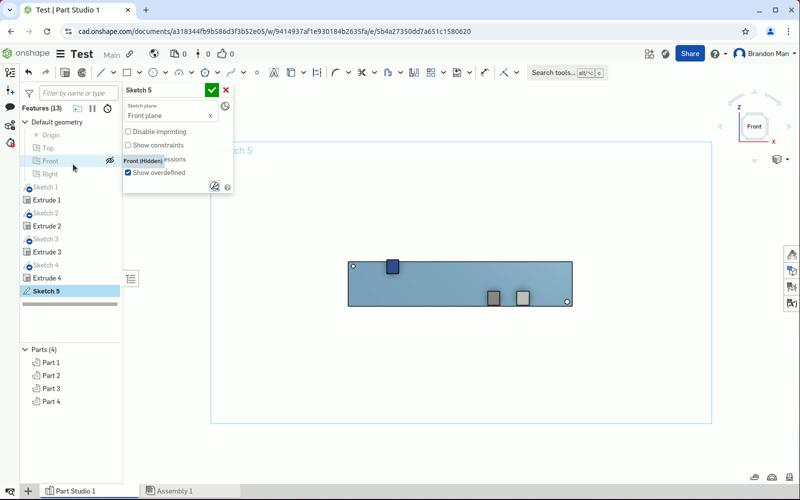
mouse_move(73, 352)
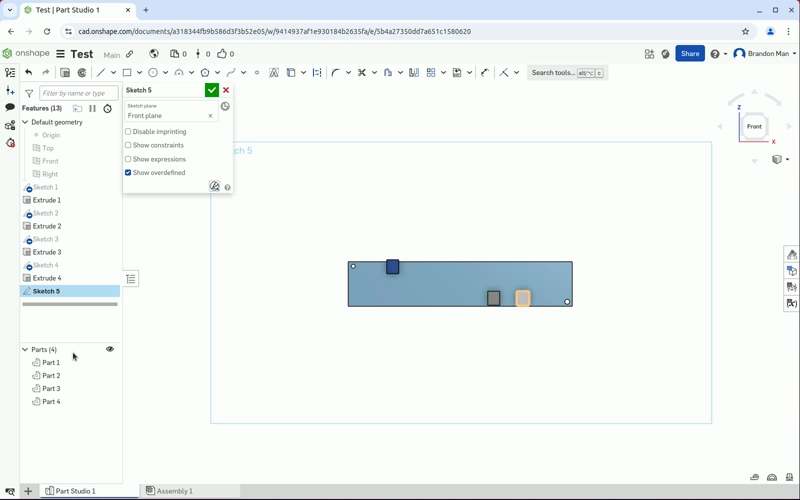
key(y)
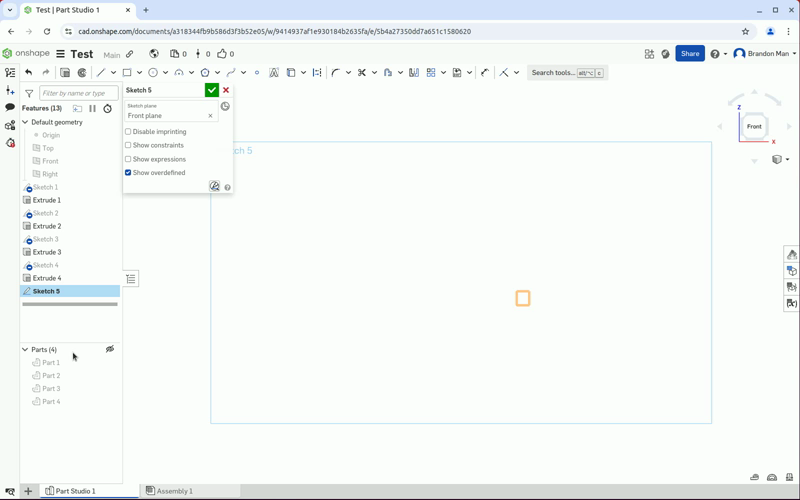
key(l)
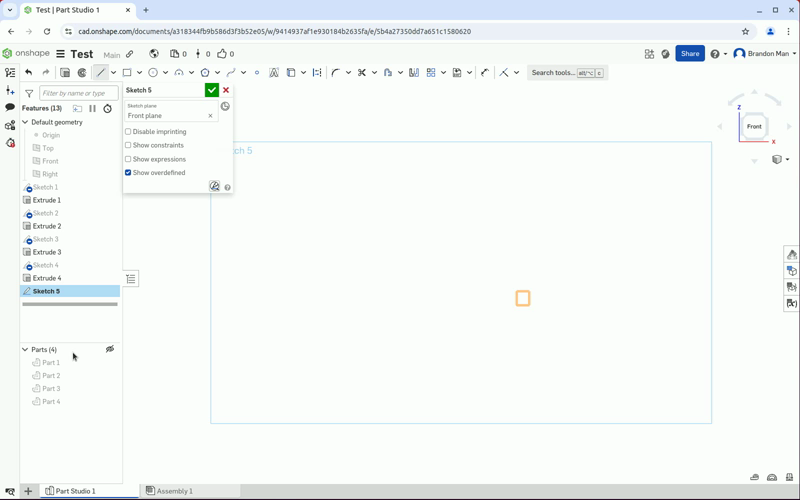
key_down(shift)
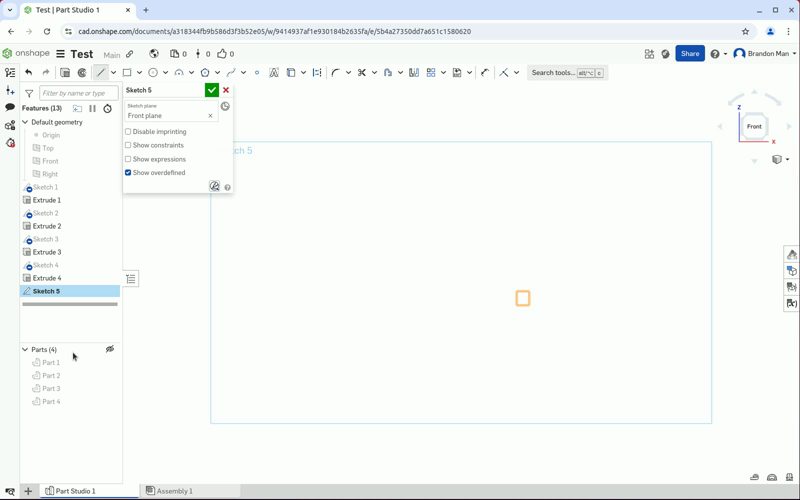
mouse_move(433, 278)
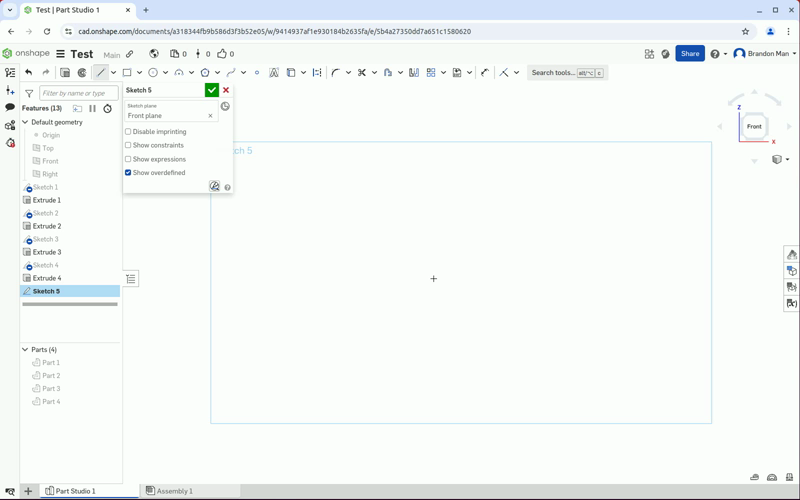
click(433, 278)
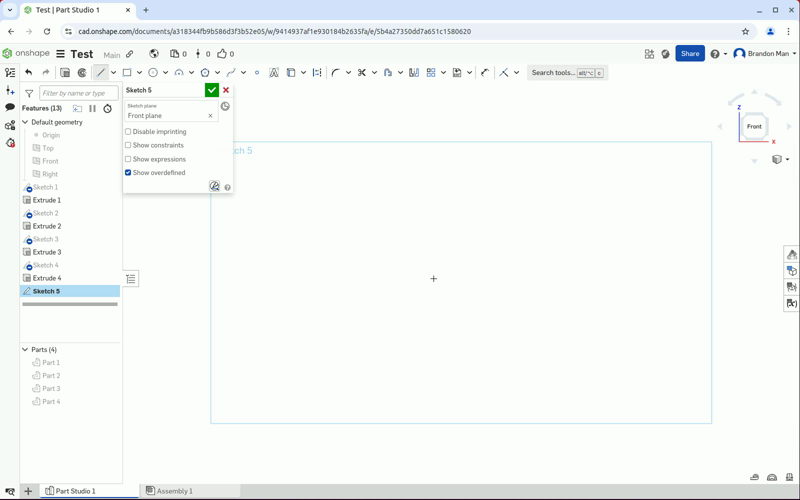
key_up(shift)
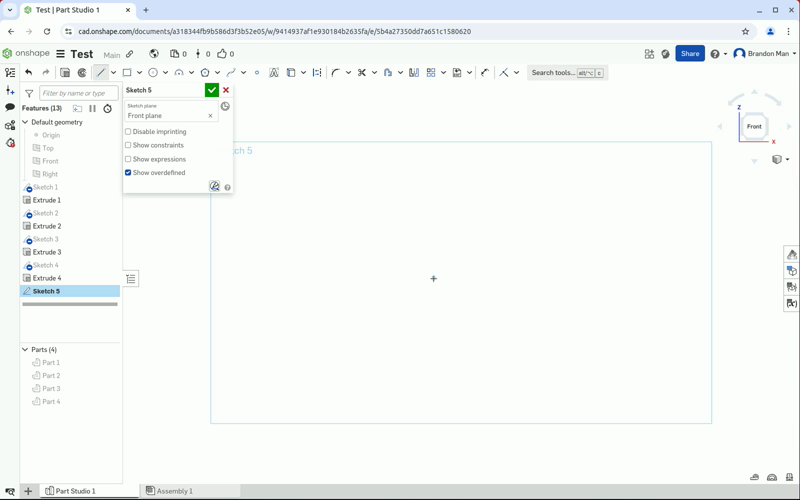
key_down(shift)
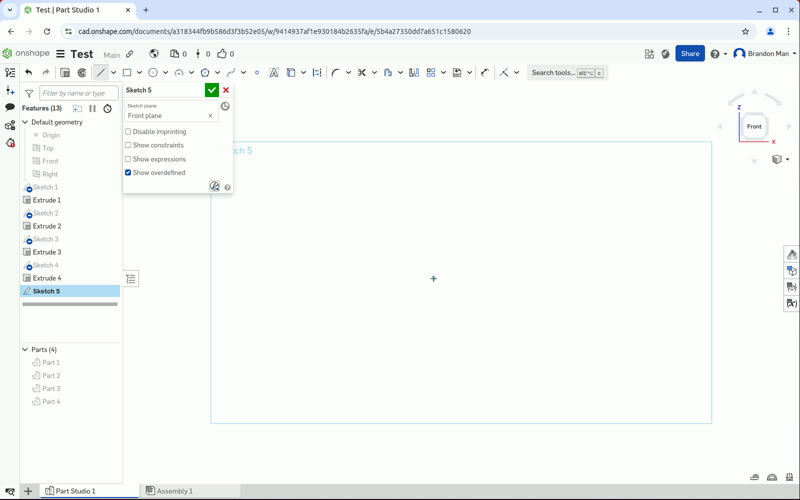
mouse_move(463, 278)
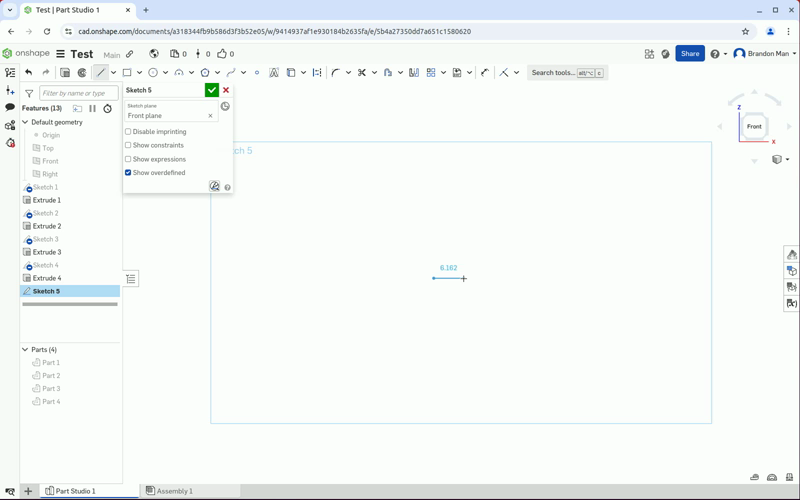
mouse_move(464, 278)
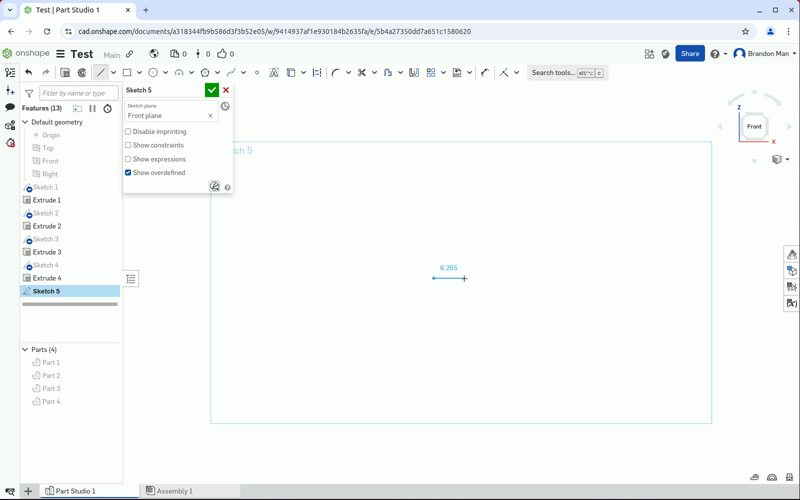
click(464, 278)
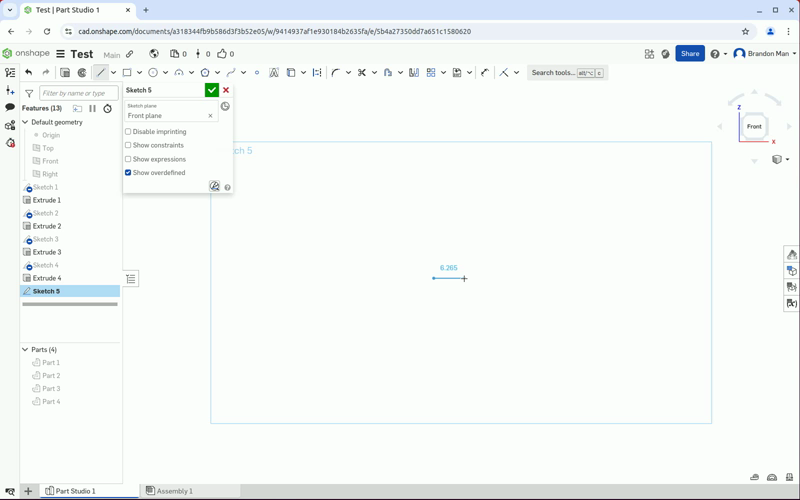
key_up(shift)
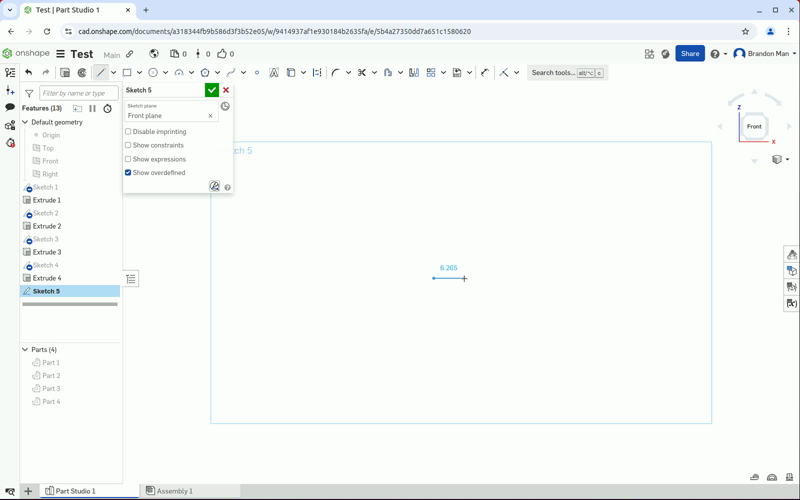
key_down(shift)
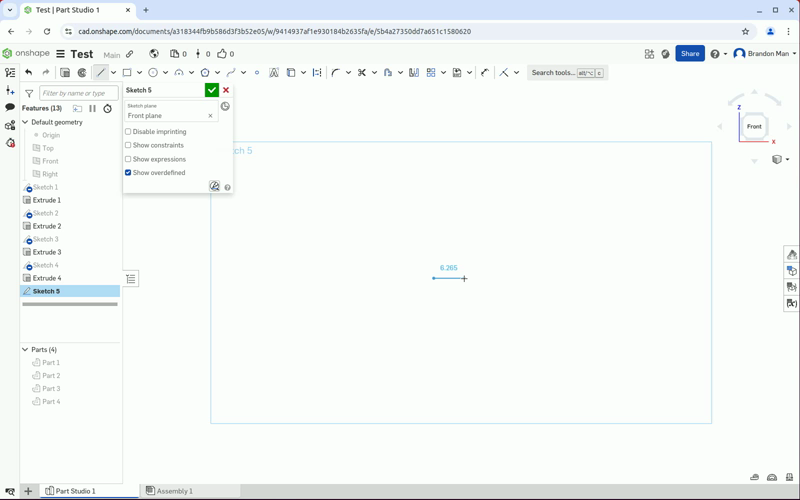
mouse_move(494, 278)
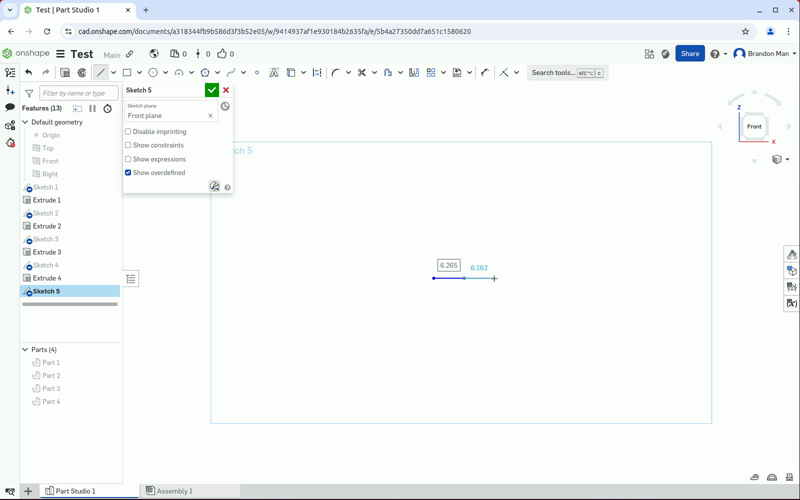
mouse_move(464, 266)
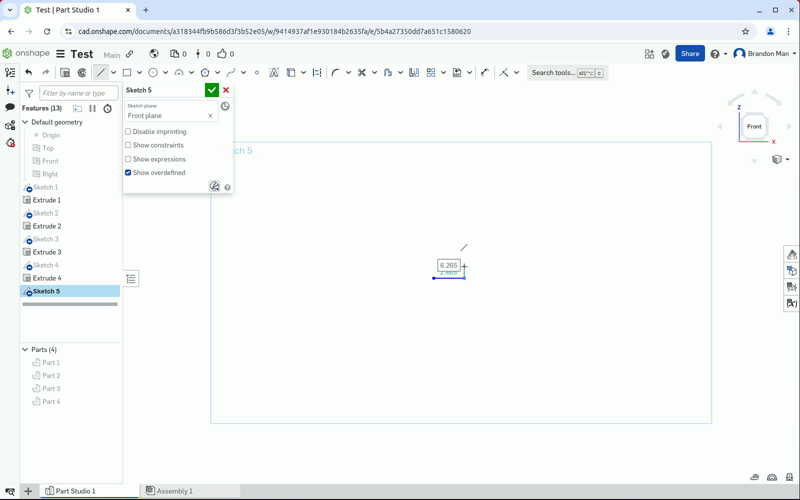
click(464, 266)
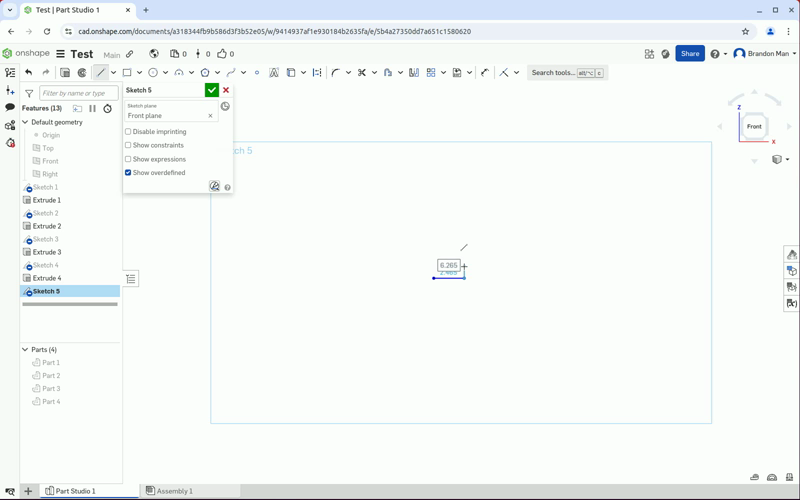
key_up(shift)
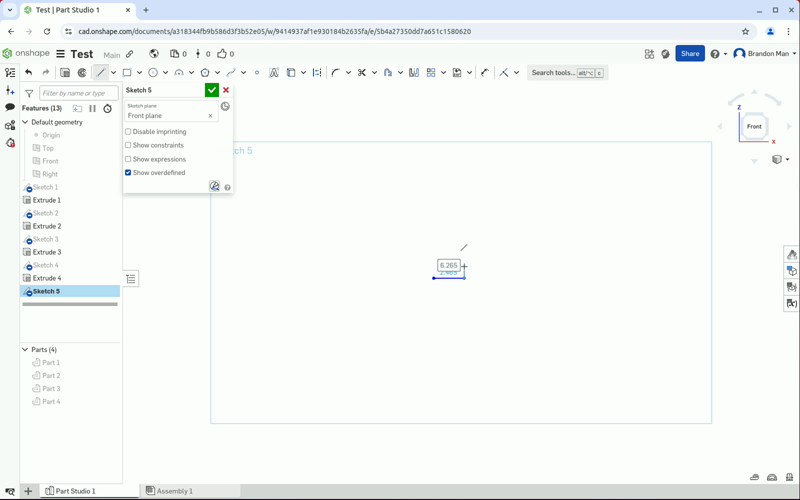
key_down(shift)
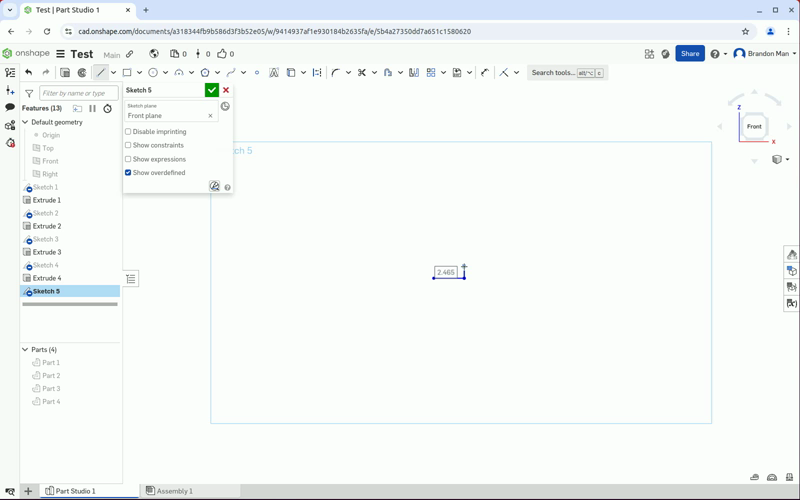
mouse_move(494, 266)
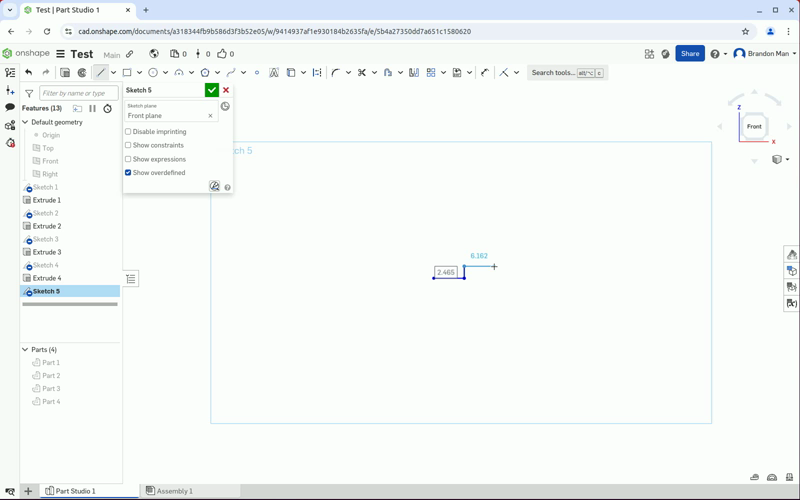
mouse_move(433, 266)
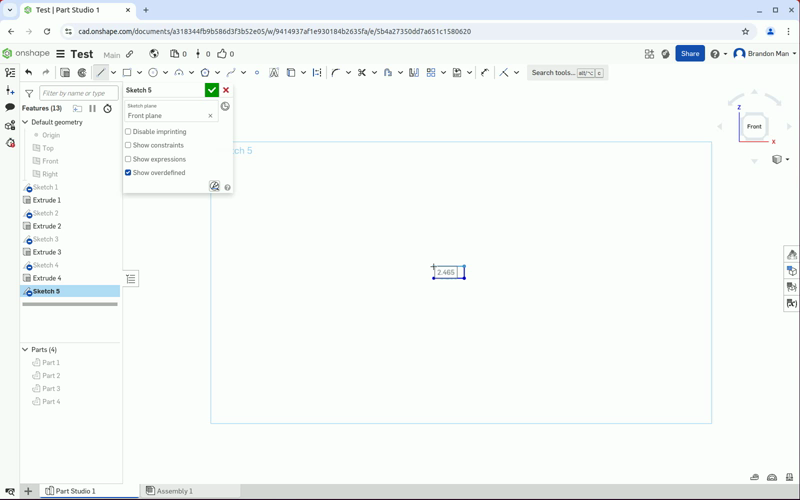
click(433, 266)
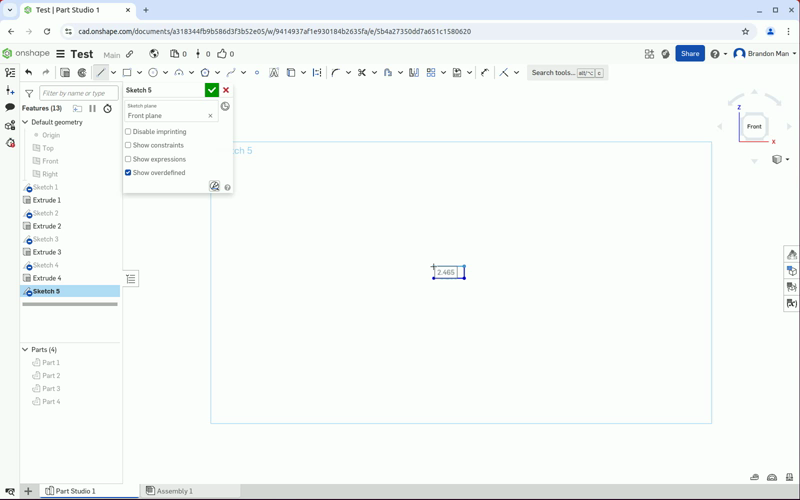
key_up(shift)
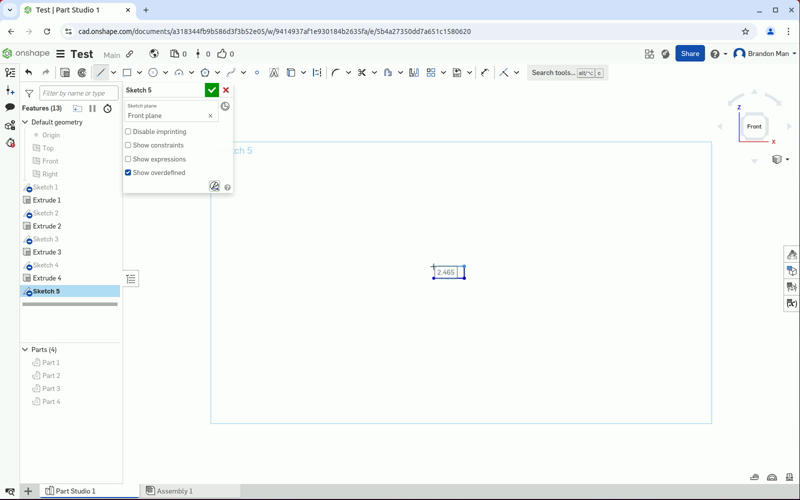
mouse_move(463, 266)
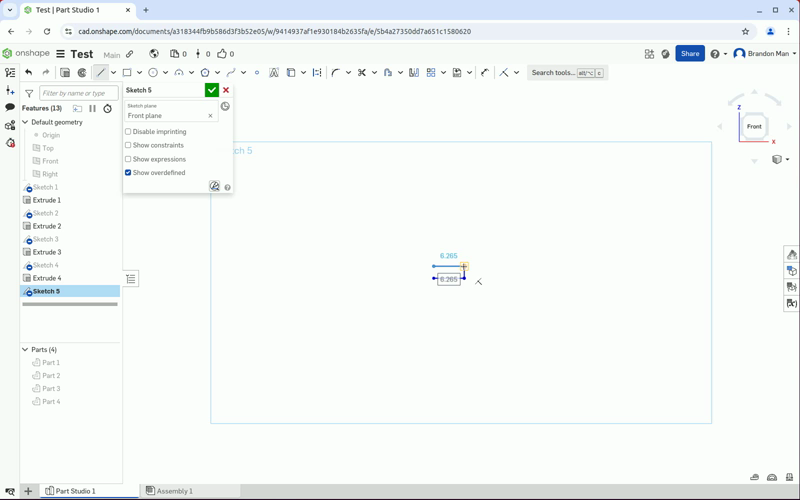
key_down(shift)
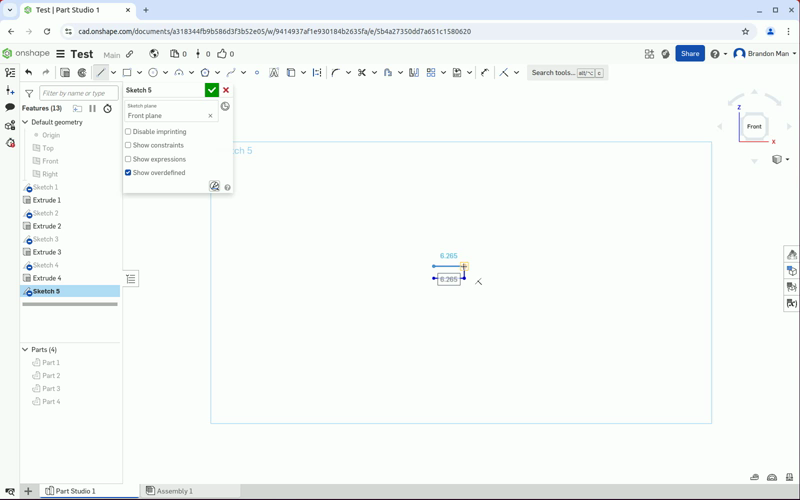
mouse_move(433, 278)
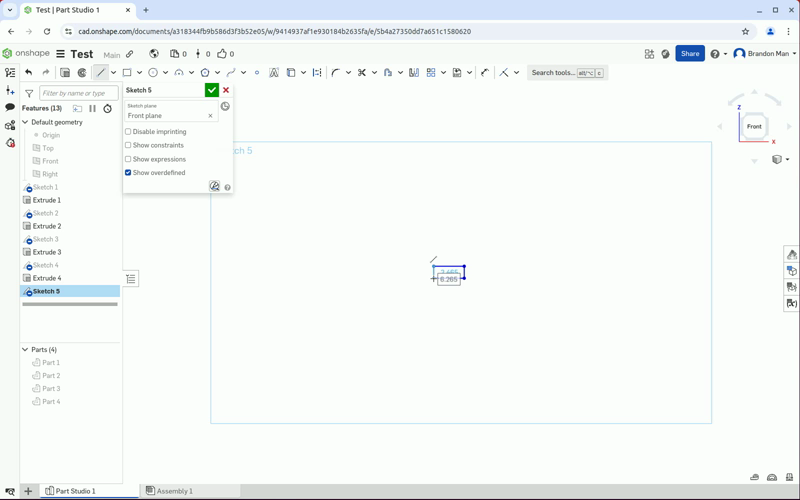
key_up(shift)
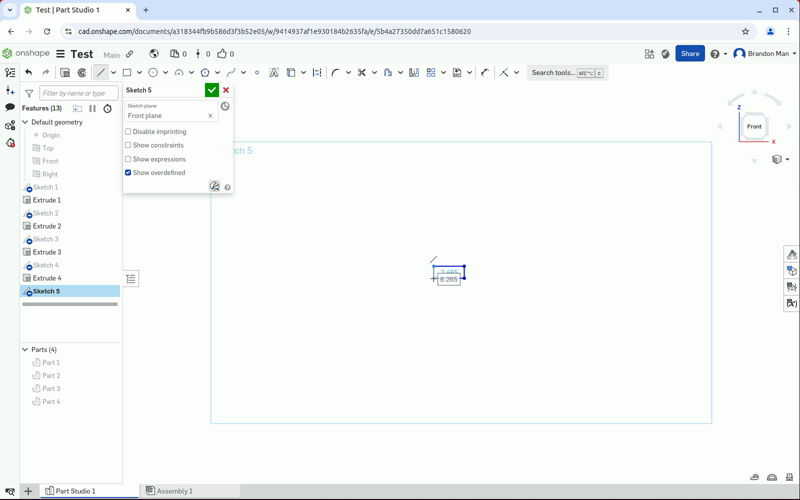
click(433, 278)
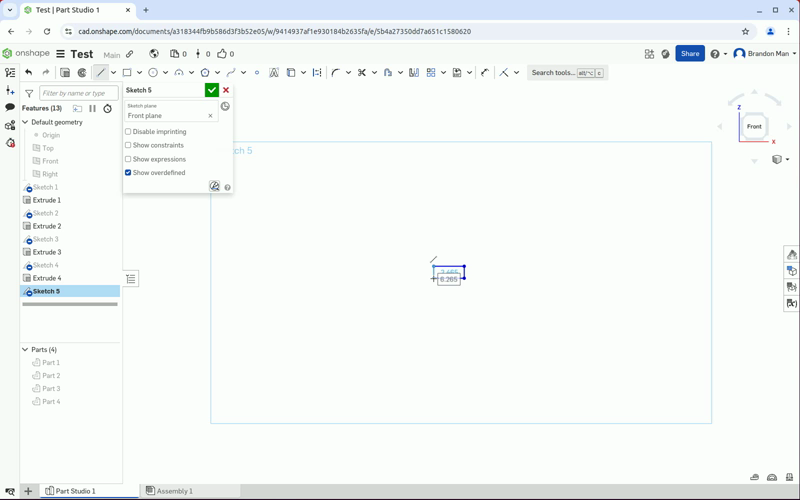
key(esc)
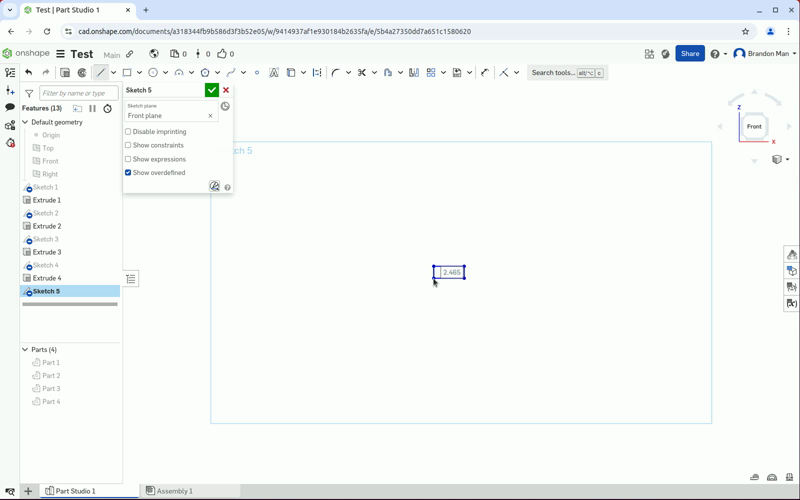
mouse_move(436, 273)
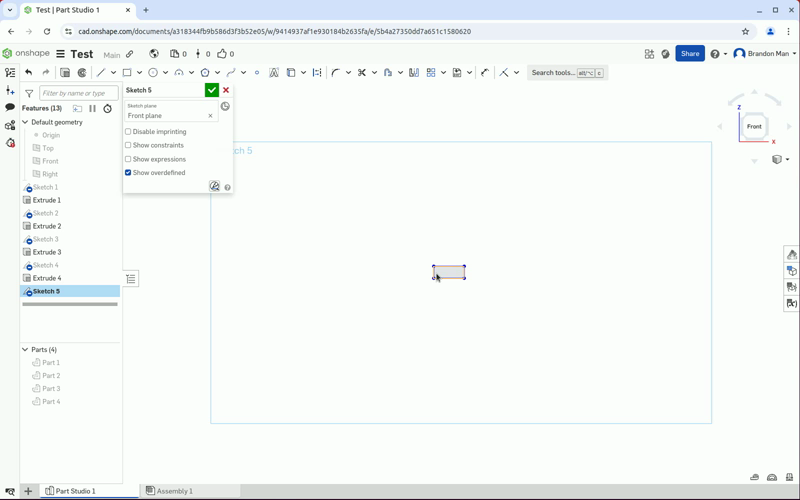
scroll(6)
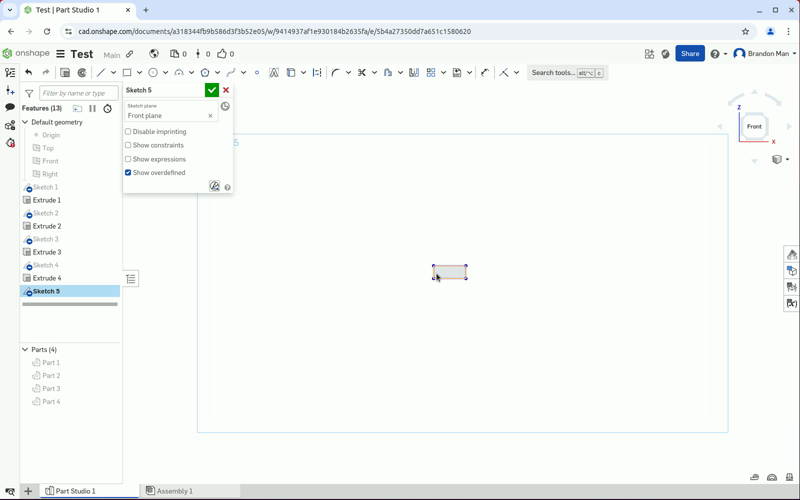
scroll(6)
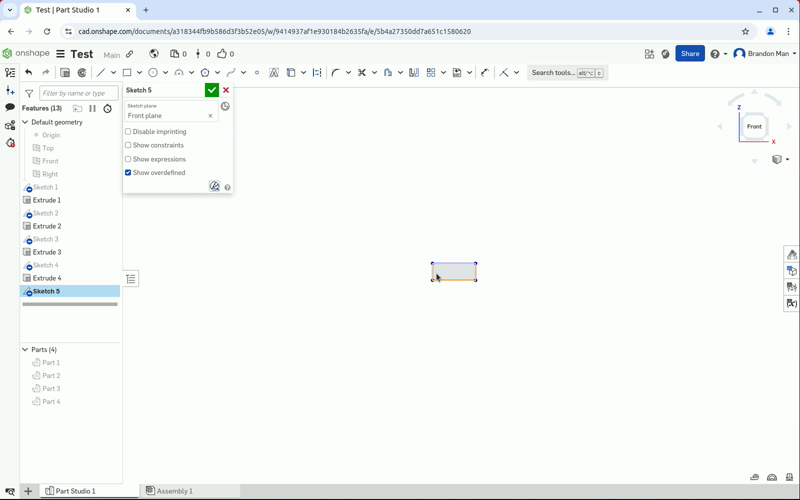
scroll(6)
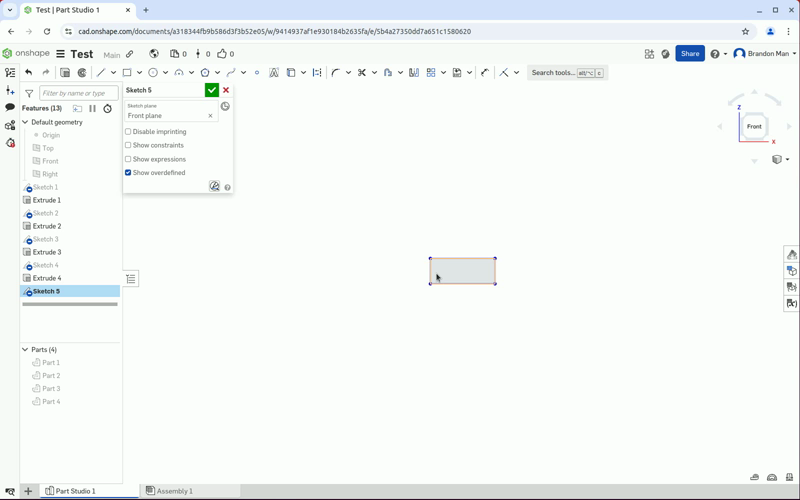
scroll(6)
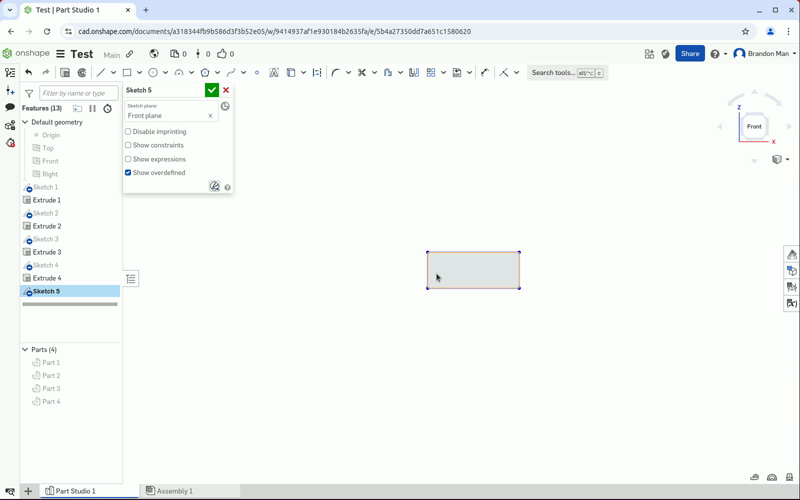
scroll(6)
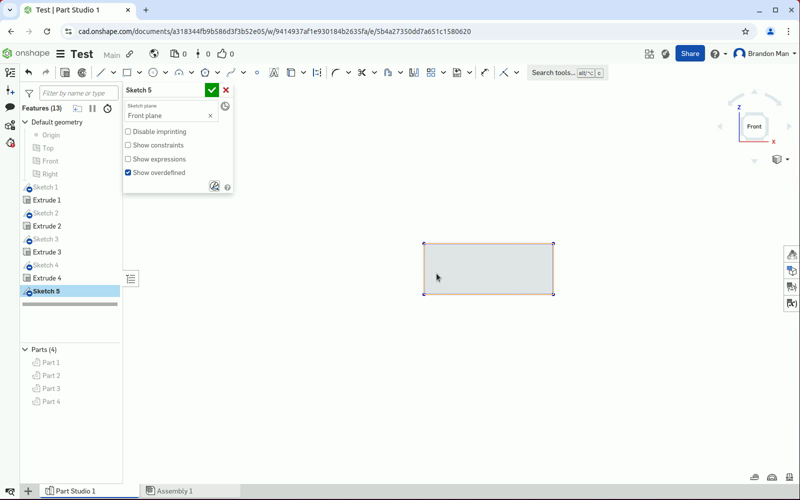
scroll(6)
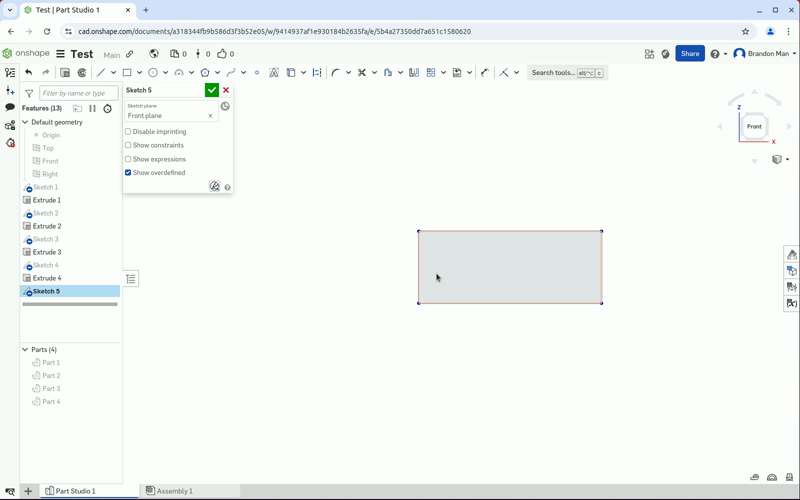
scroll(6)
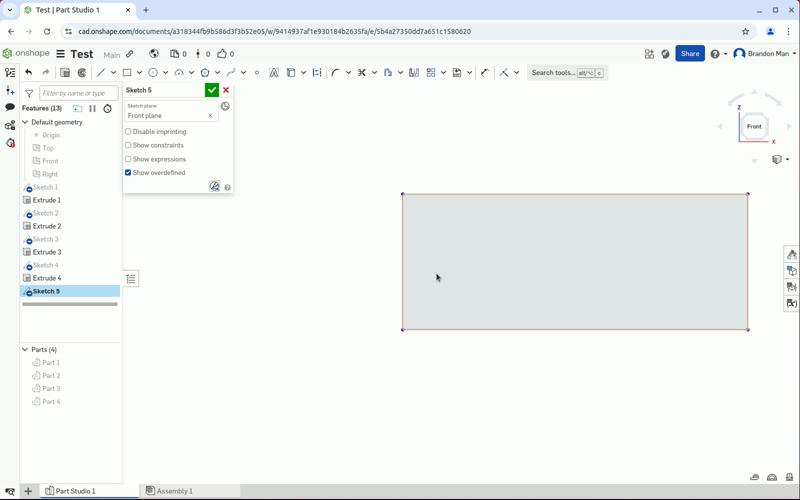
click(436, 273)
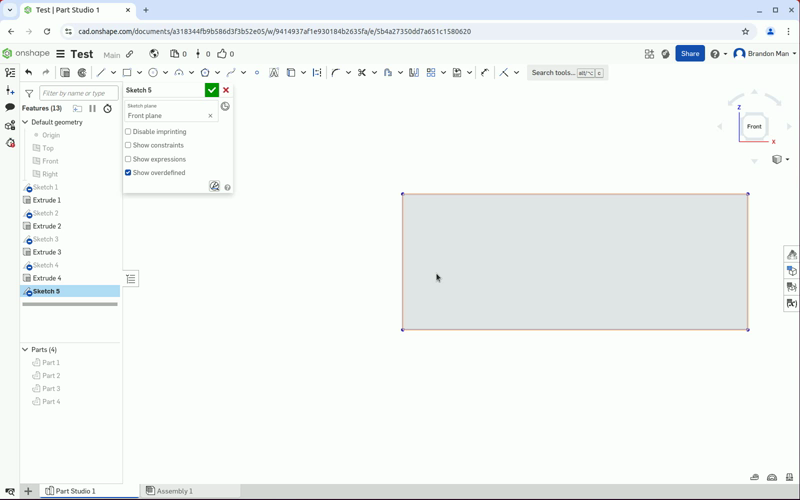
scroll(-6)
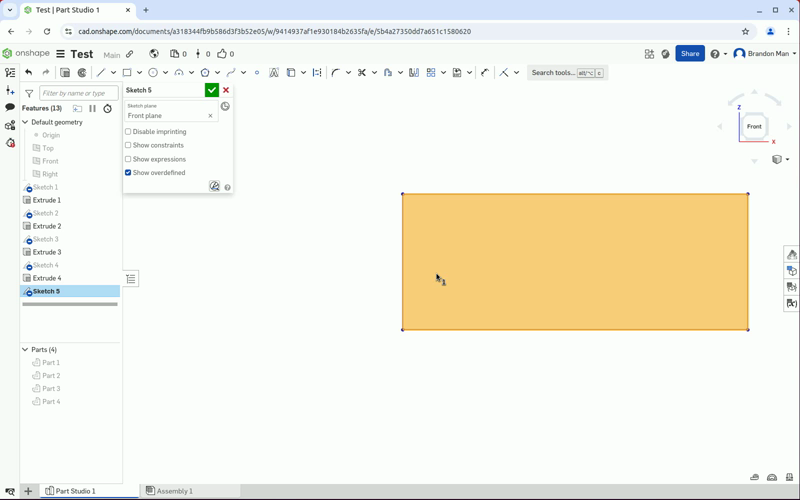
scroll(-6)
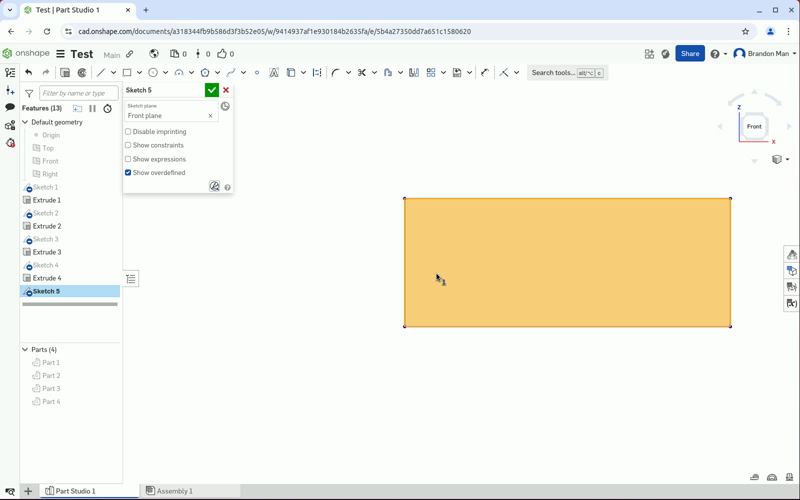
scroll(-6)
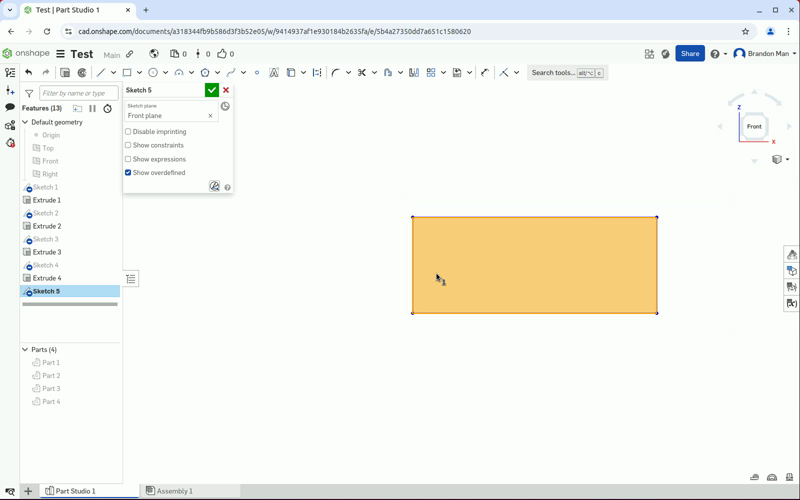
scroll(-6)
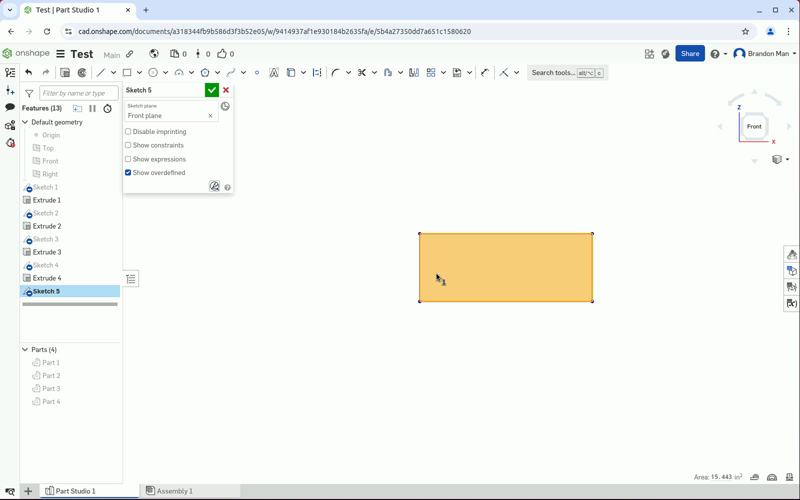
scroll(-6)
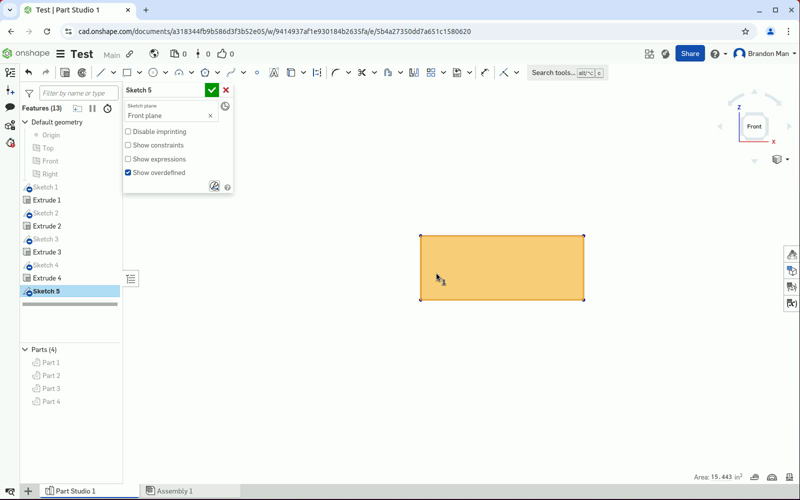
scroll(-6)
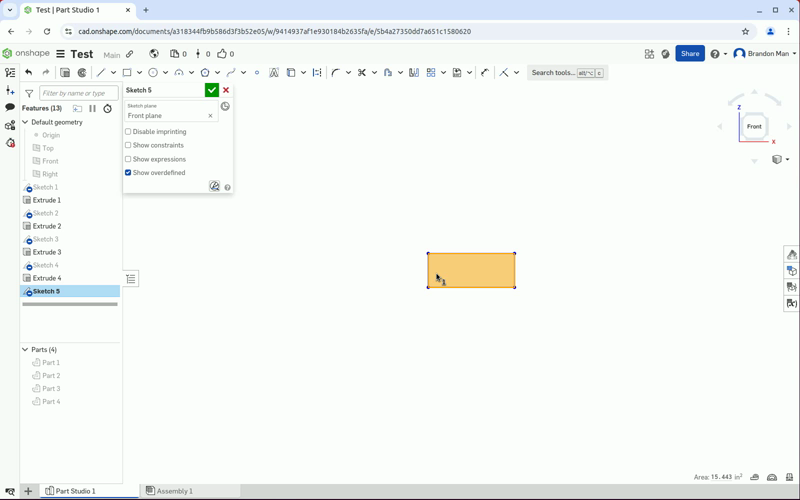
scroll(-6)
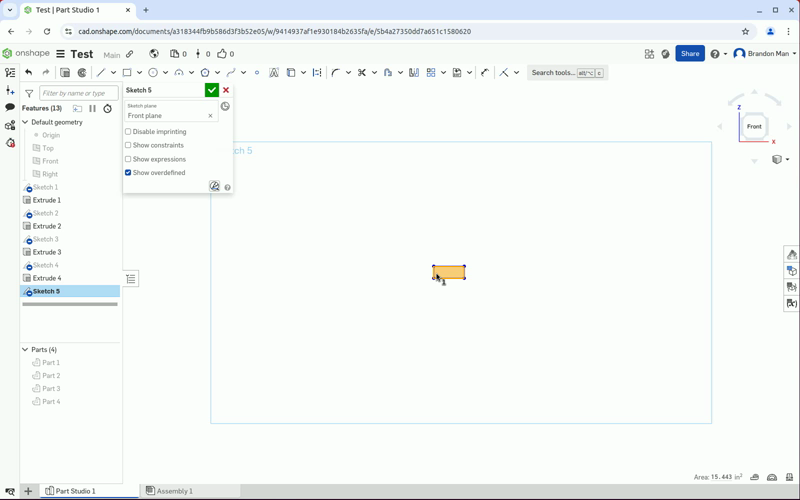
mouse_move(73, 352)
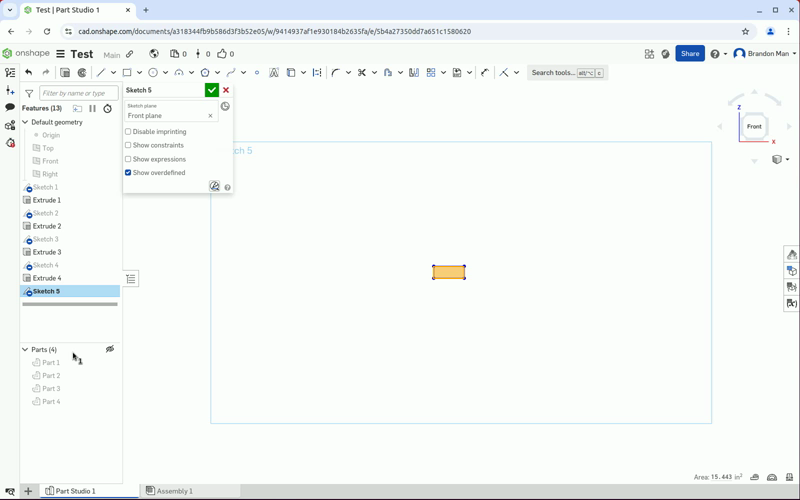
key(shift+y)
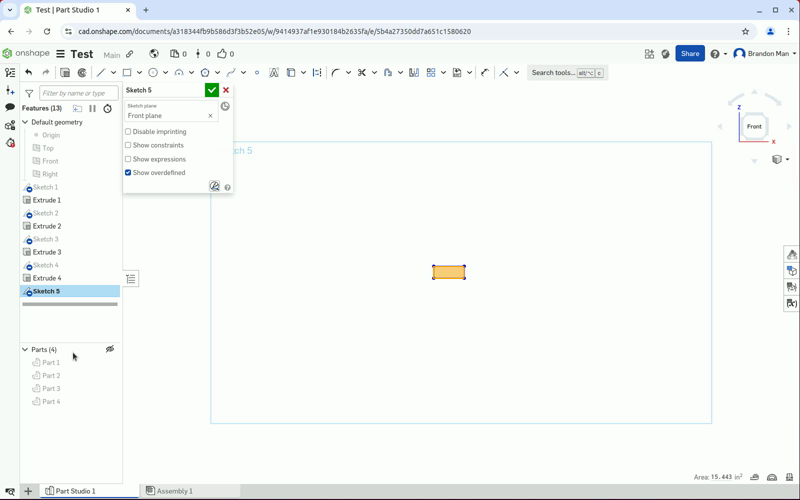
key(shift+e)
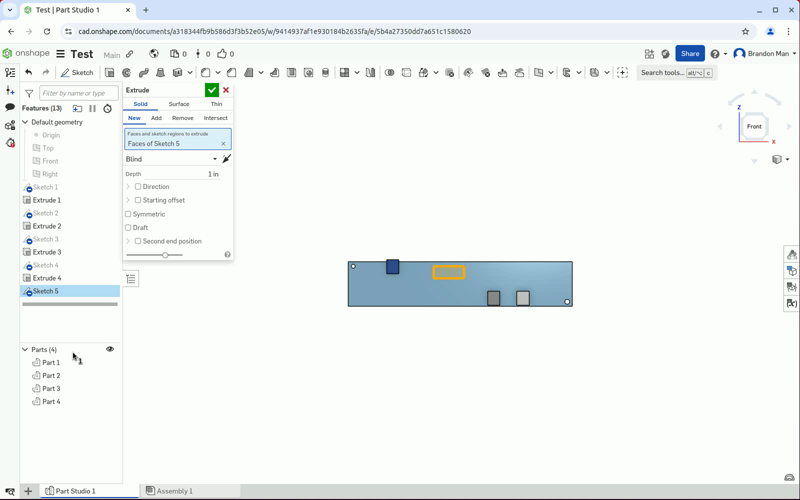
mouse_move(143, 106)
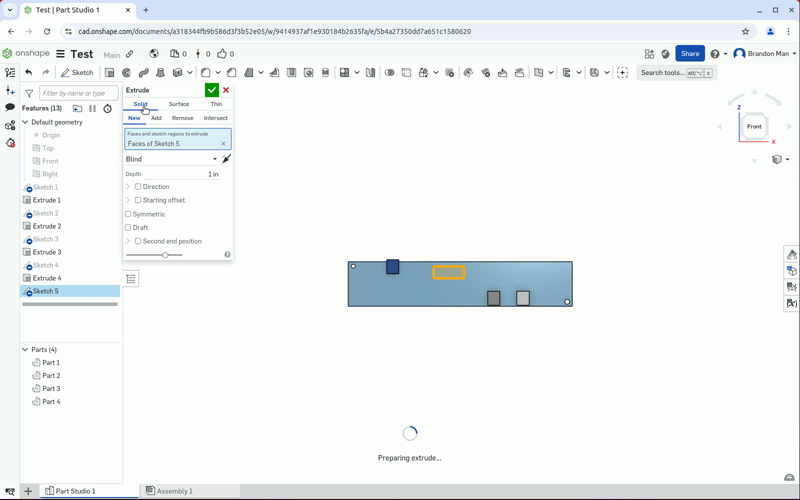
click(143, 106)
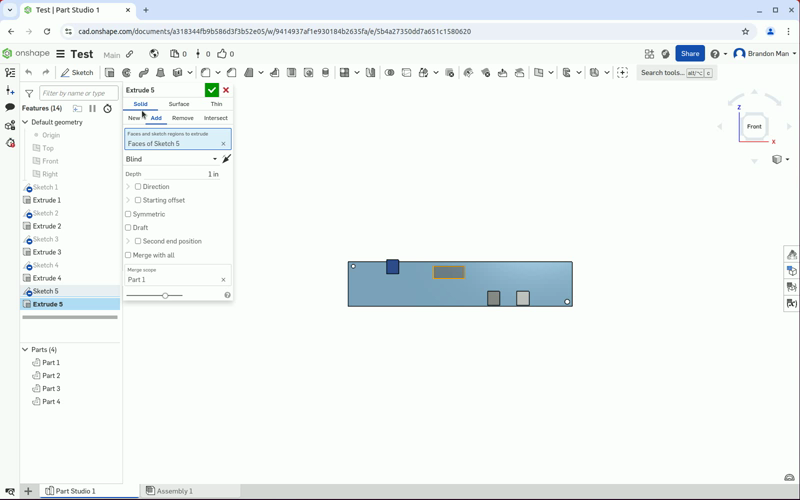
mouse_move(137, 120)
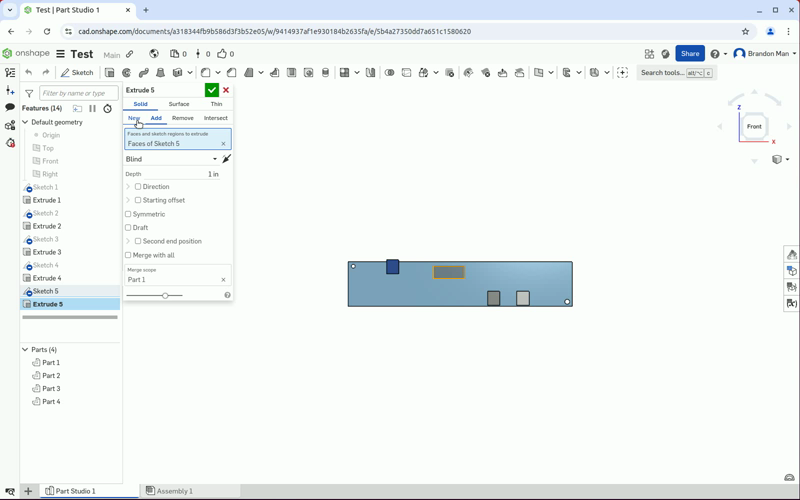
click(137, 120)
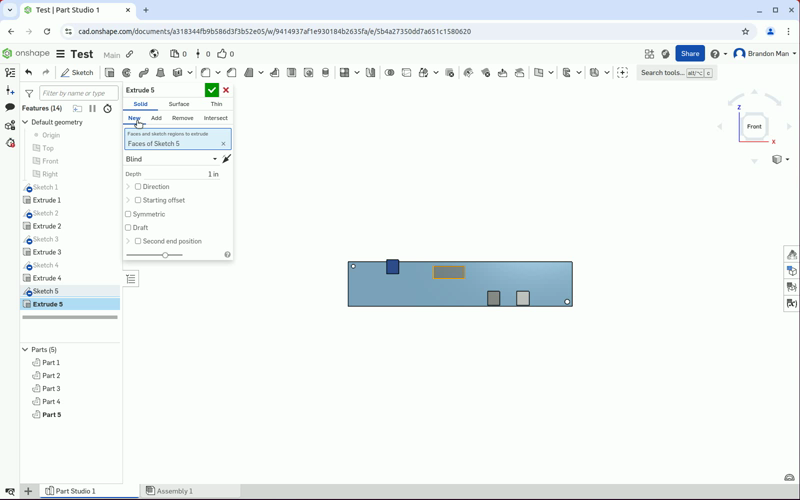
key(tab, 4)
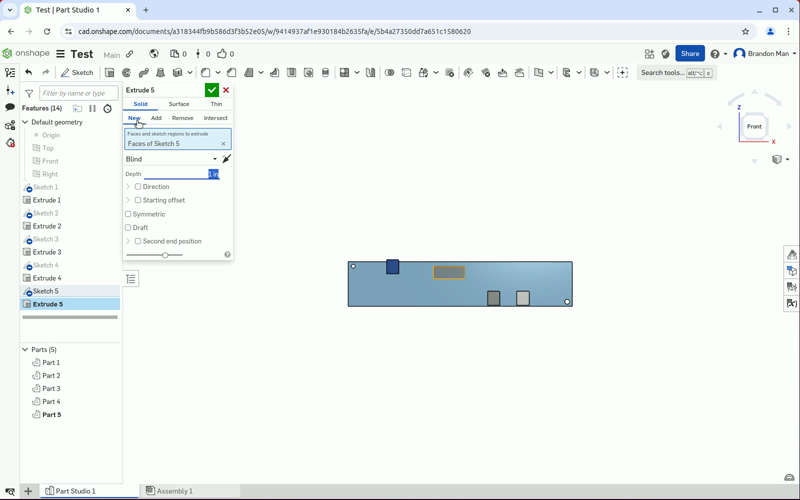
text(0.722)
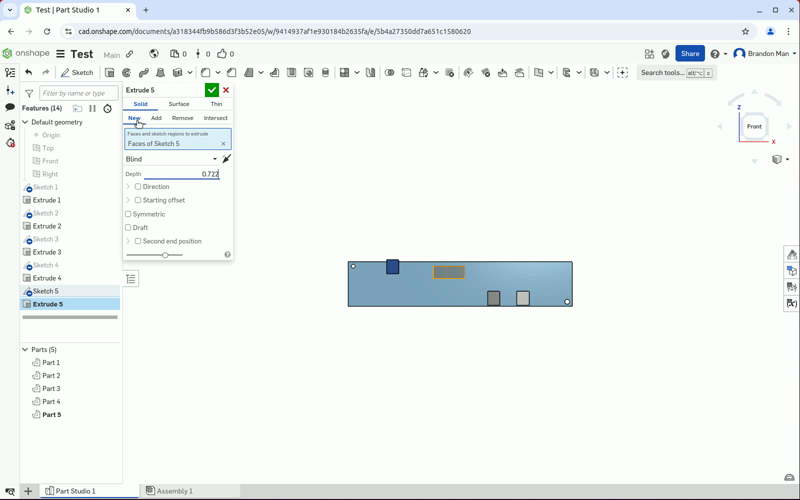
key(enter)
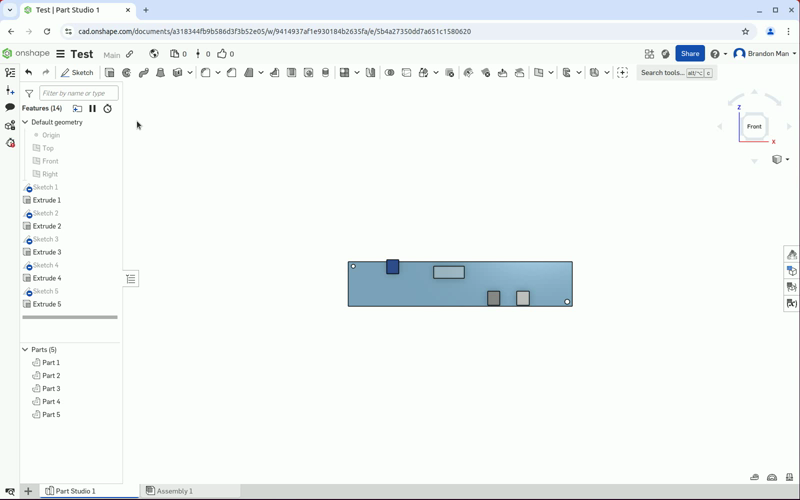
key(shift+h)
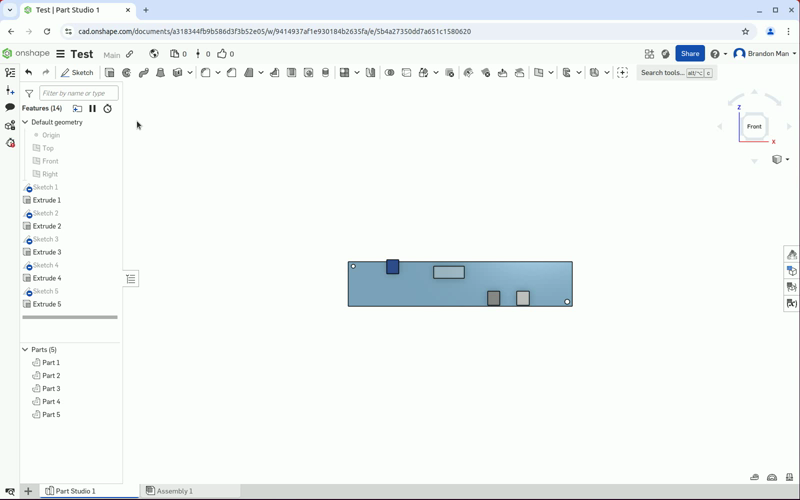
key(shift+h)
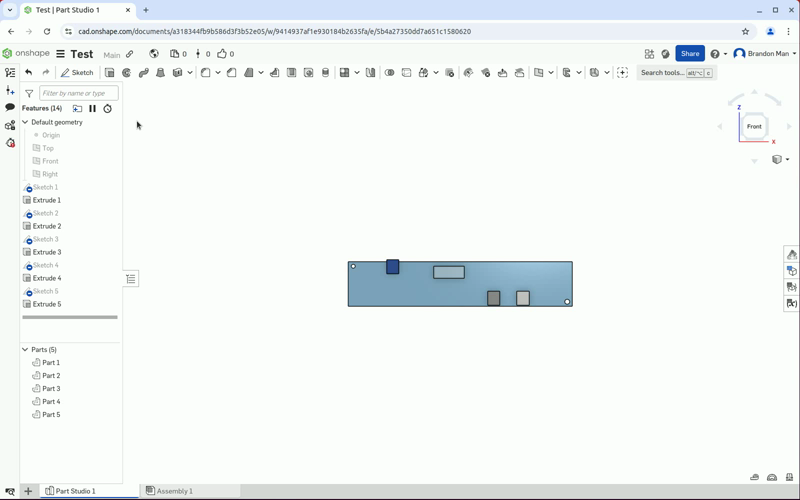
mouse_move(73, 189)
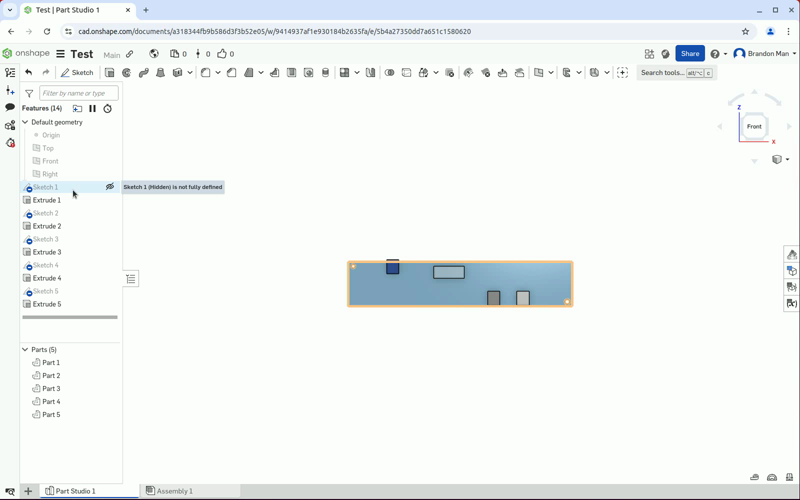
click(73, 189)
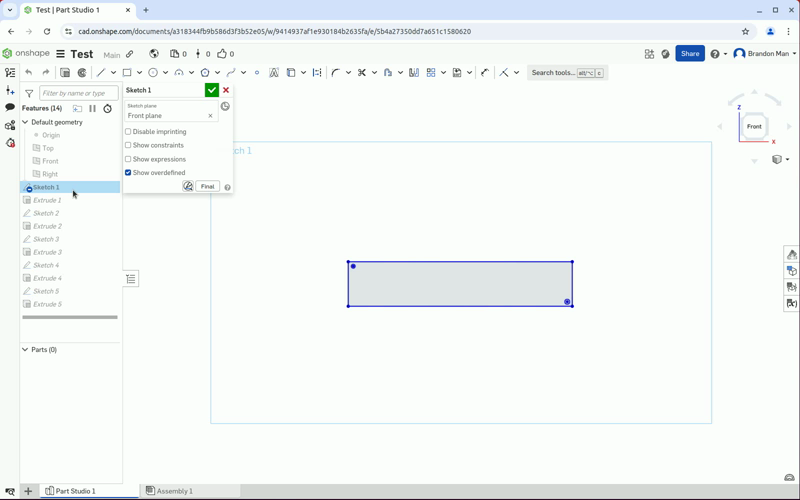
mouse_move(229, 92)
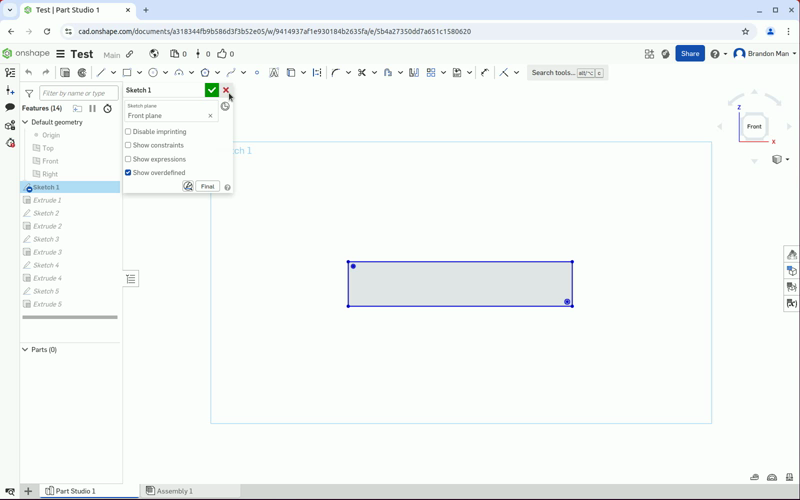
click(229, 92)
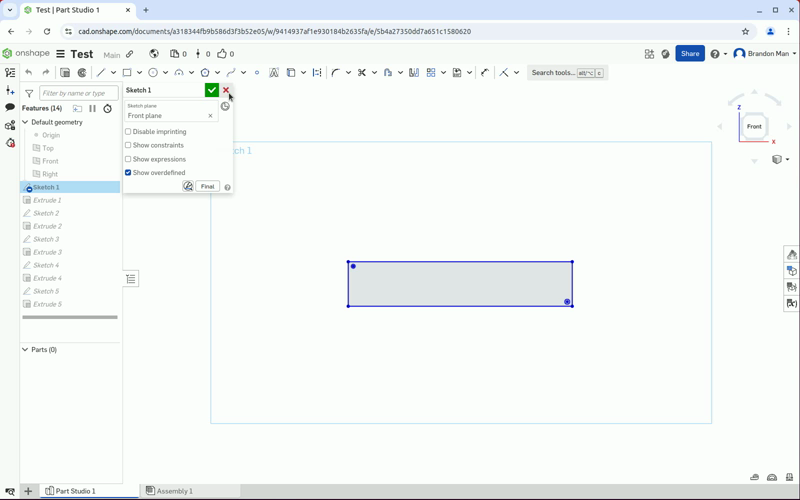
key(shift+s)
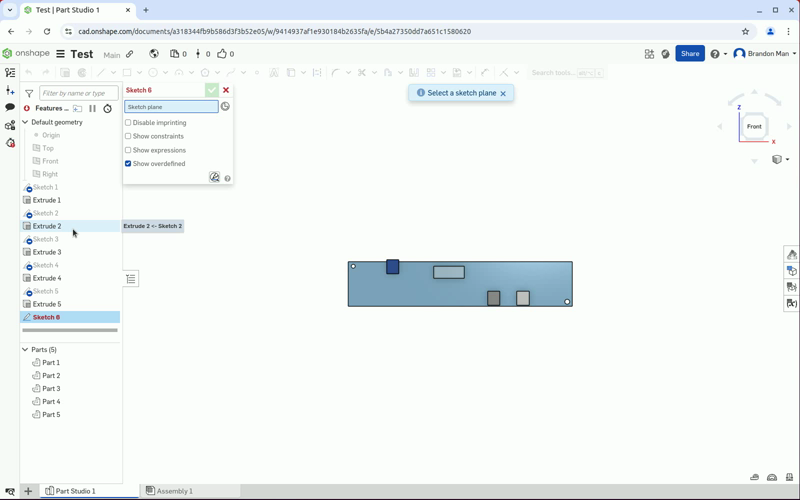
scroll(3)
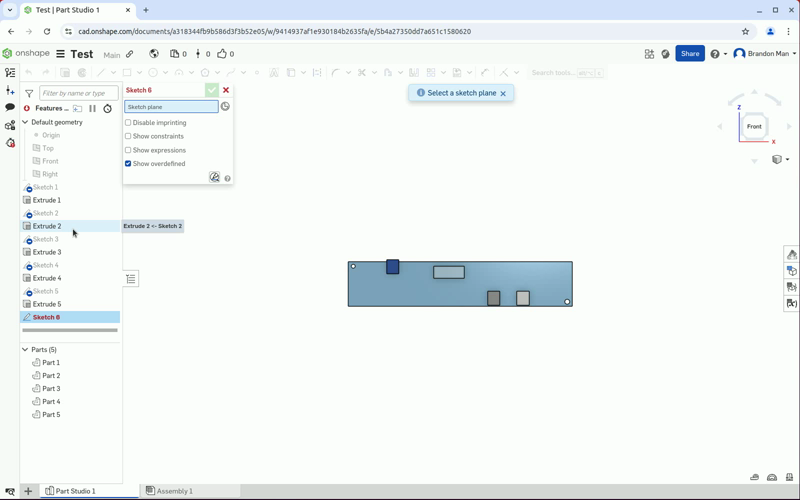
mouse_move(73, 163)
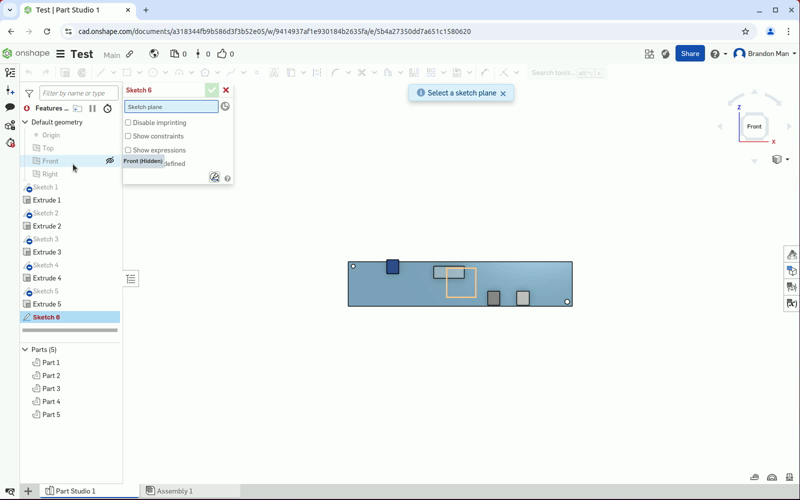
click(73, 163)
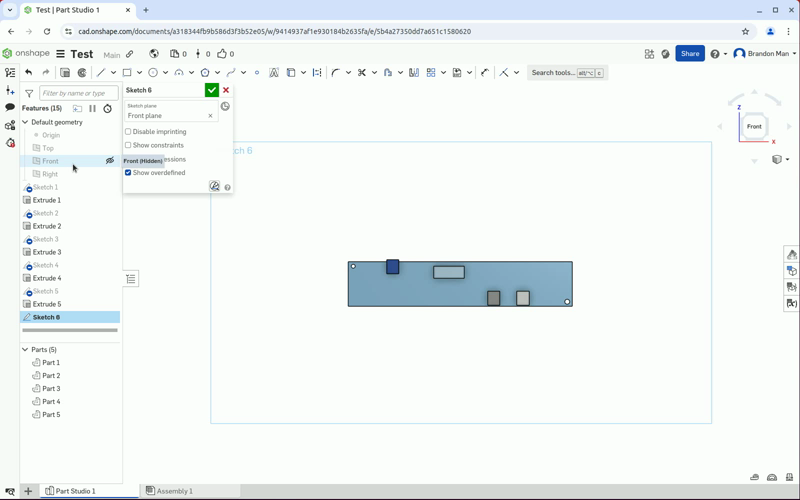
mouse_move(73, 352)
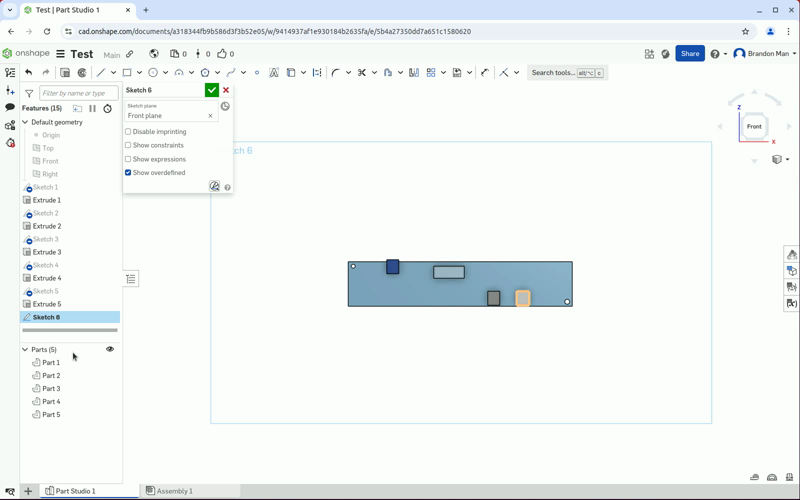
key(y)
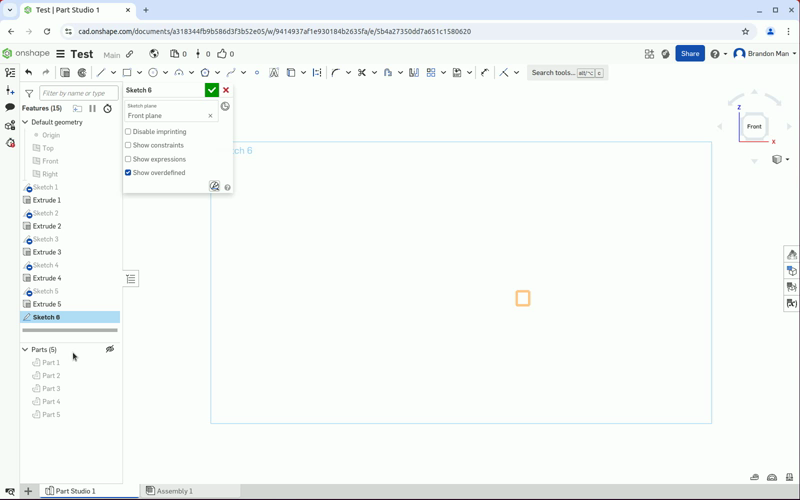
key(l)
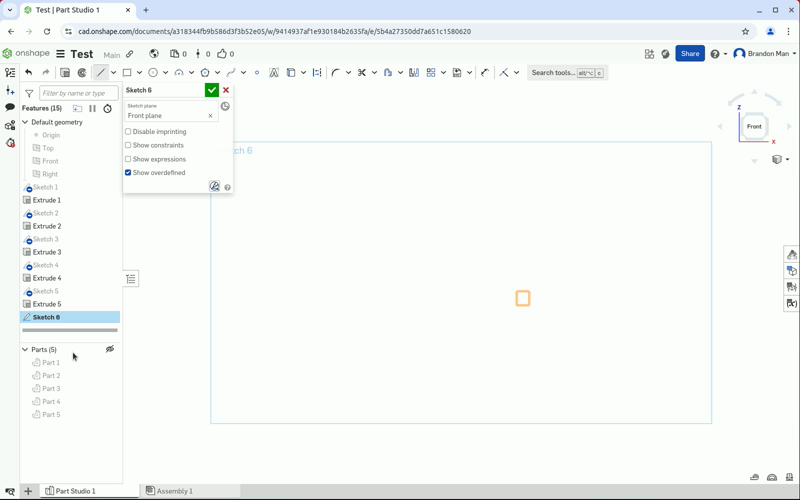
key_down(shift)
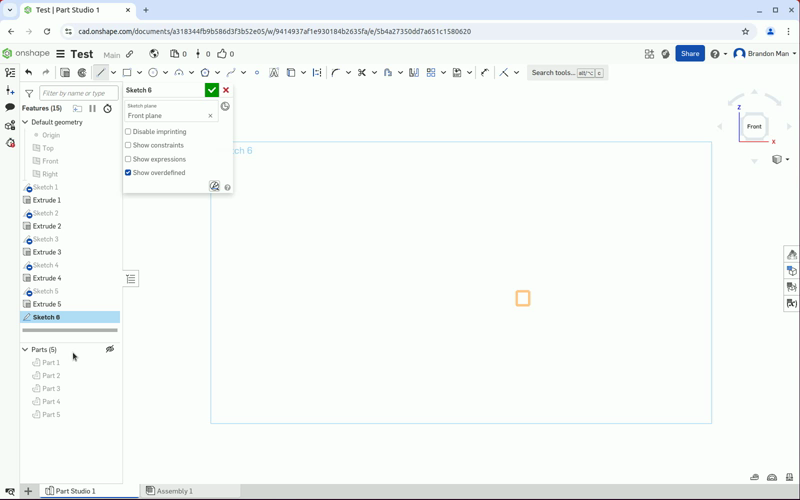
mouse_move(422, 301)
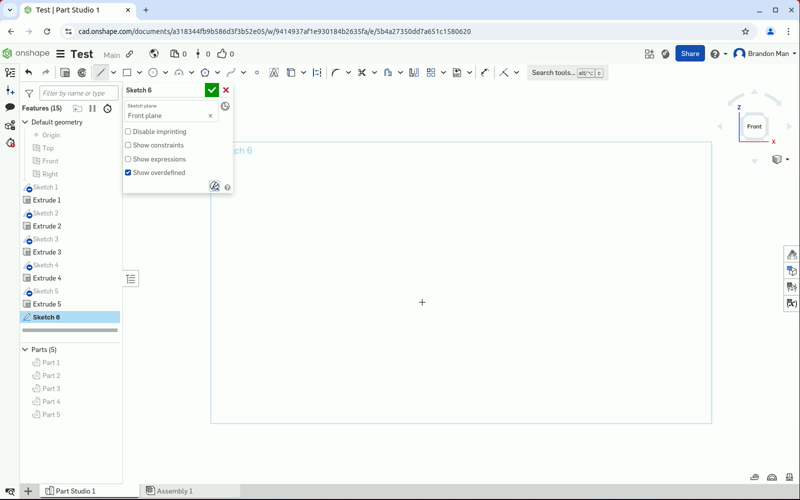
click(422, 301)
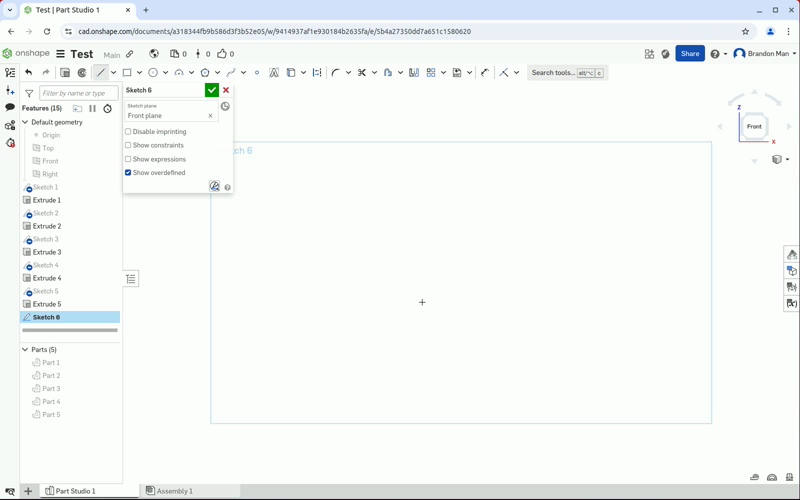
key_up(shift)
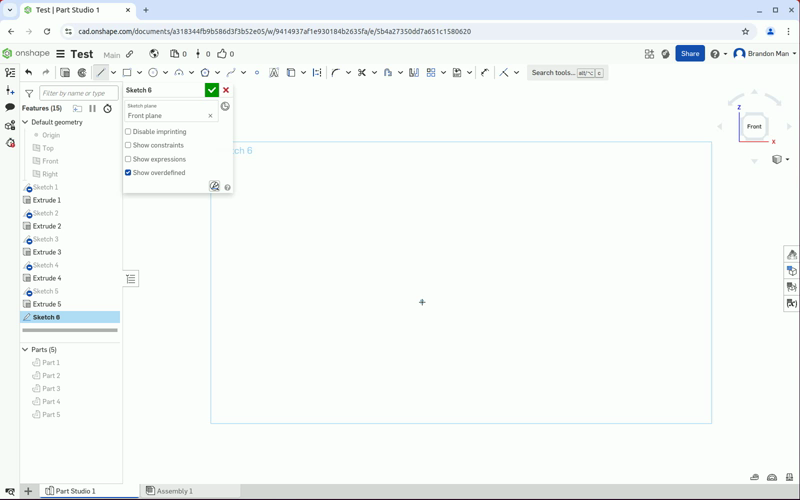
key_down(shift)
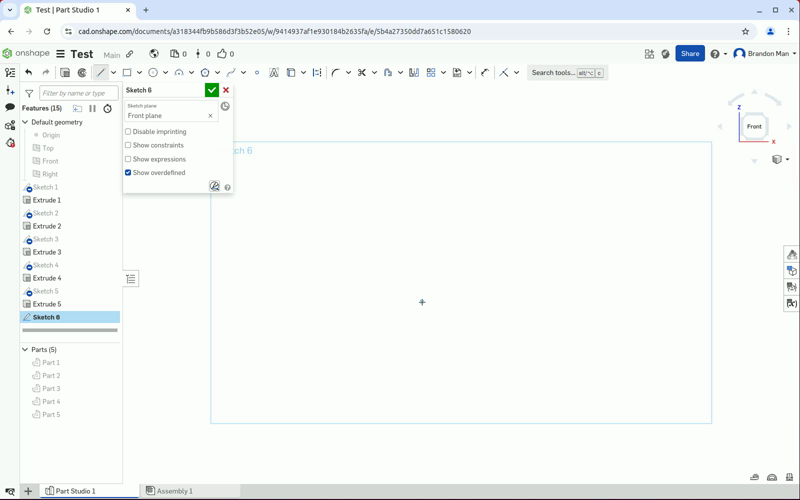
mouse_move(452, 301)
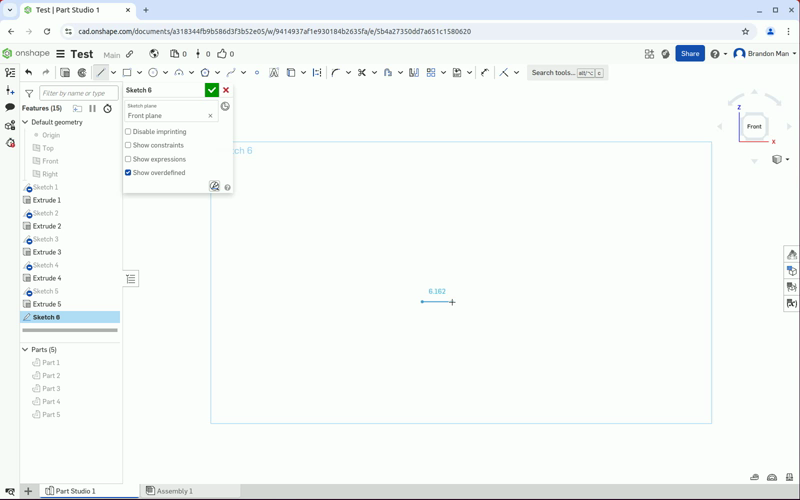
mouse_move(435, 301)
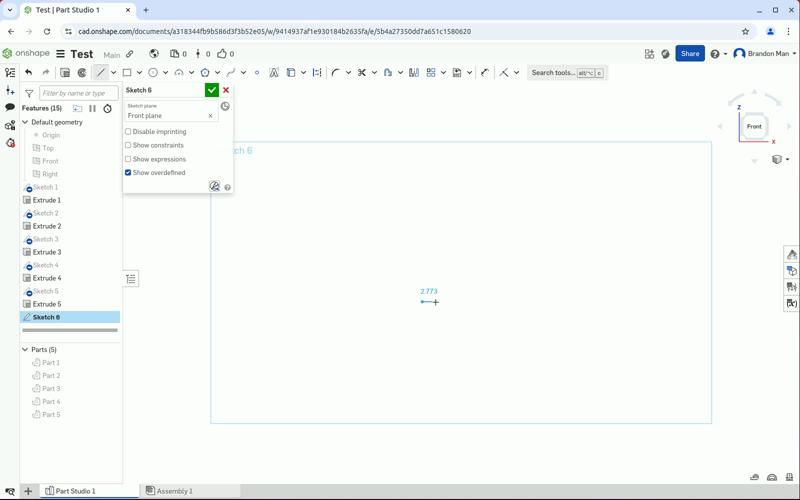
click(435, 301)
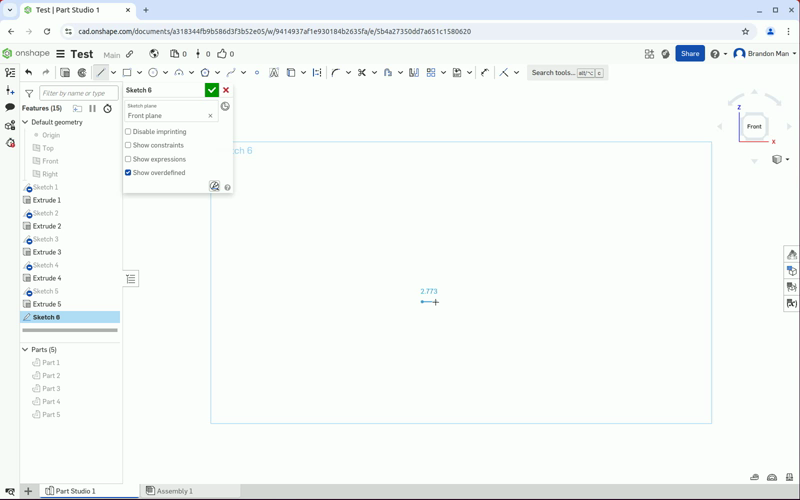
key_up(shift)
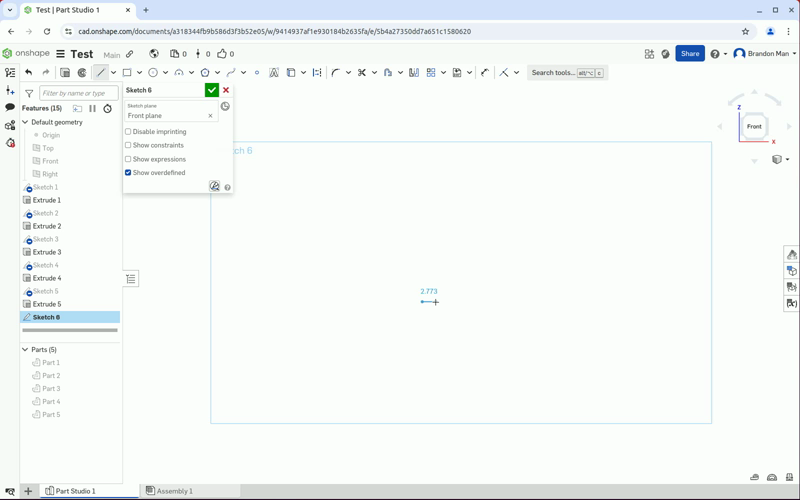
key_down(shift)
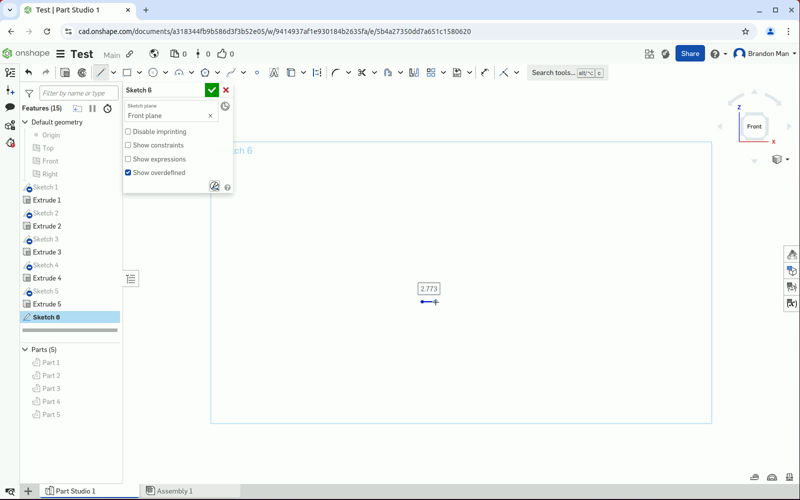
mouse_move(465, 301)
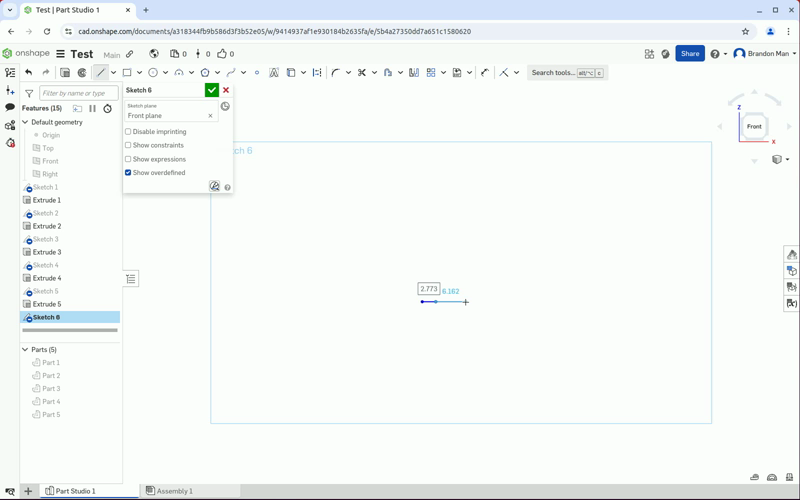
mouse_move(435, 289)
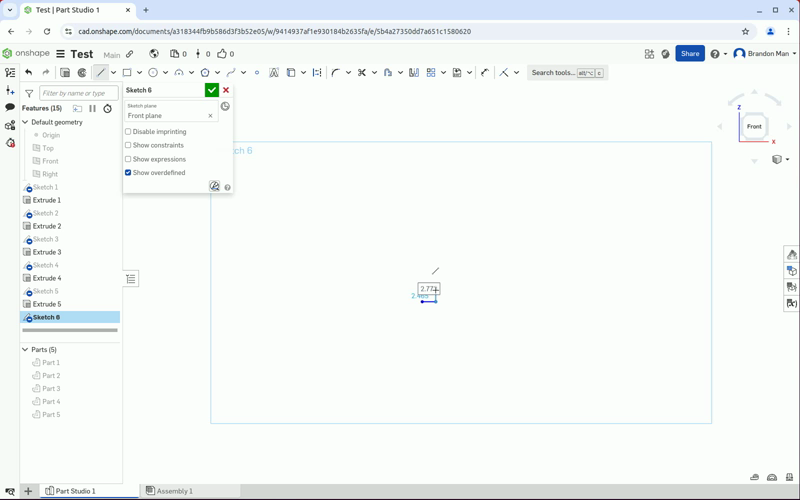
click(435, 289)
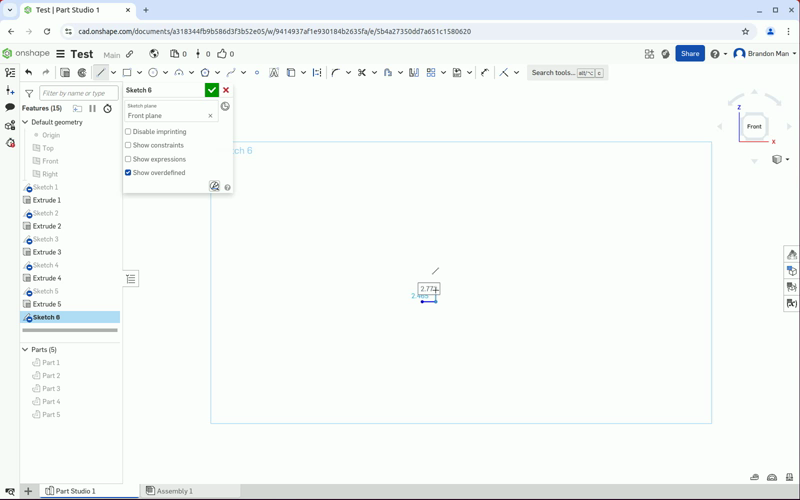
key_up(shift)
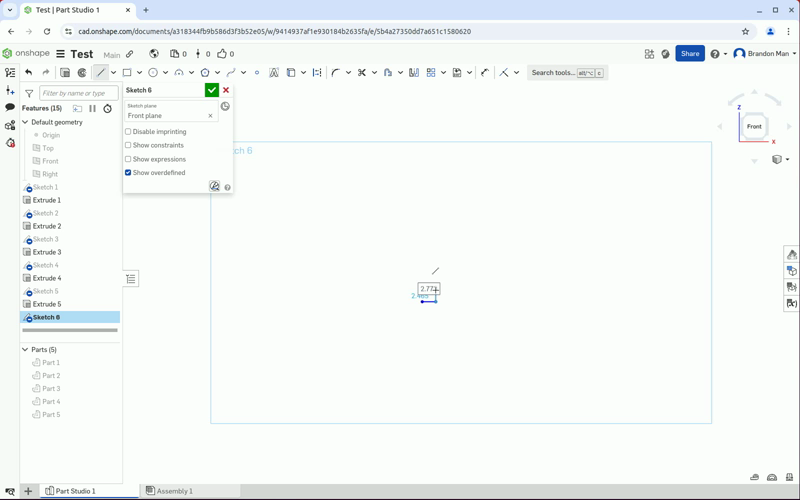
key_down(shift)
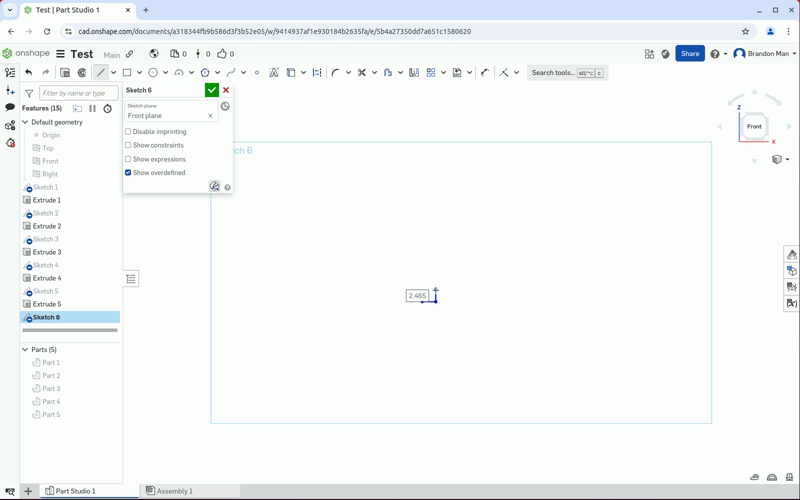
mouse_move(465, 289)
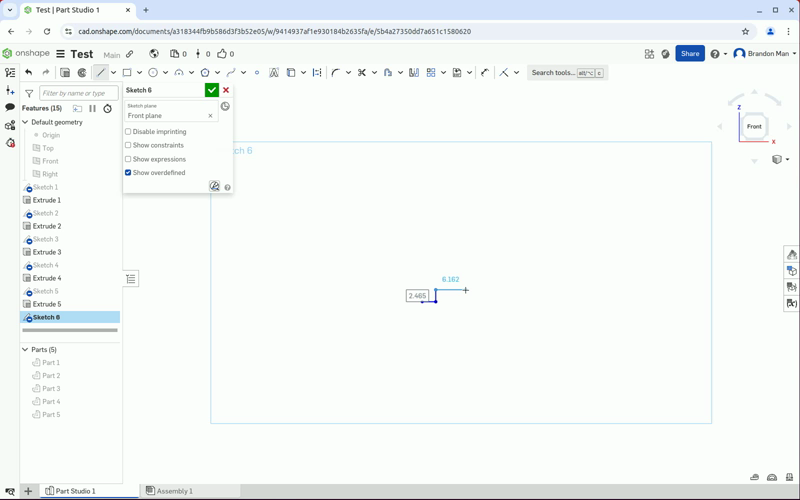
mouse_move(422, 289)
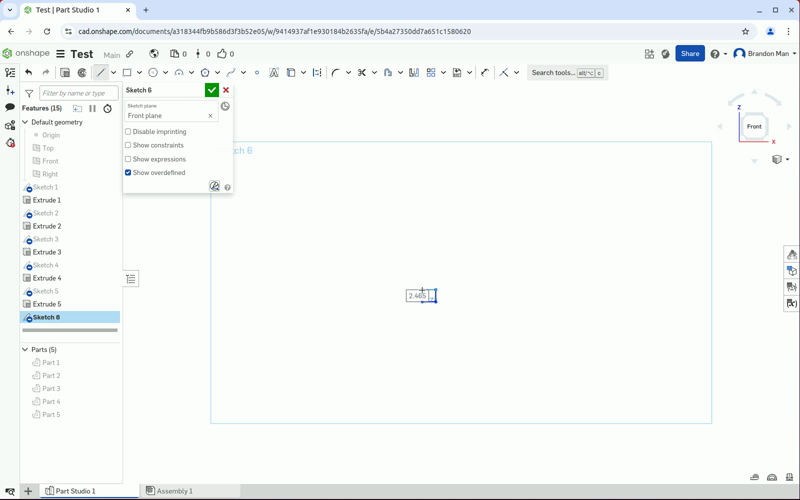
click(422, 289)
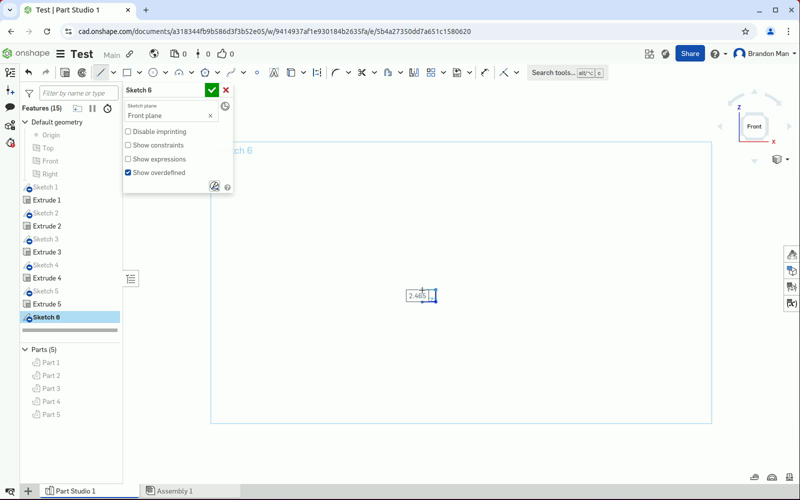
key_up(shift)
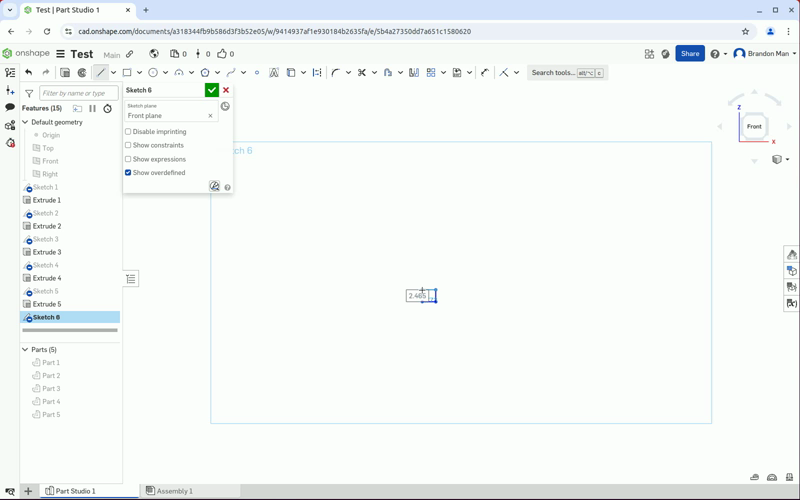
mouse_move(452, 289)
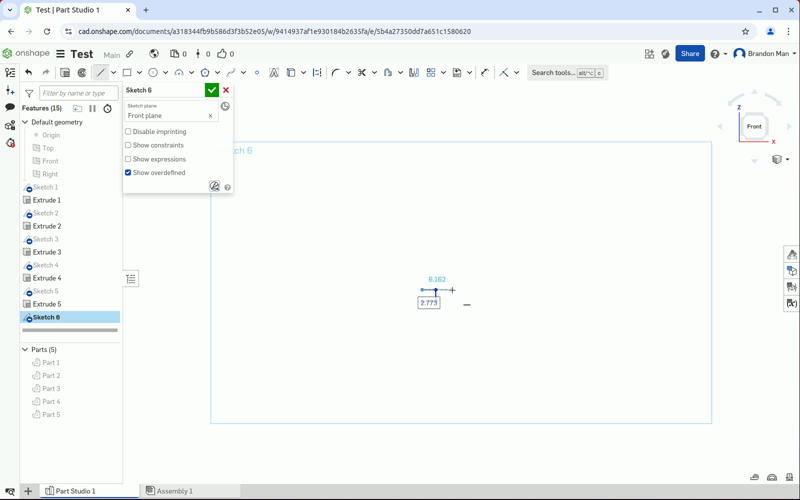
key_down(shift)
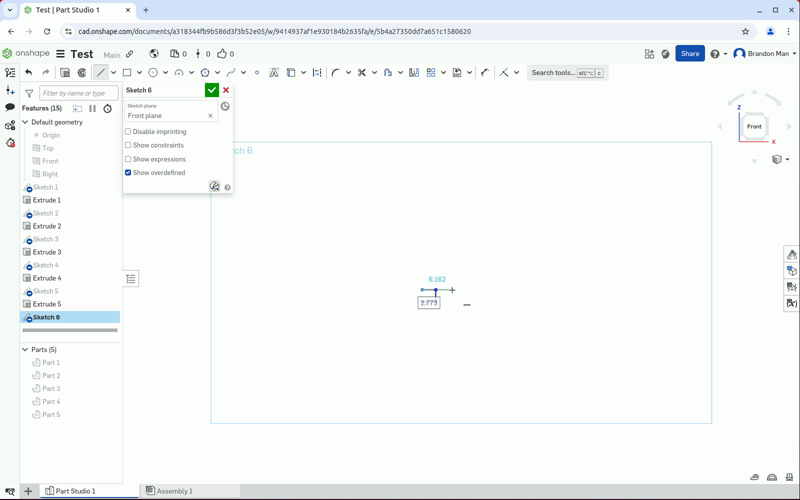
mouse_move(422, 301)
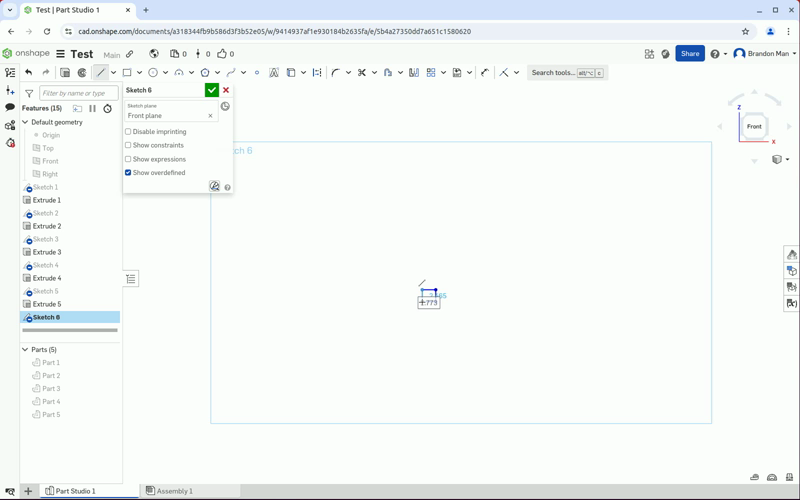
key_up(shift)
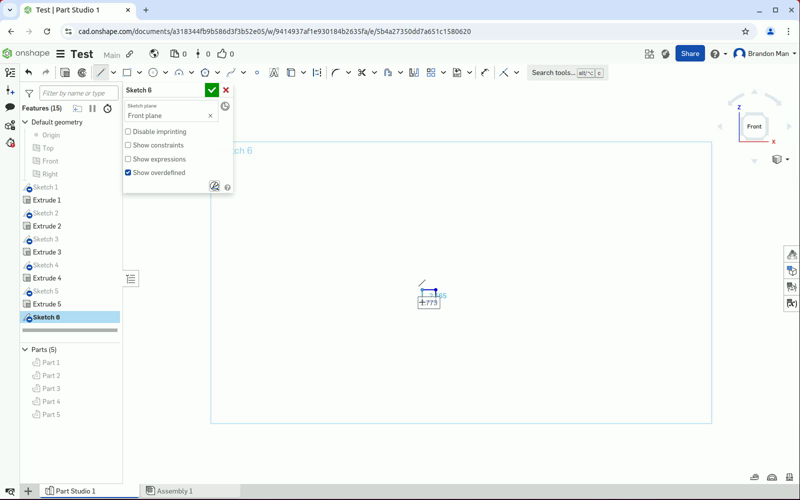
click(422, 301)
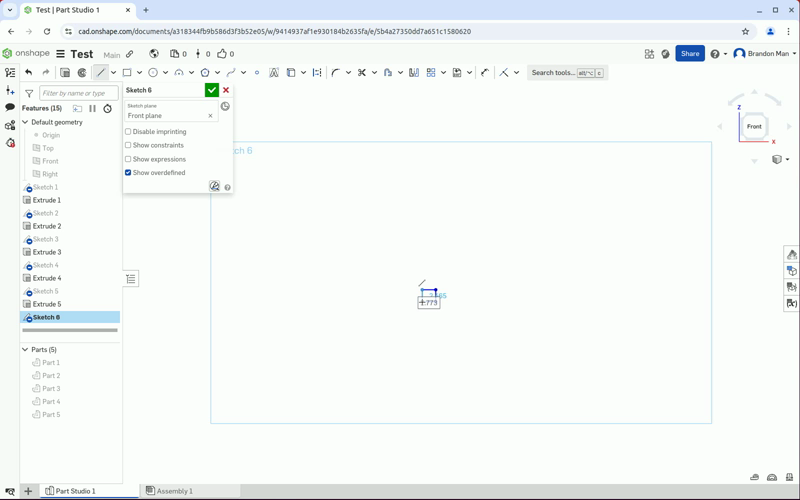
key(esc)
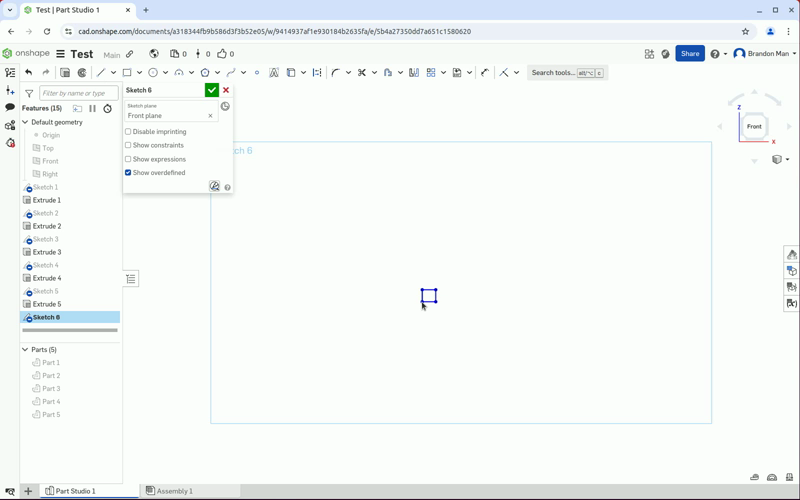
mouse_move(423, 292)
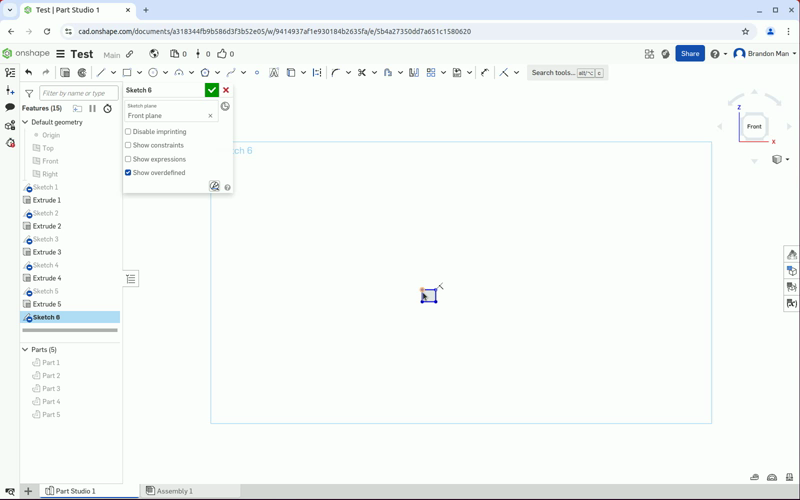
scroll(6)
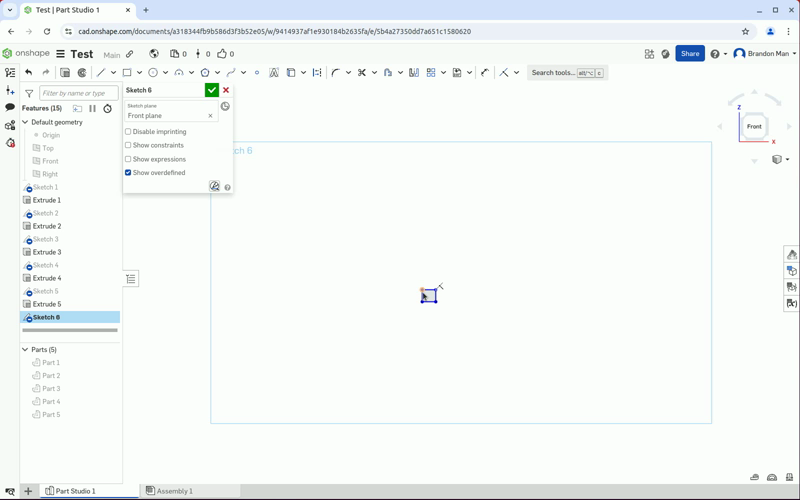
scroll(6)
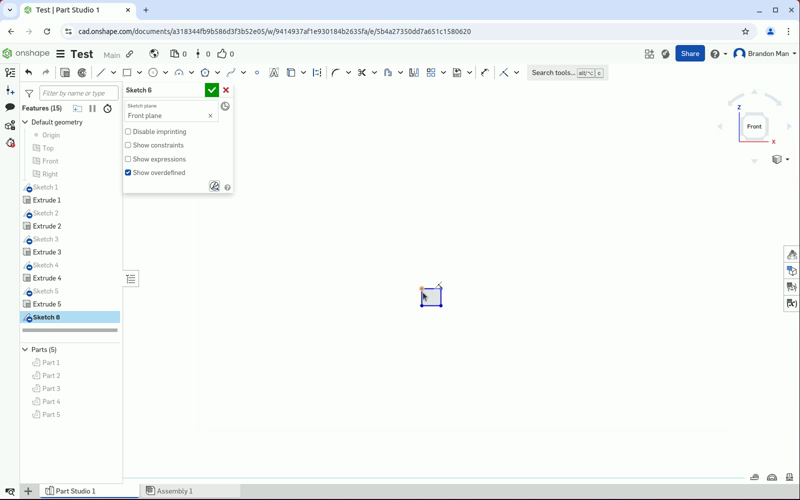
scroll(6)
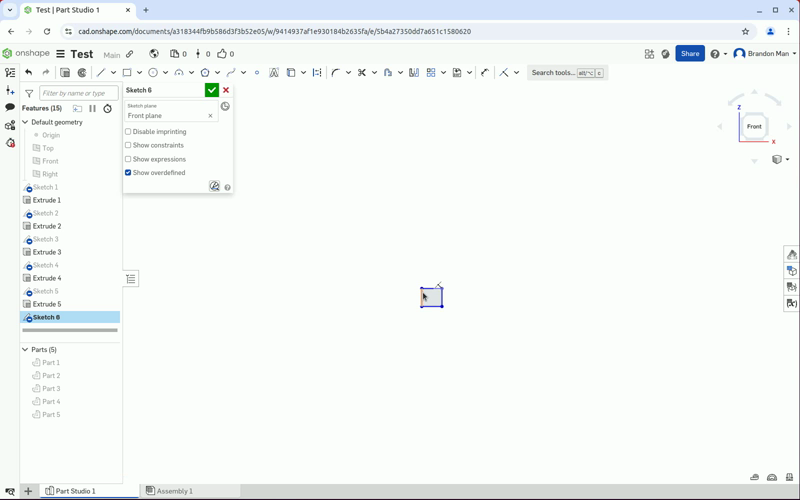
scroll(6)
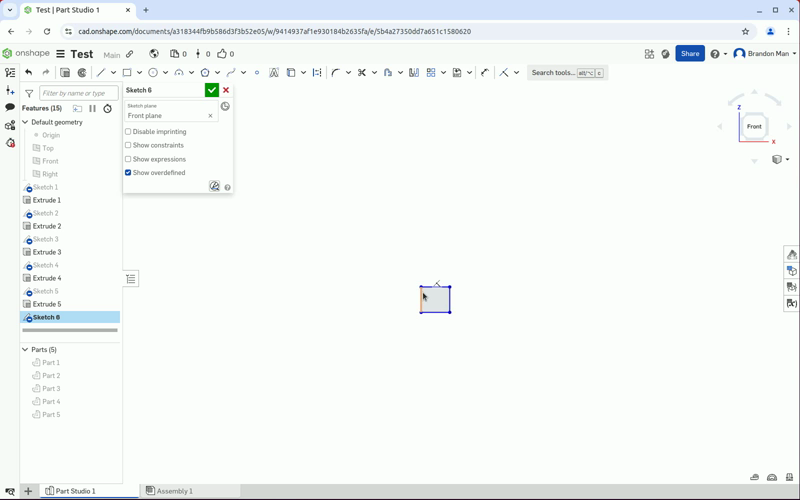
scroll(6)
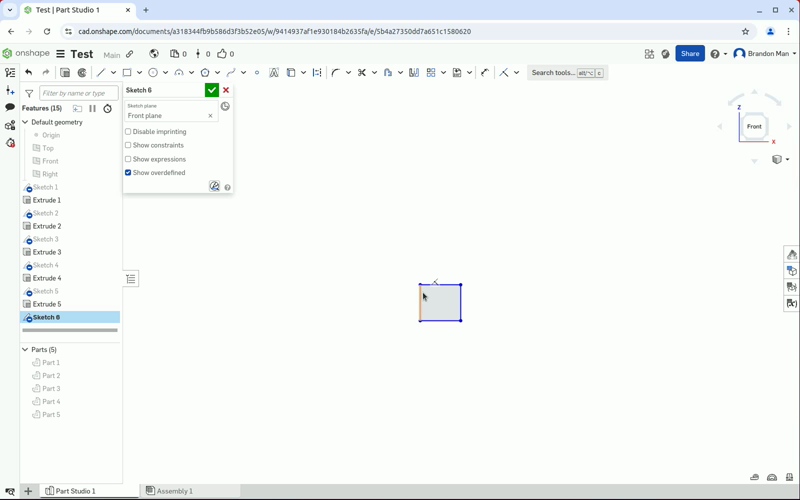
scroll(6)
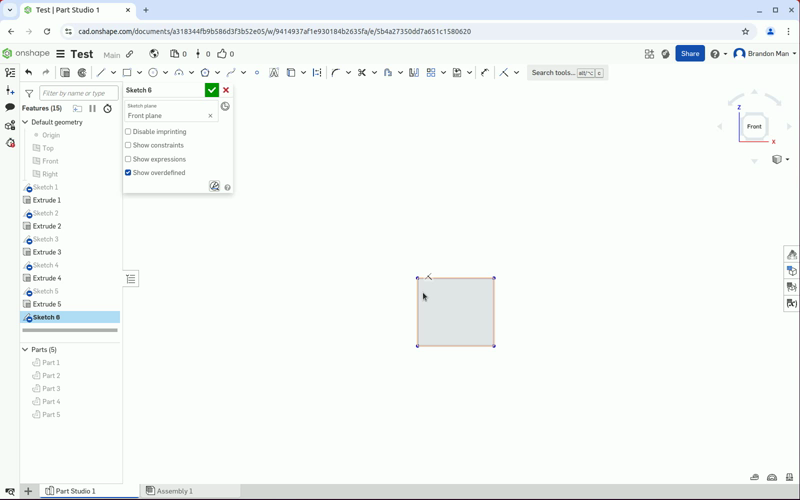
scroll(6)
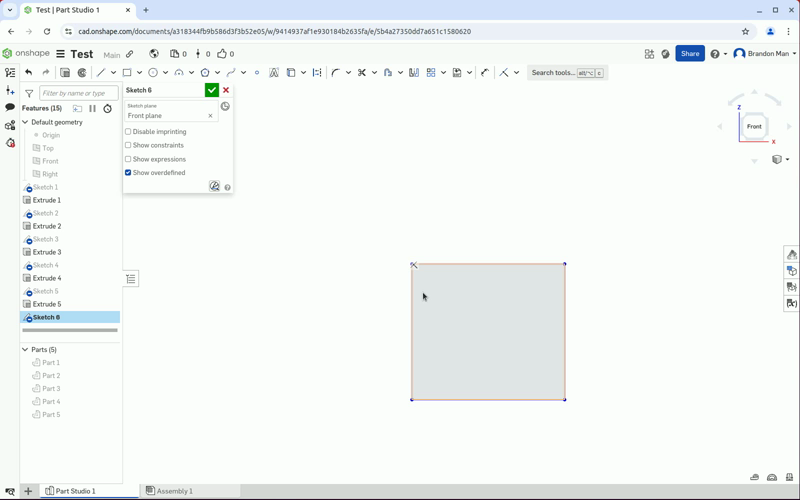
click(423, 292)
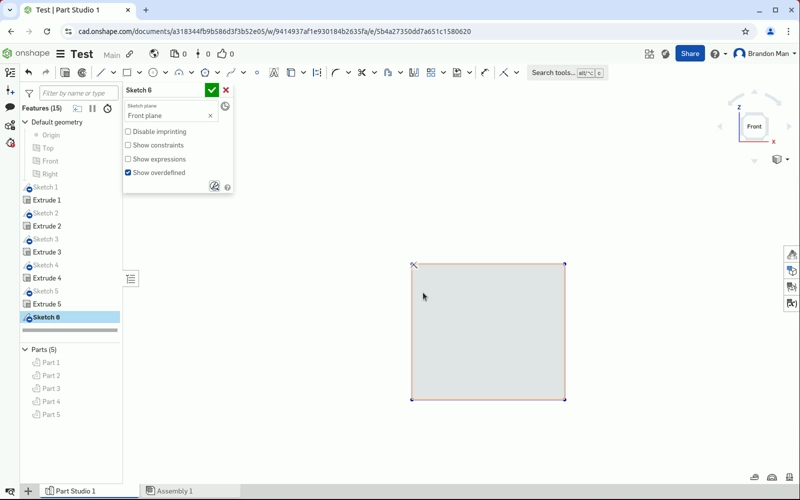
scroll(-6)
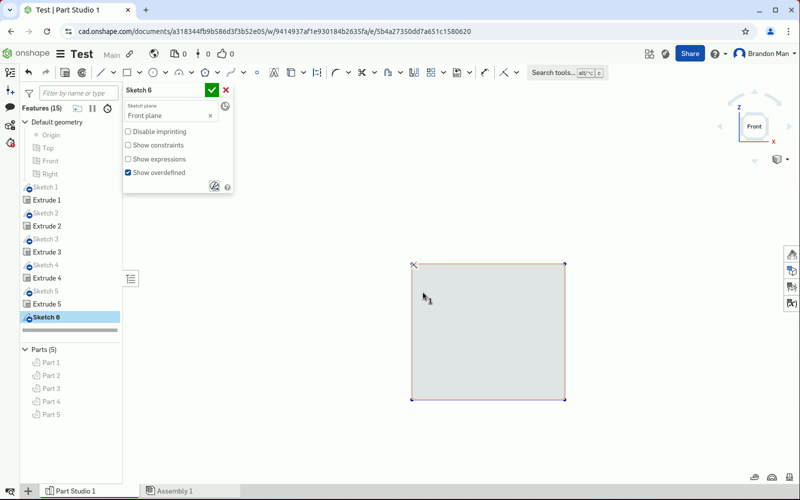
scroll(-6)
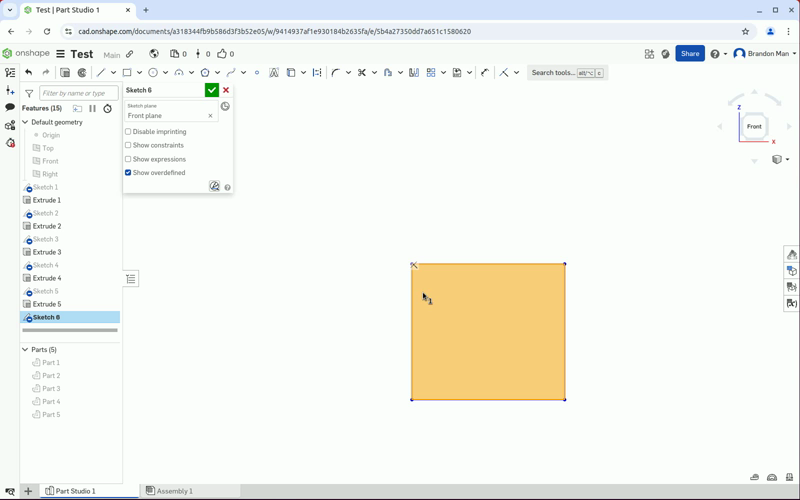
scroll(-6)
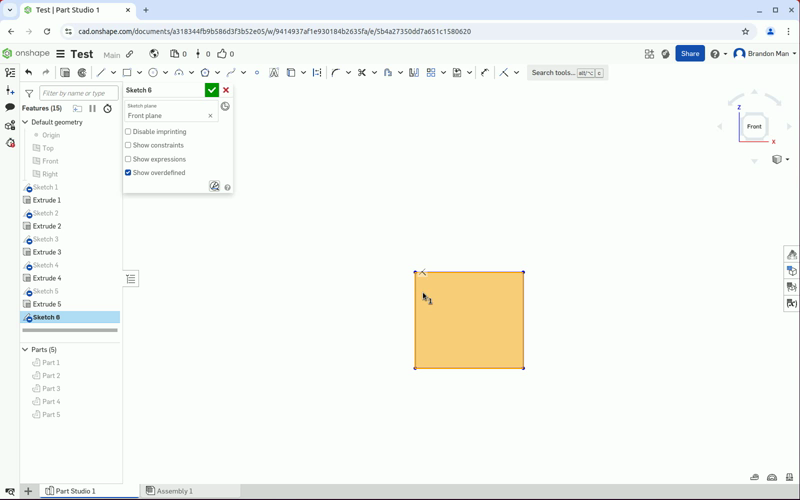
scroll(-6)
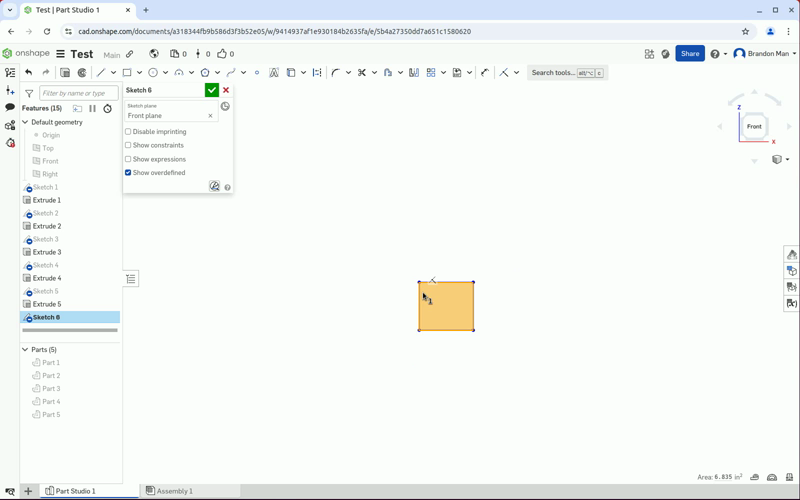
scroll(-6)
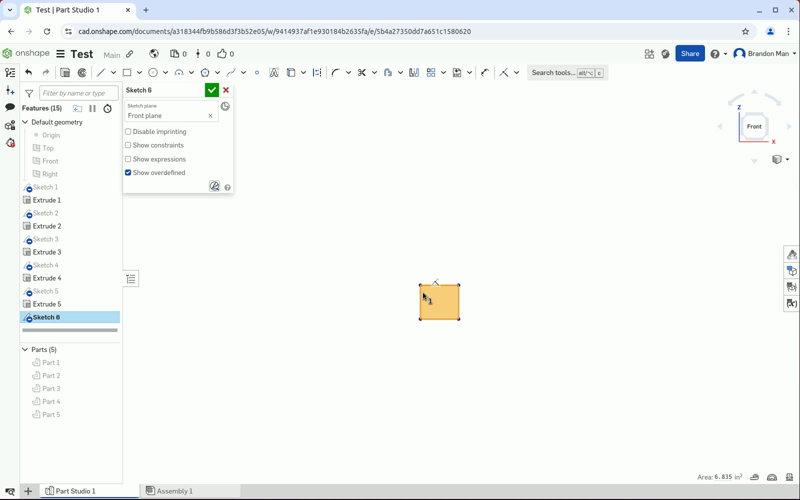
scroll(-6)
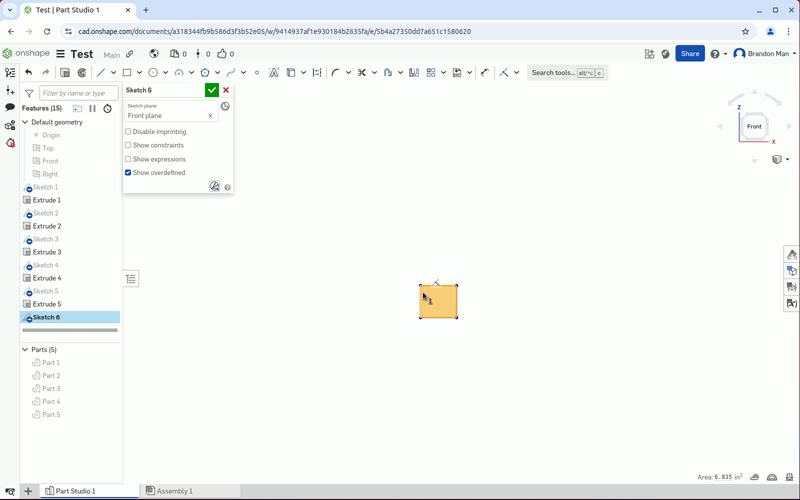
scroll(-6)
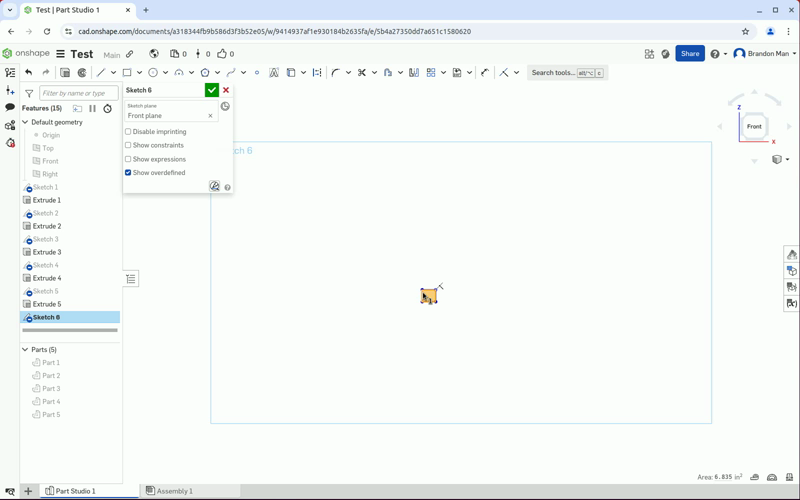
mouse_move(73, 352)
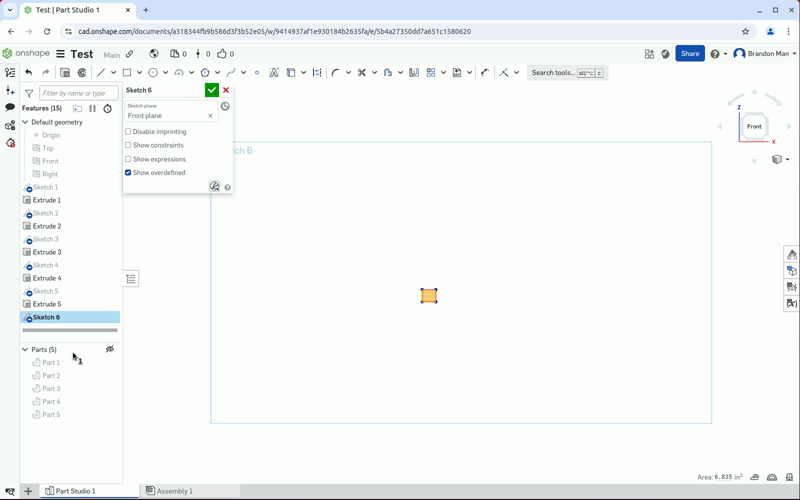
key(shift+y)
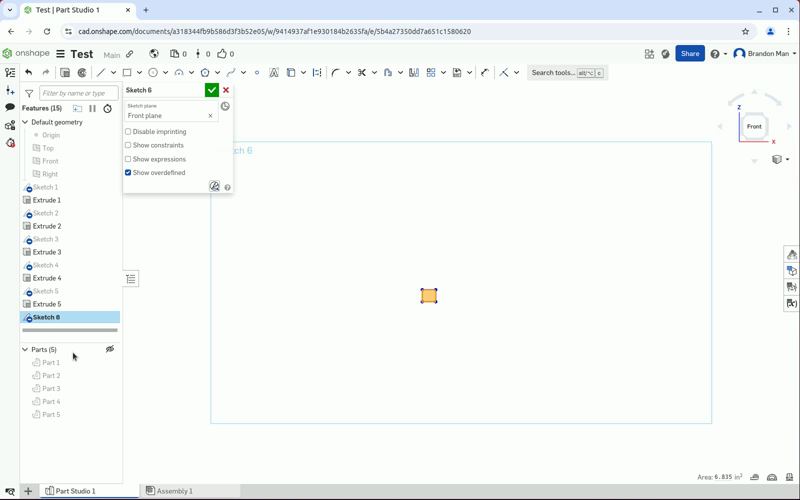
key(shift+e)
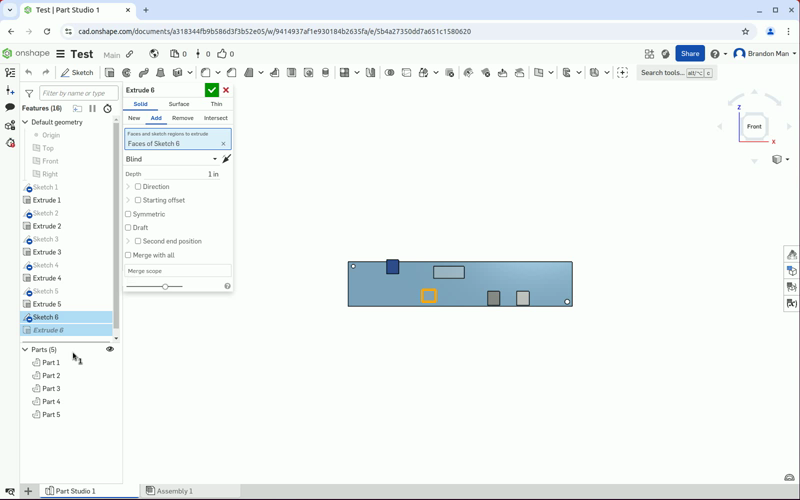
mouse_move(143, 106)
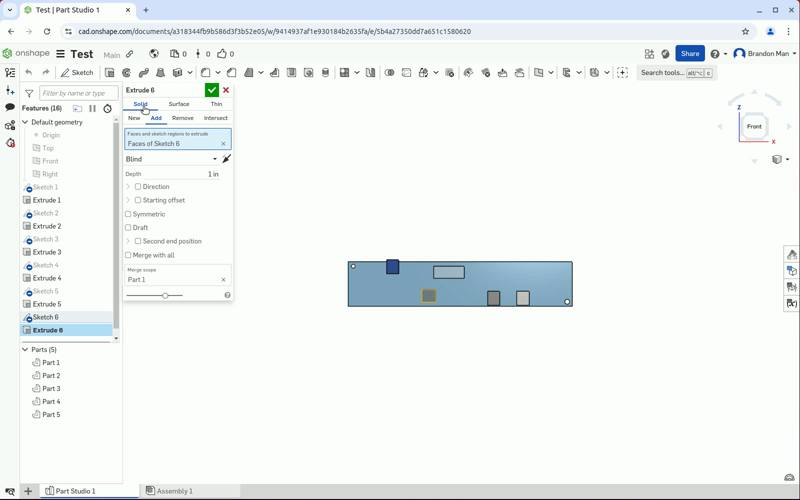
click(143, 106)
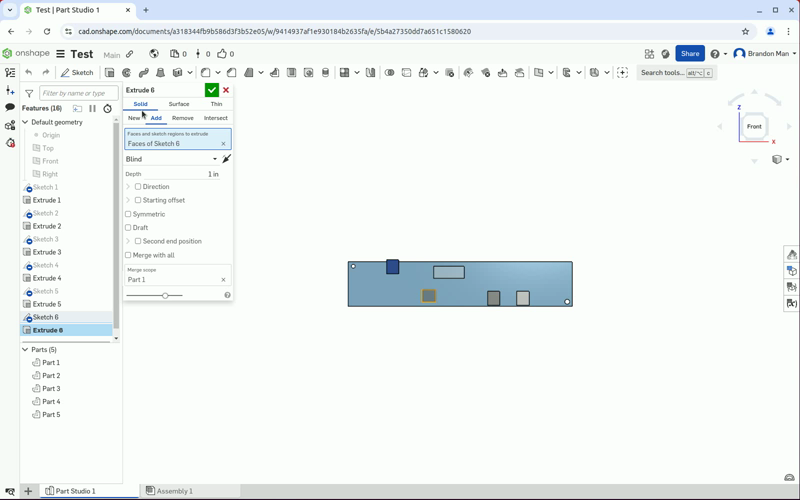
mouse_move(137, 120)
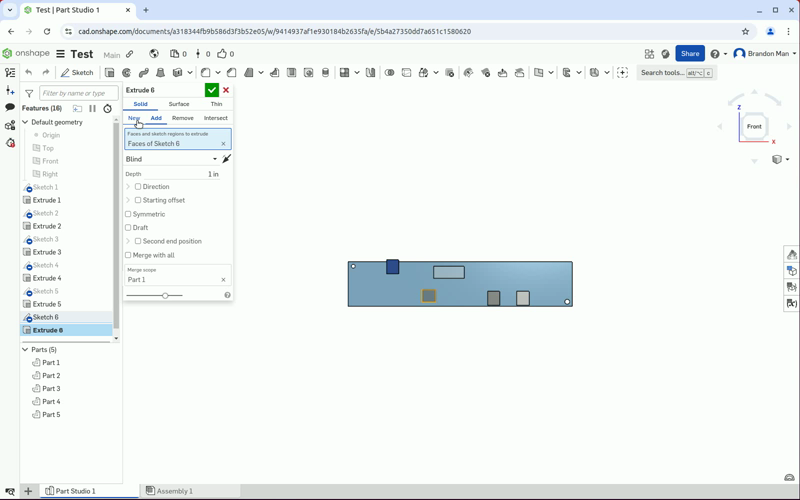
click(137, 120)
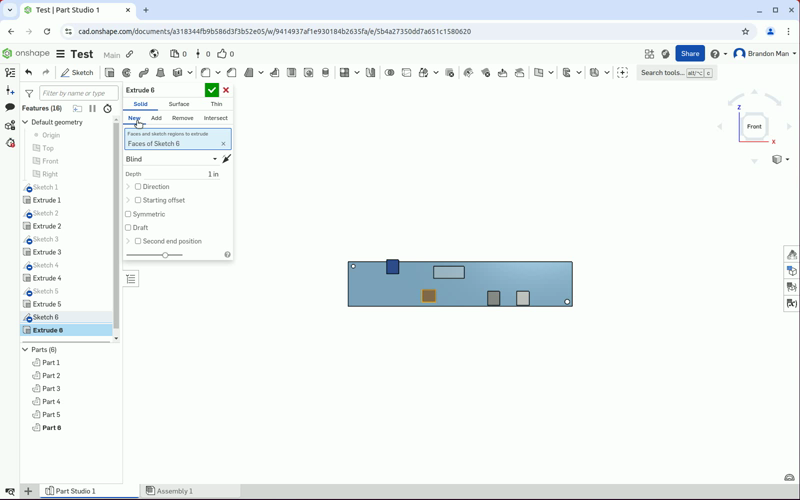
key(tab, 4)
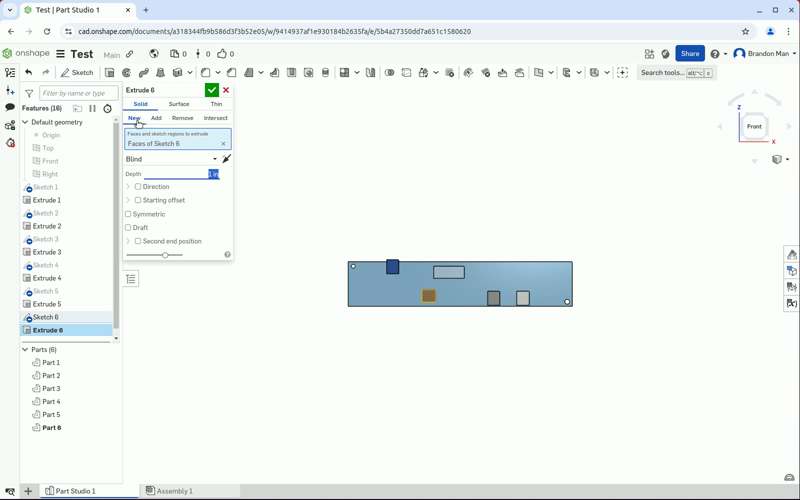
text(0.722)
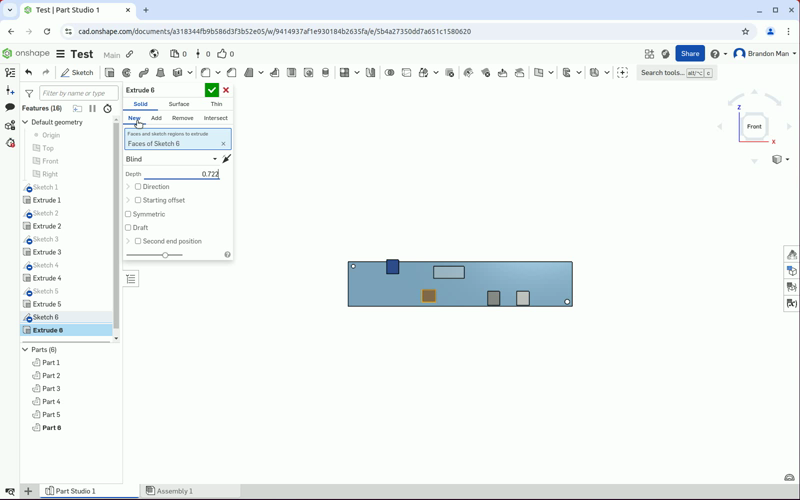
key(enter)
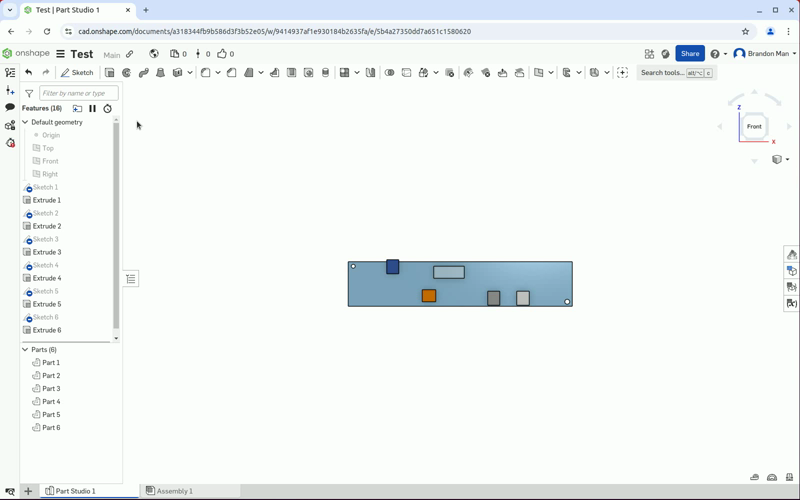
key(shift+h)
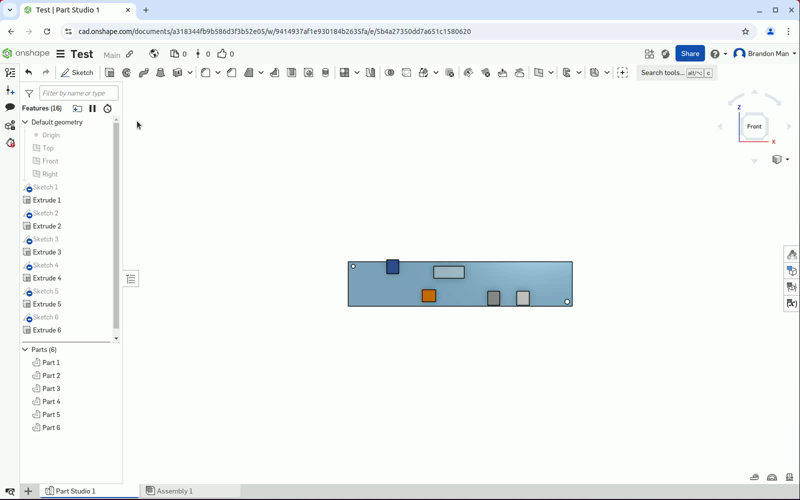
key(shift+h)
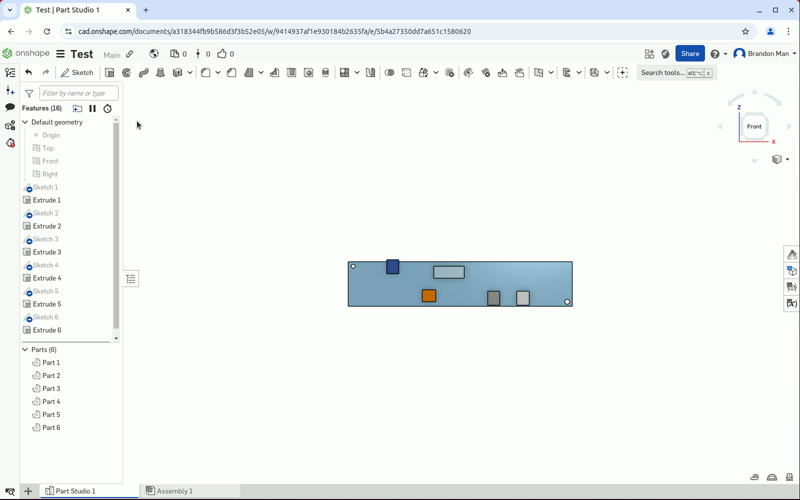
mouse_move(69, 189)
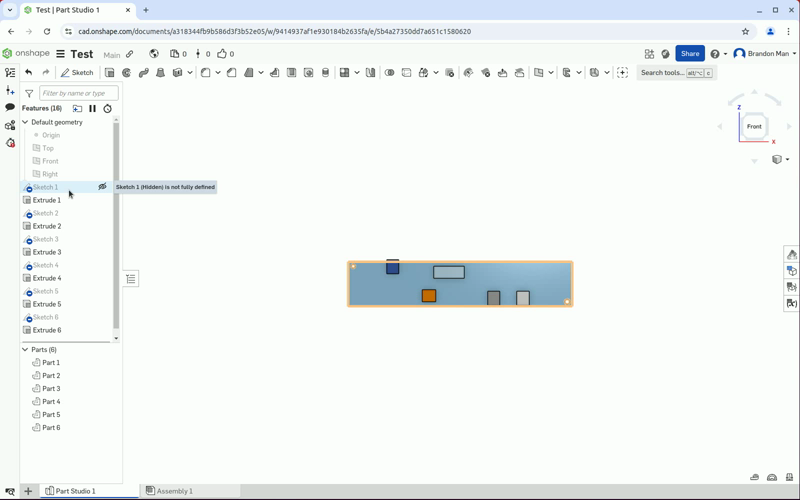
click(69, 189)
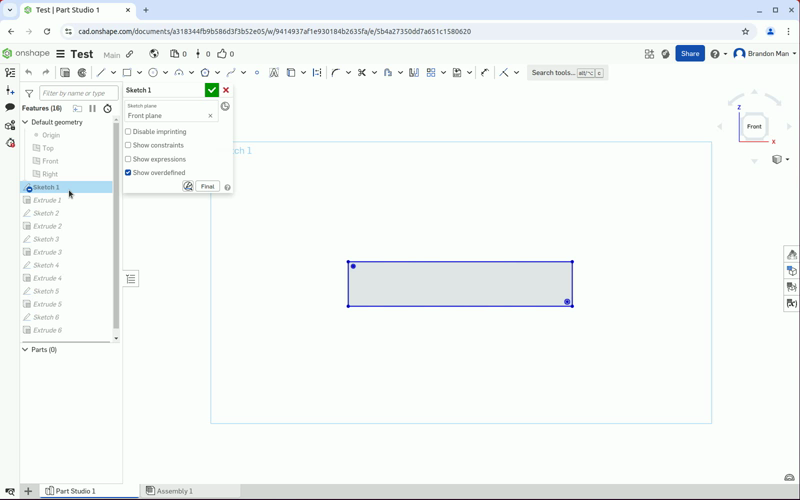
mouse_move(229, 92)
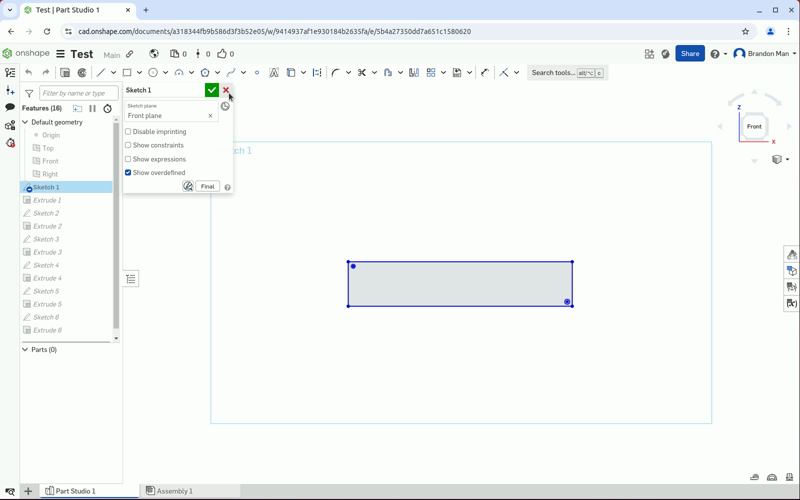
click(229, 92)
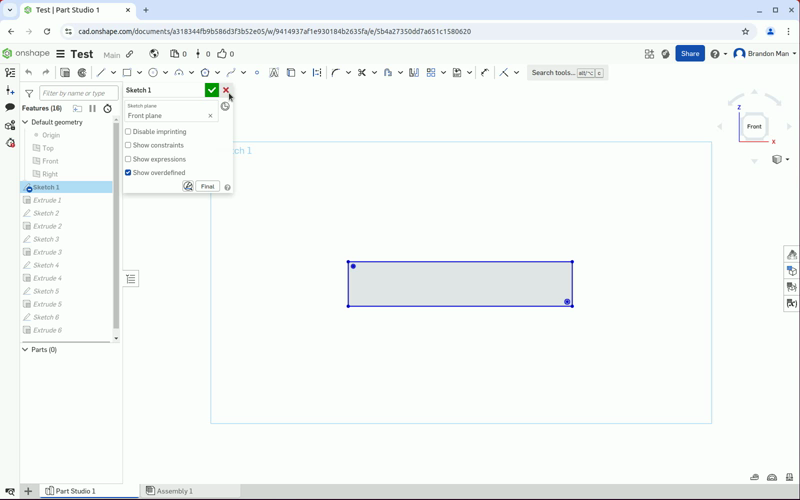
key(shift+s)
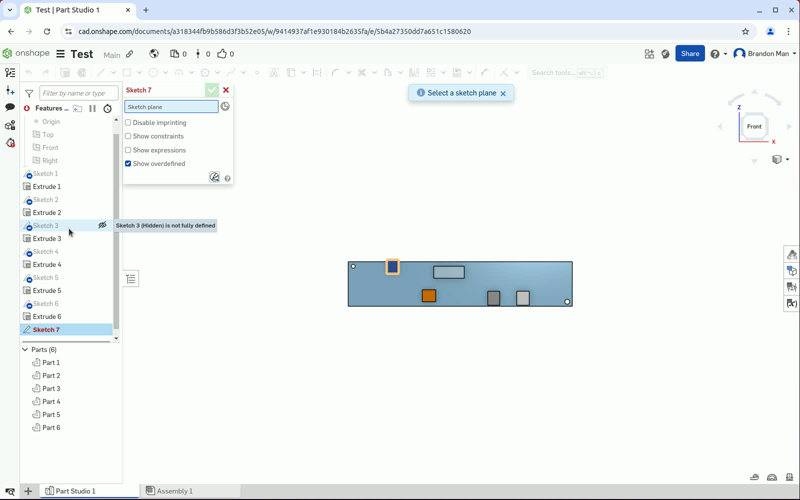
scroll(3)
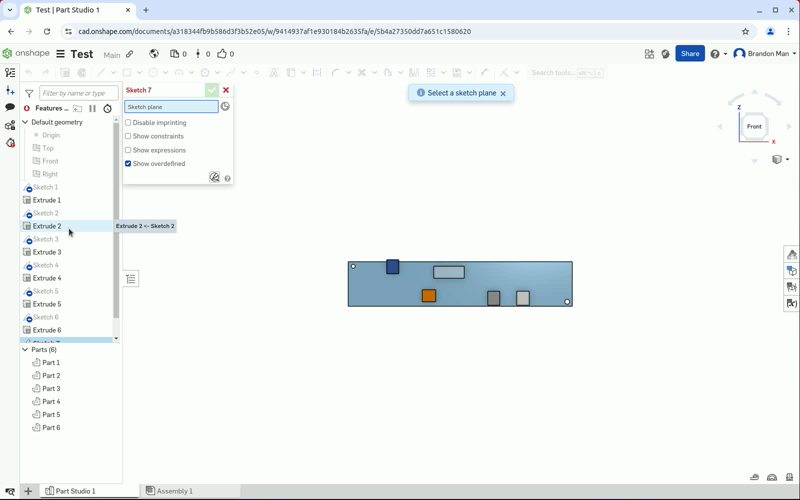
mouse_move(69, 163)
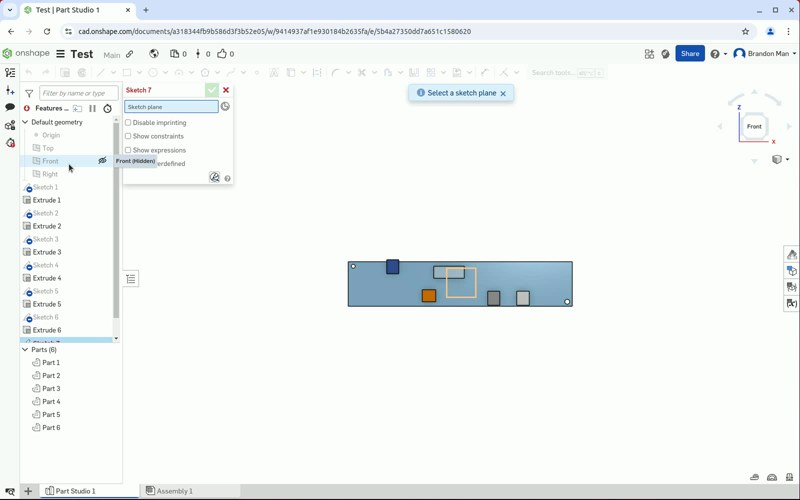
click(69, 163)
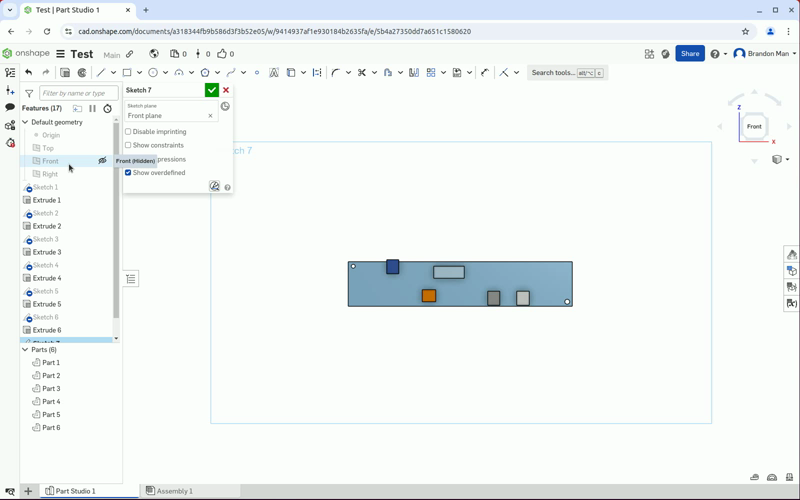
mouse_move(73, 352)
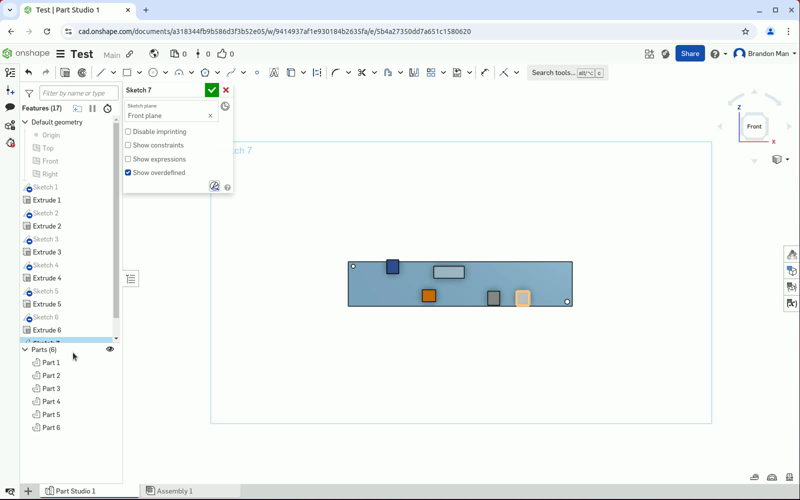
key(y)
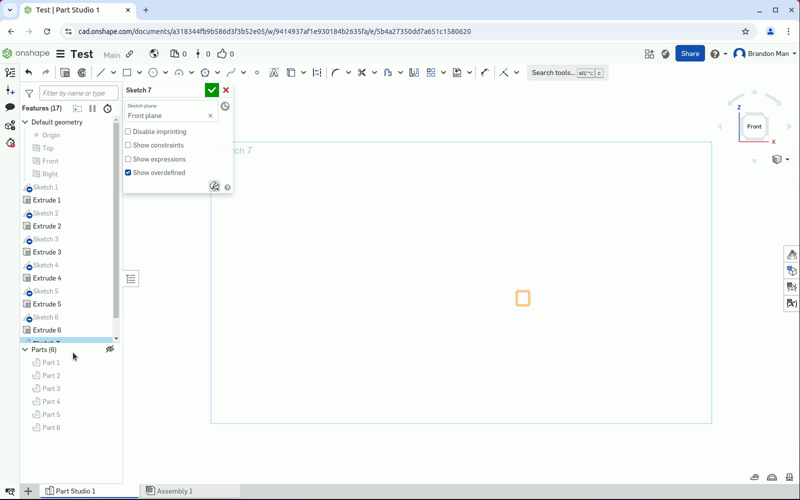
key(c)
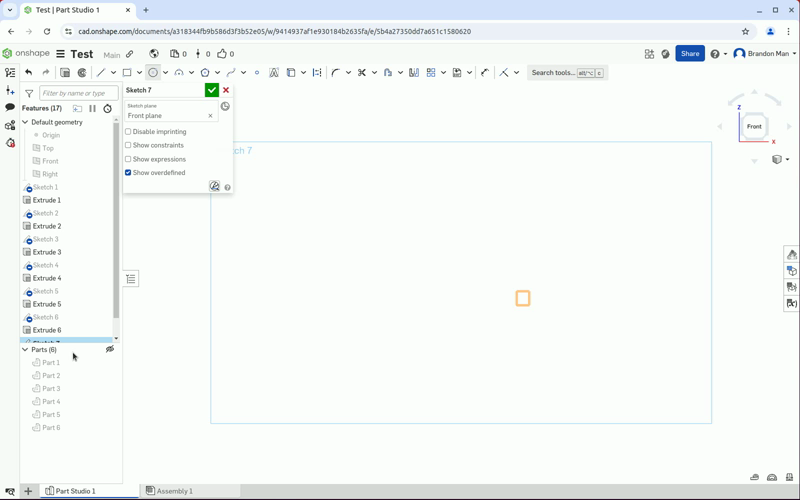
key_down(shift)
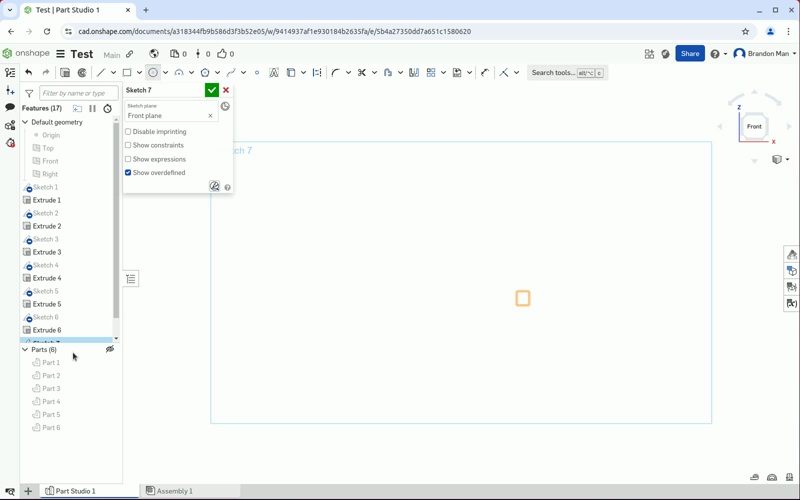
mouse_move(555, 282)
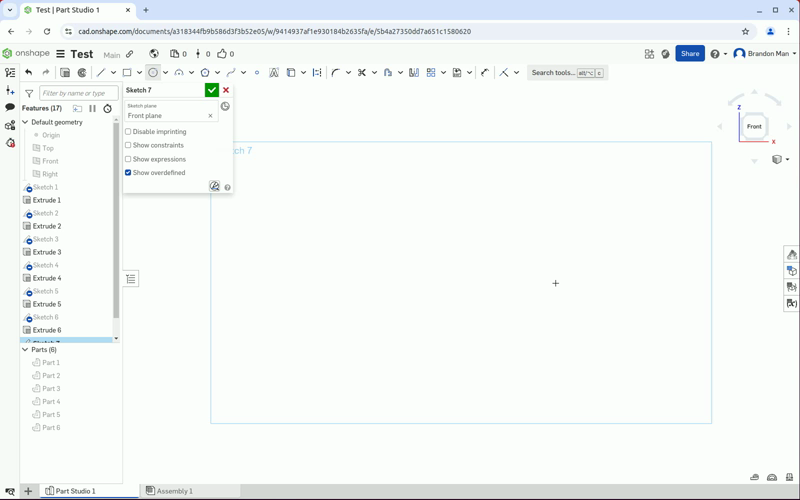
click(555, 282)
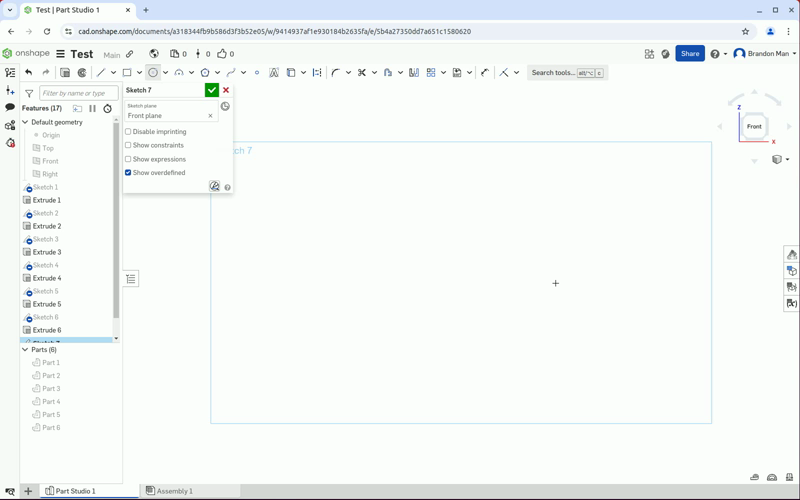
key_up(shift)
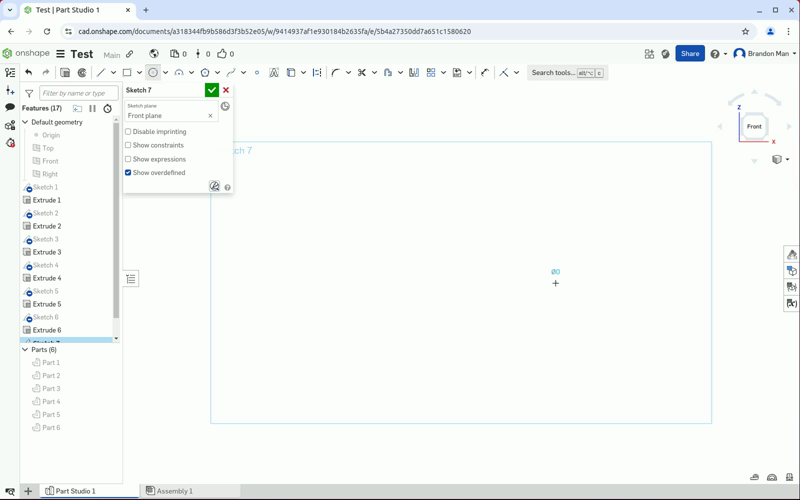
mouse_move(570, 282)
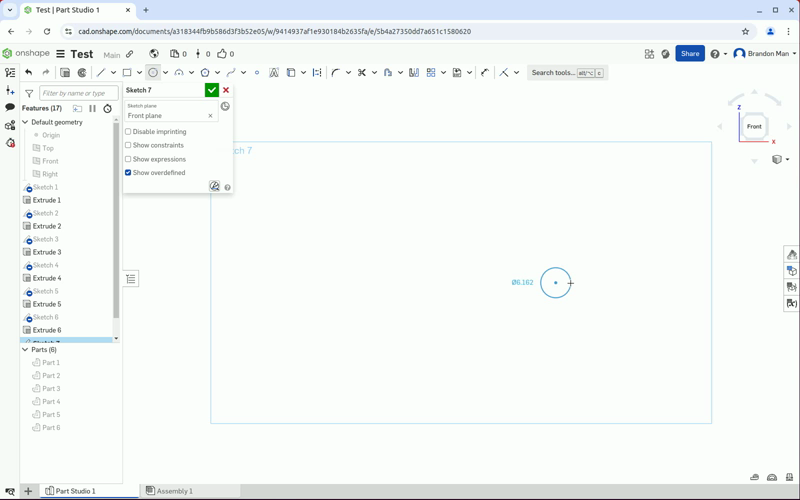
click(570, 282)
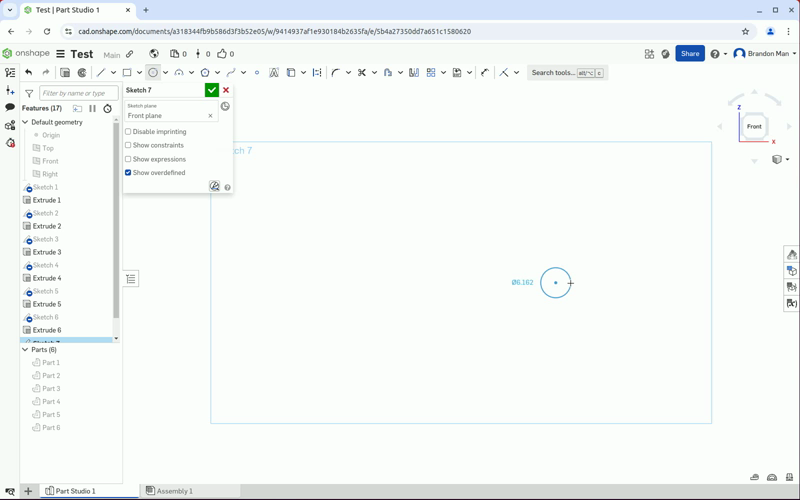
key(esc)
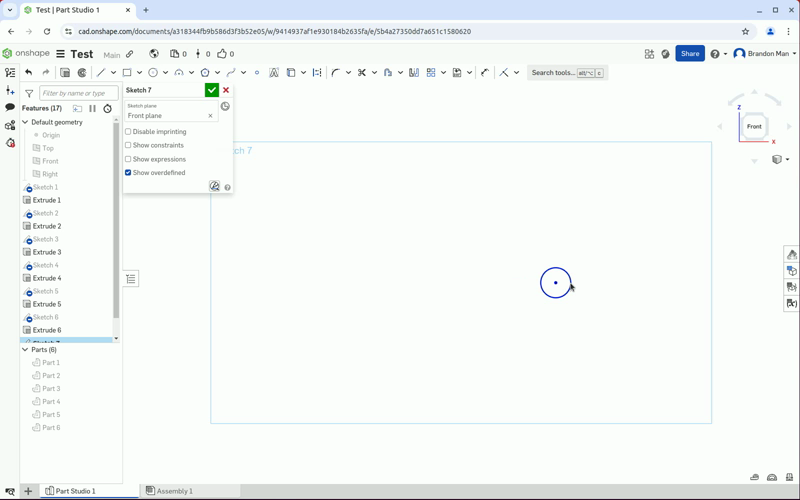
mouse_move(551, 273)
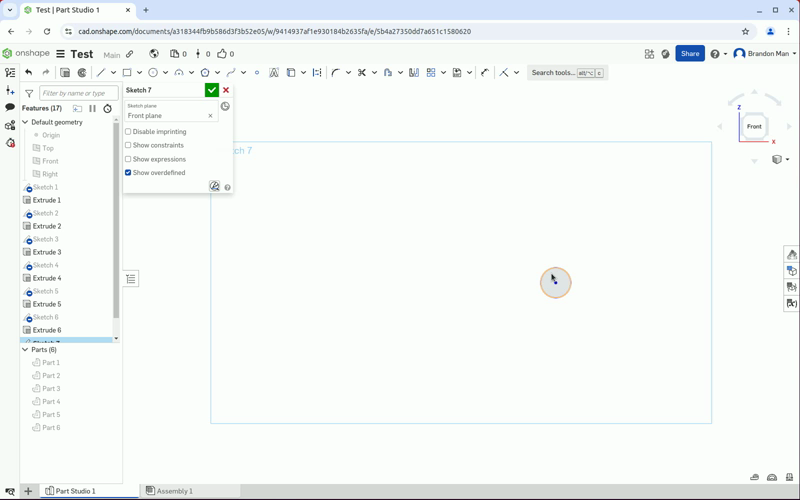
scroll(6)
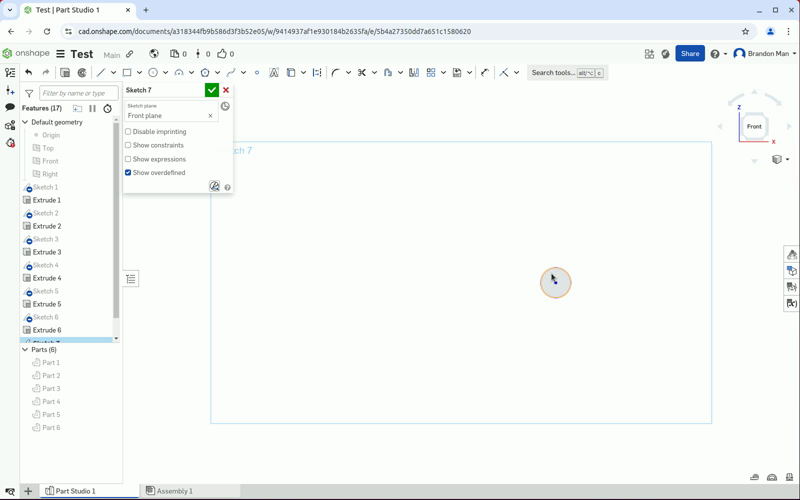
scroll(6)
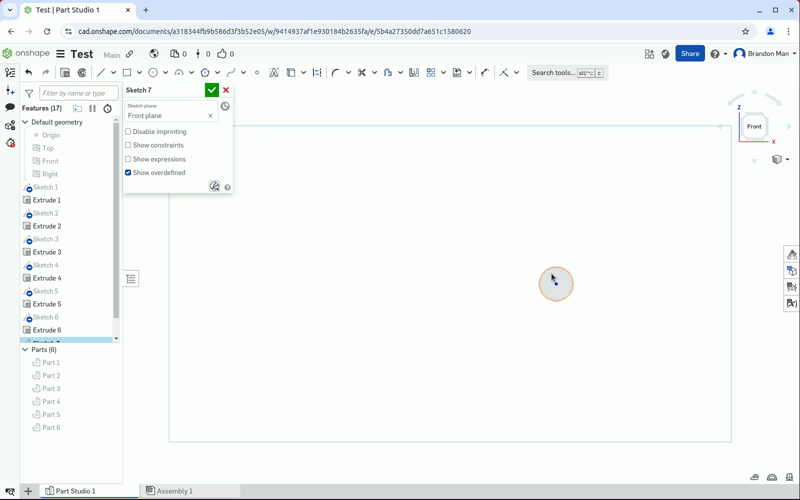
scroll(6)
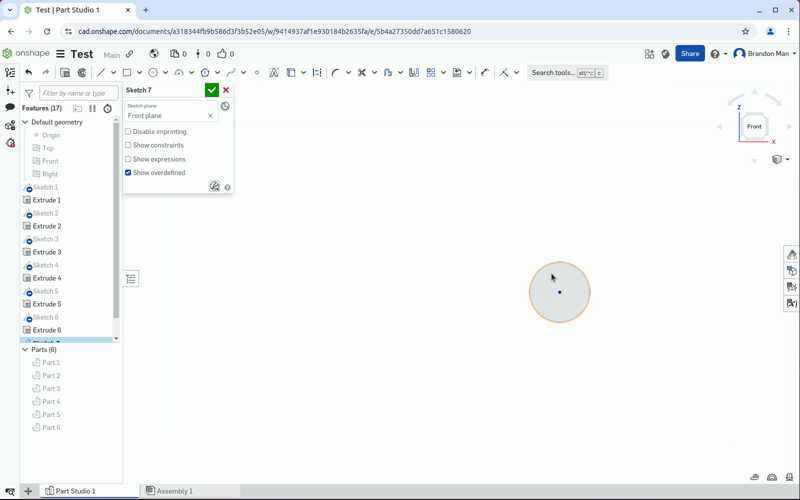
scroll(6)
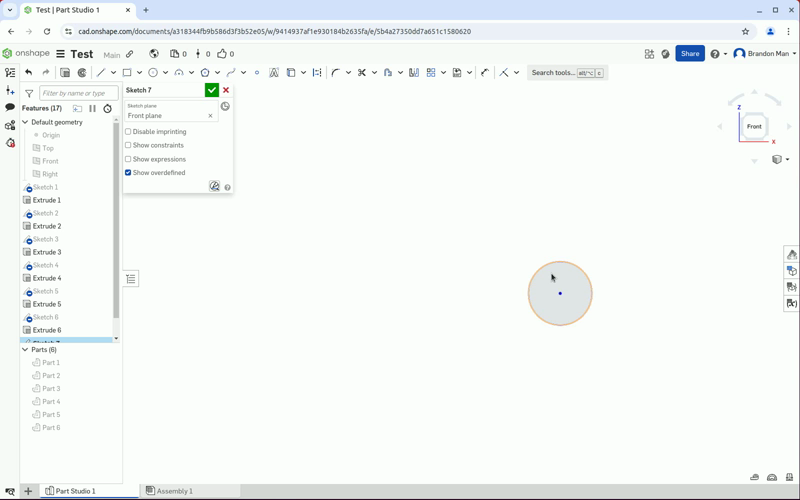
scroll(6)
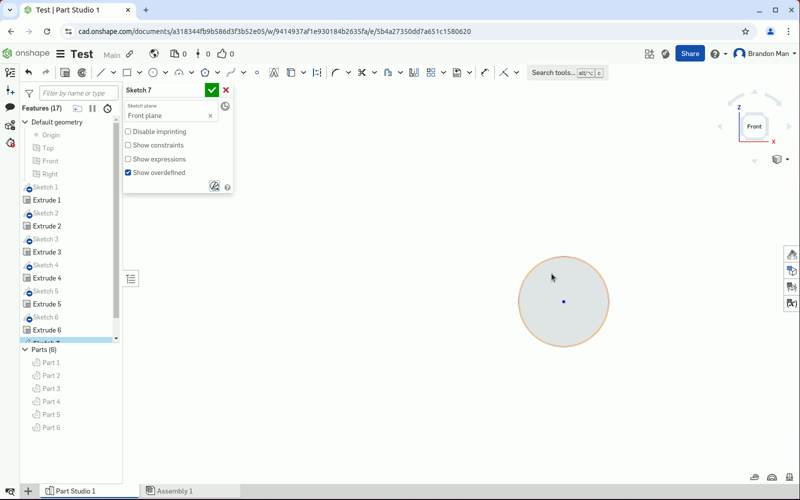
scroll(6)
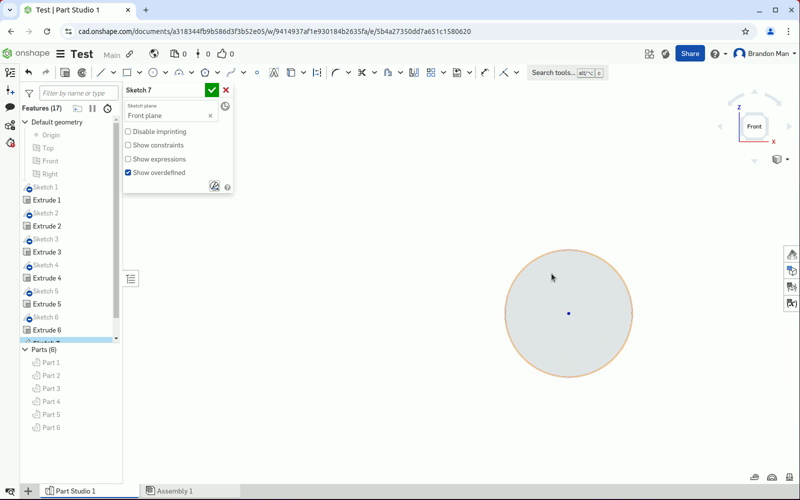
scroll(6)
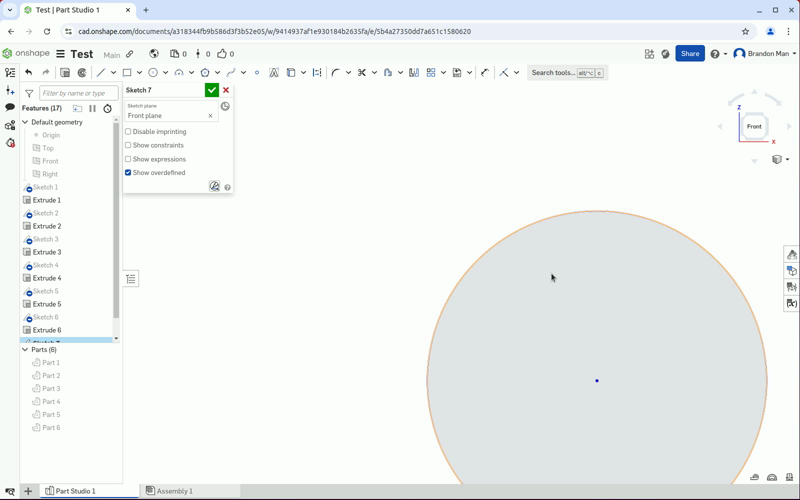
click(551, 273)
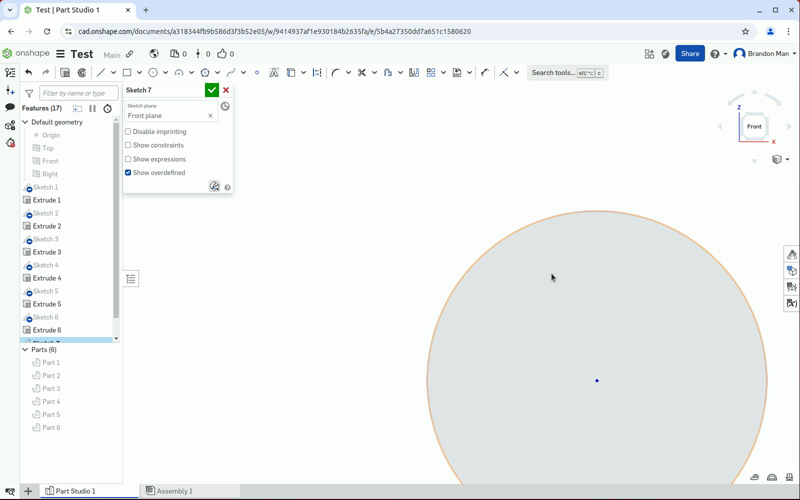
scroll(-6)
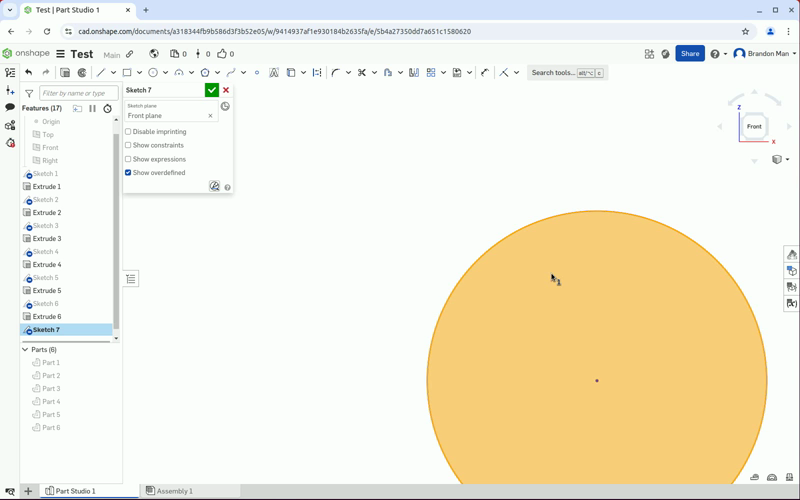
scroll(-6)
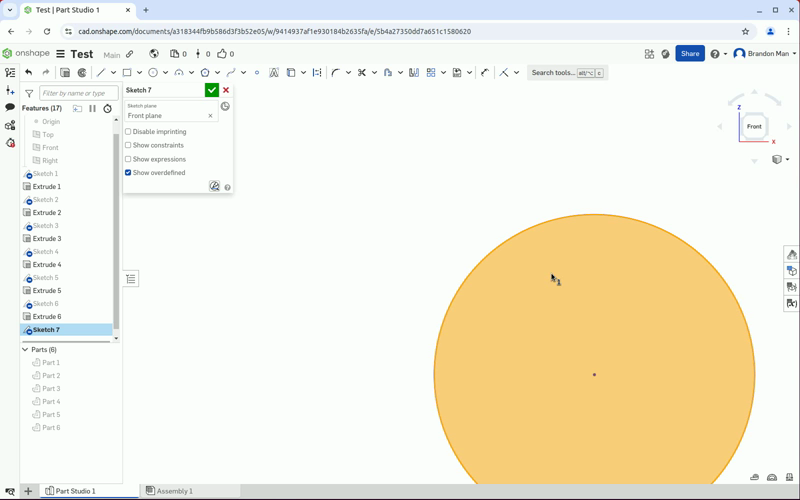
scroll(-6)
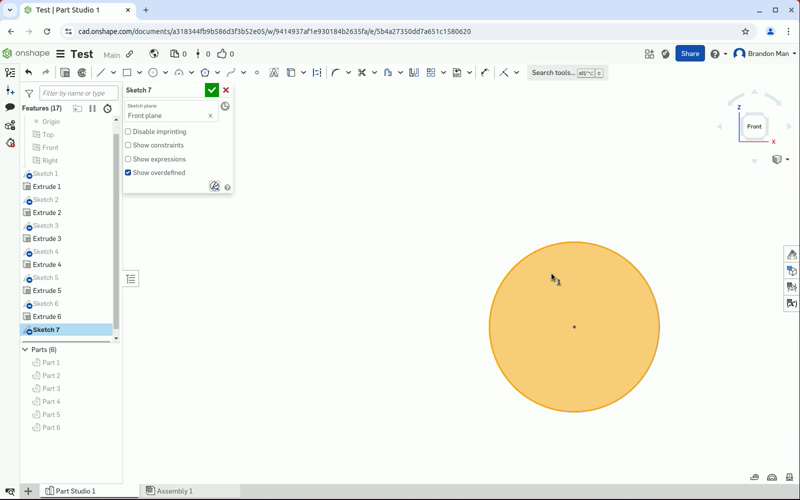
scroll(-6)
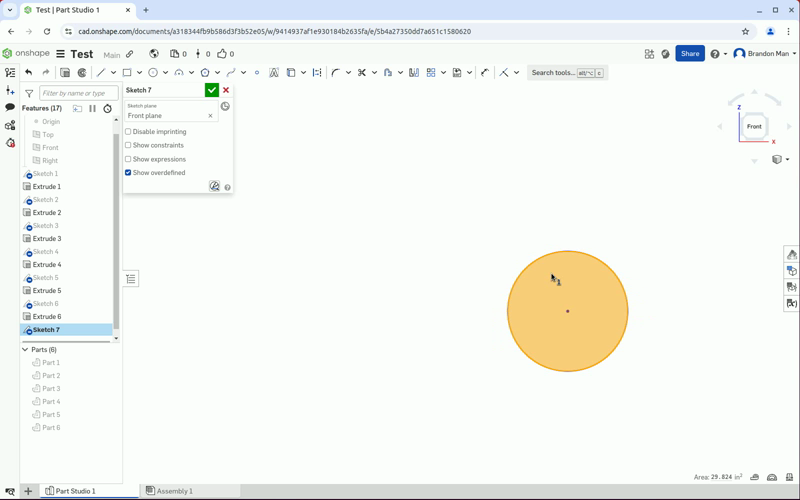
scroll(-6)
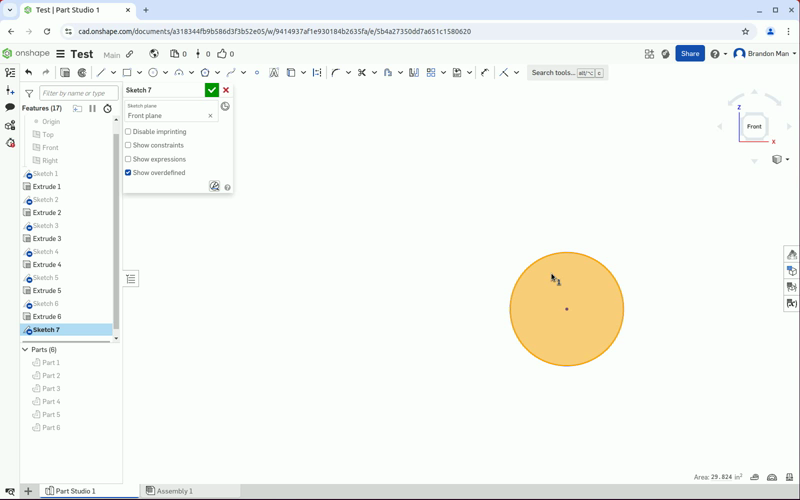
scroll(-6)
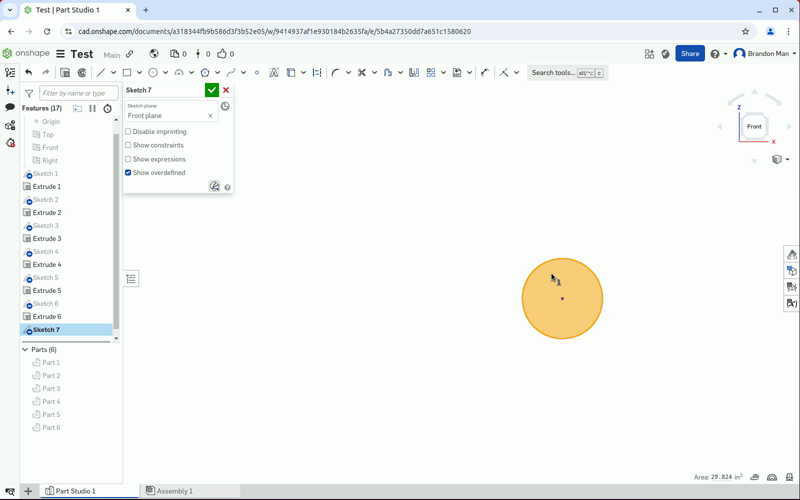
scroll(-6)
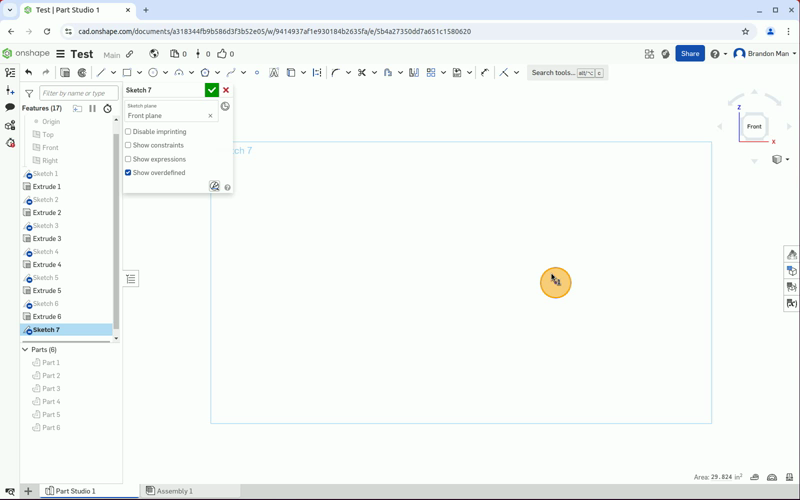
mouse_move(73, 352)
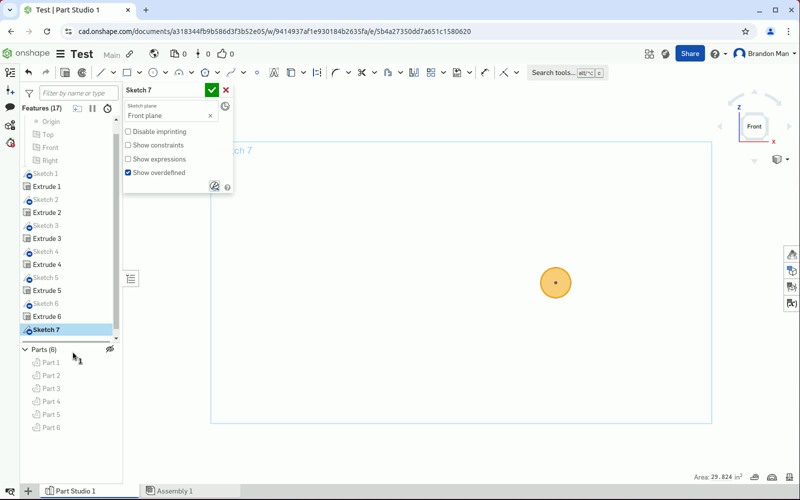
key(shift+y)
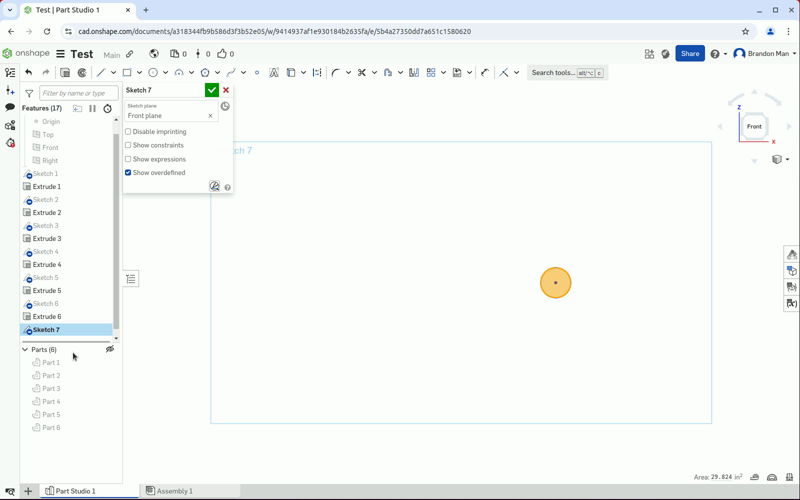
key(shift+e)
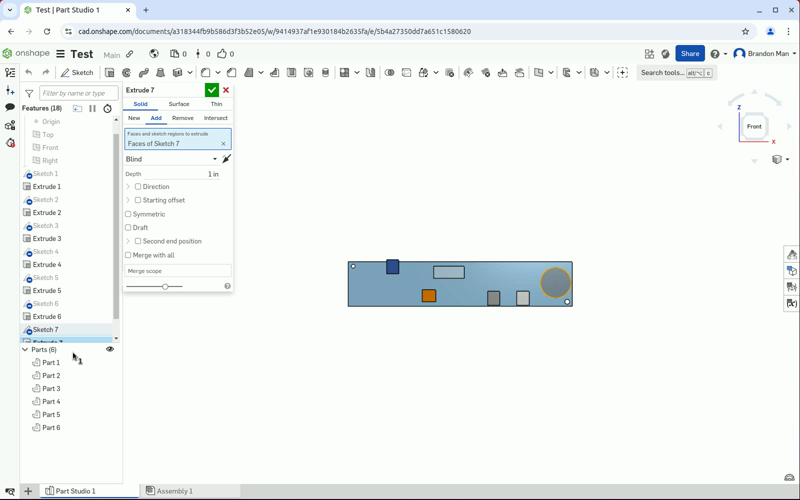
mouse_move(143, 106)
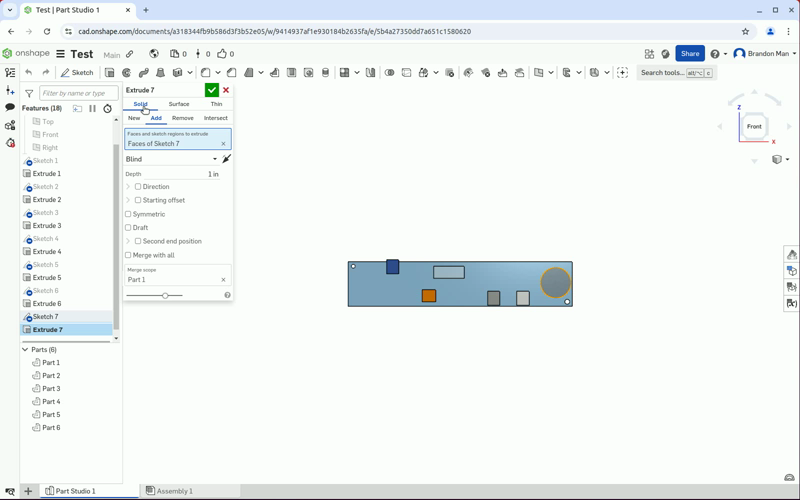
click(143, 106)
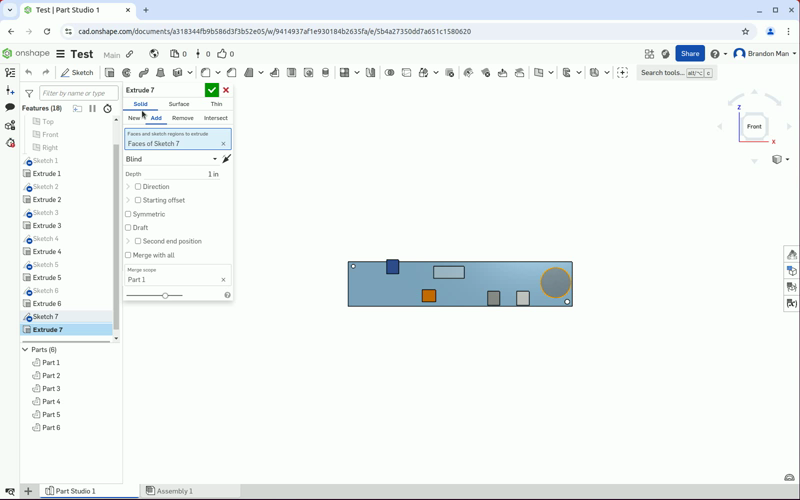
mouse_move(137, 120)
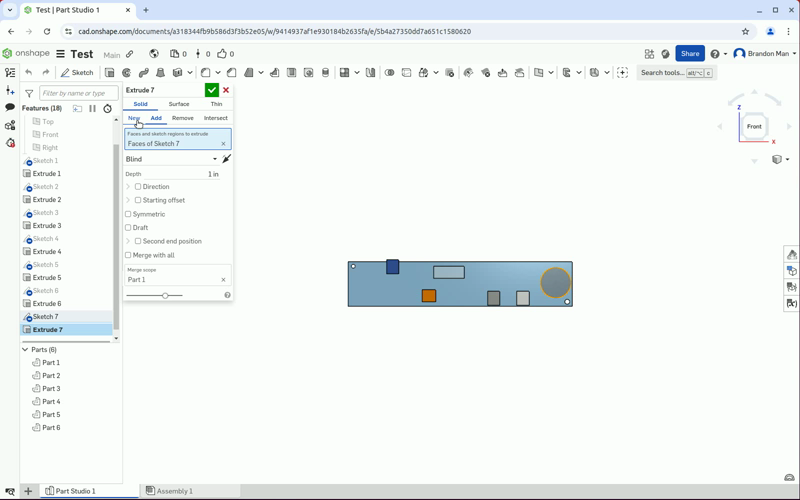
click(137, 120)
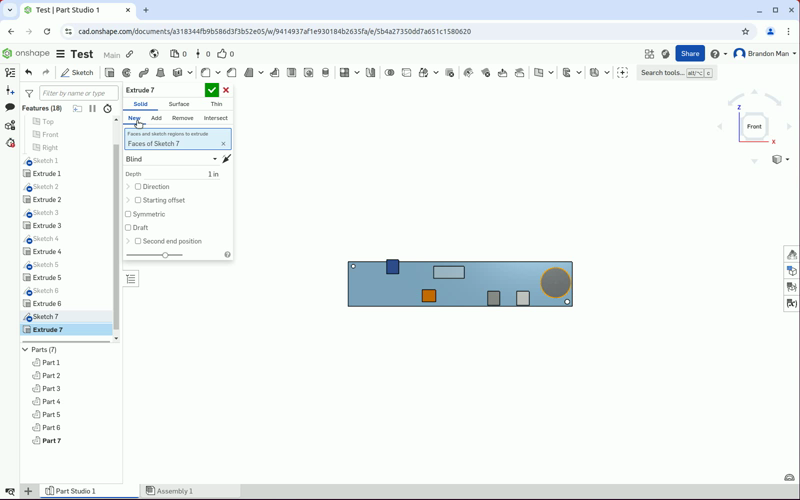
key(tab, 4)
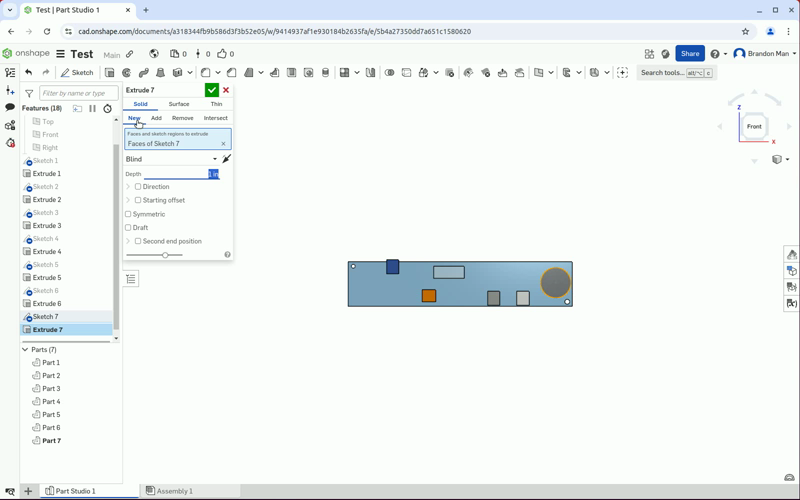
text(9.147)
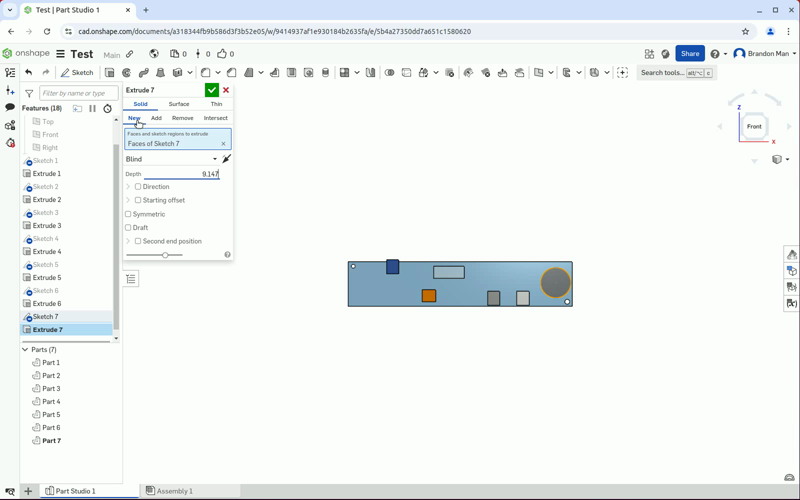
key(enter)
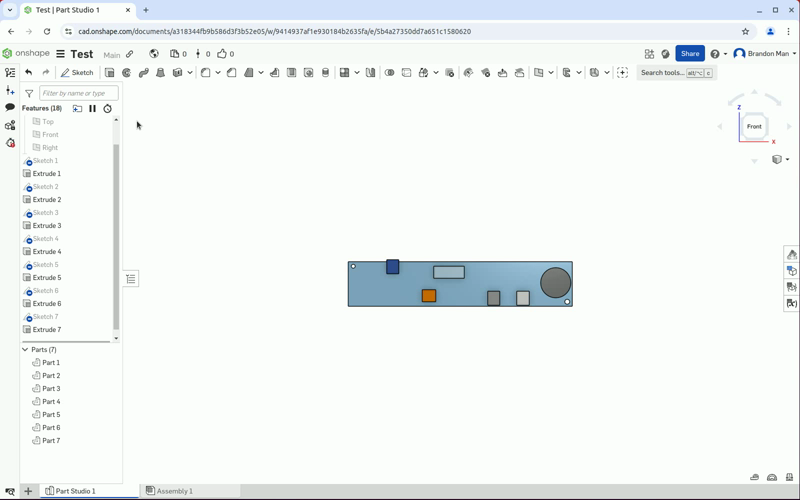
key(shift+h)
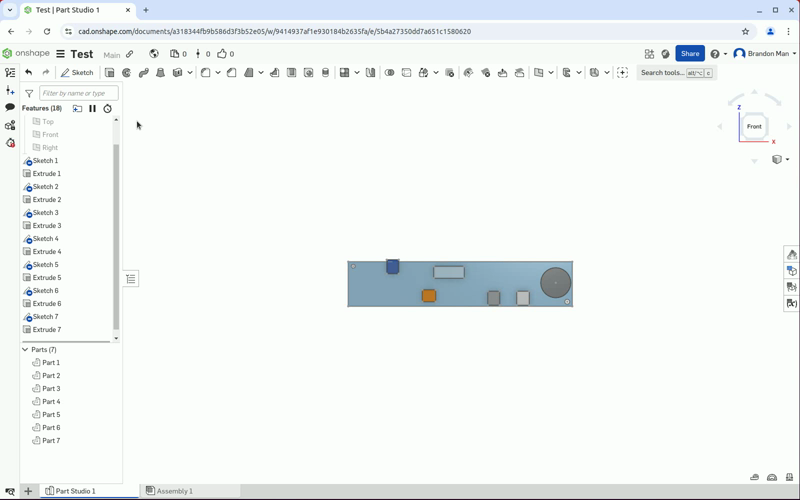
key(shift+h)
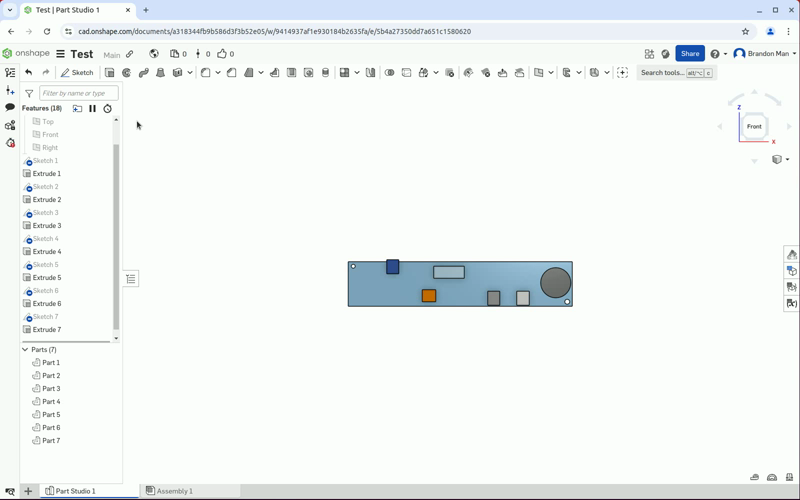
mouse_move(69, 163)
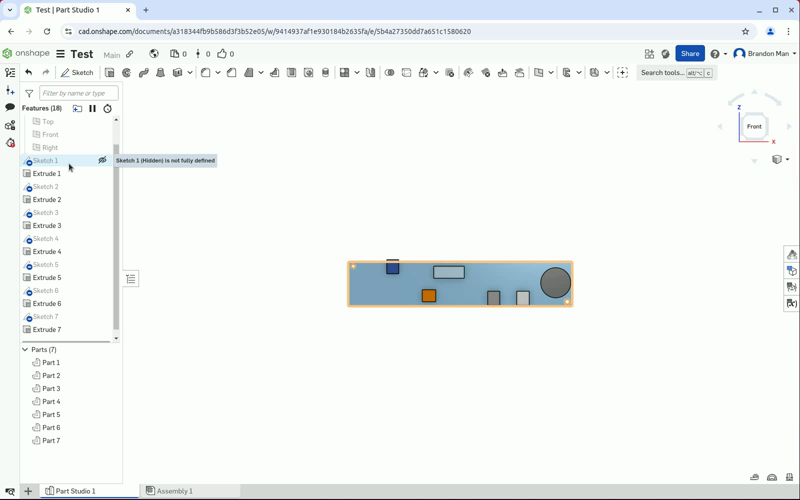
click(69, 163)
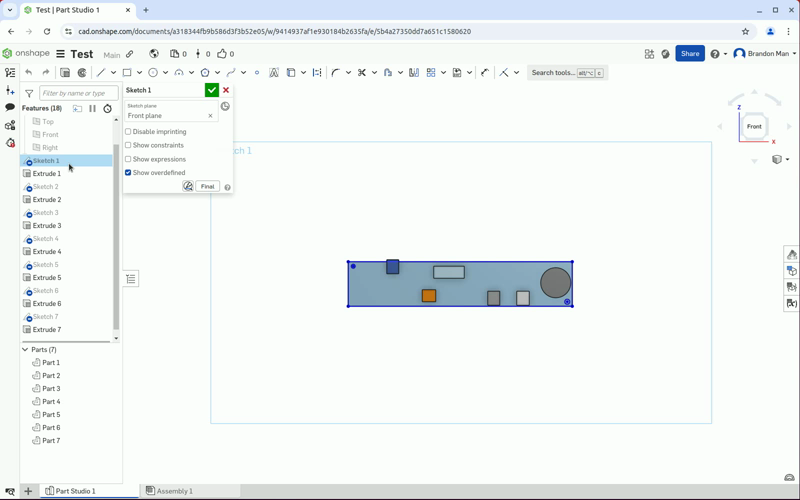
mouse_move(229, 92)
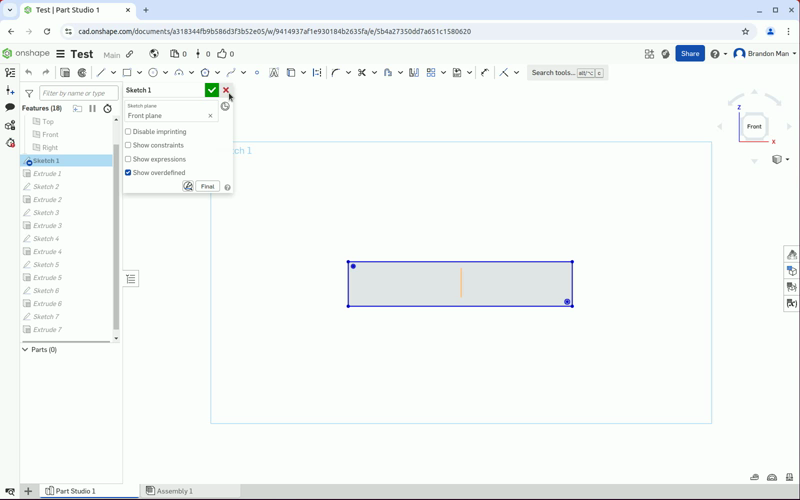
click(229, 92)
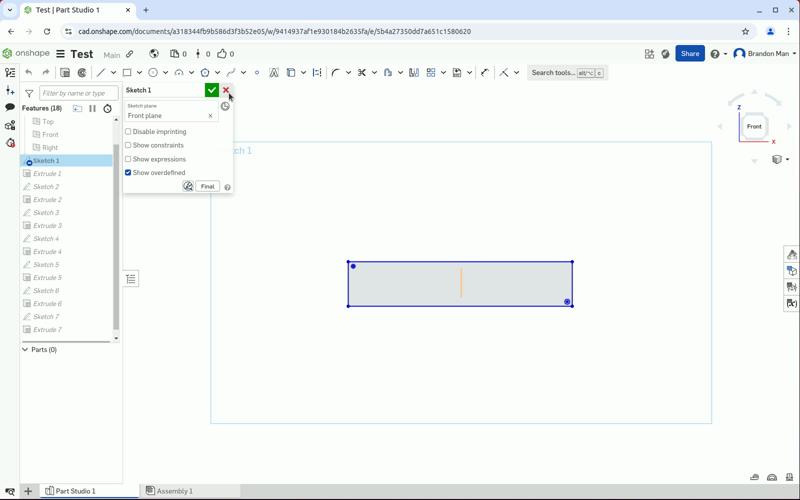
key(shift+s)
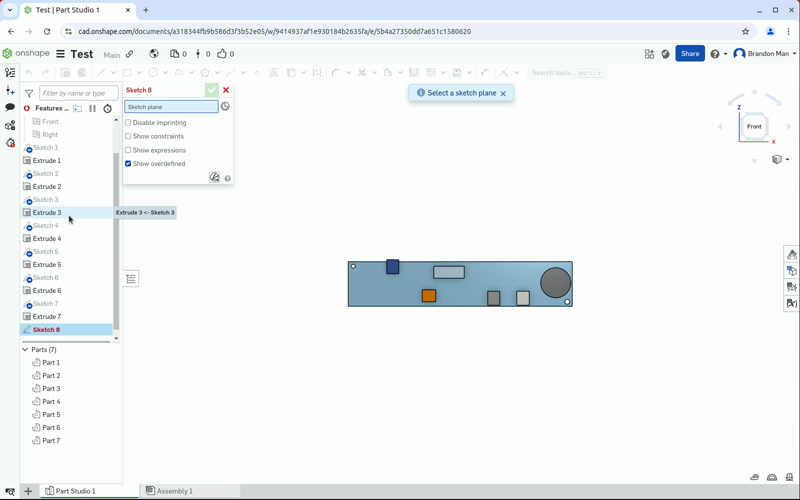
scroll(3)
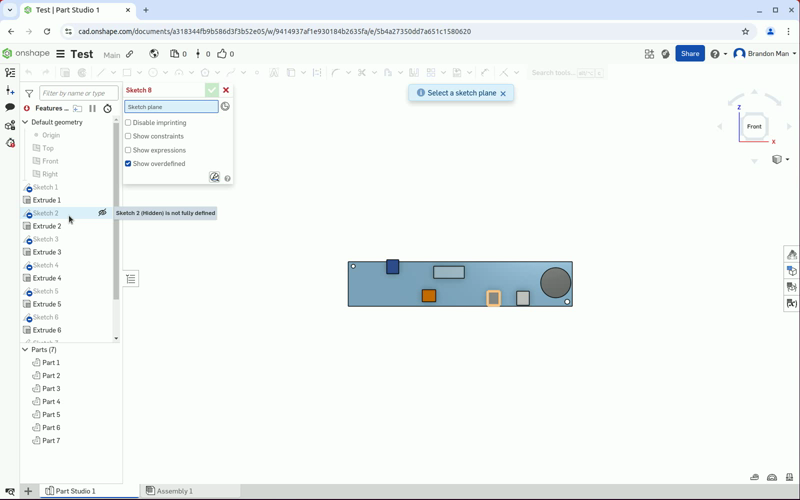
mouse_move(69, 163)
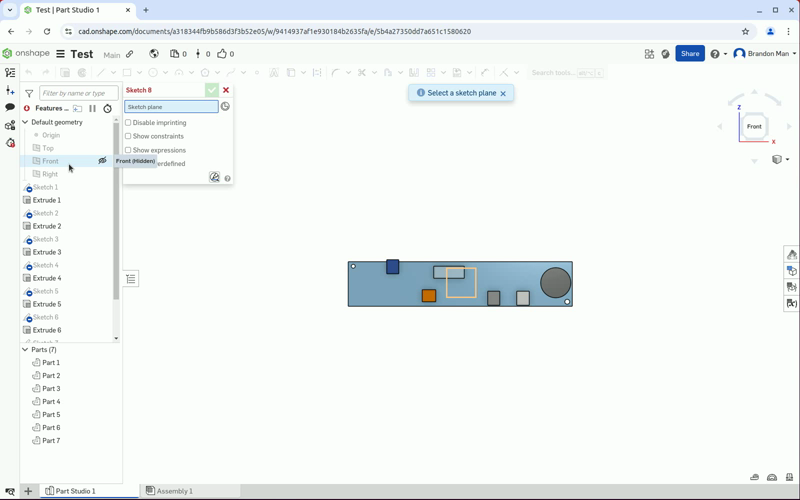
click(69, 163)
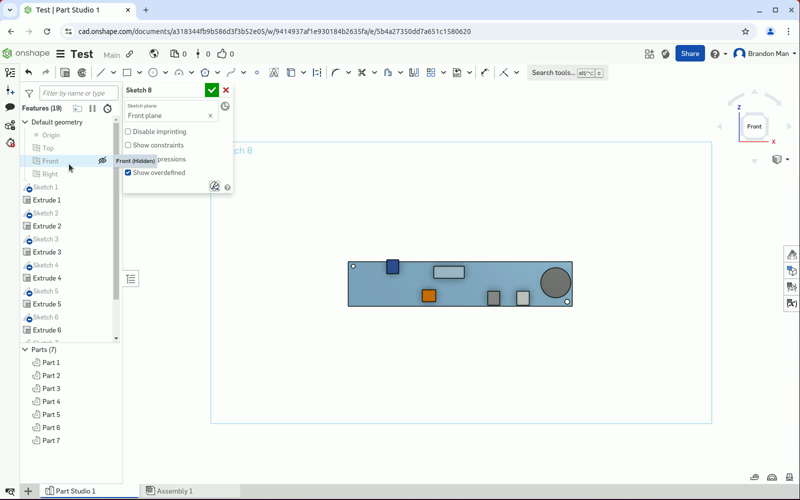
mouse_move(73, 352)
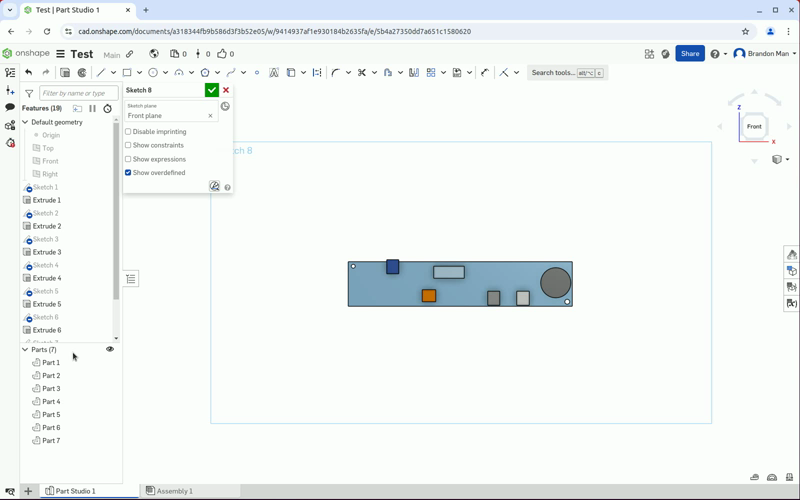
key(y)
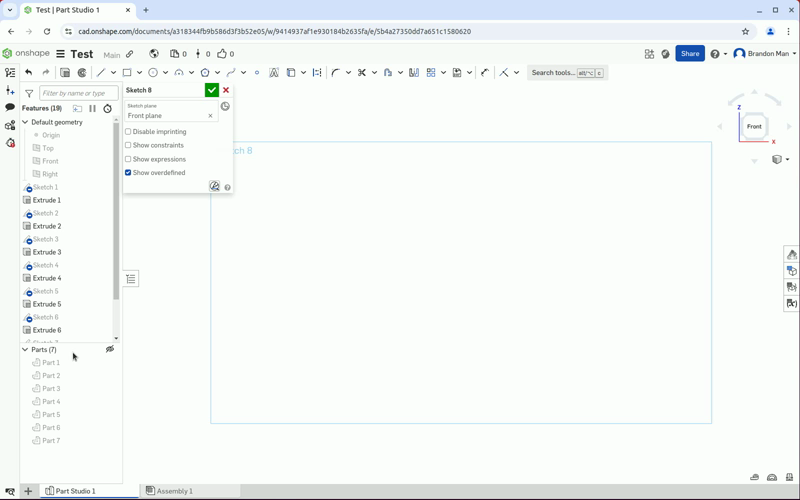
key(c)
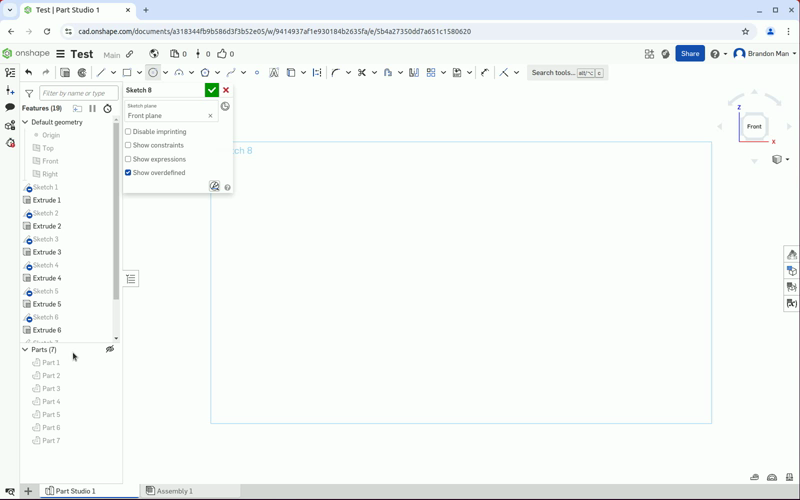
key_down(shift)
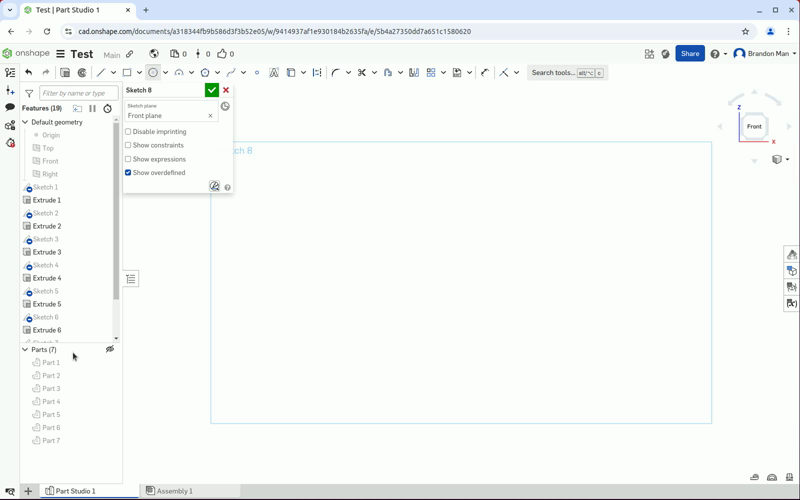
mouse_move(366, 282)
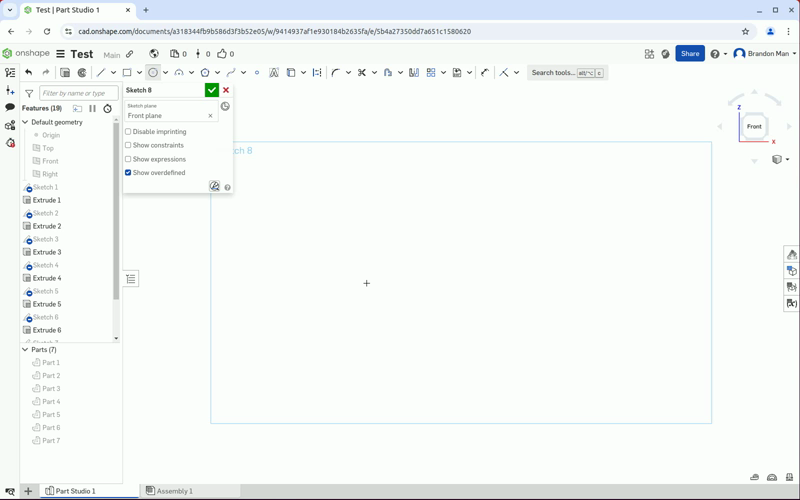
click(366, 282)
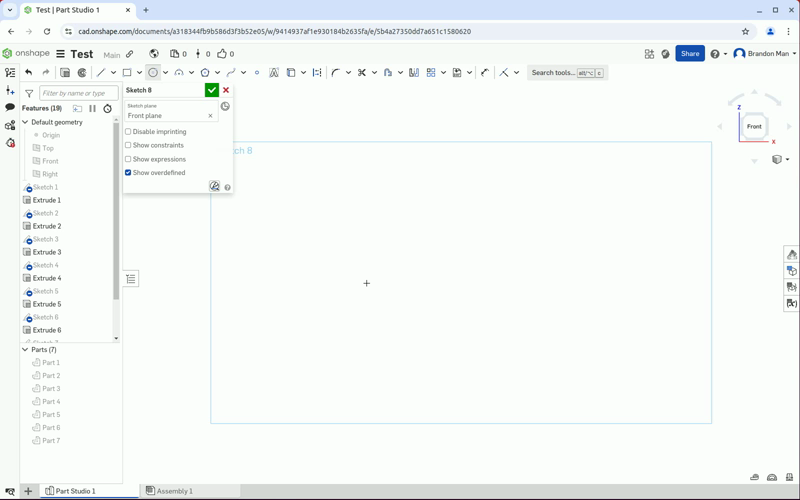
key_up(shift)
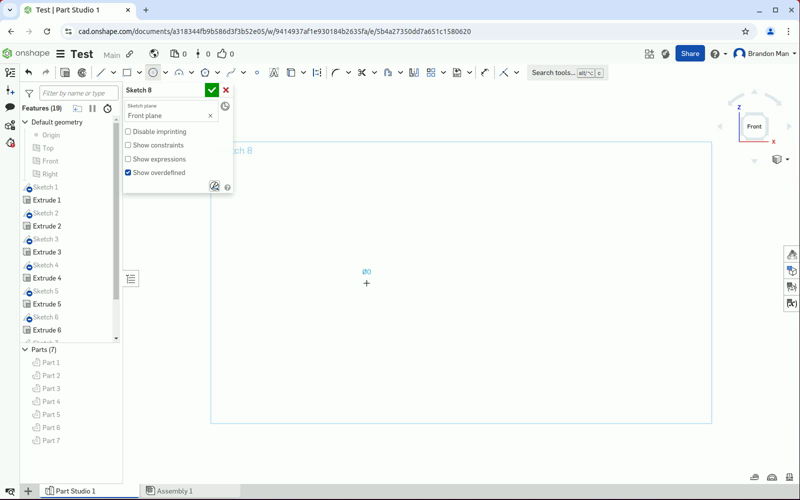
mouse_move(382, 282)
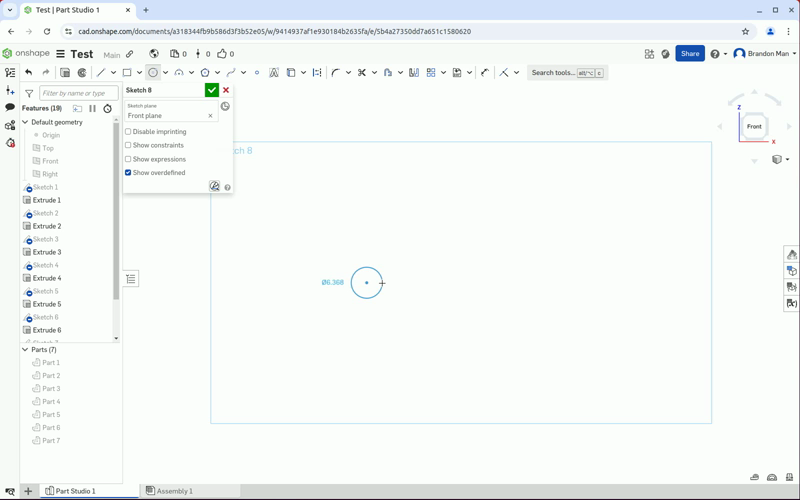
click(382, 282)
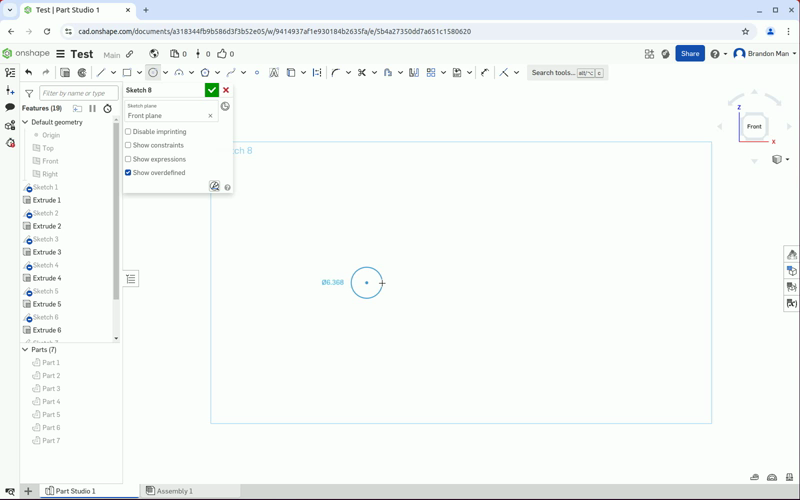
key(esc)
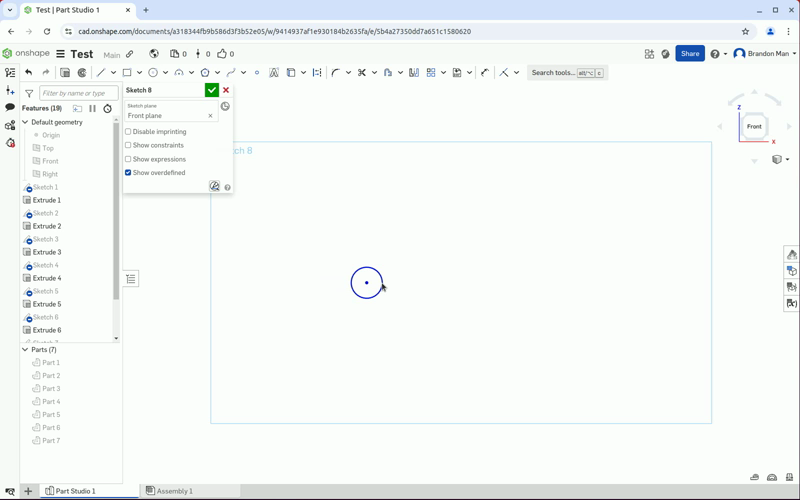
mouse_move(359, 289)
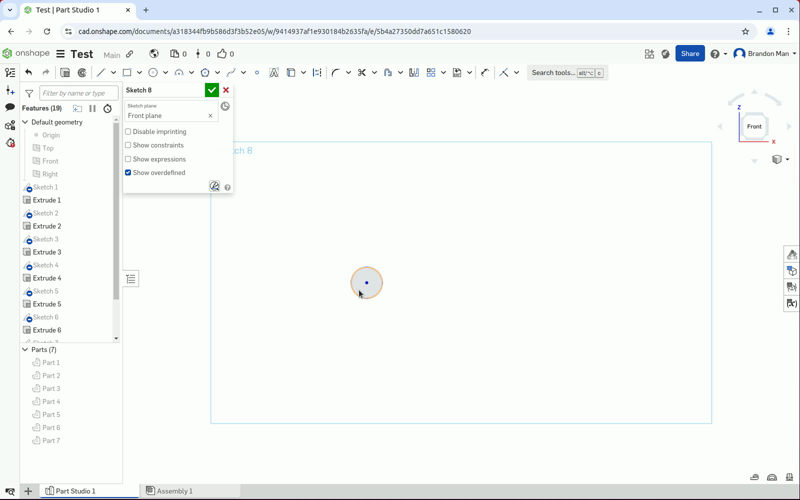
scroll(6)
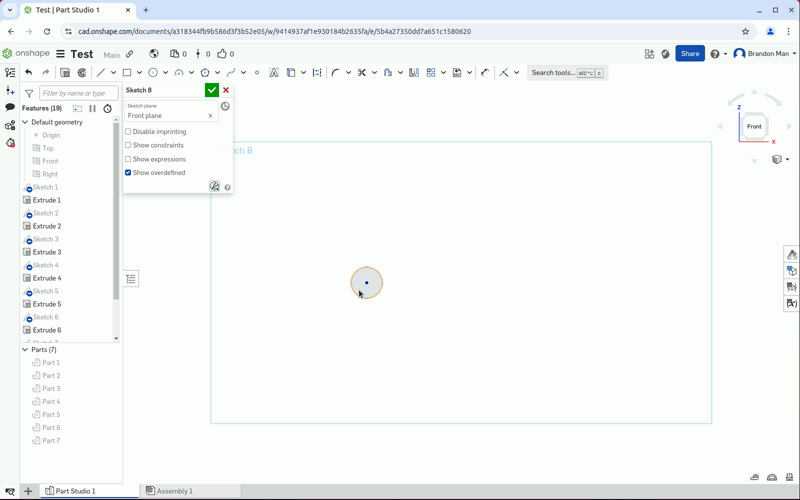
scroll(6)
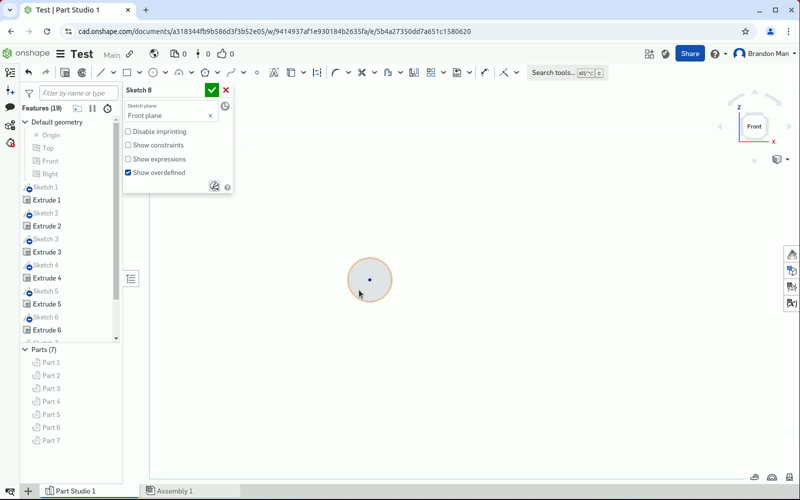
scroll(6)
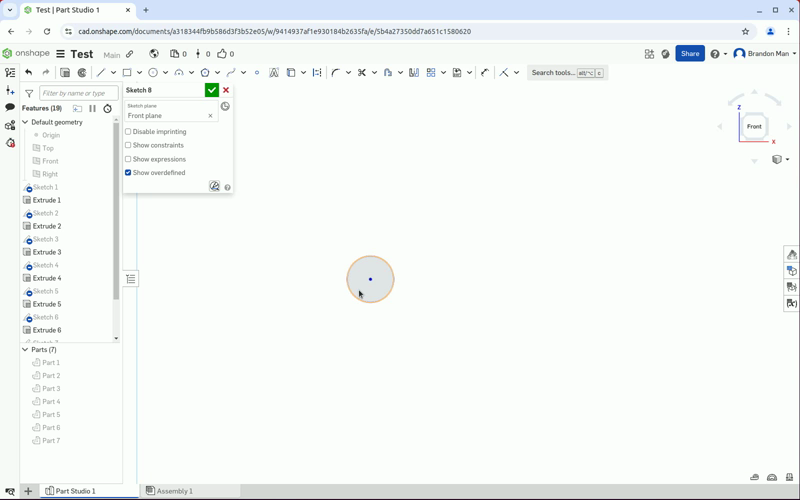
scroll(6)
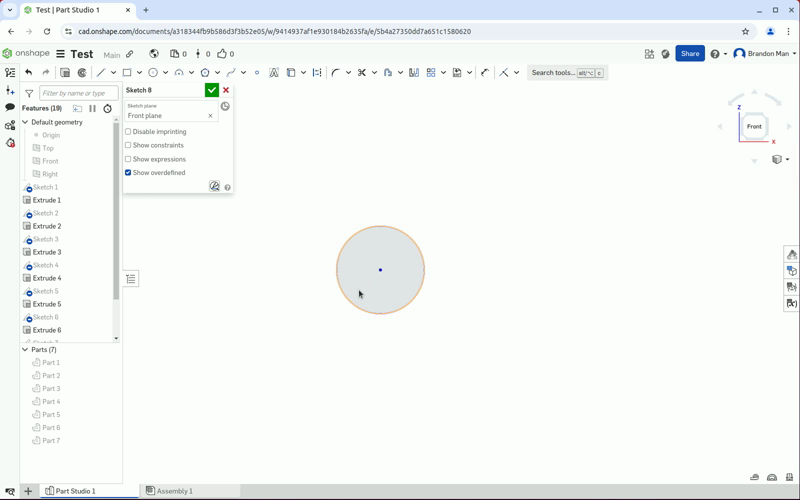
scroll(6)
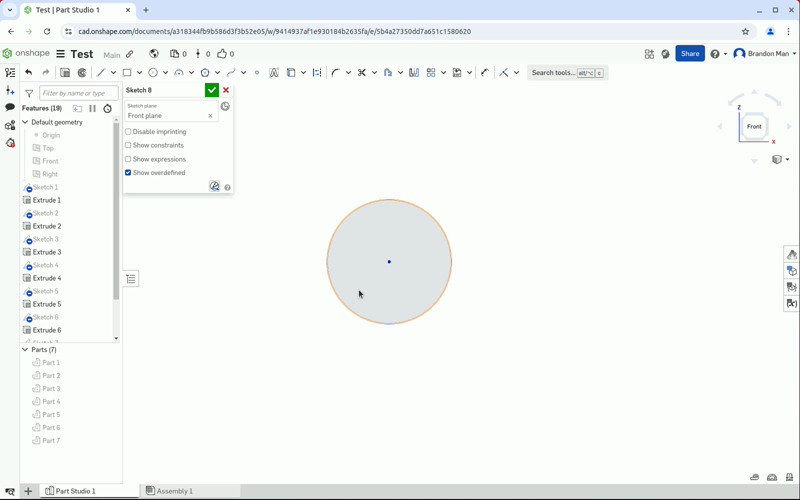
scroll(6)
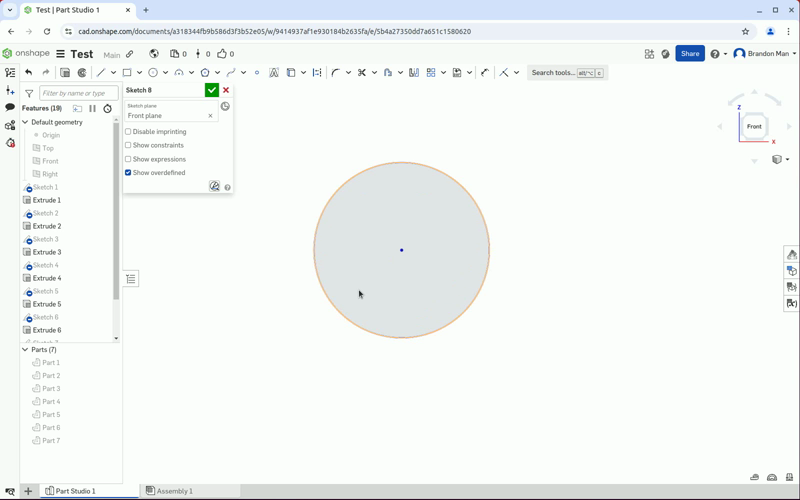
scroll(6)
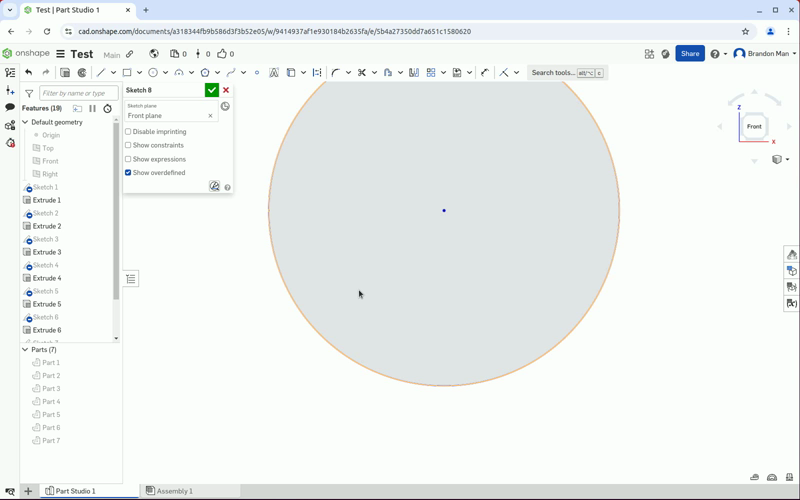
click(359, 289)
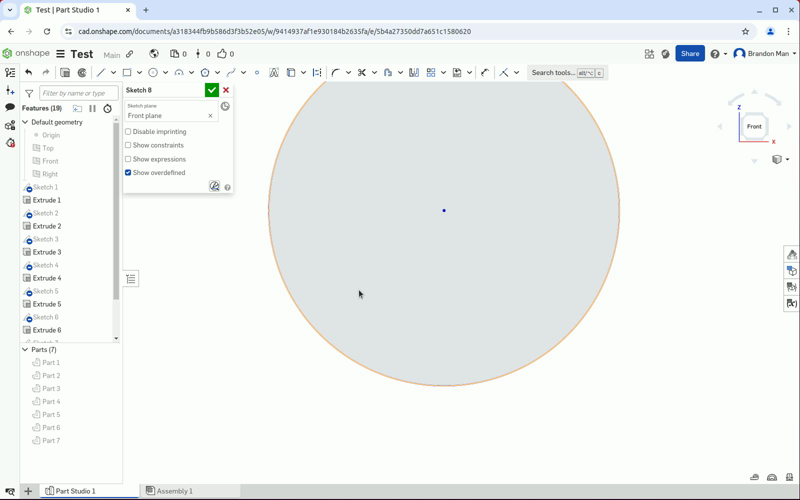
scroll(-6)
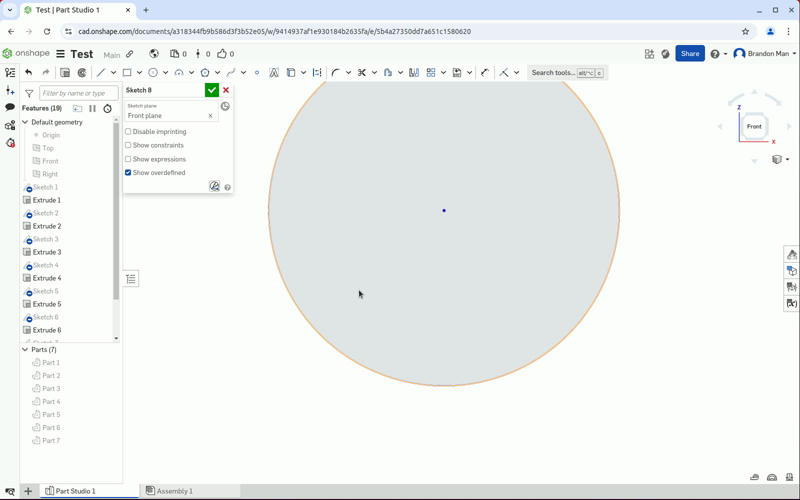
scroll(-6)
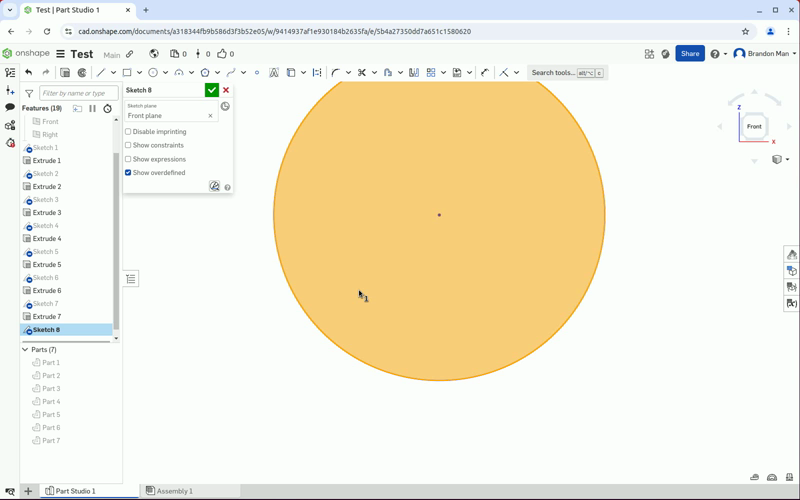
scroll(-6)
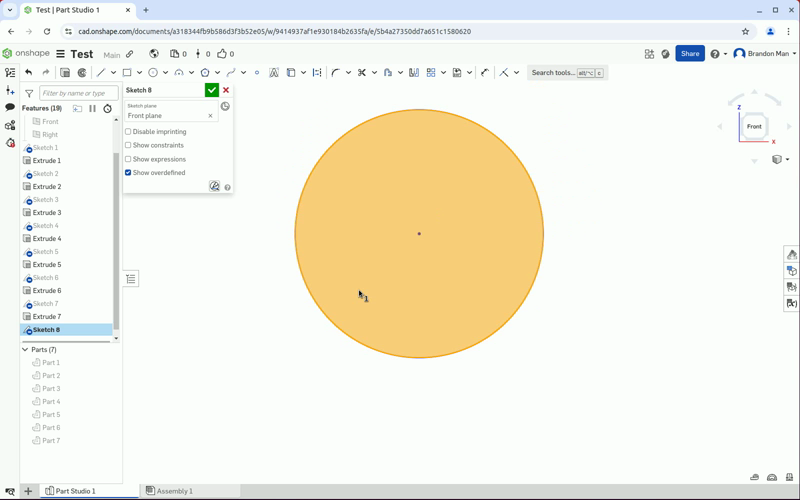
scroll(-6)
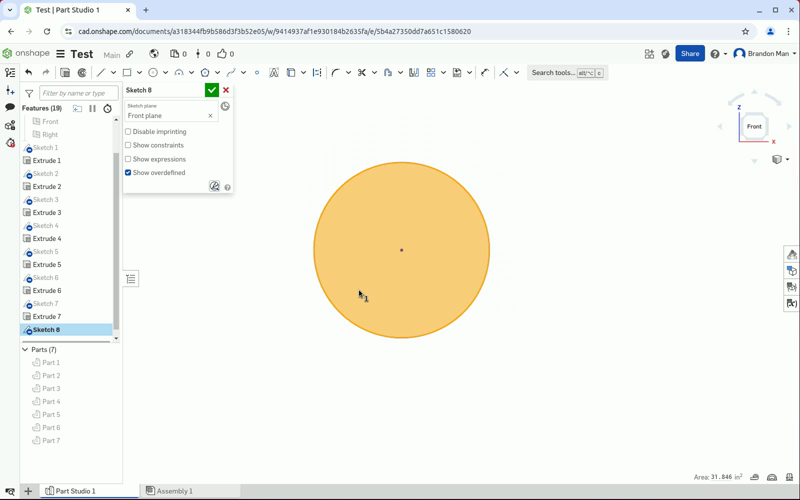
scroll(-6)
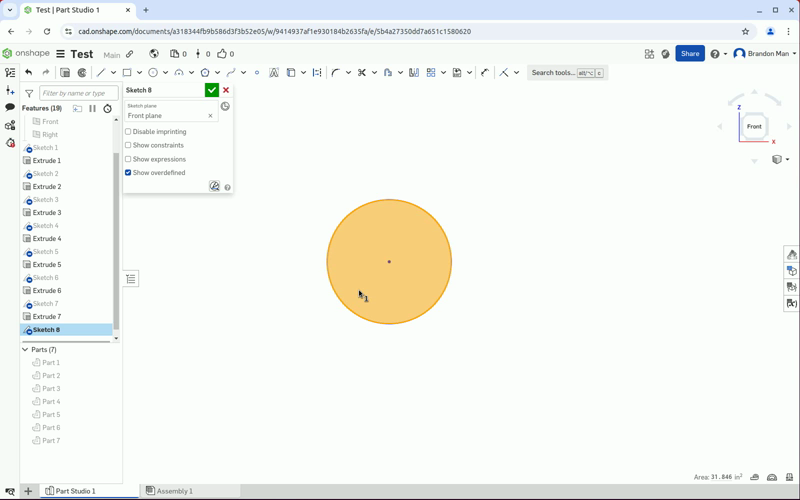
scroll(-6)
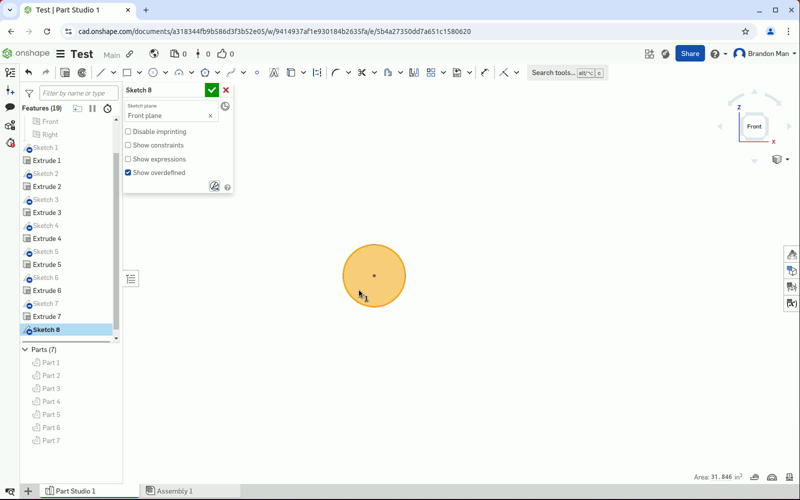
scroll(-6)
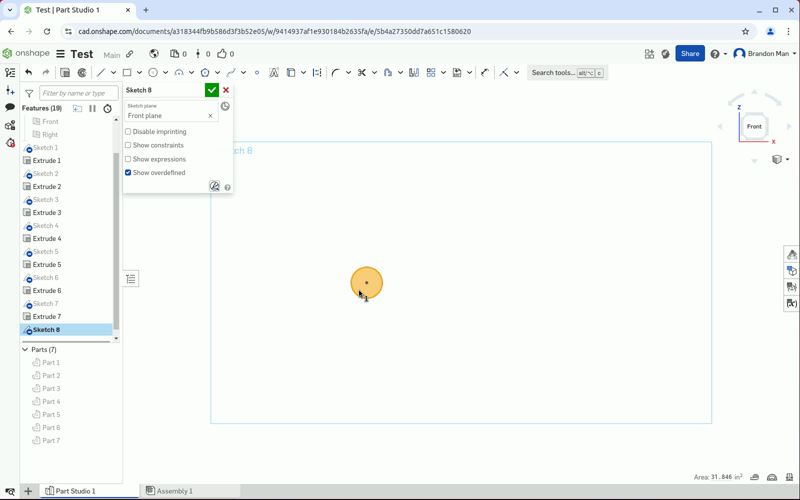
mouse_move(73, 352)
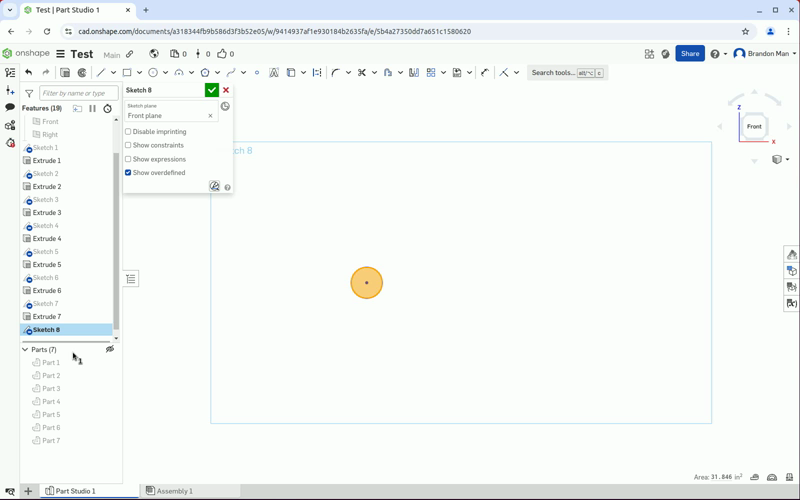
key(shift+y)
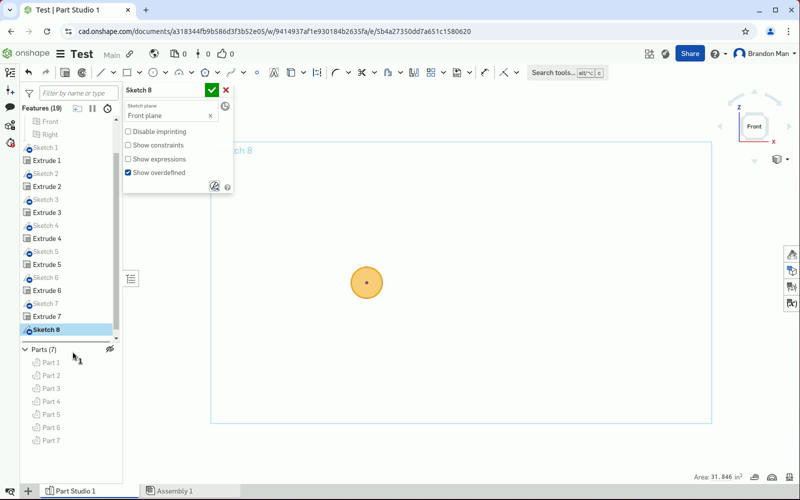
key(shift+e)
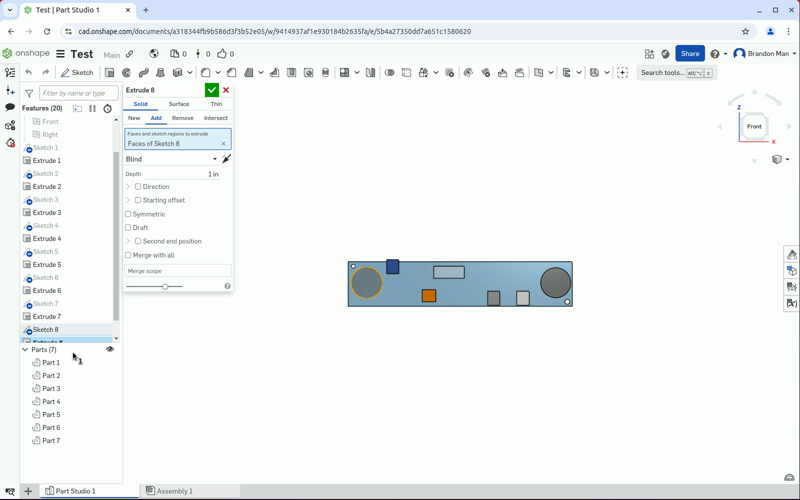
mouse_move(143, 106)
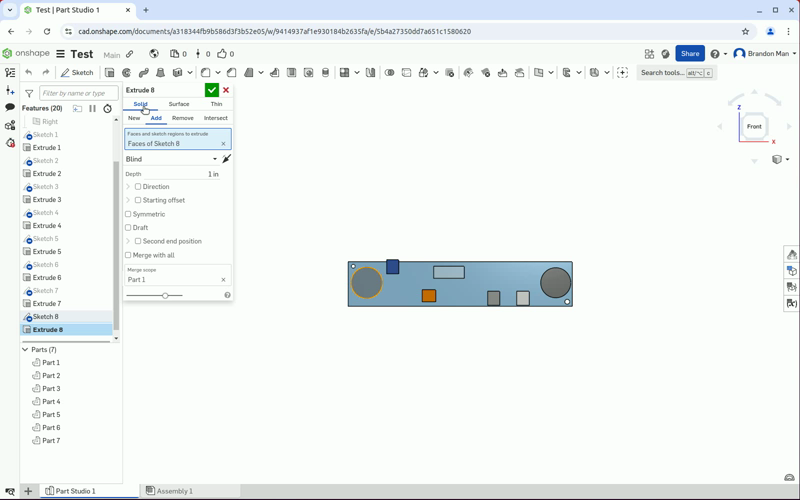
click(143, 106)
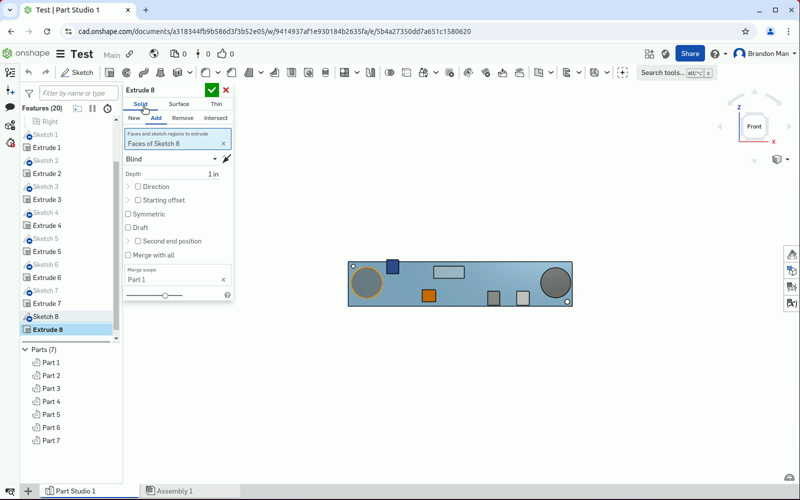
mouse_move(137, 120)
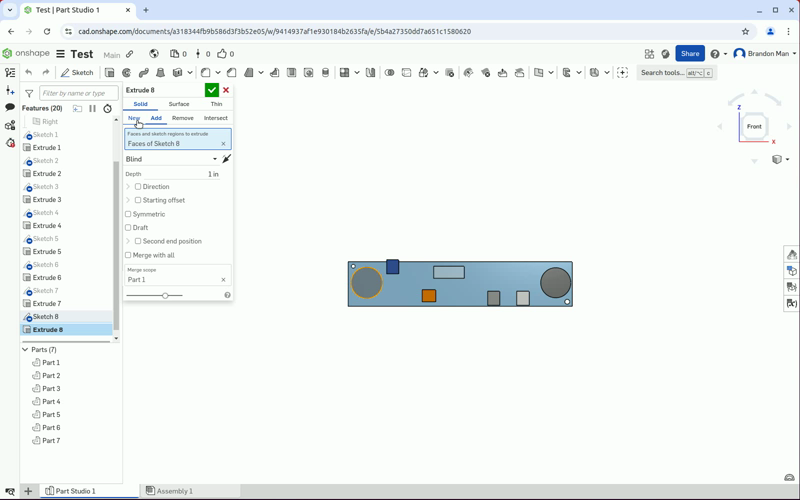
click(137, 120)
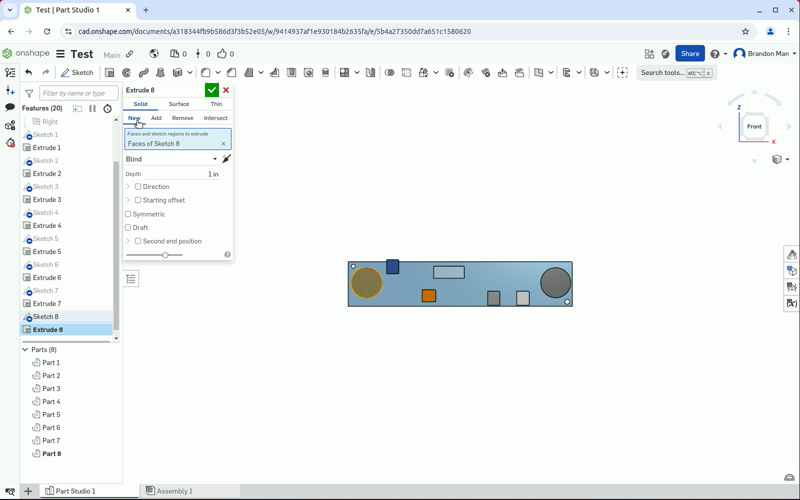
key(tab, 4)
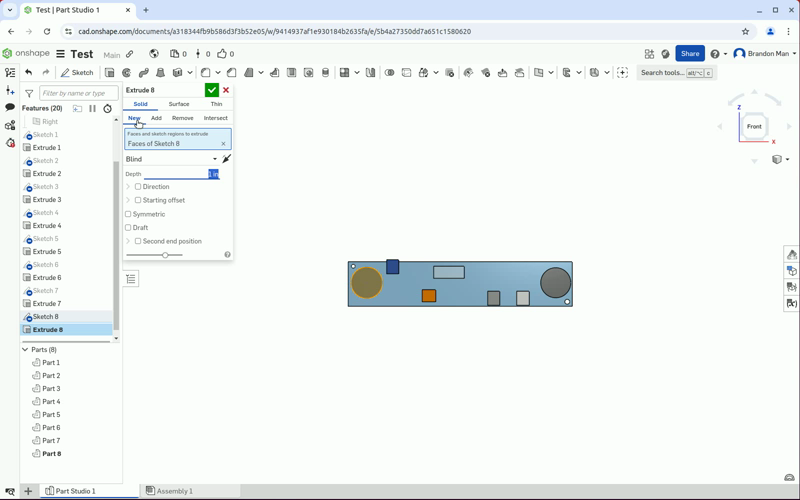
text(9.147)
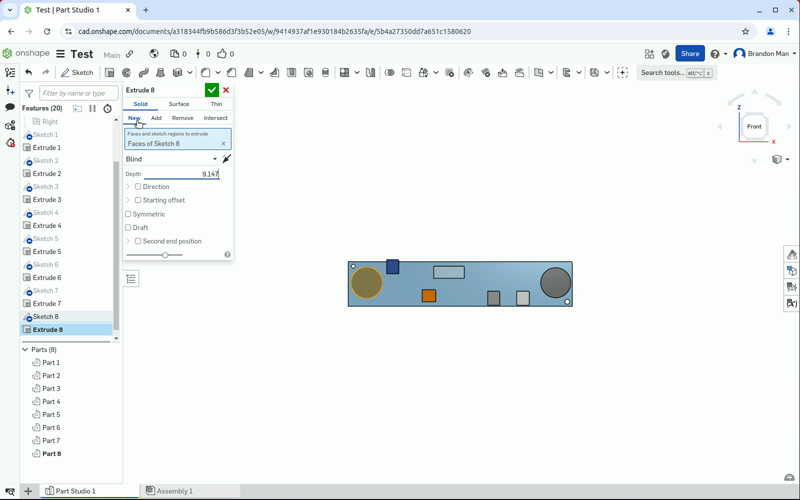
key(enter)
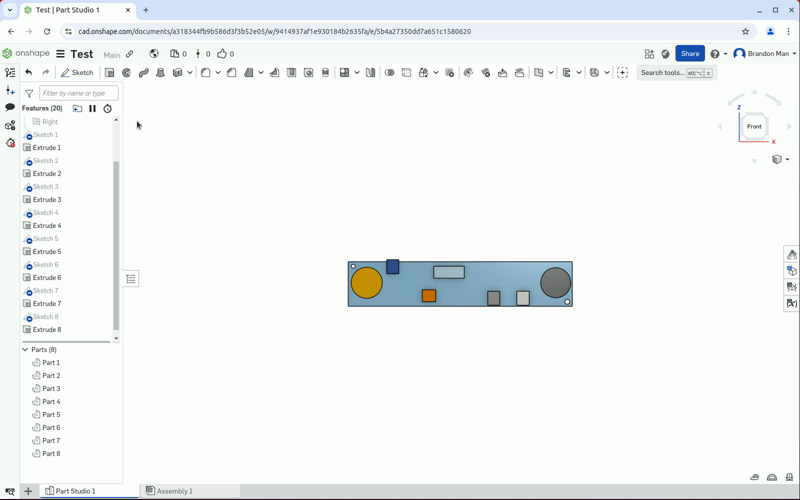
key(shift+h)
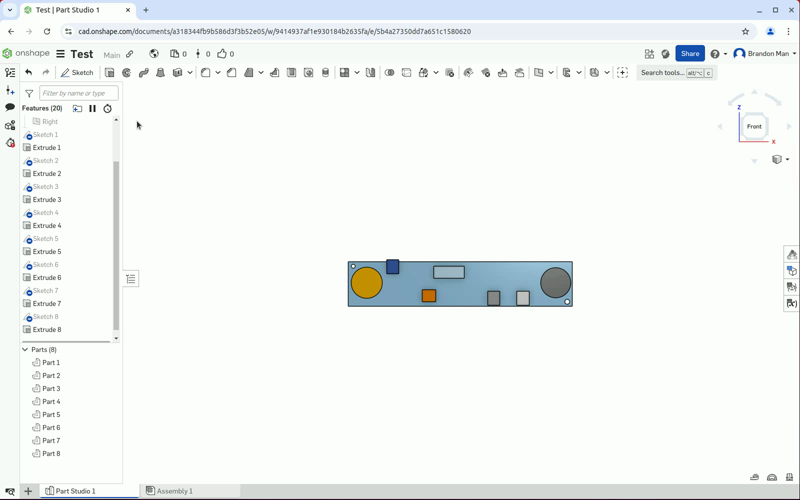
key(shift+h)
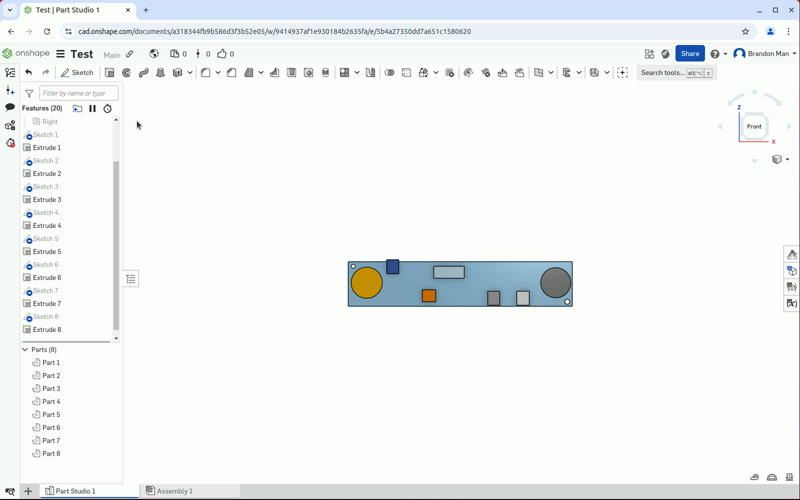
mouse_move(69, 137)
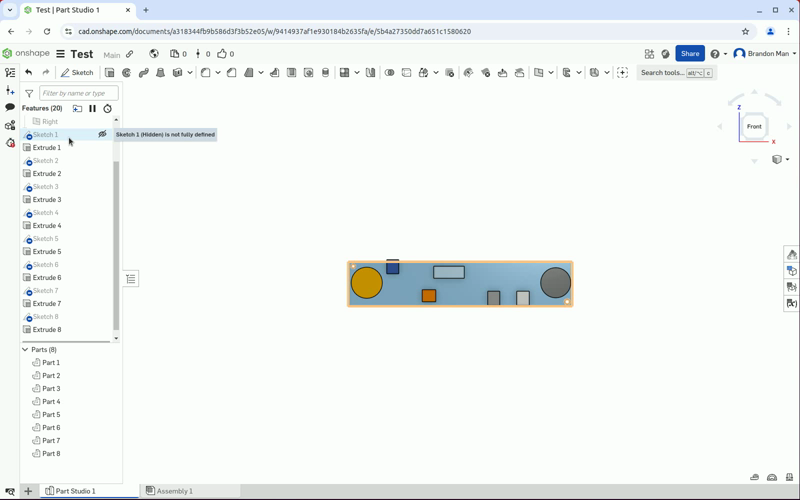
click(69, 137)
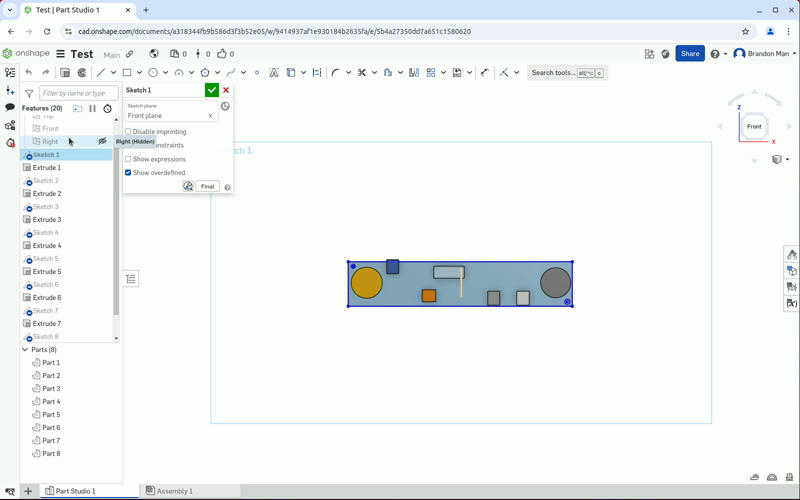
mouse_move(229, 92)
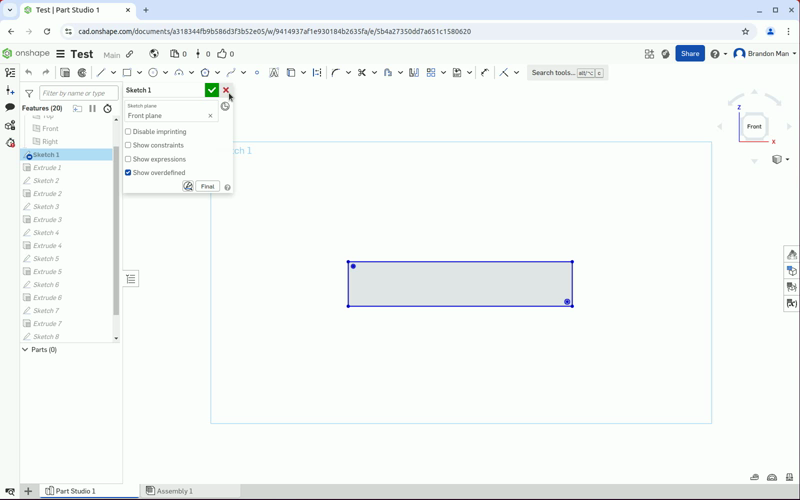
click(229, 92)
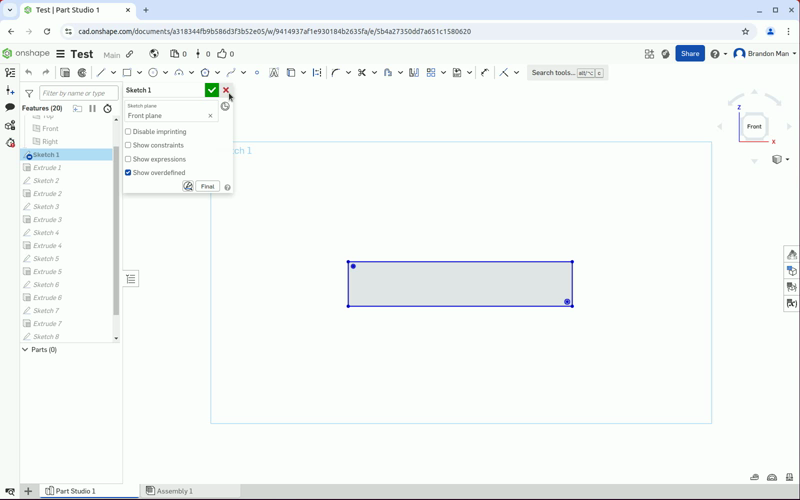
key(shift+s)
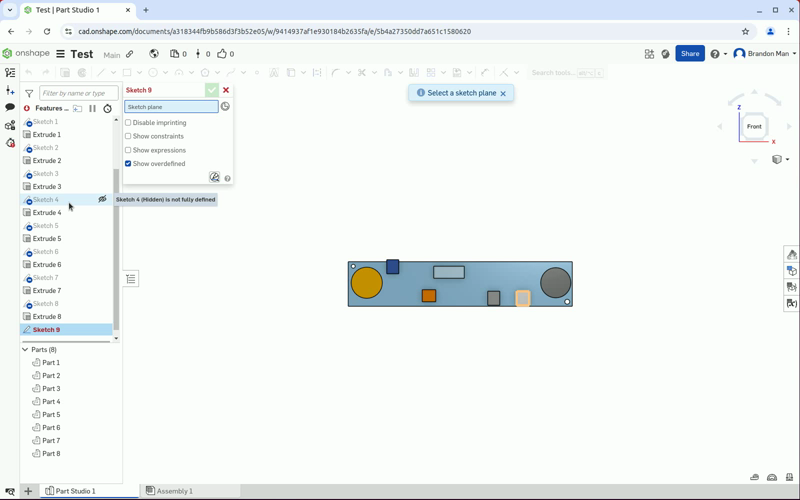
scroll(3)
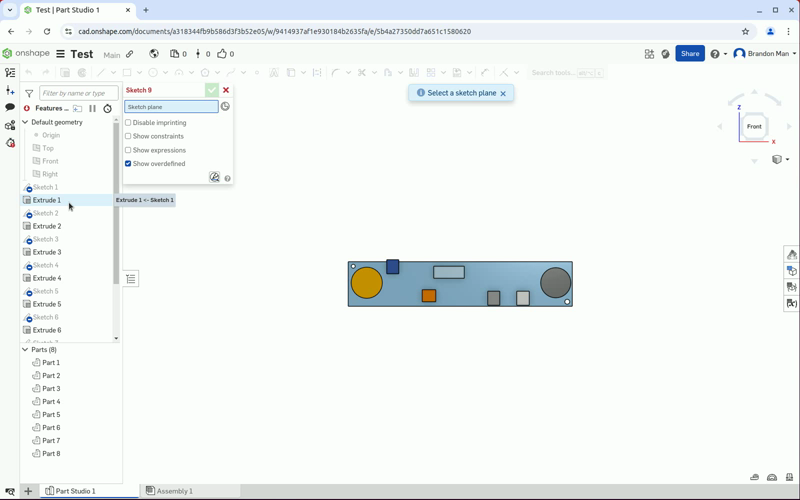
mouse_move(69, 163)
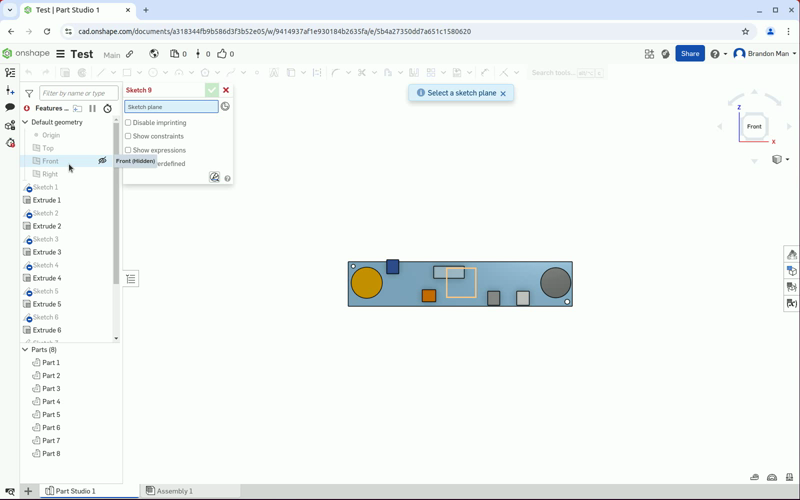
click(69, 163)
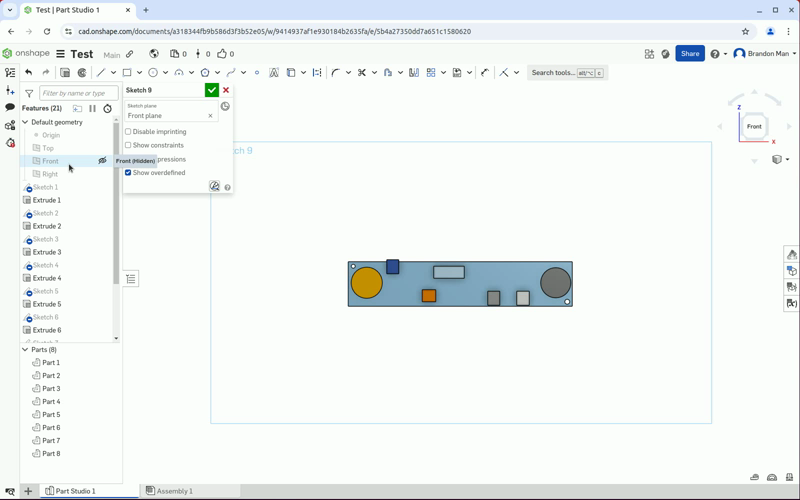
mouse_move(73, 352)
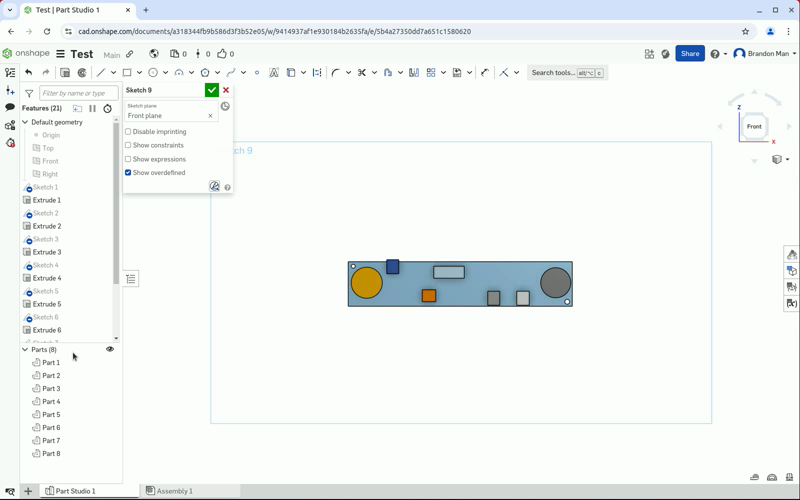
key(y)
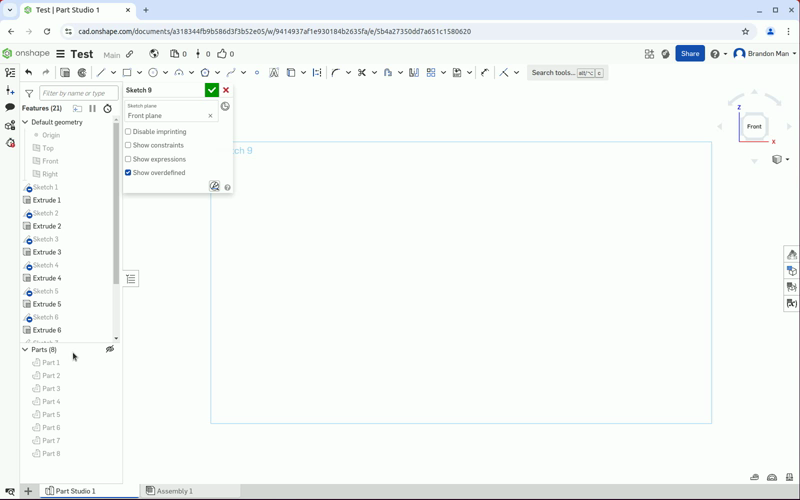
key(l)
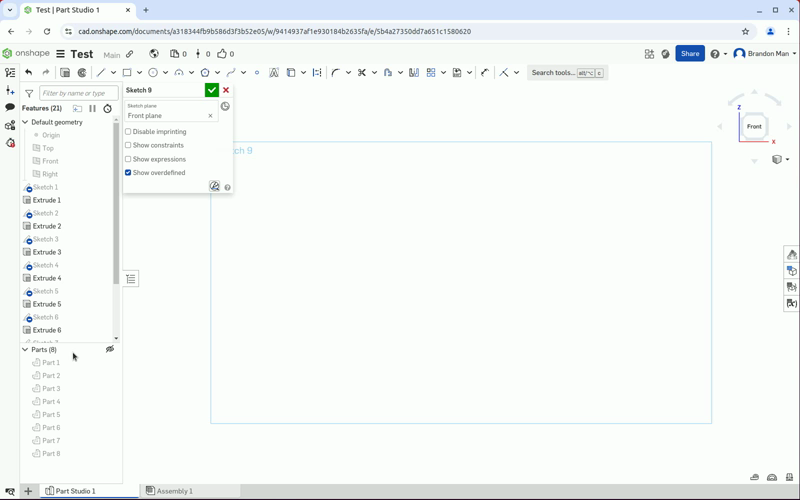
key_down(shift)
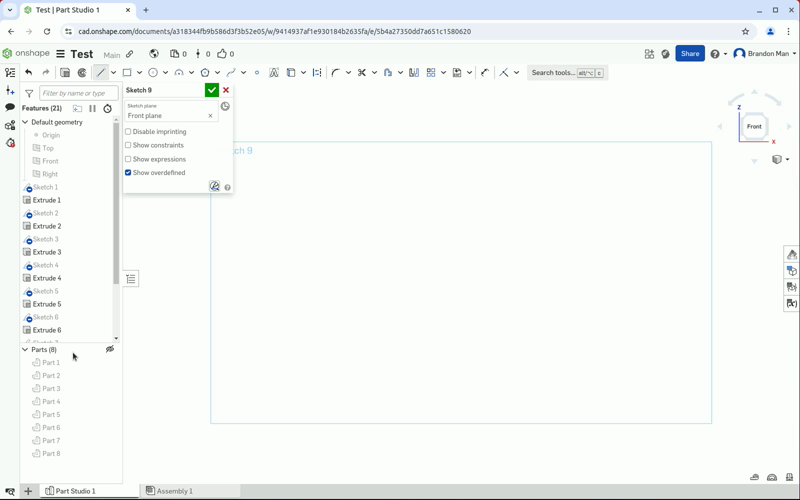
mouse_move(445, 307)
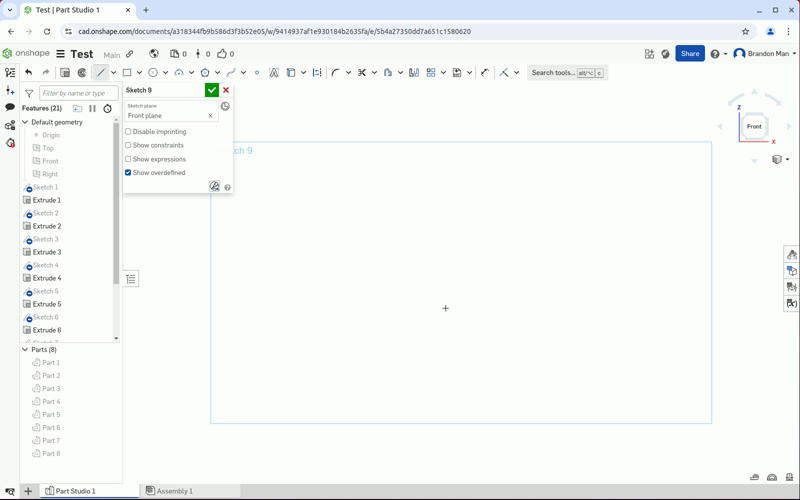
click(445, 307)
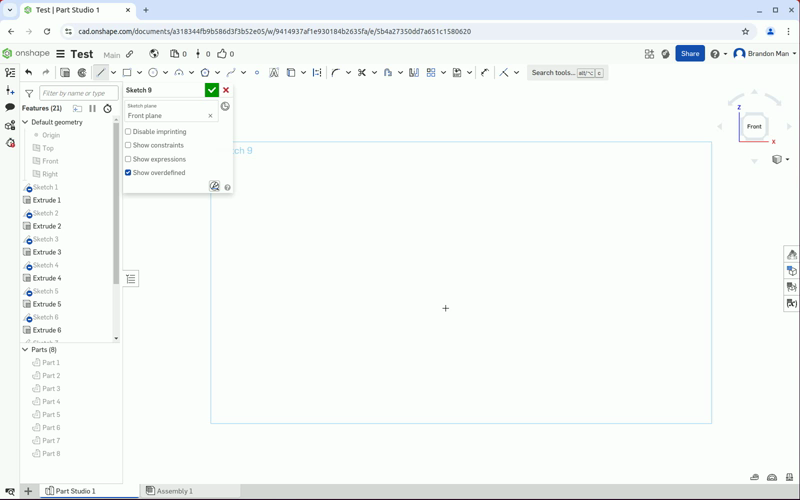
key_up(shift)
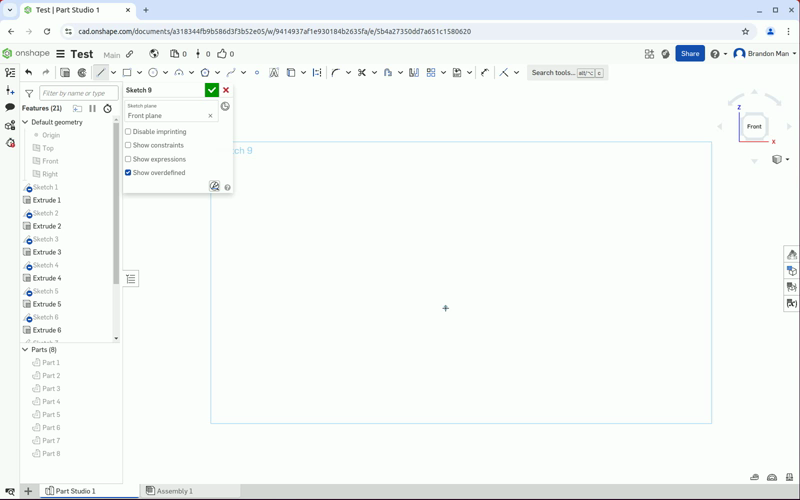
key_down(shift)
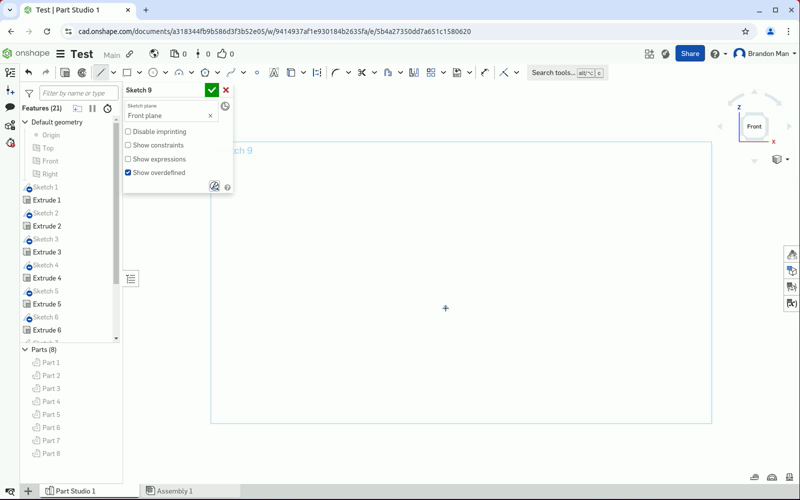
mouse_move(475, 307)
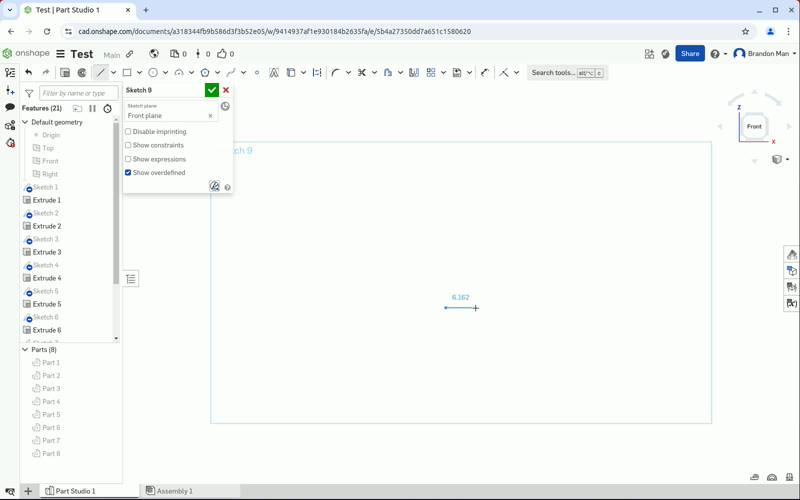
mouse_move(475, 307)
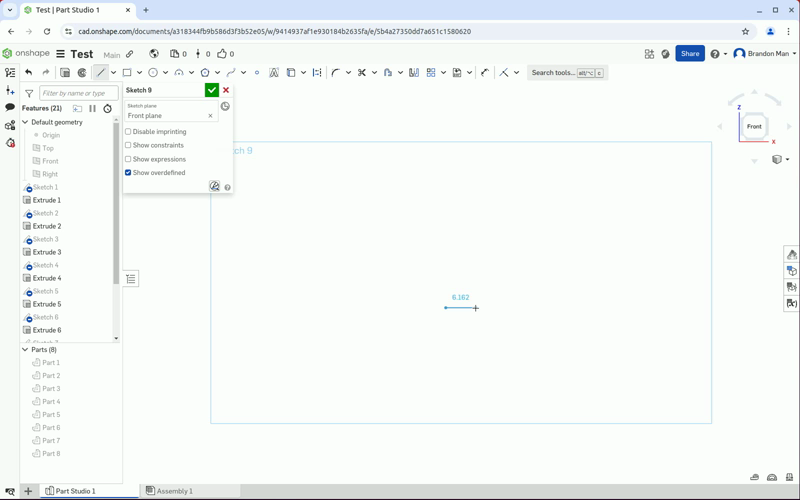
click(475, 307)
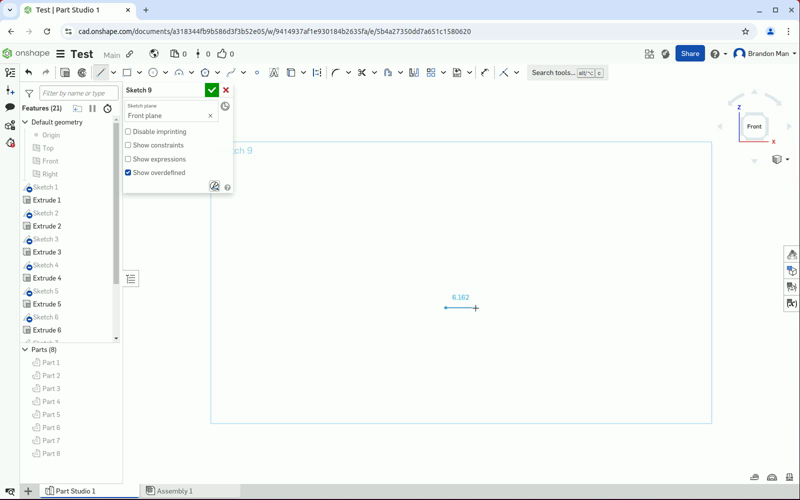
key_up(shift)
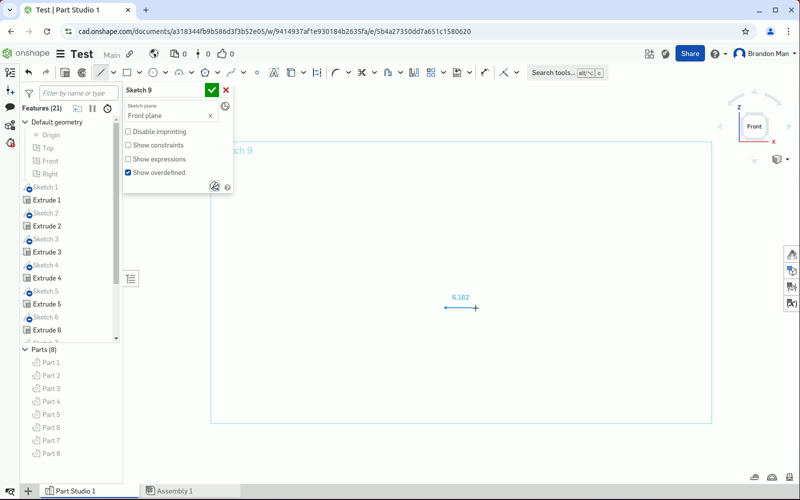
key_down(shift)
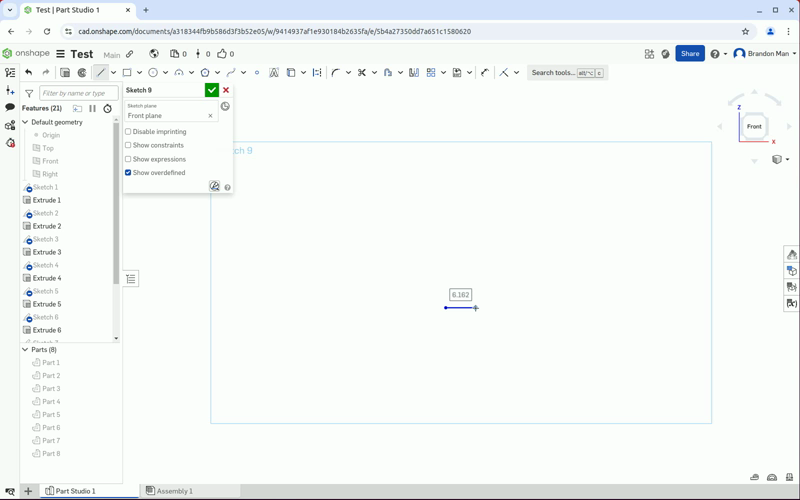
mouse_move(505, 307)
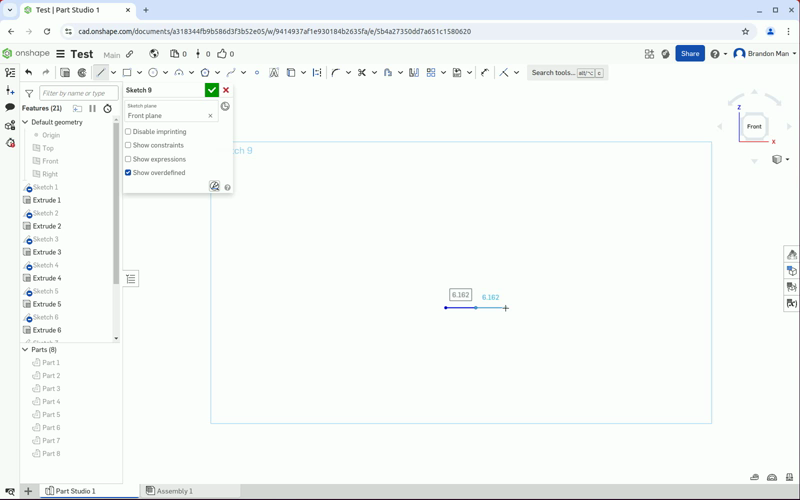
mouse_move(475, 290)
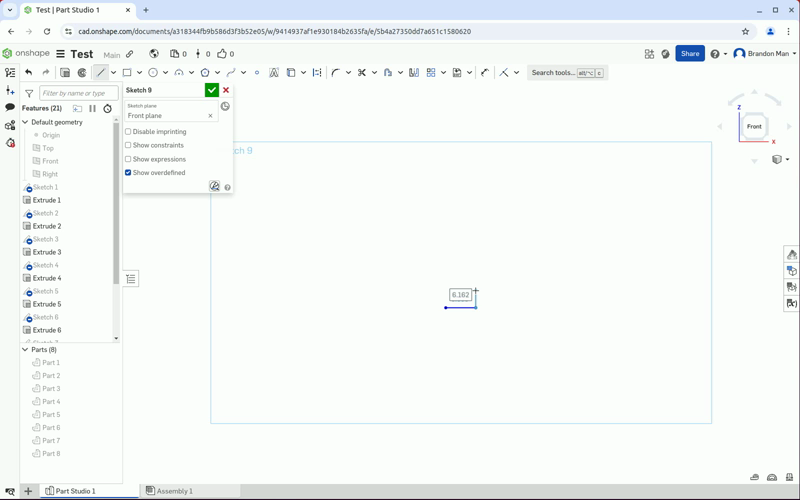
click(475, 290)
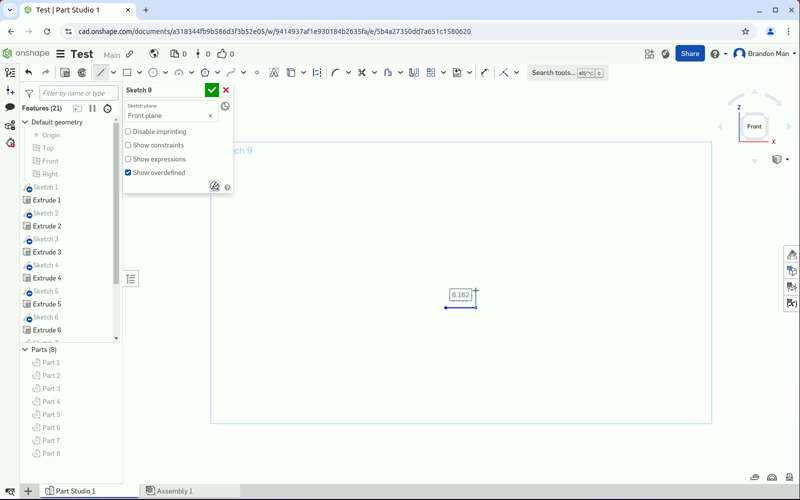
key_up(shift)
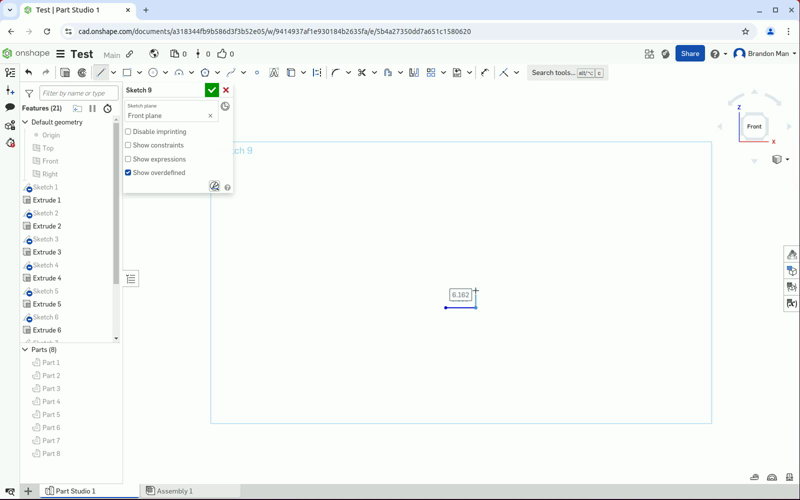
key_down(shift)
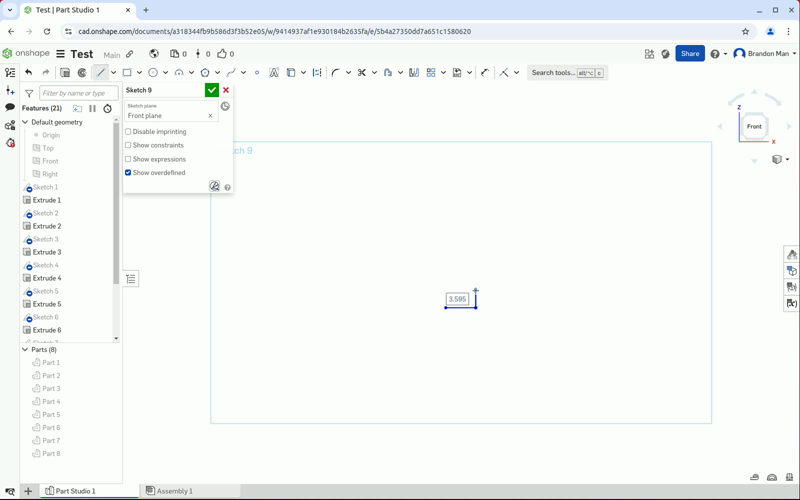
mouse_move(505, 290)
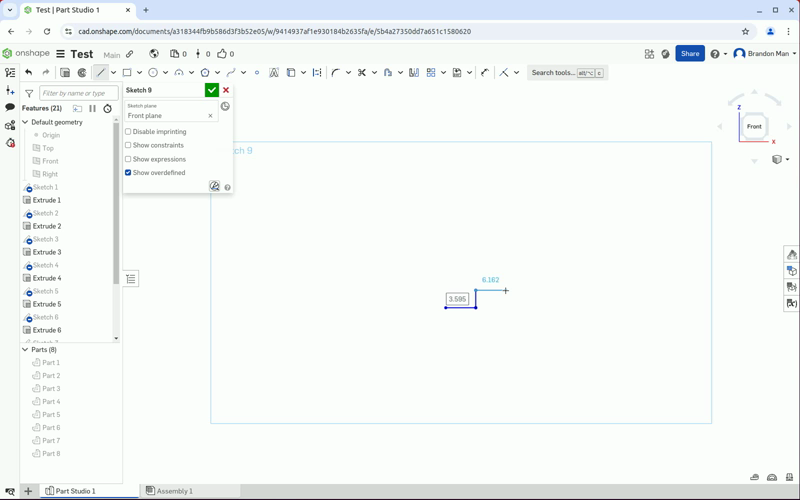
mouse_move(445, 290)
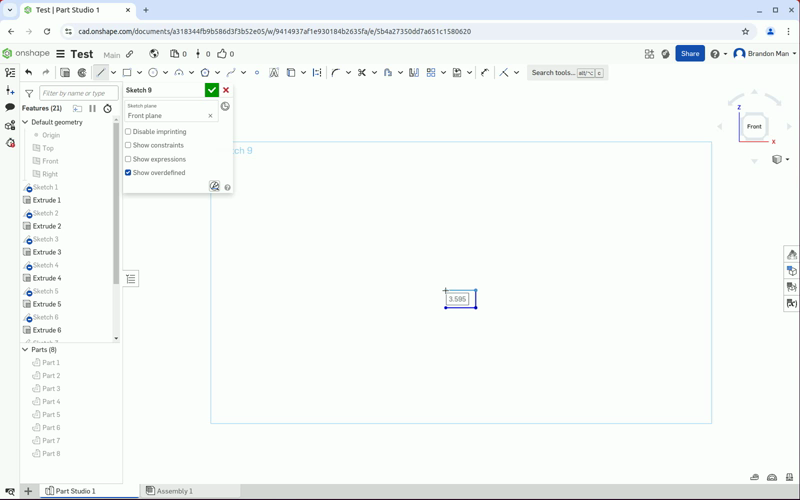
click(445, 290)
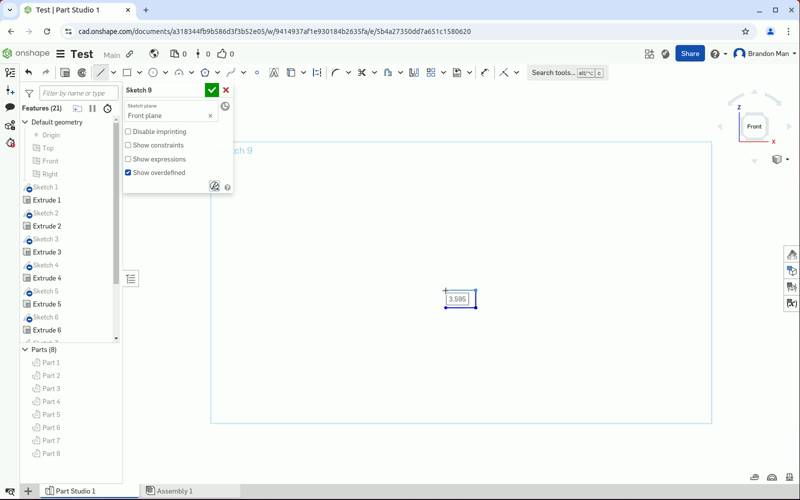
key_up(shift)
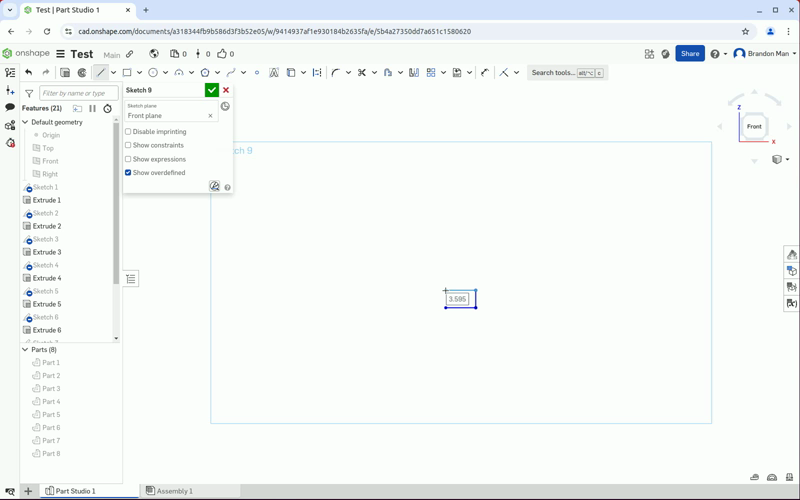
mouse_move(475, 290)
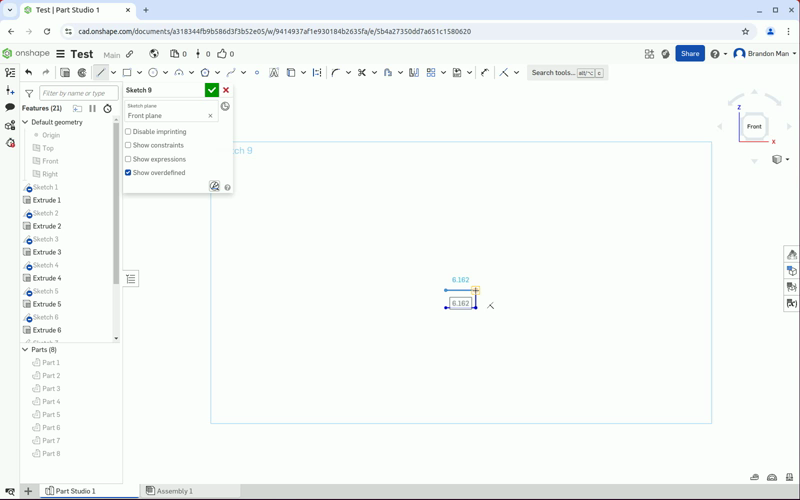
key_down(shift)
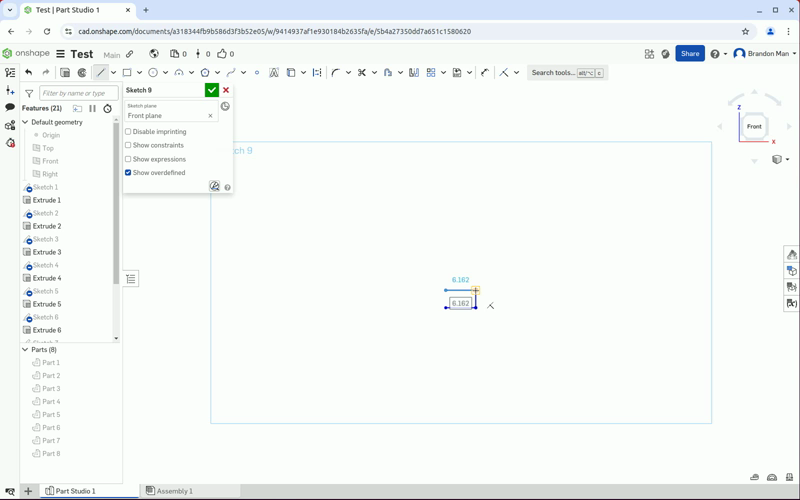
mouse_move(445, 307)
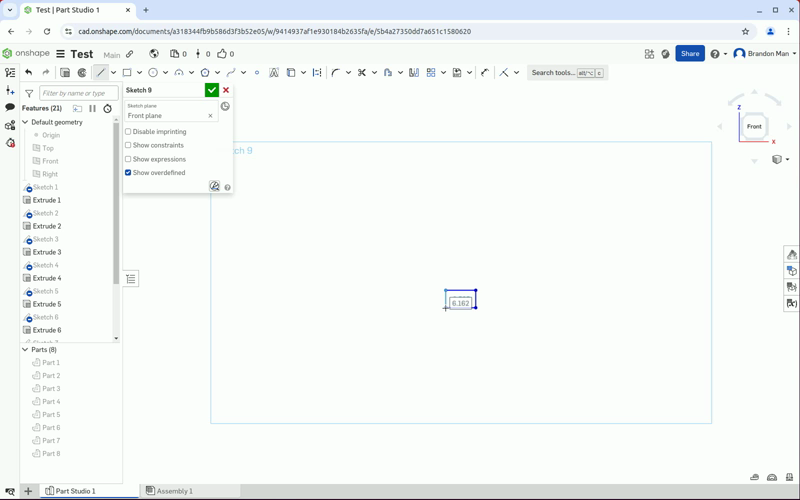
key_up(shift)
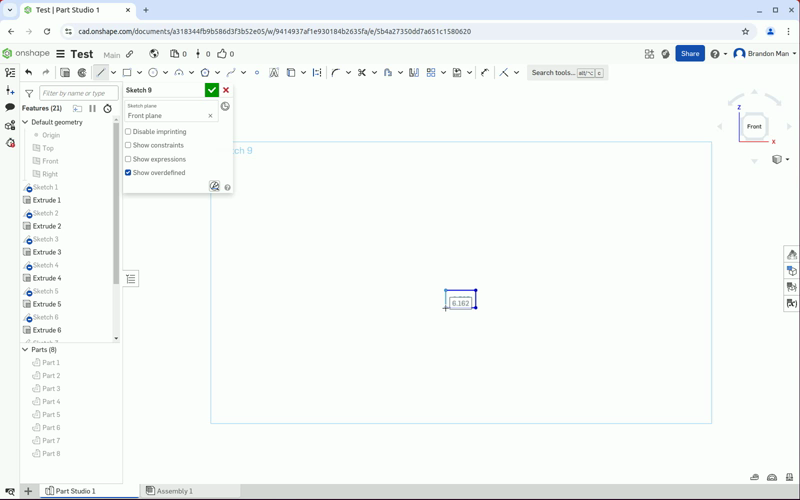
click(445, 307)
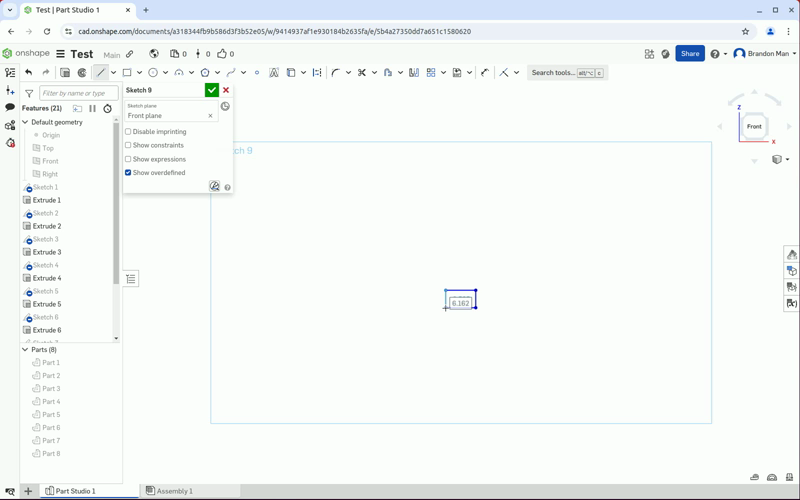
key(esc)
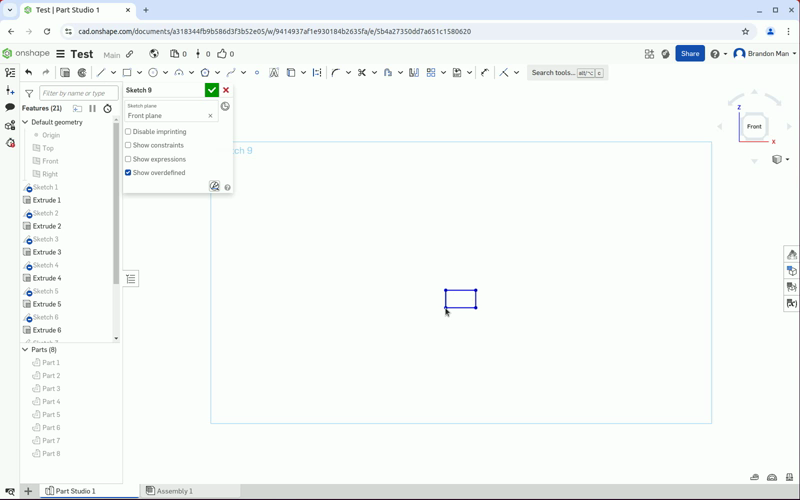
mouse_move(470, 296)
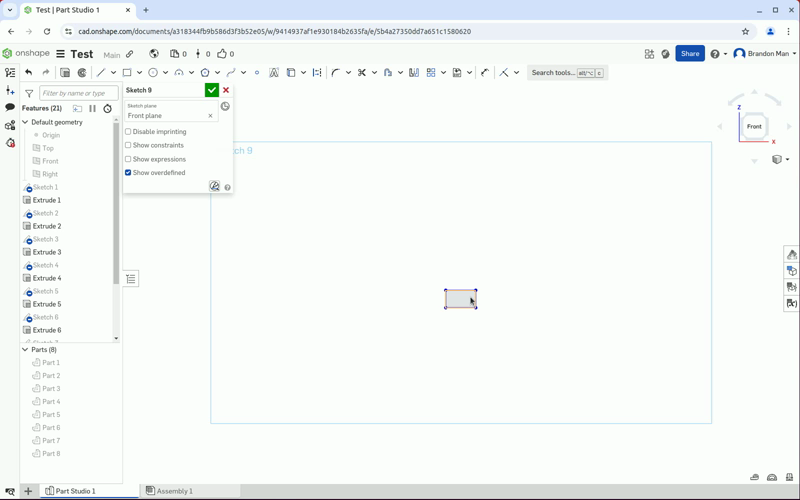
scroll(6)
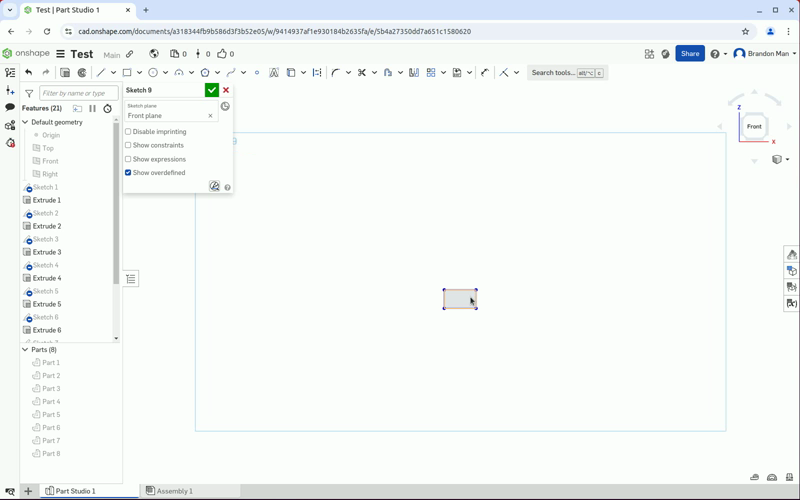
scroll(6)
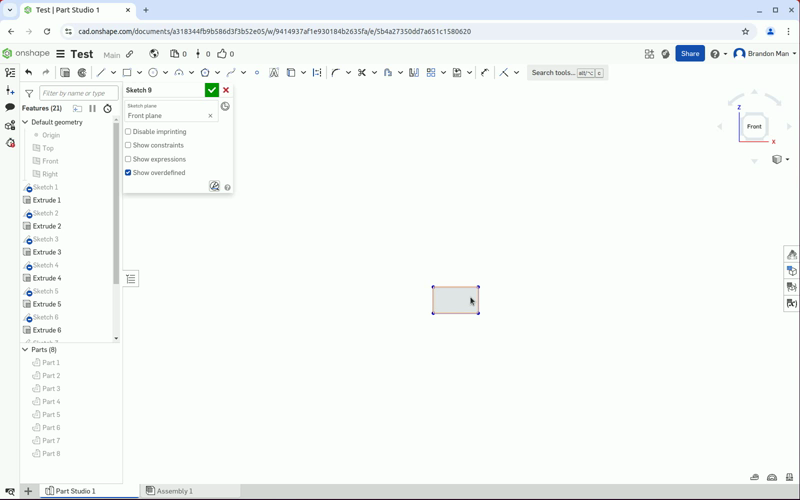
scroll(6)
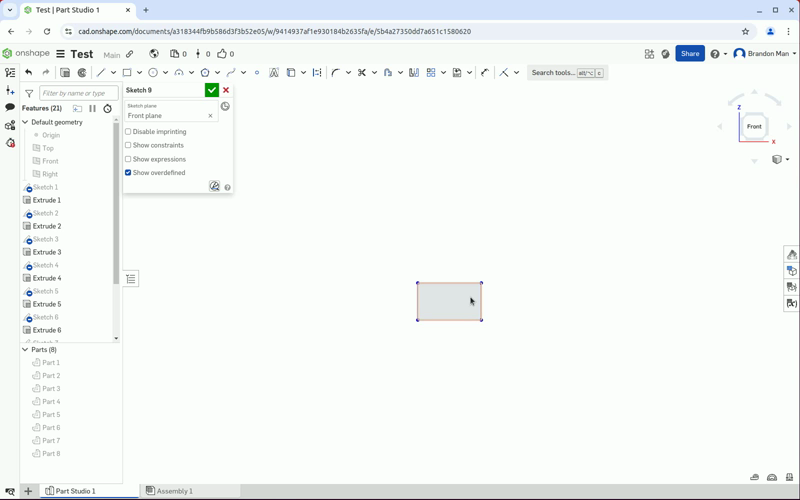
scroll(6)
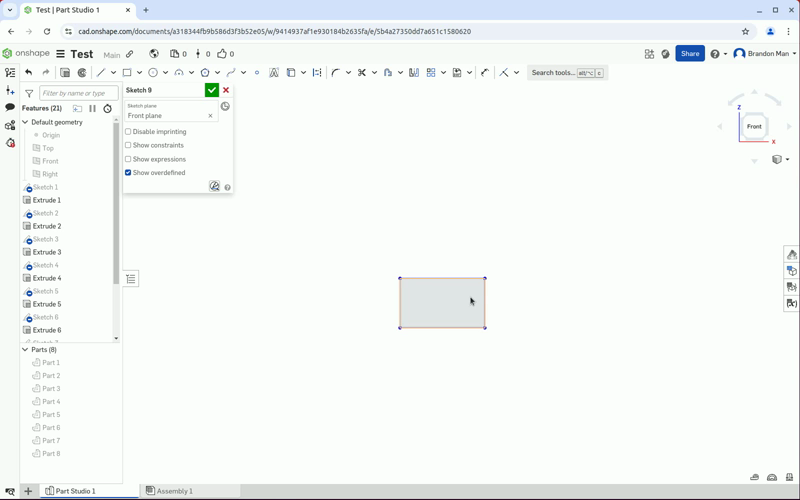
scroll(6)
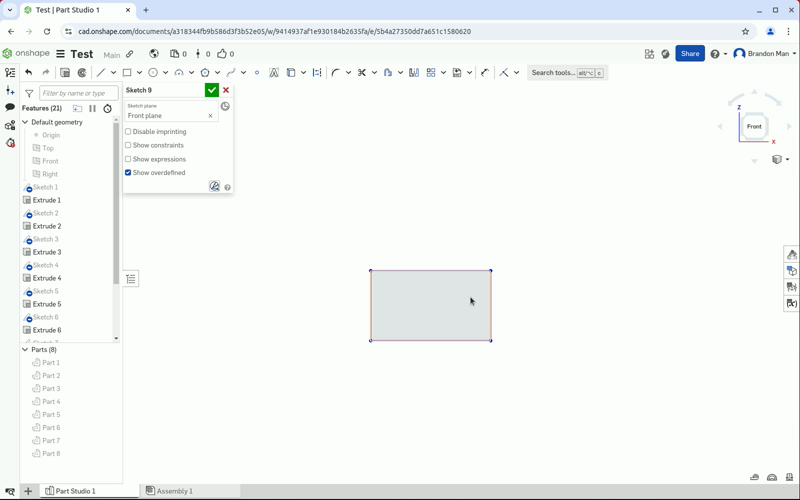
scroll(6)
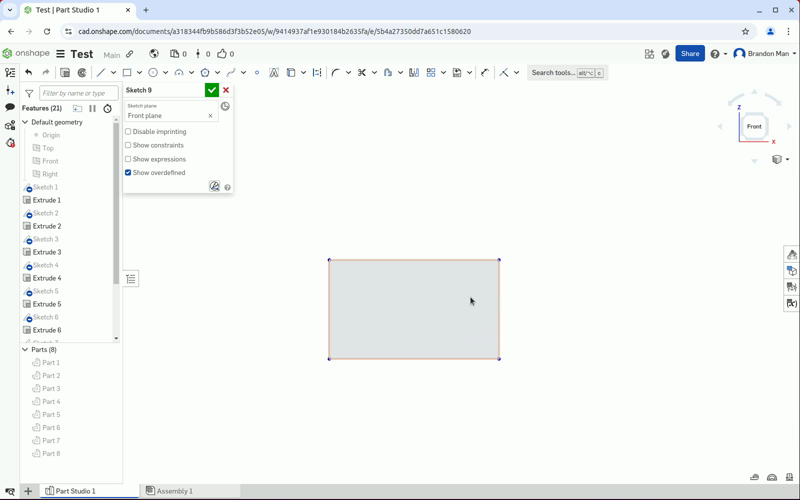
scroll(6)
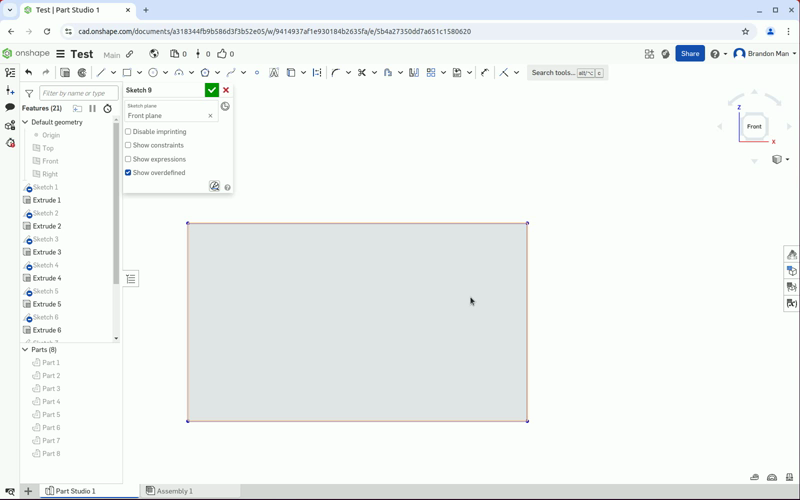
click(470, 296)
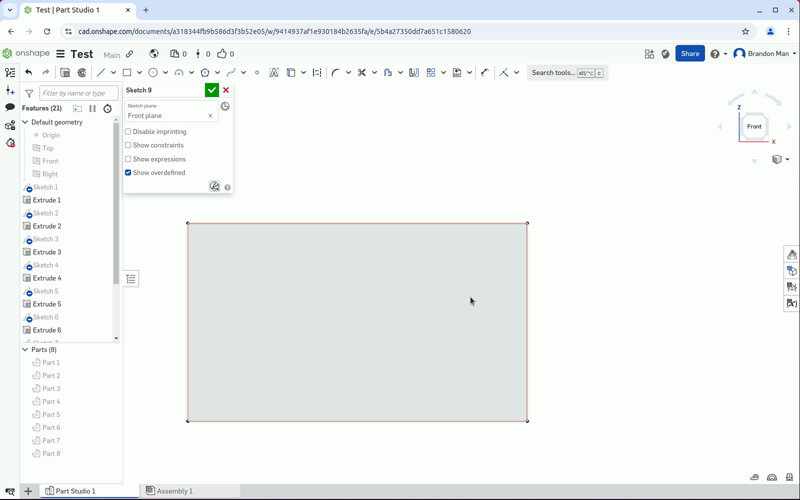
scroll(-6)
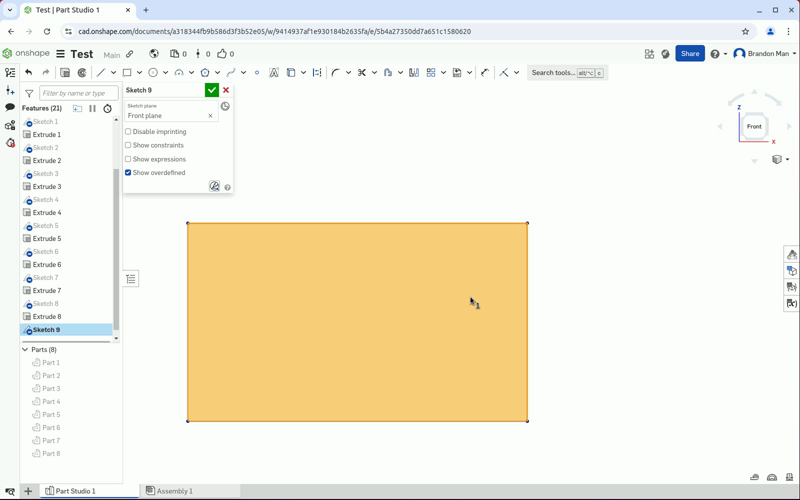
scroll(-6)
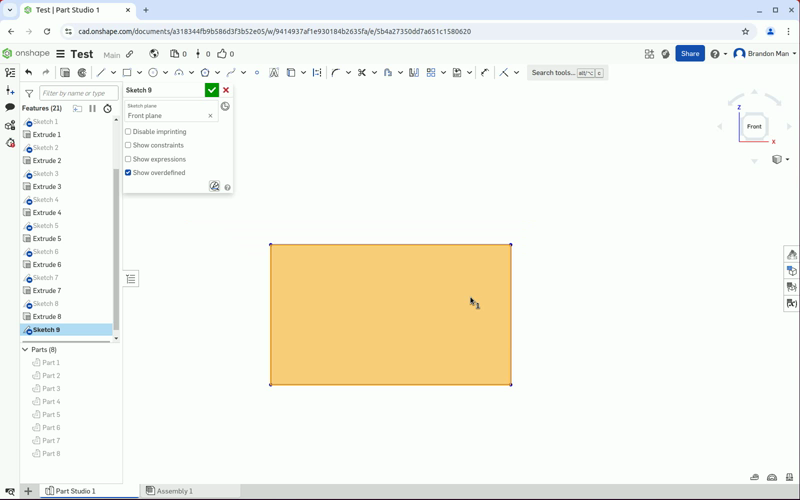
scroll(-6)
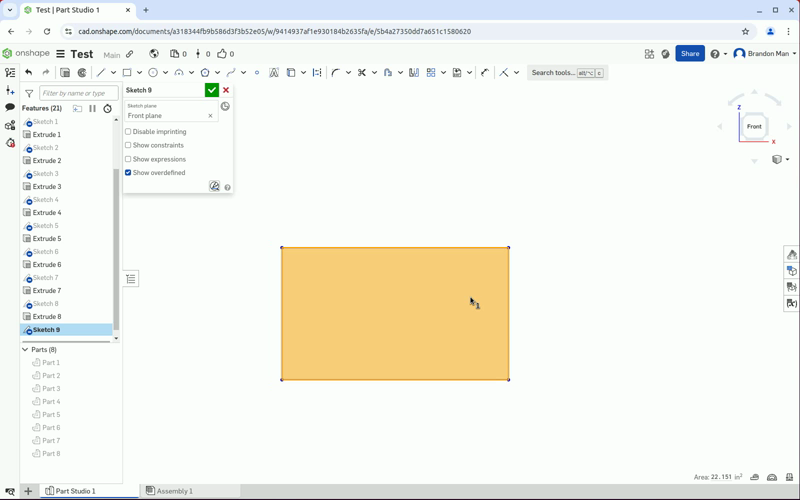
scroll(-6)
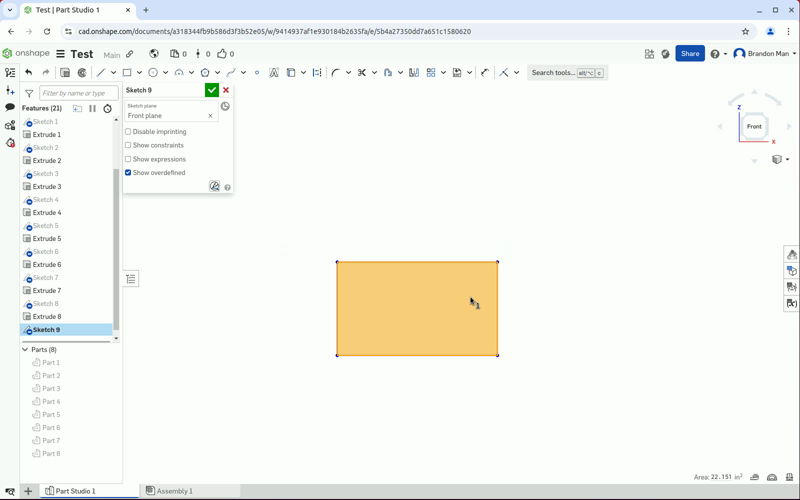
scroll(-6)
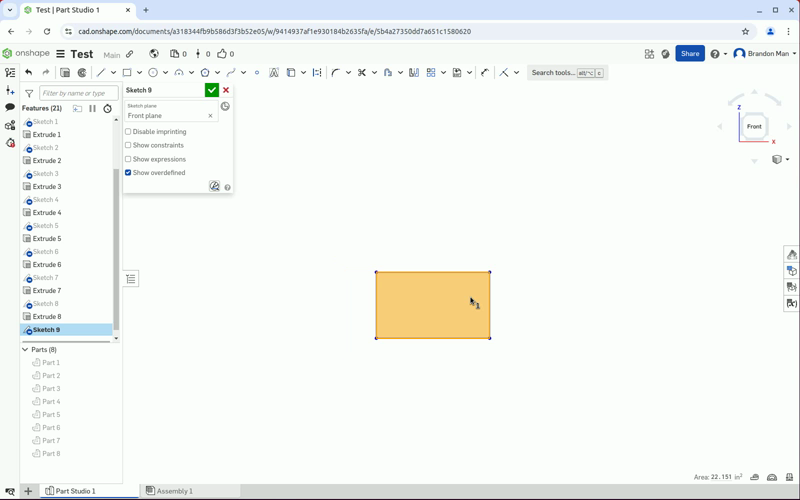
scroll(-6)
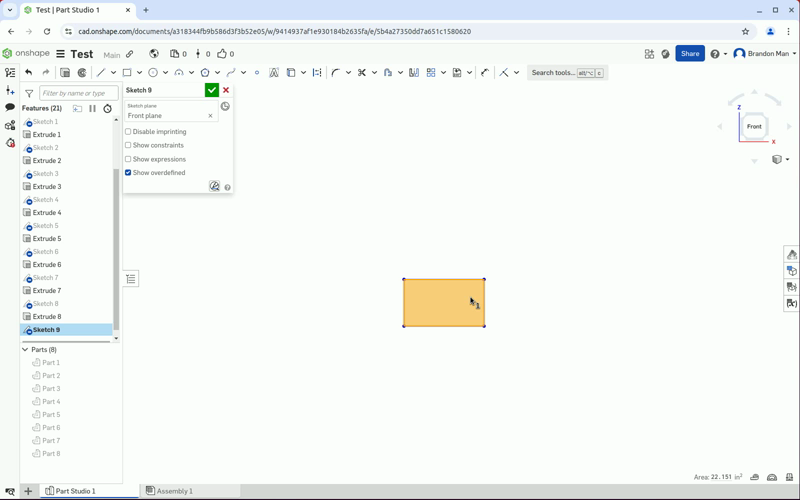
scroll(-6)
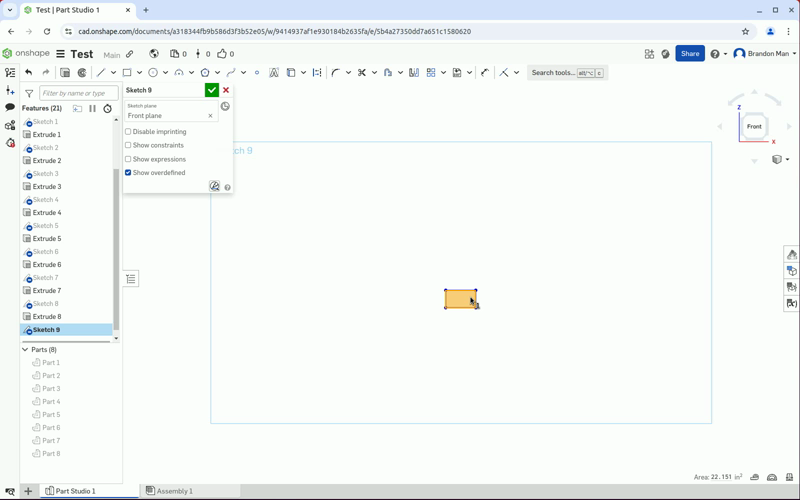
mouse_move(73, 352)
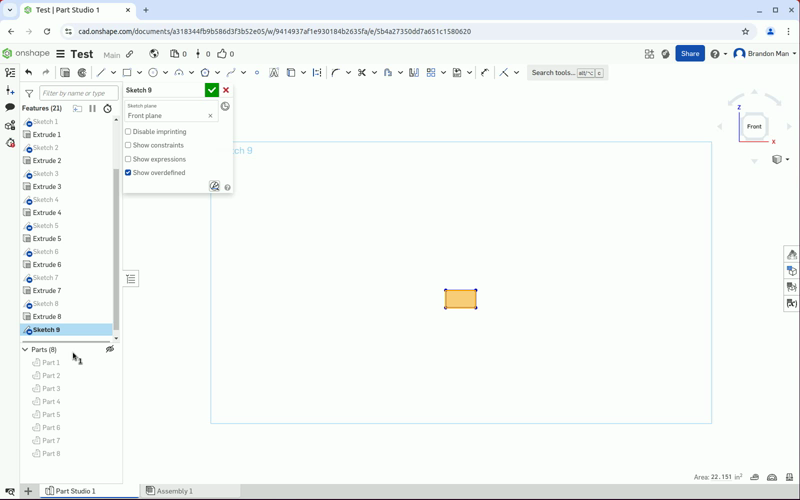
key(shift+y)
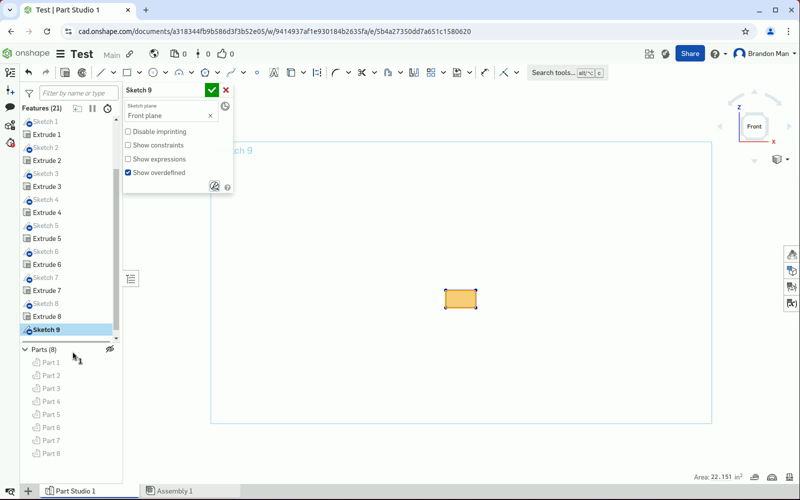
key(shift+e)
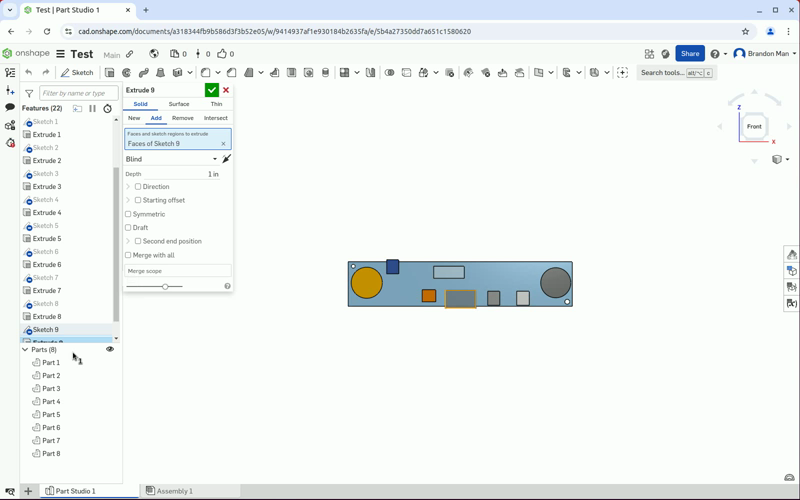
mouse_move(143, 106)
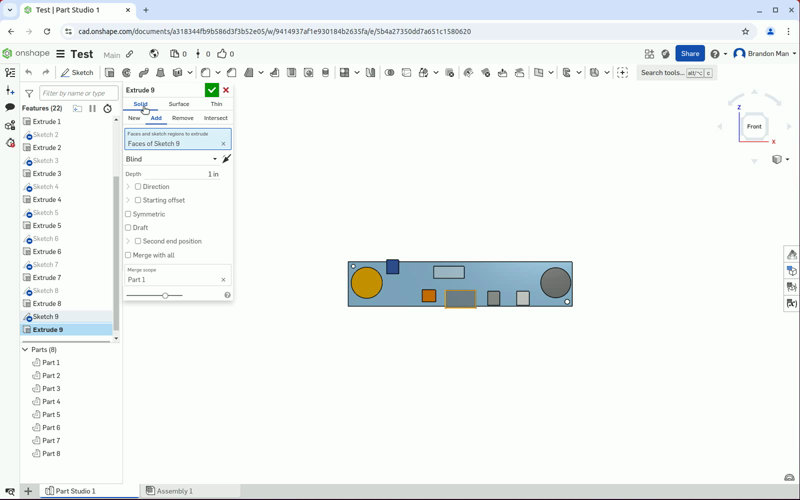
click(143, 106)
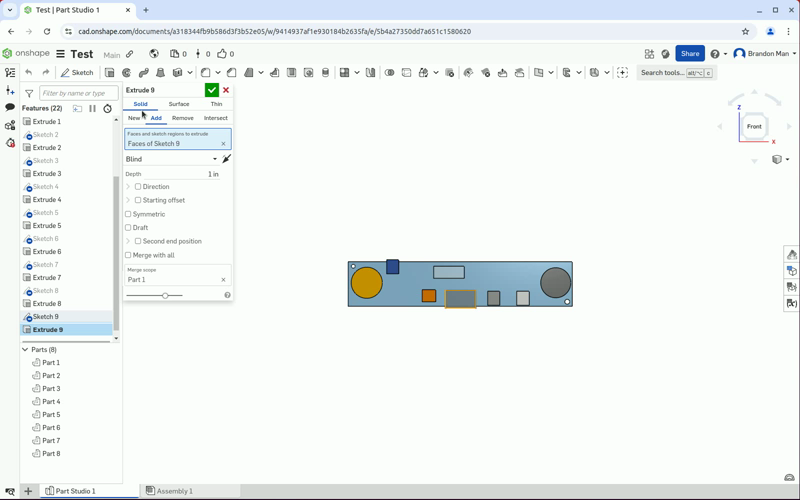
mouse_move(137, 120)
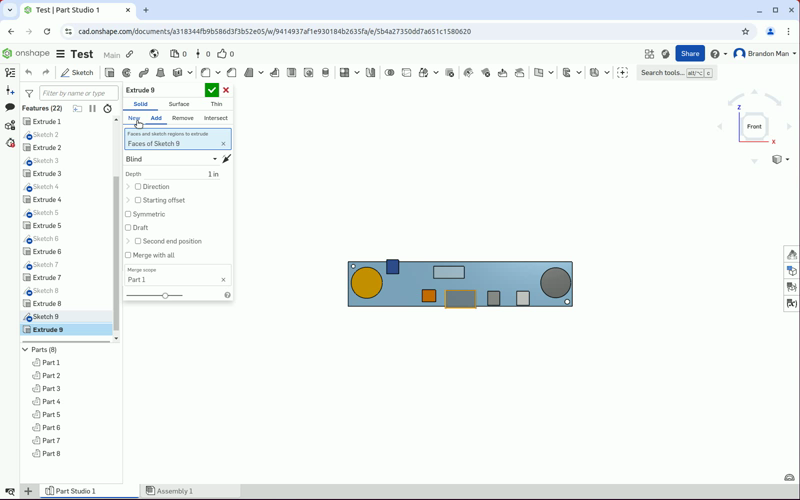
click(137, 120)
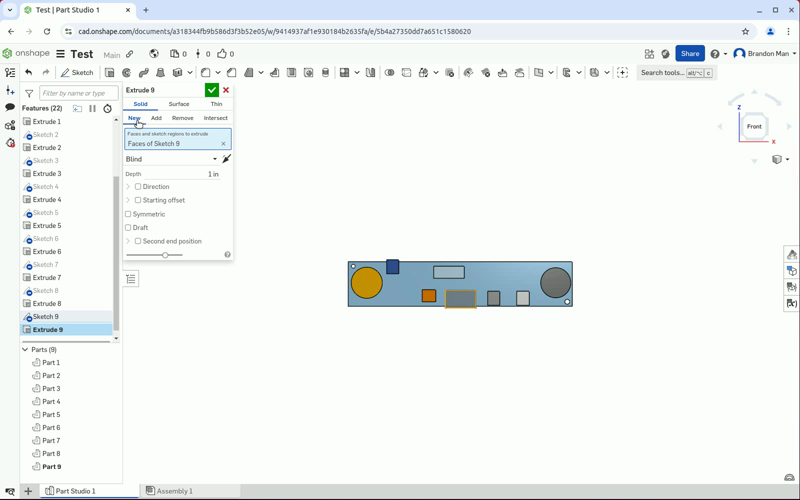
key(tab, 4)
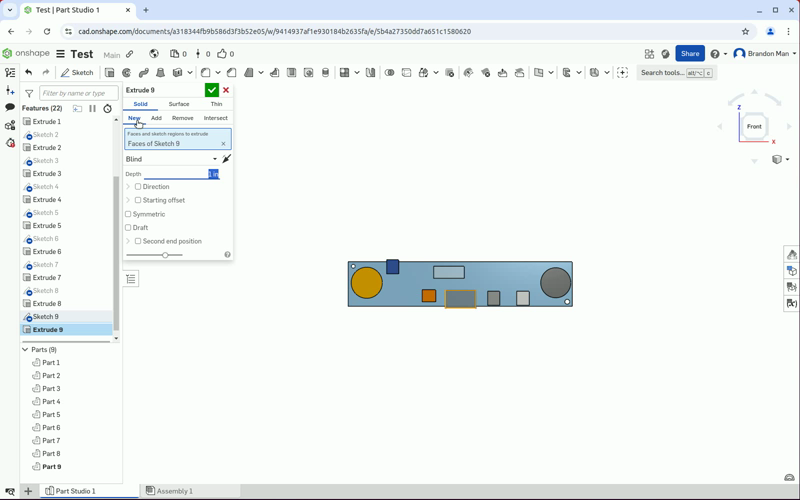
text(1.926)
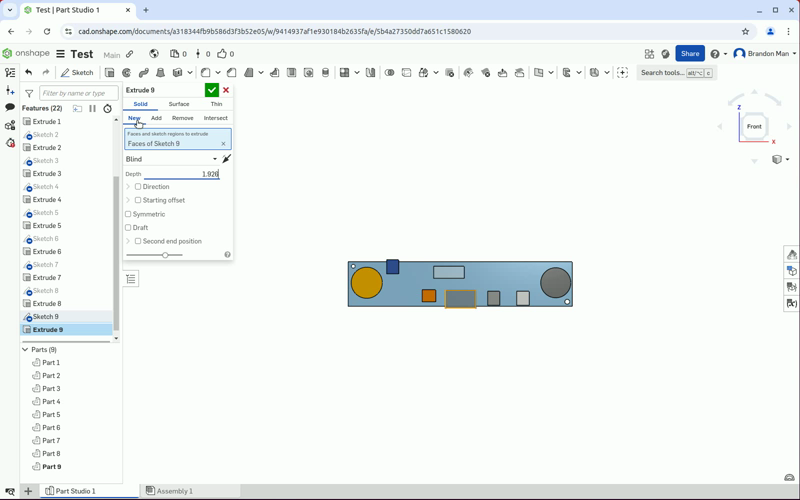
key(enter)
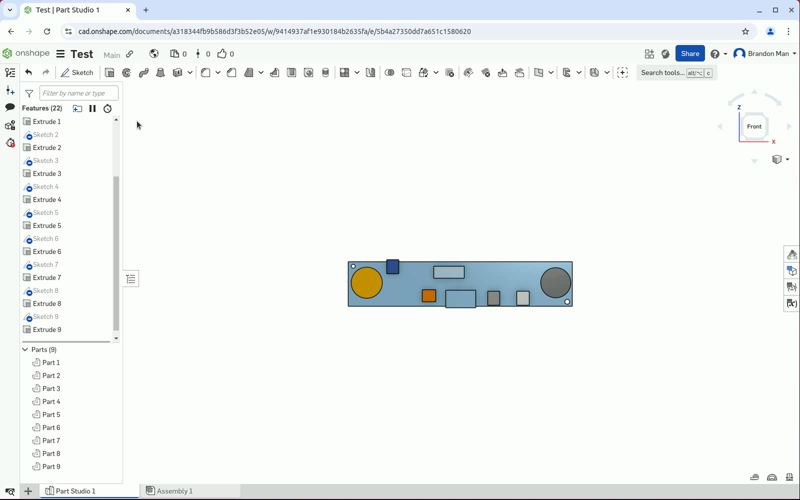
key(shift+h)
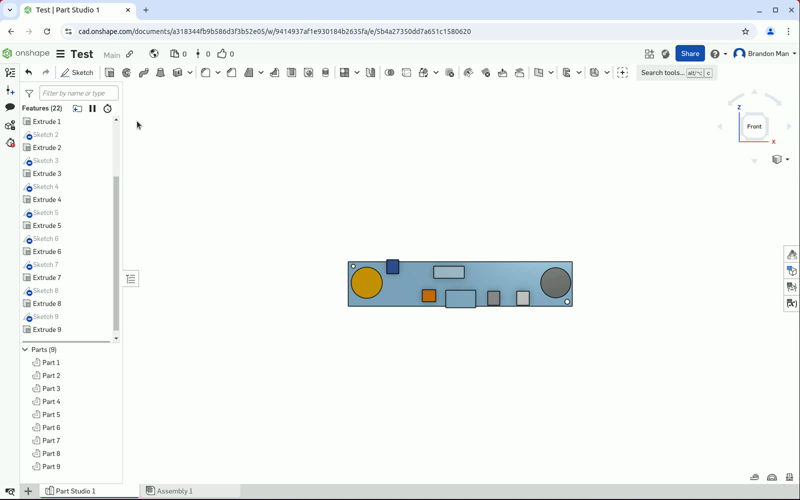
key(shift+h)
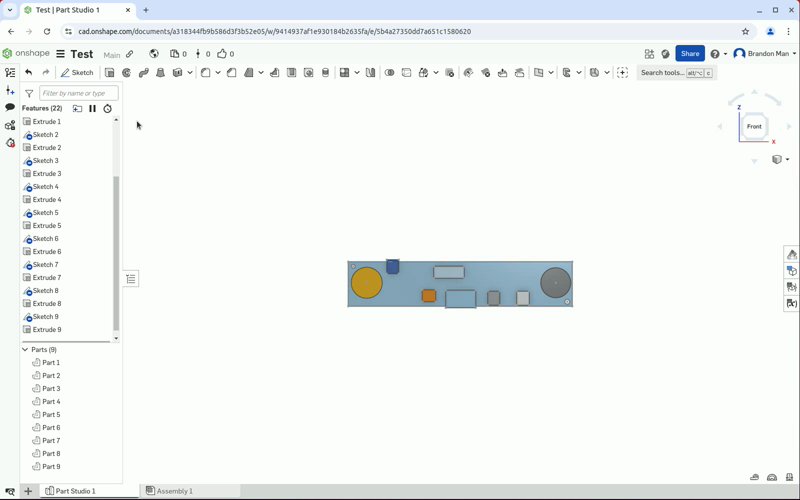
key(shift+7)
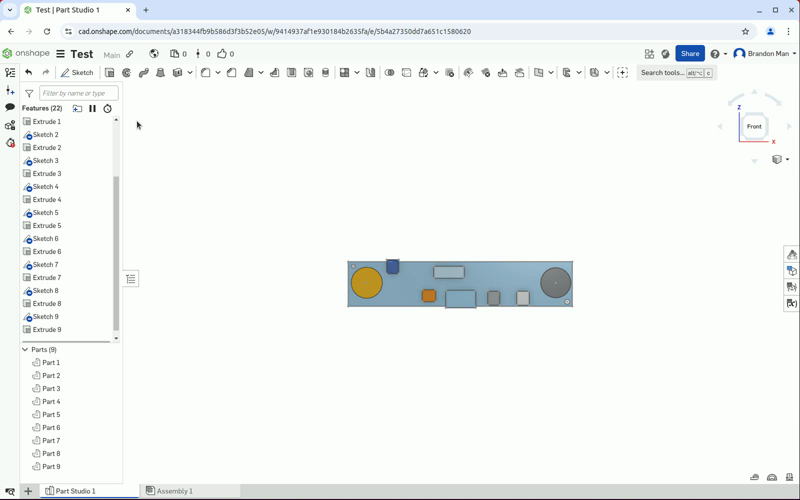
key(left, 2)
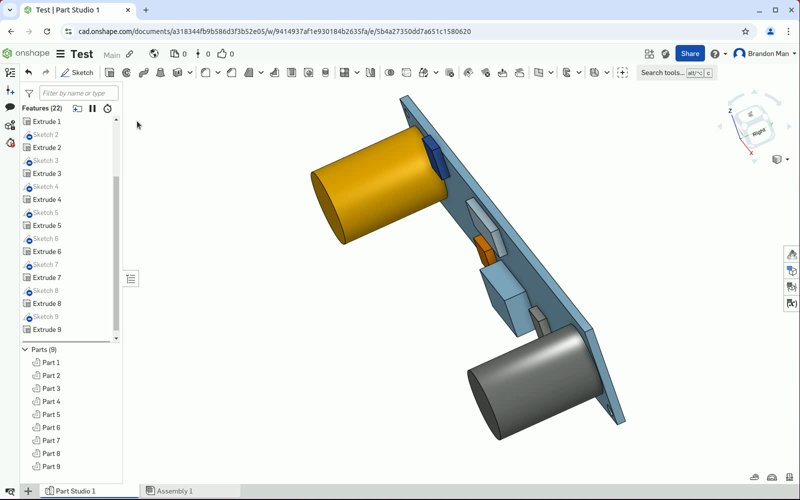
key(down, 2)
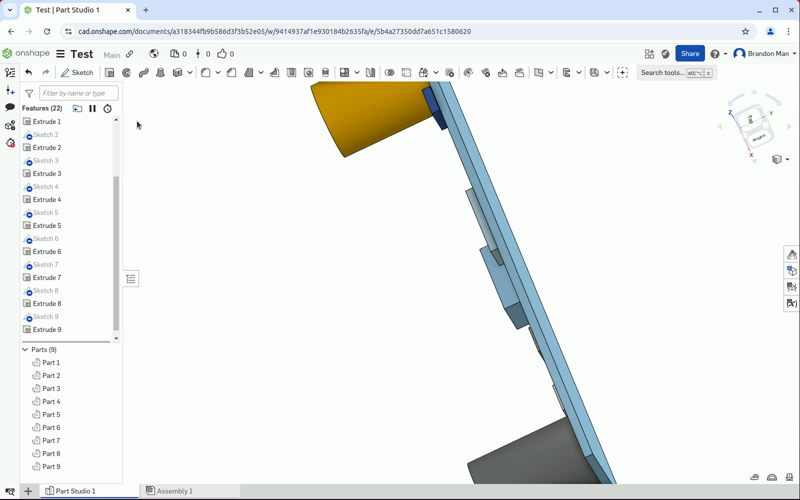
key(up, 2)
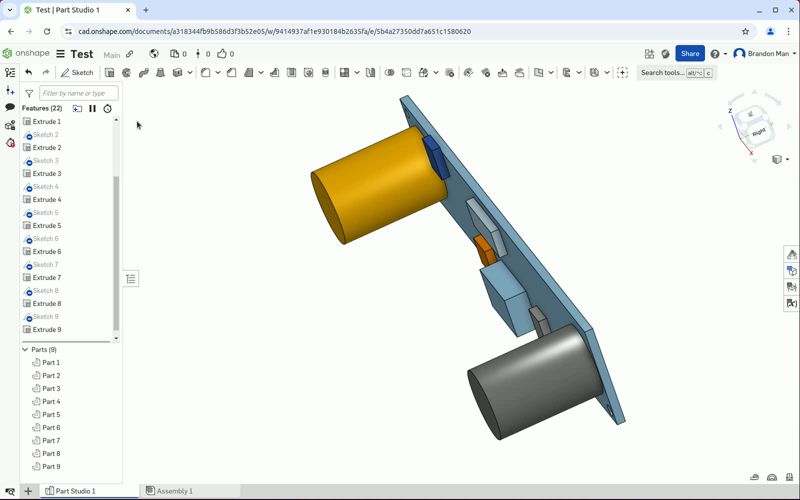
key(right, 2)
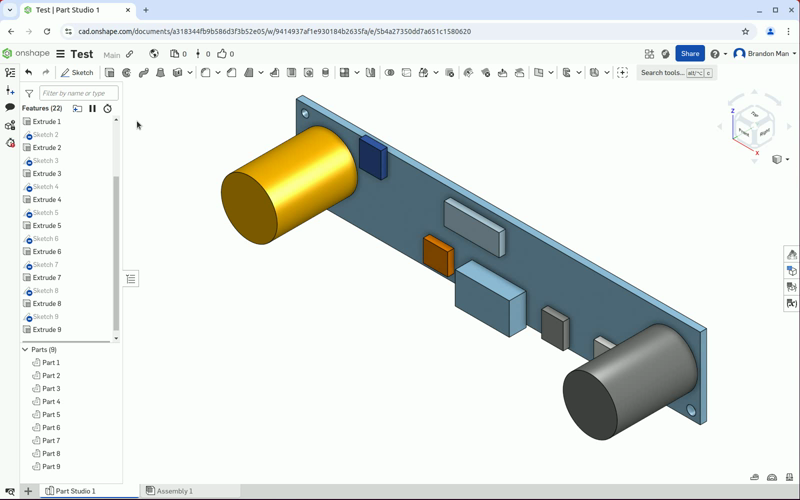
mouse_move(69, 111)
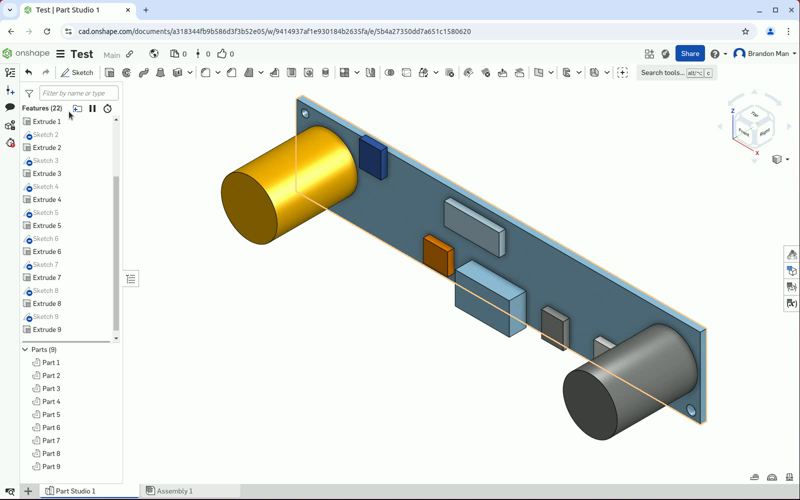
click(69, 111)